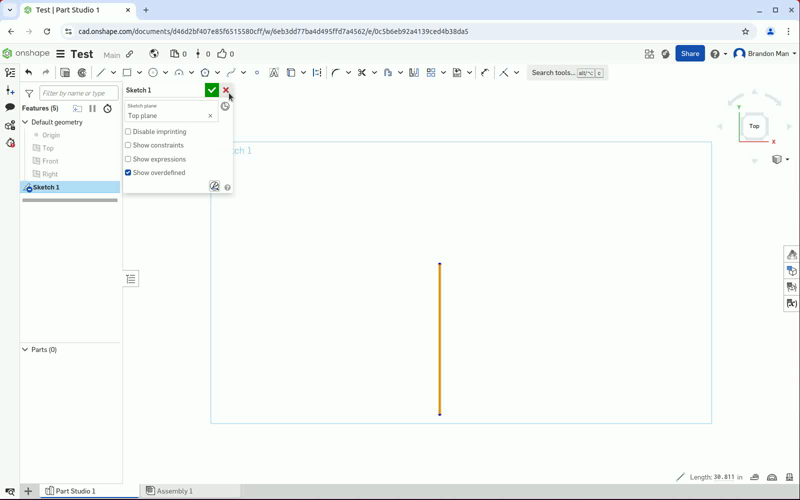
key(shift+h)
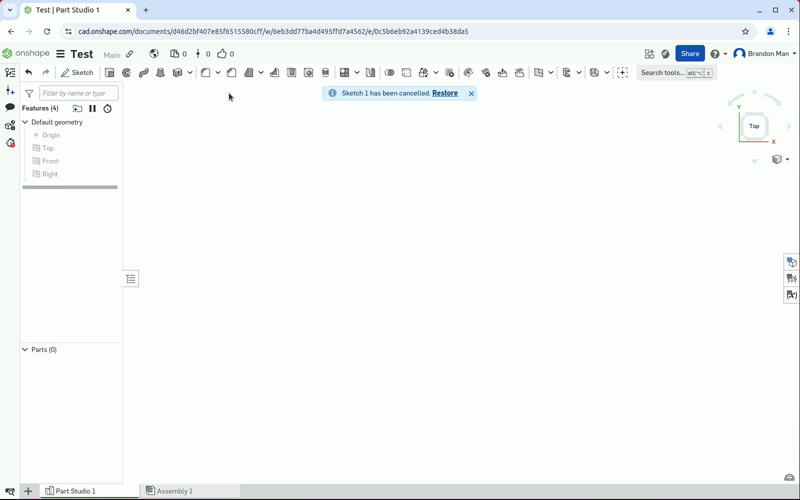
mouse_move(73, 352)
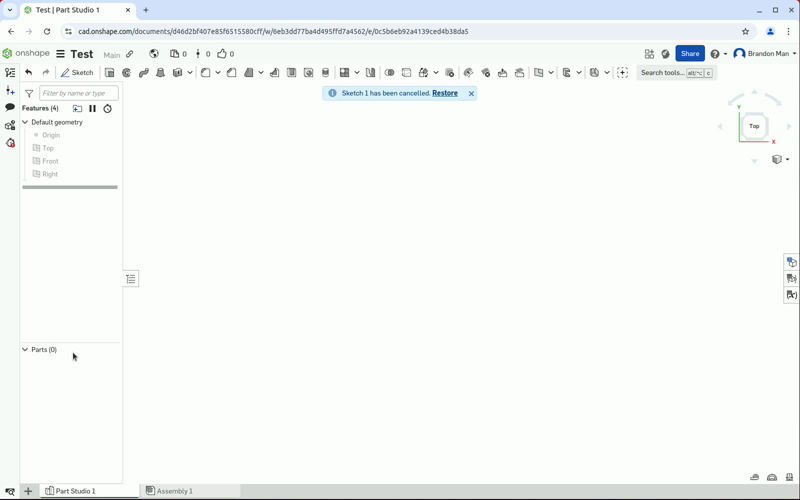
key(y)
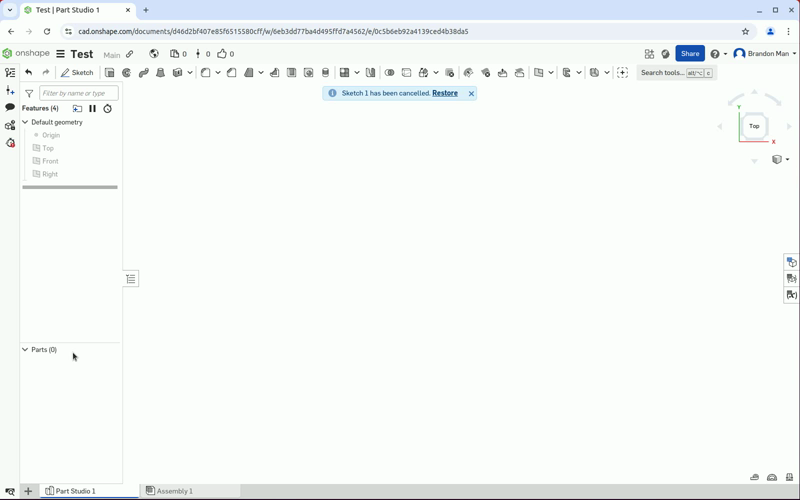
key(shift+p)
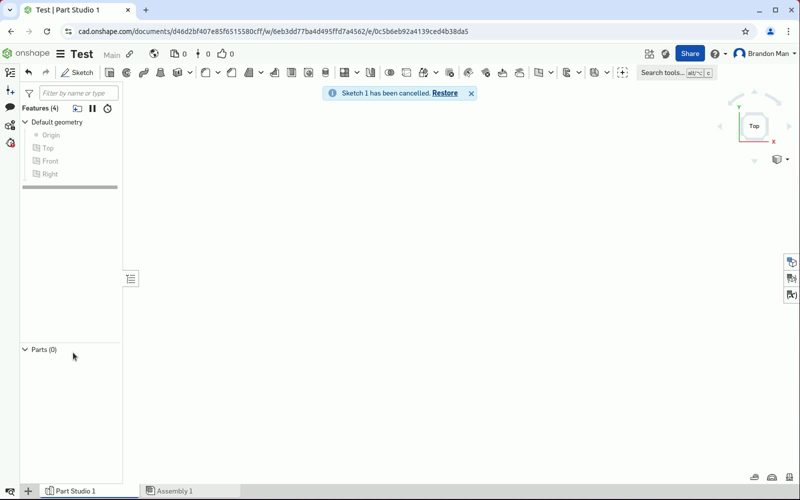
key(space)
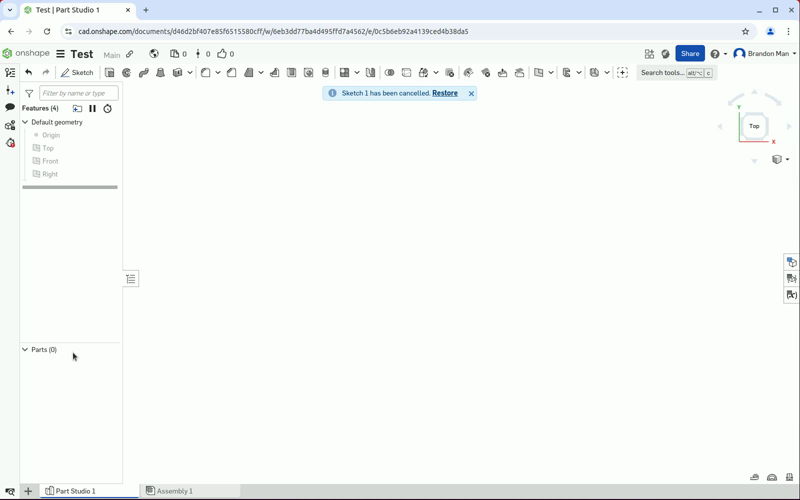
key_down(shift)
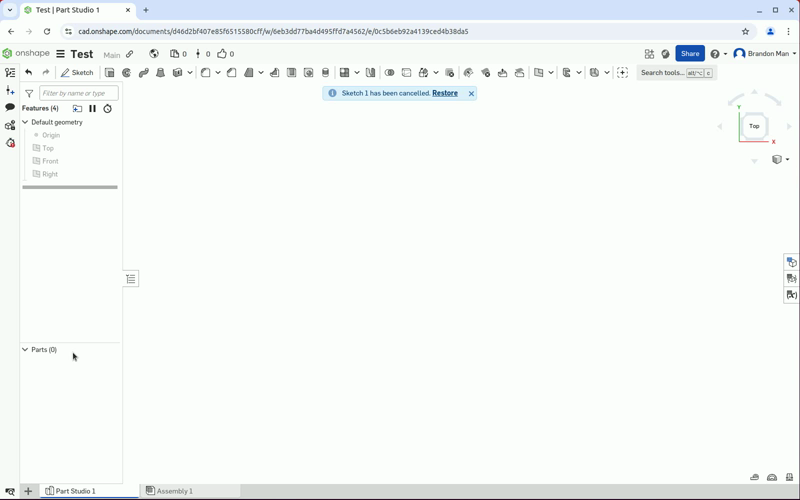
key(up)
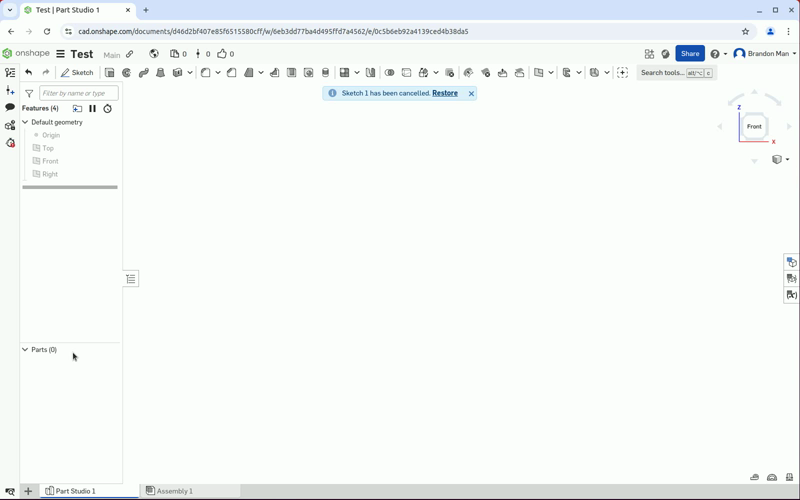
key_up(shift)
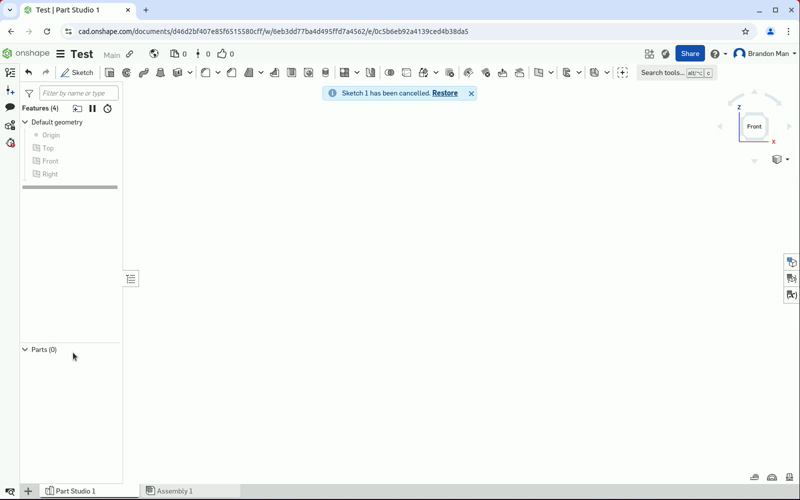
mouse_move(73, 352)
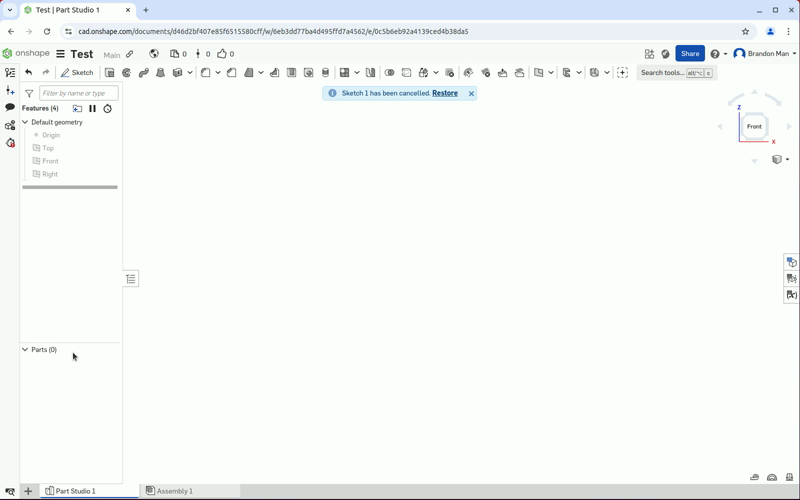
key(shift+y)
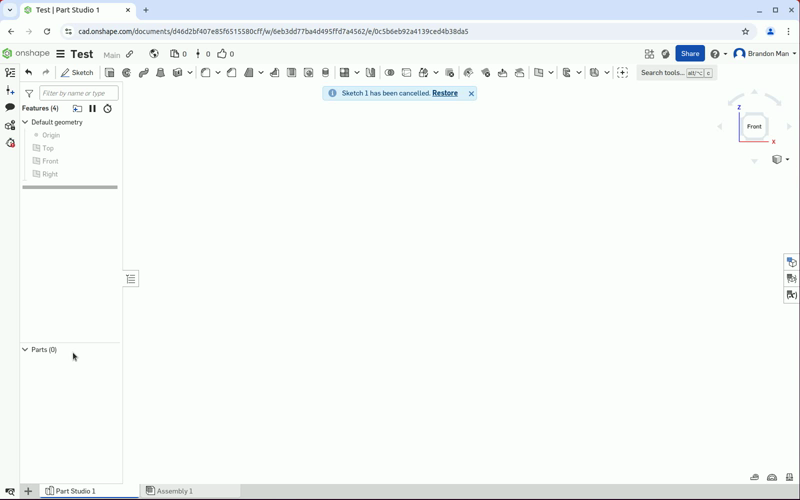
key(shift+s)
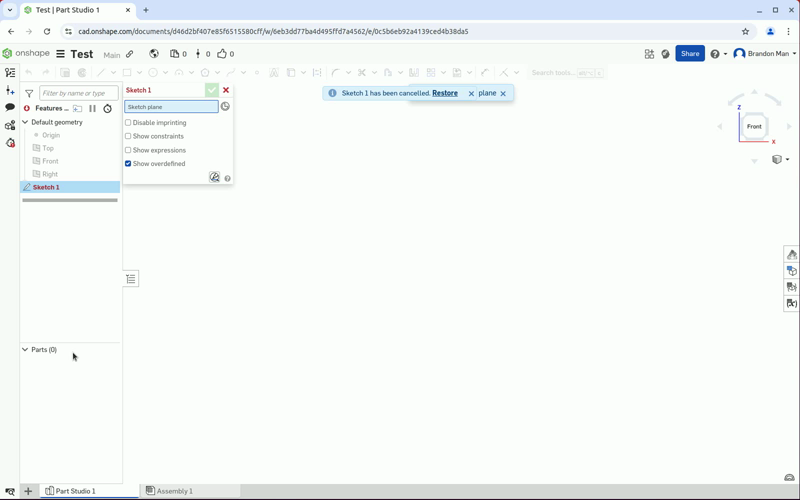
mouse_move(73, 163)
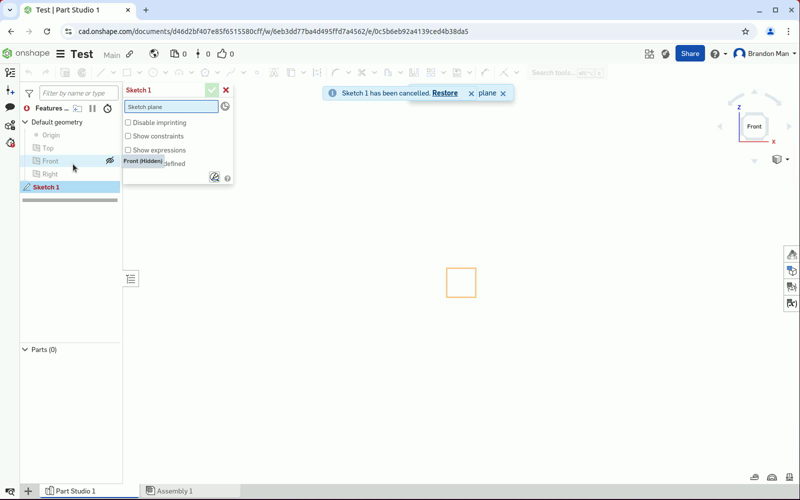
click(73, 163)
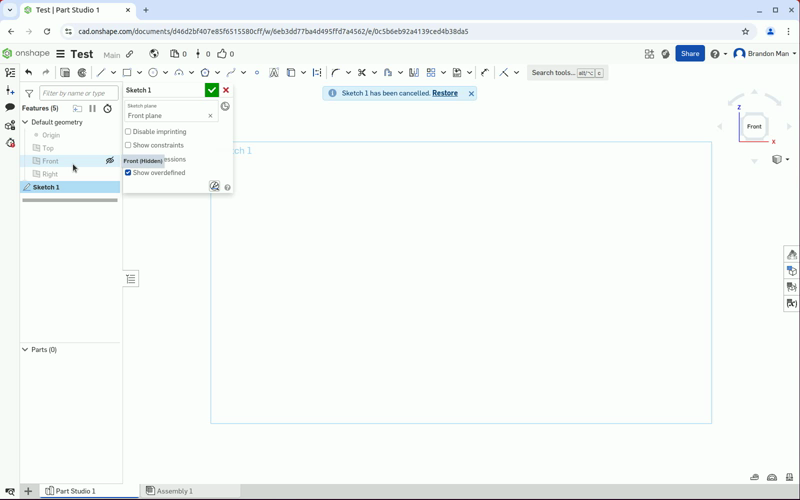
mouse_move(73, 352)
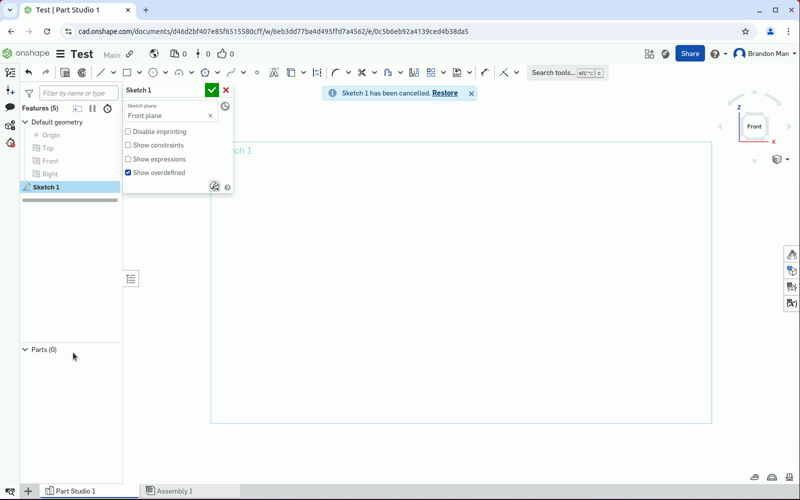
key(y)
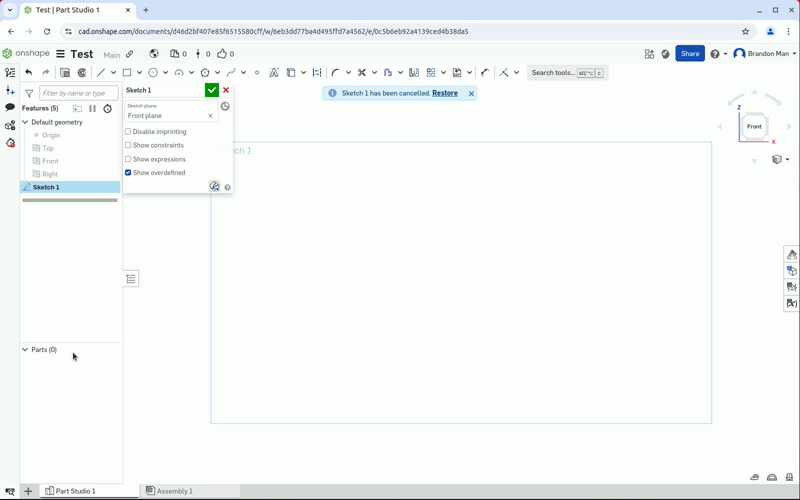
key(l)
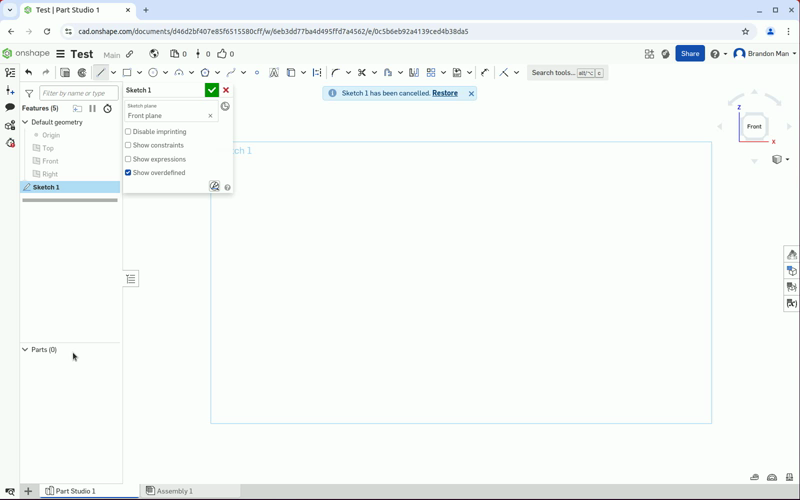
key_down(shift)
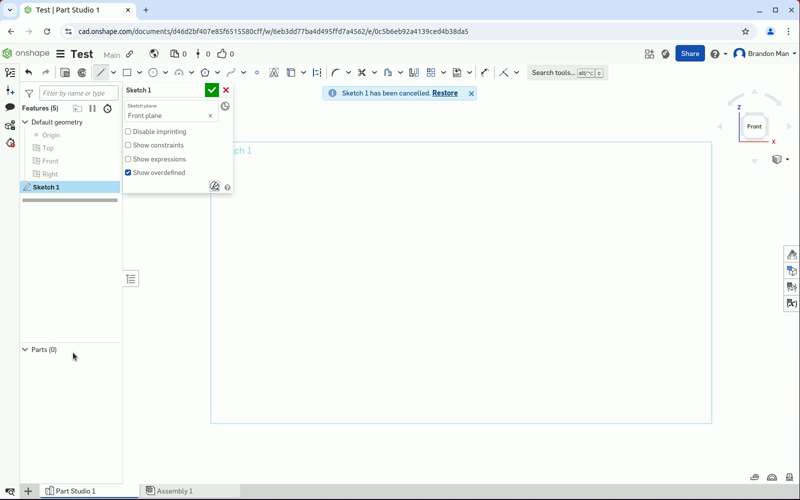
mouse_move(430, 252)
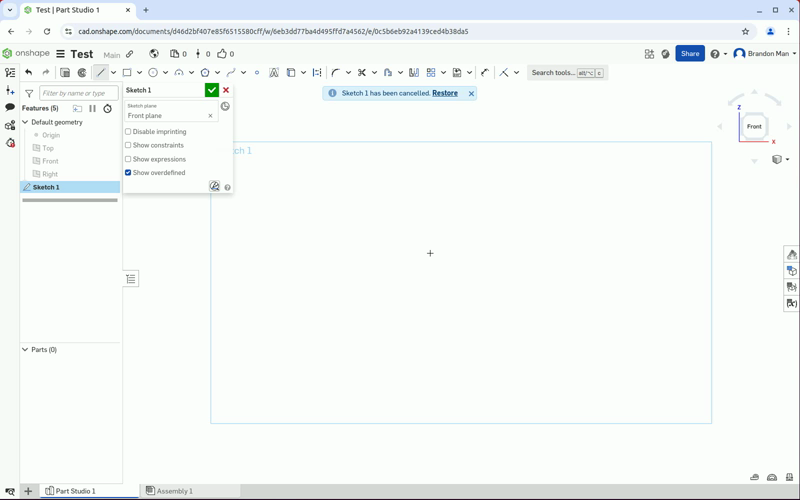
click(430, 252)
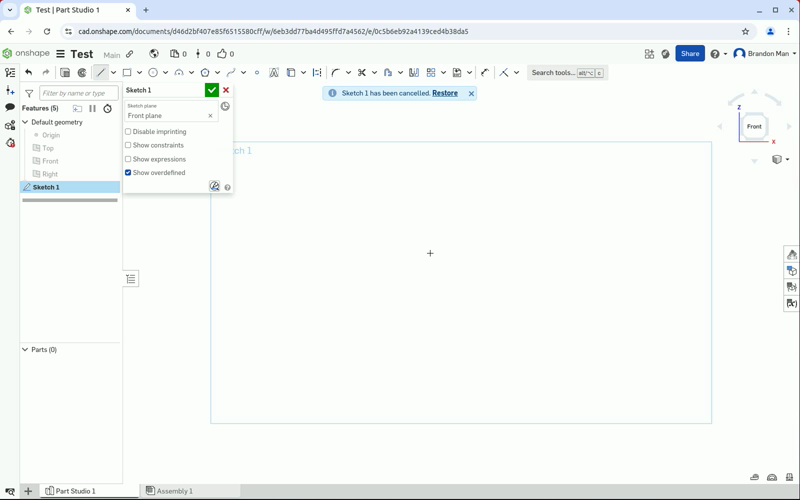
key_up(shift)
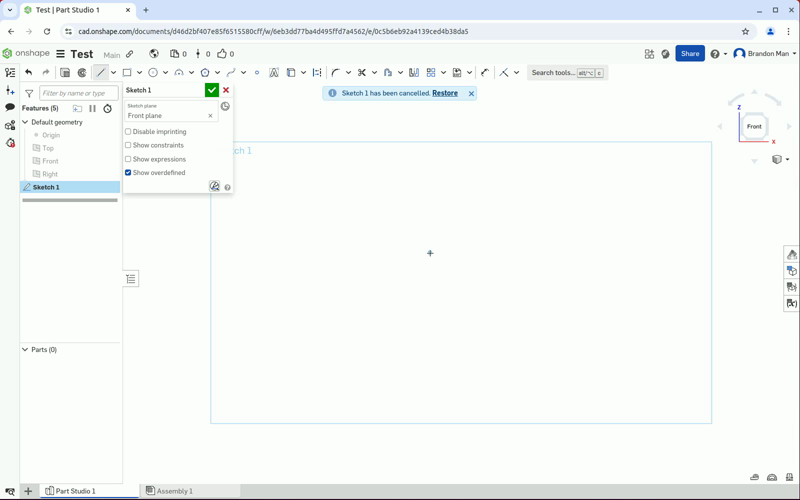
key_down(shift)
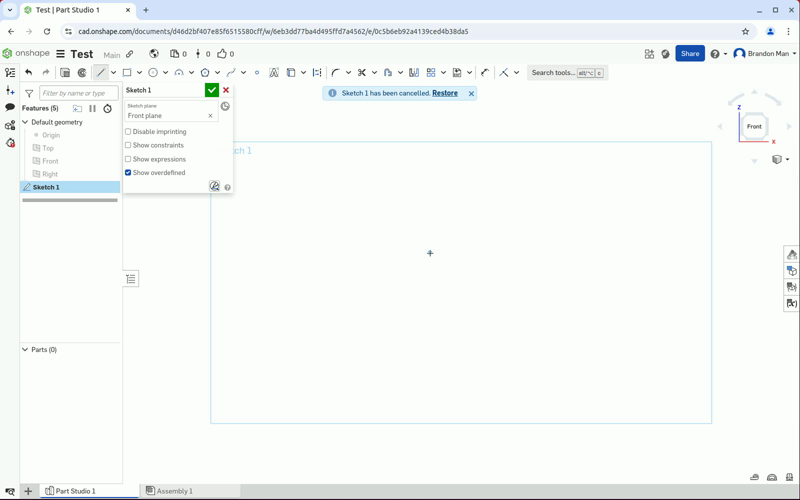
mouse_move(460, 252)
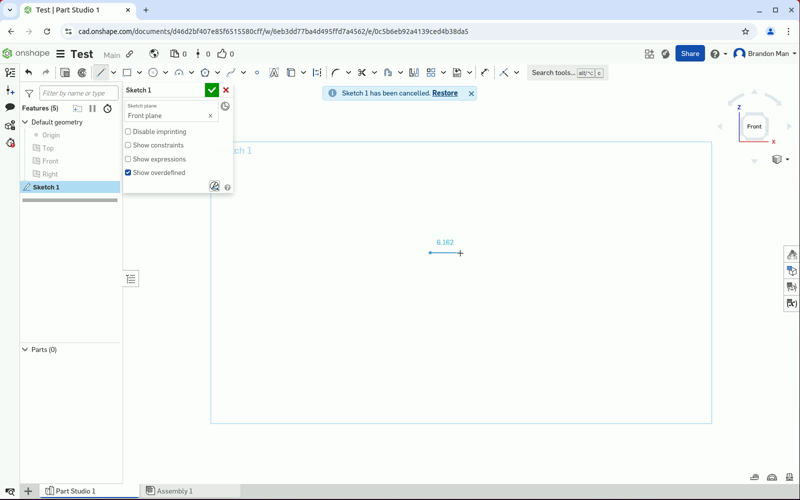
mouse_move(459, 252)
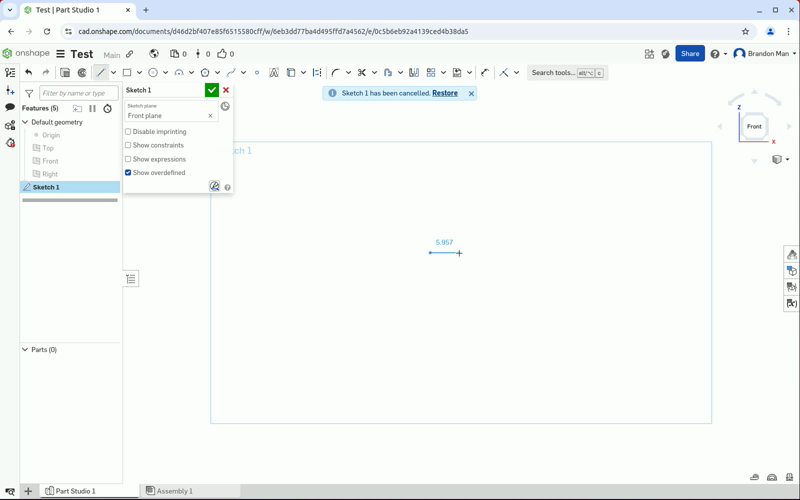
click(459, 252)
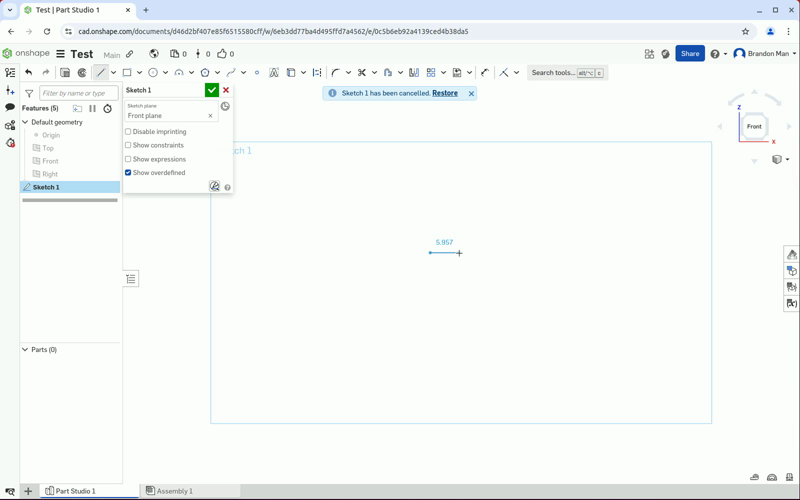
key_up(shift)
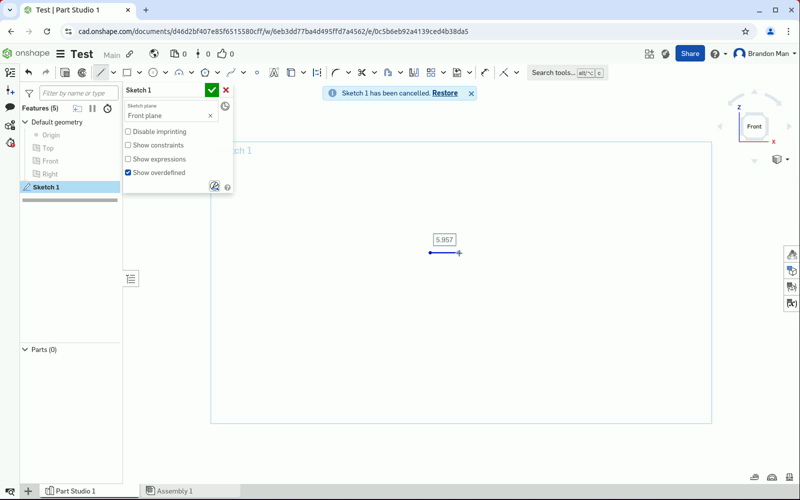
key_down(shift)
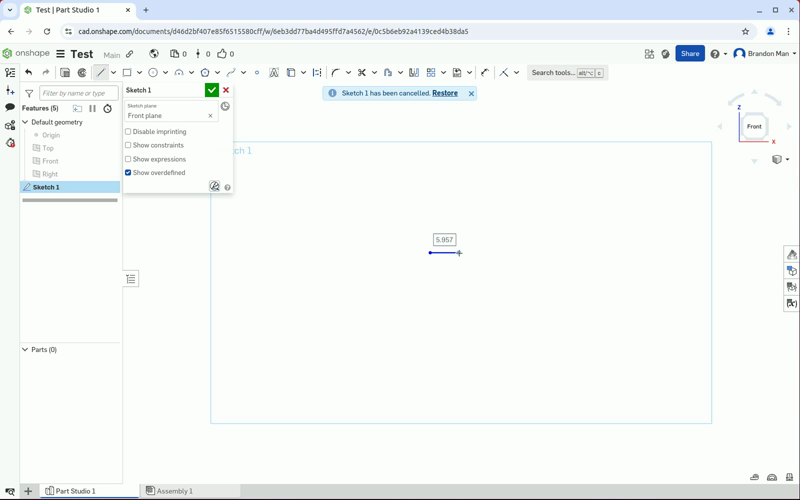
mouse_move(489, 252)
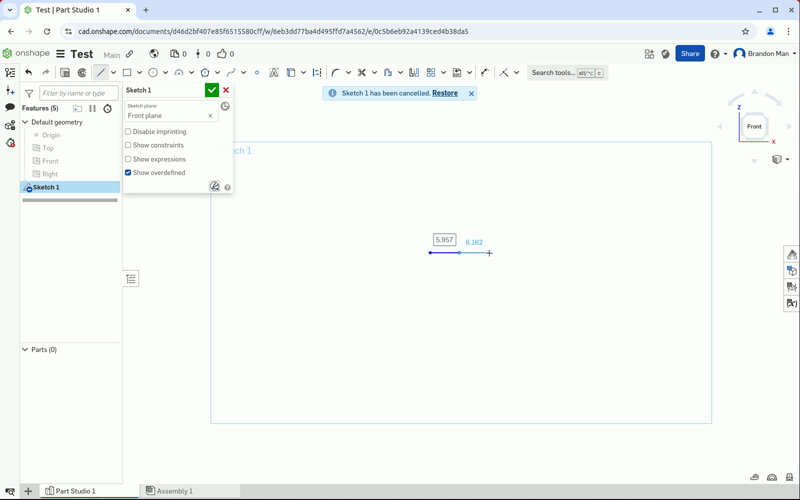
mouse_move(459, 284)
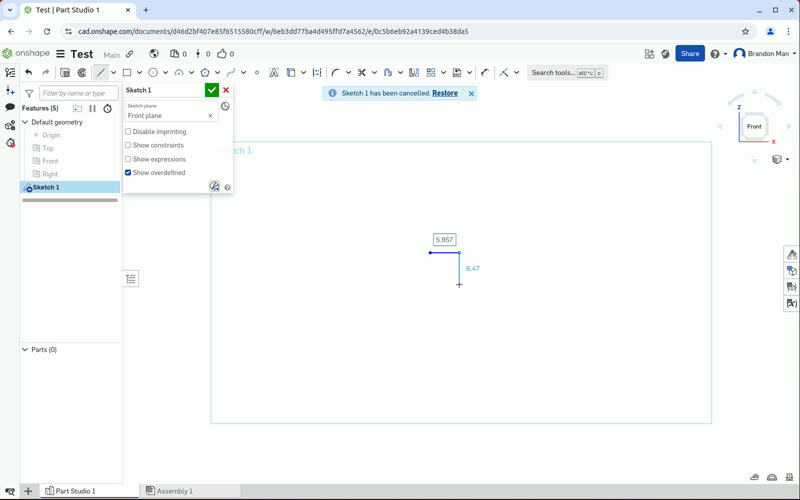
click(459, 284)
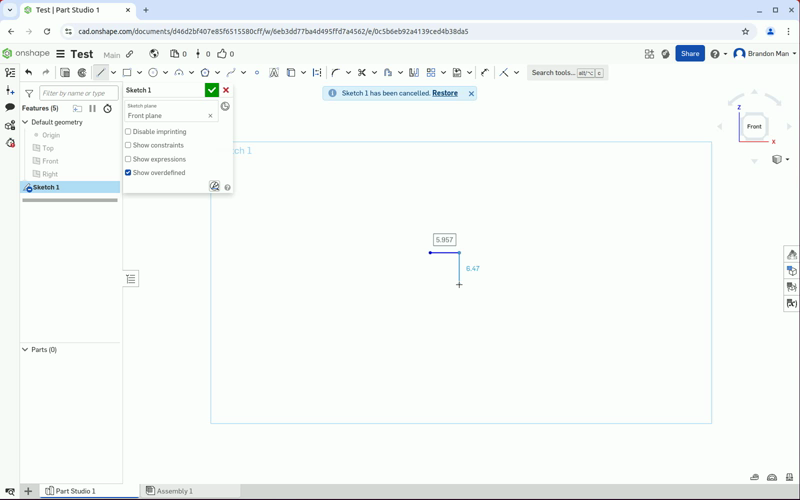
key_up(shift)
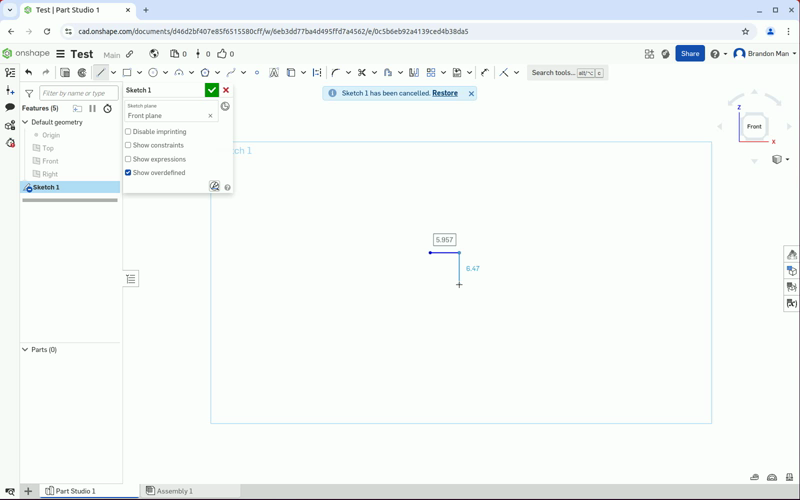
key_down(shift)
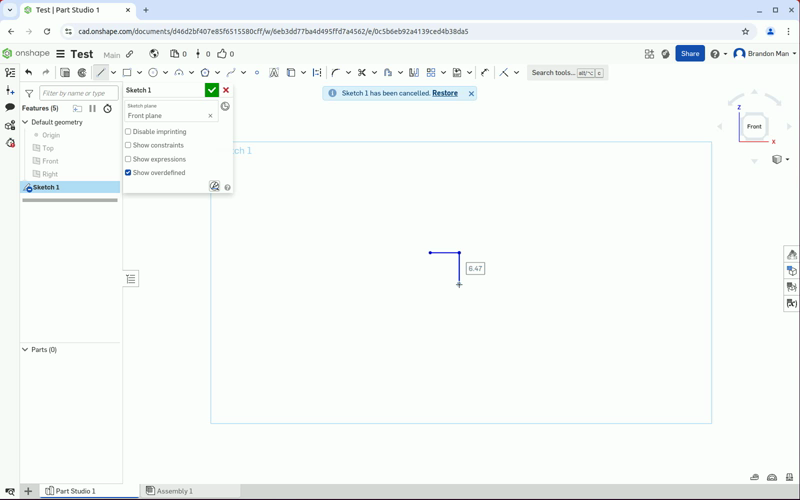
mouse_move(525, 284)
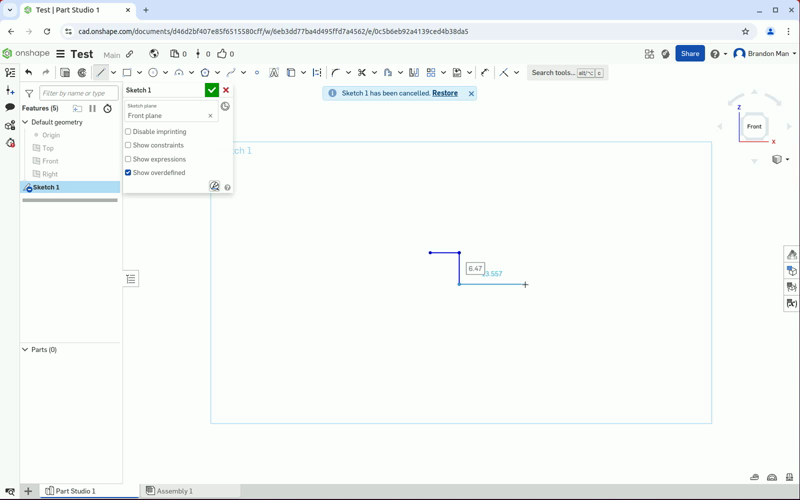
click(525, 284)
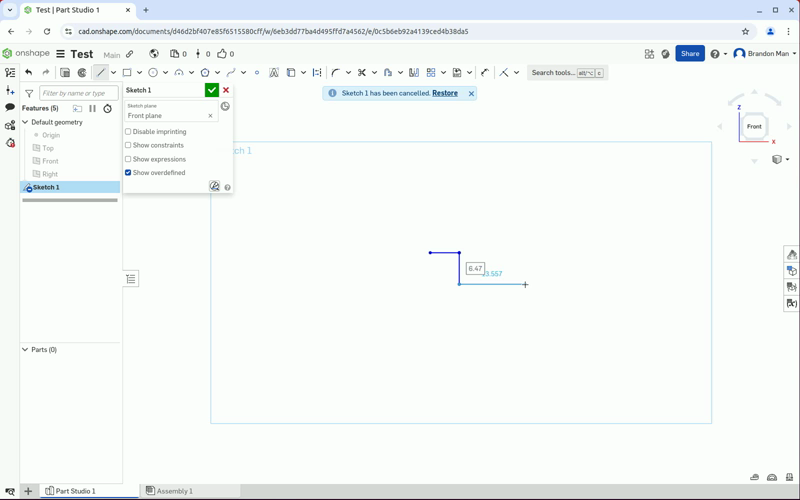
key_up(shift)
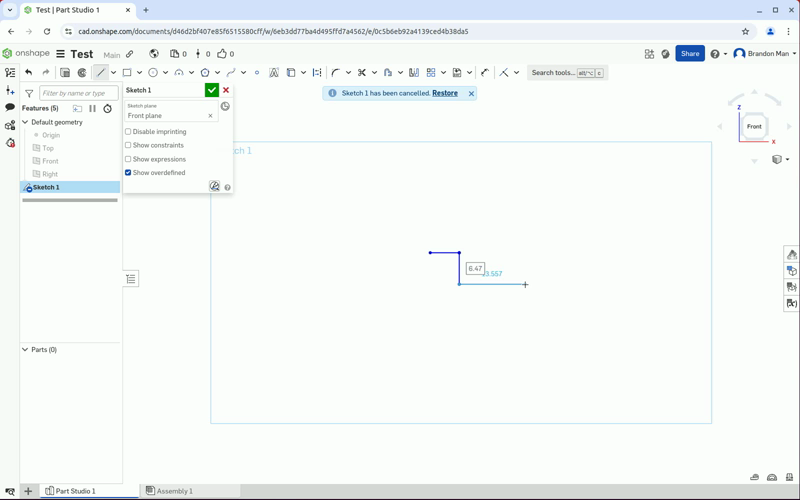
key_down(shift)
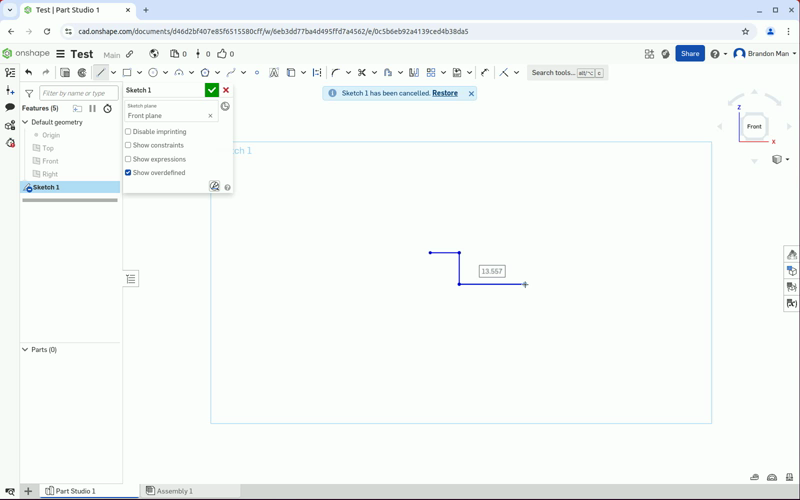
mouse_move(555, 284)
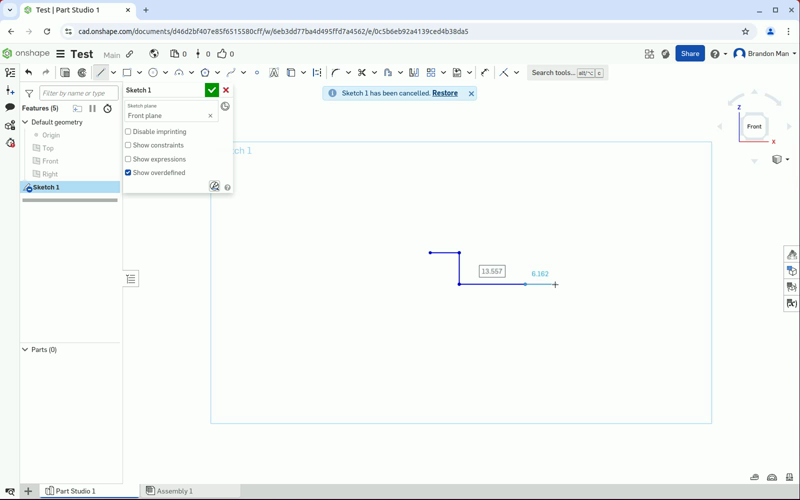
mouse_move(525, 283)
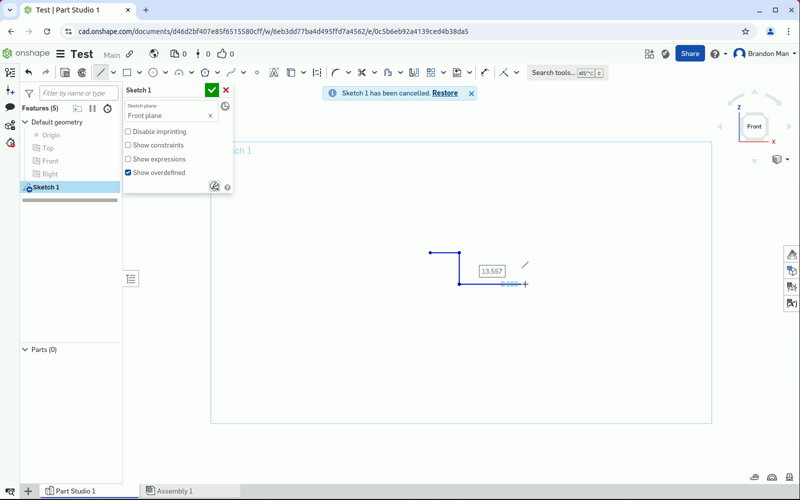
scroll(6)
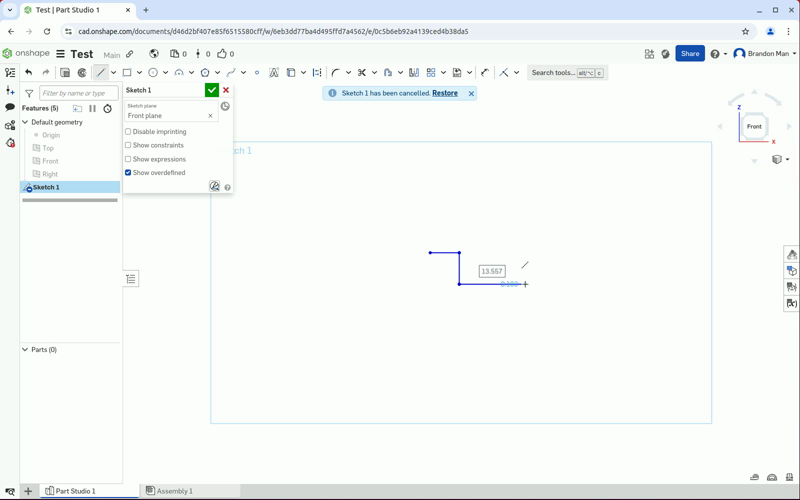
scroll(6)
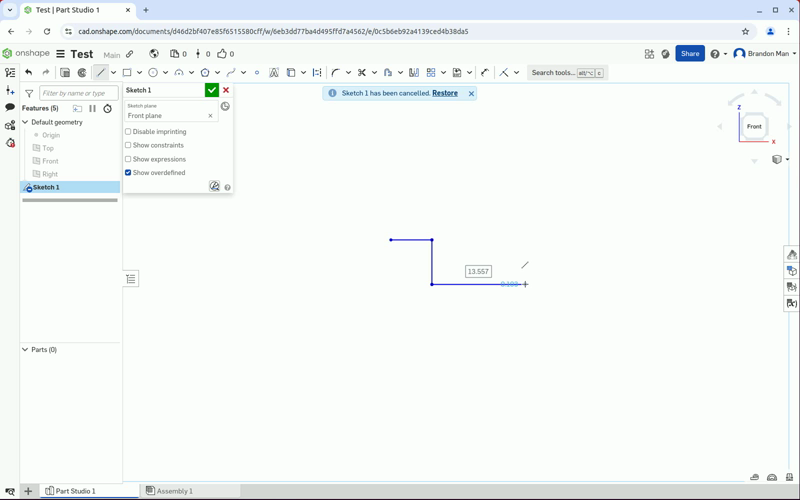
scroll(6)
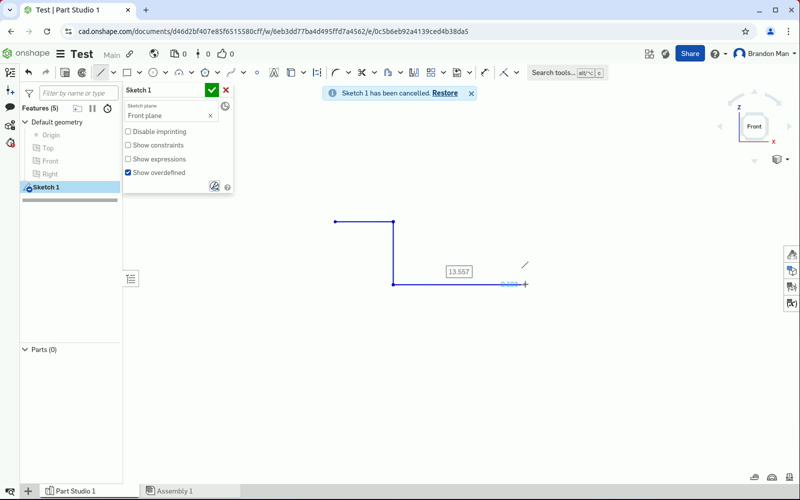
scroll(6)
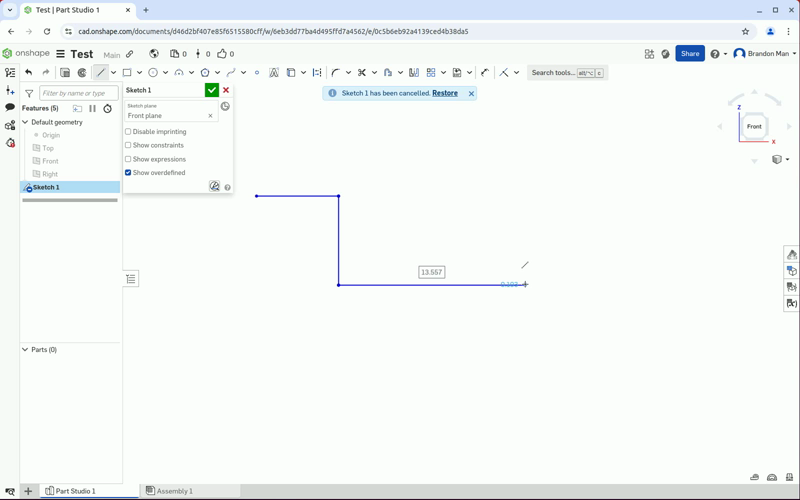
scroll(6)
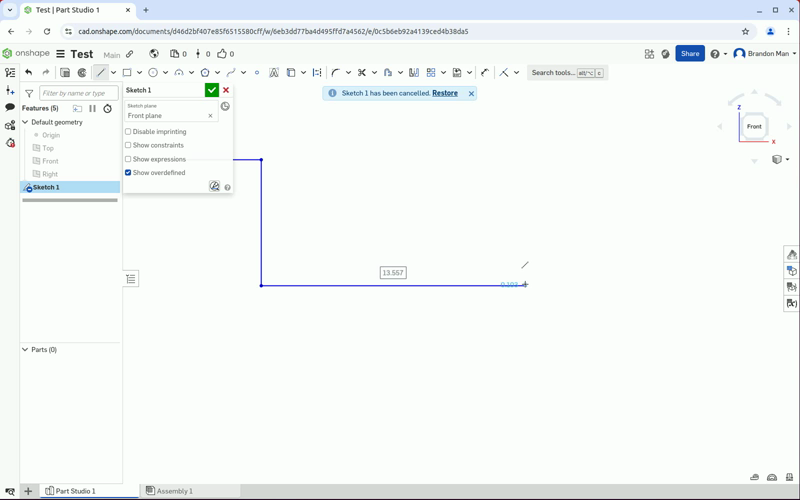
scroll(6)
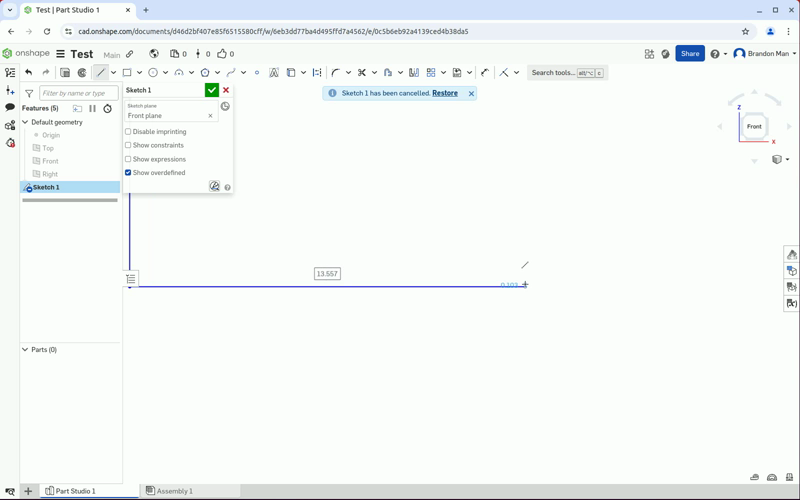
scroll(6)
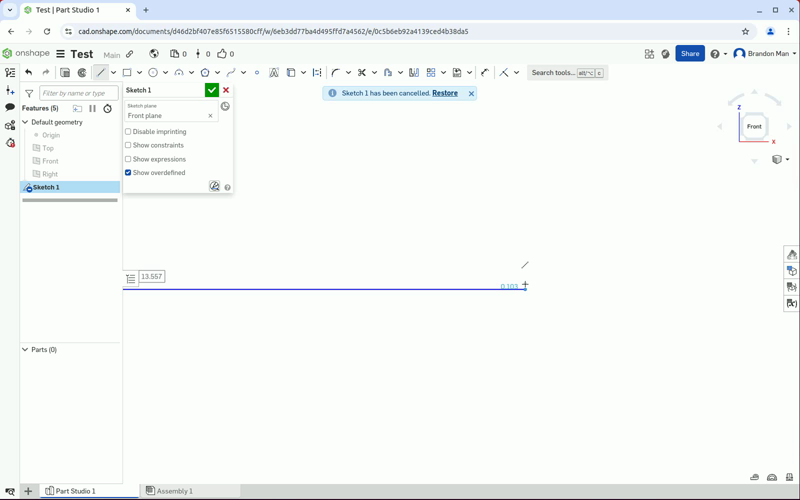
click(525, 283)
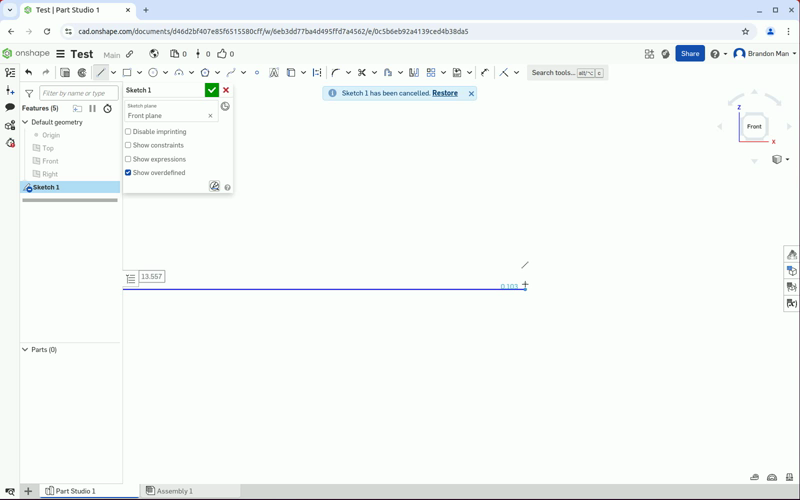
scroll(-6)
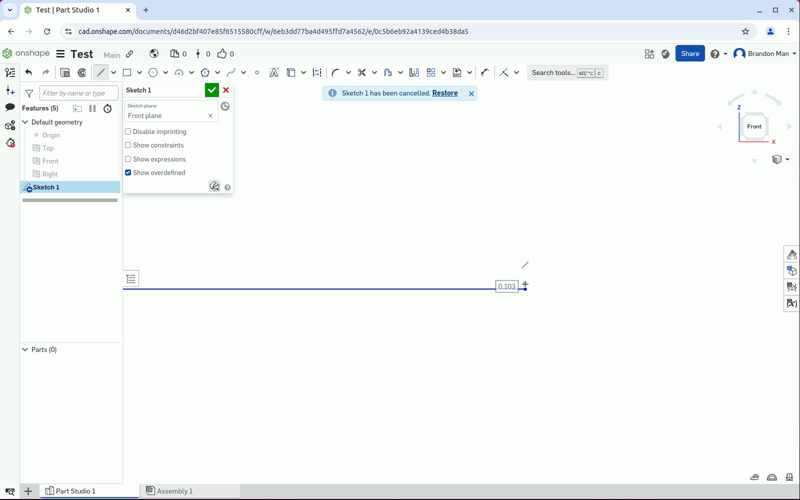
scroll(-6)
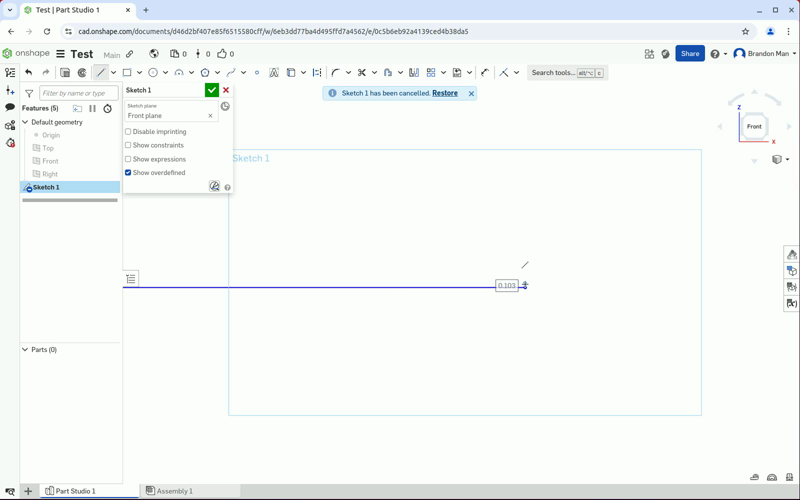
scroll(-6)
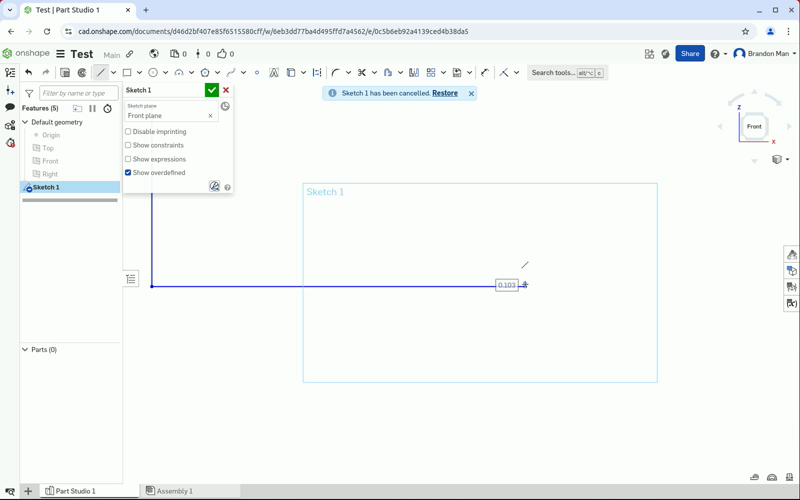
scroll(-6)
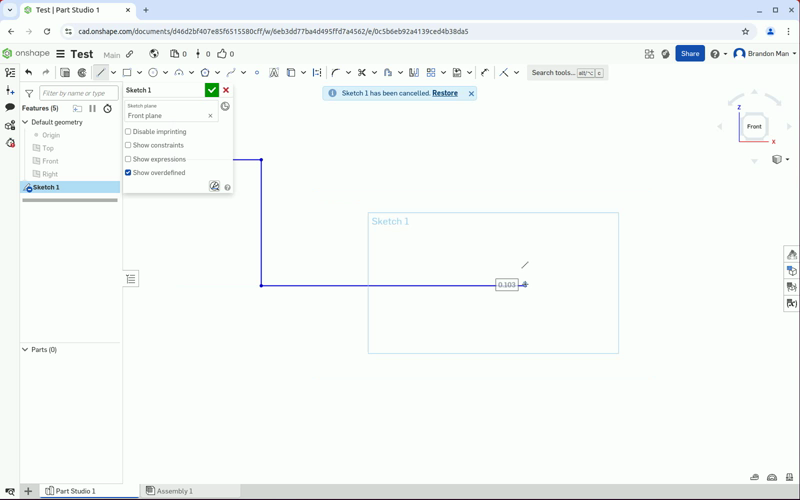
scroll(-6)
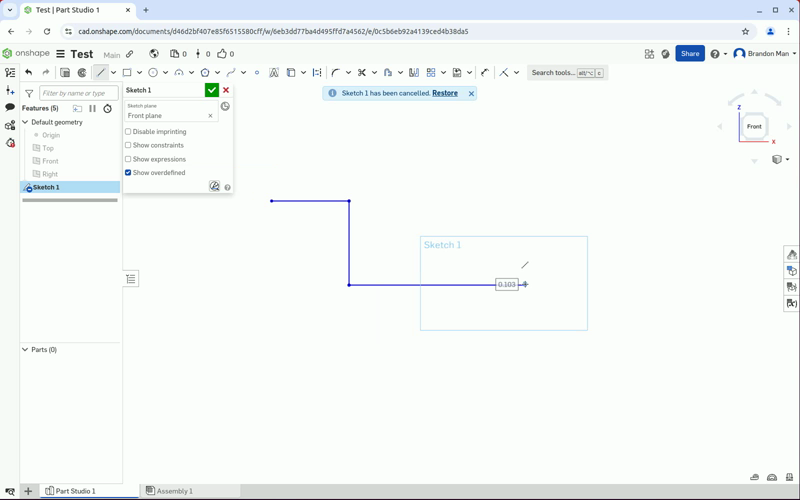
scroll(-6)
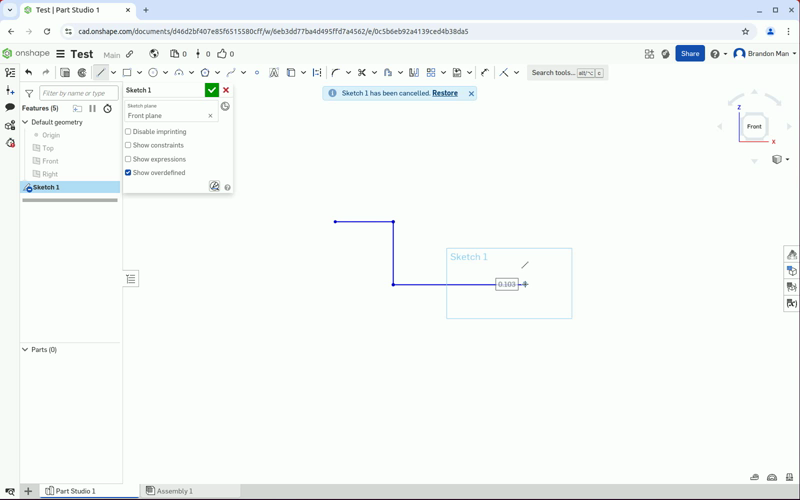
scroll(-6)
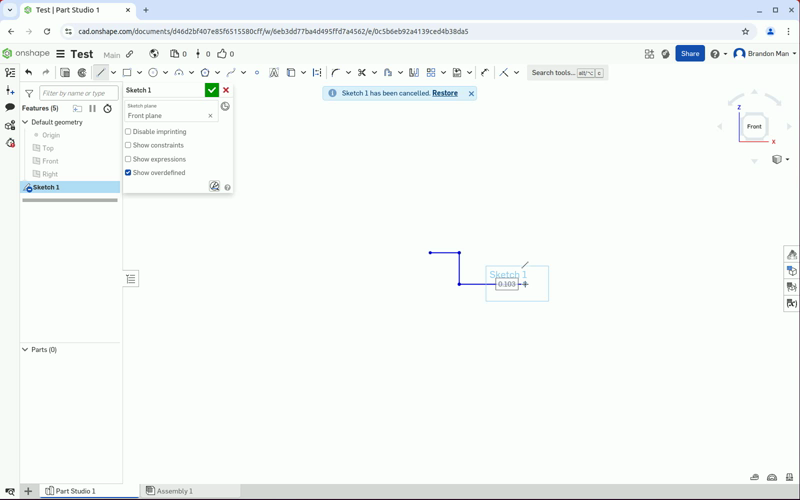
key_up(shift)
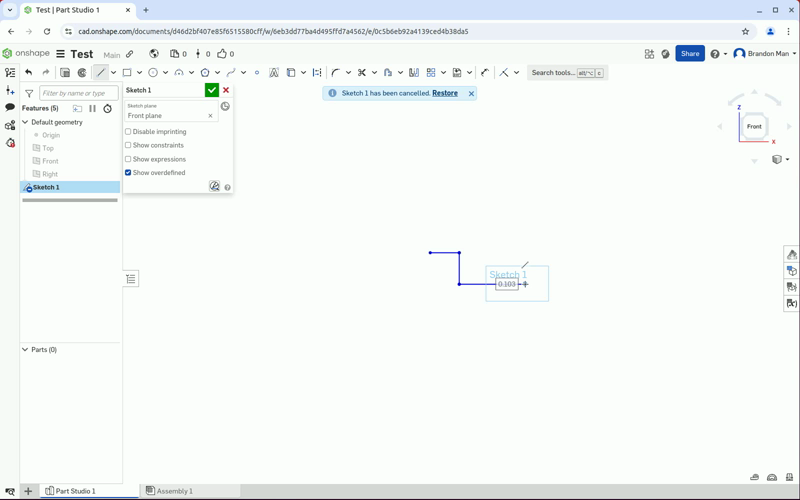
key_down(shift)
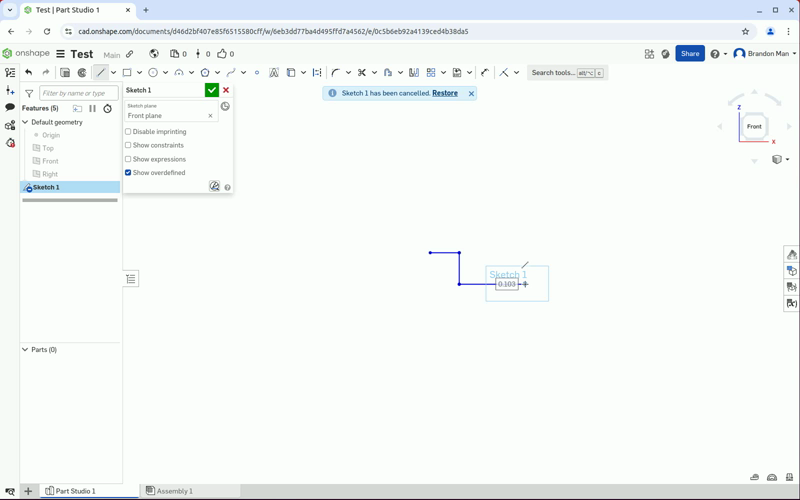
mouse_move(461, 283)
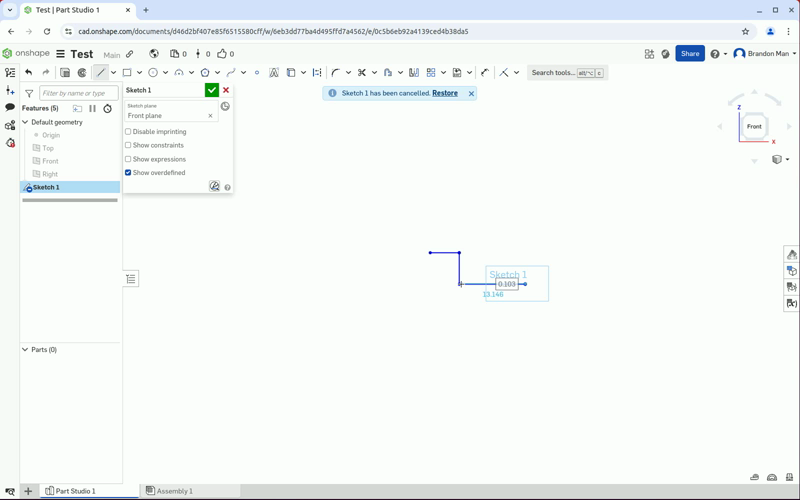
scroll(6)
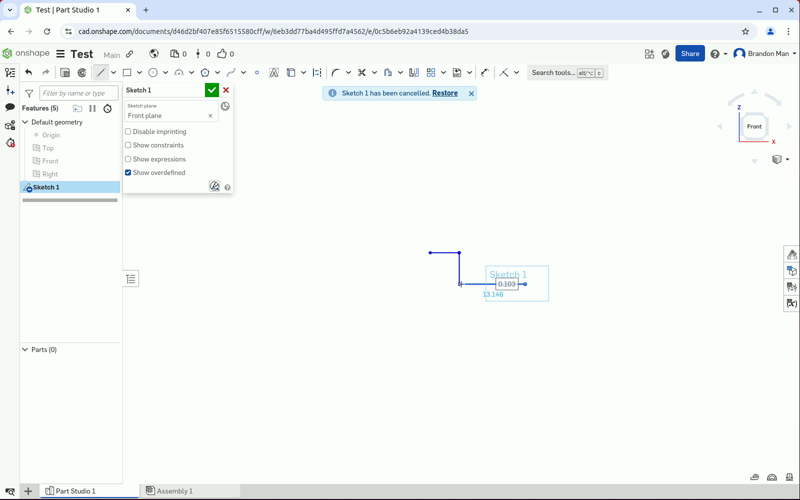
scroll(6)
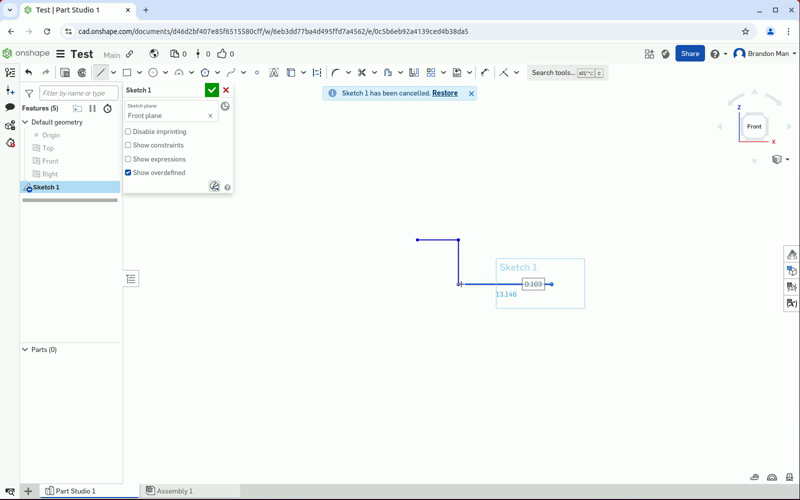
scroll(6)
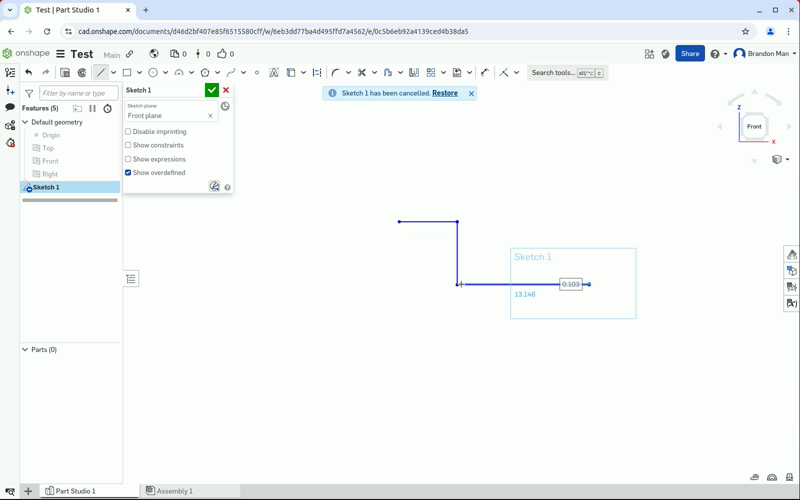
scroll(6)
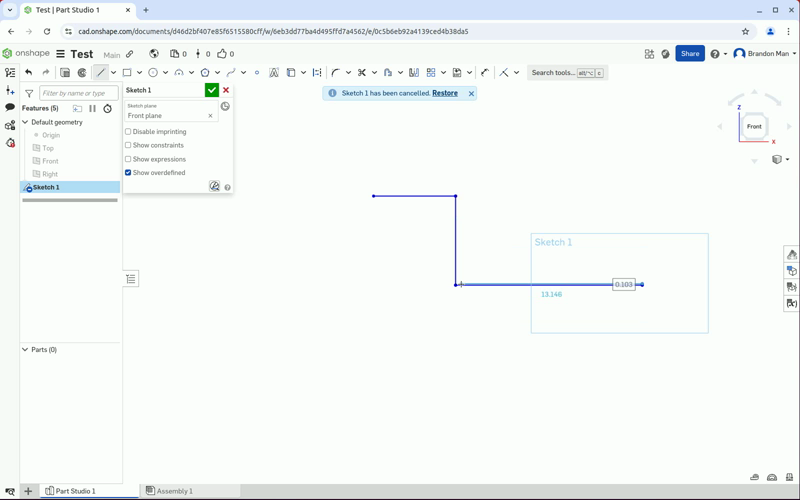
scroll(6)
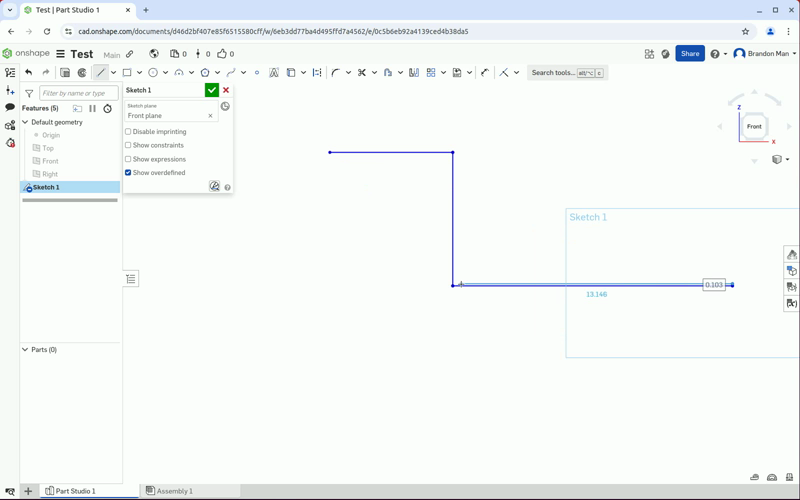
scroll(6)
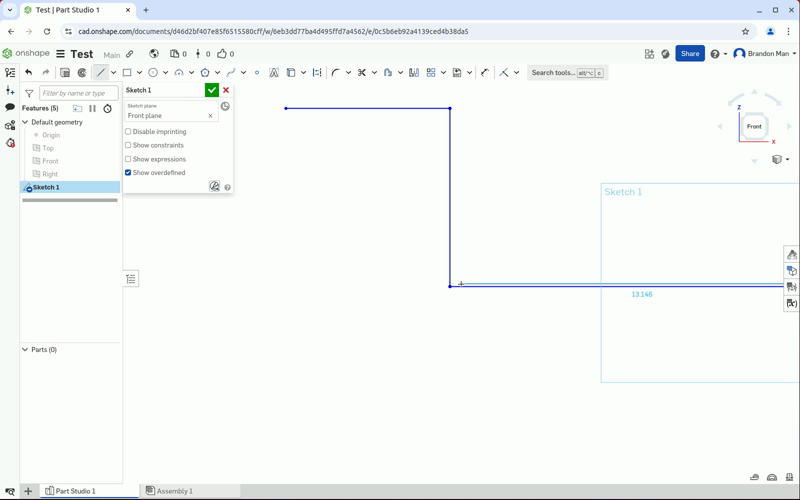
scroll(6)
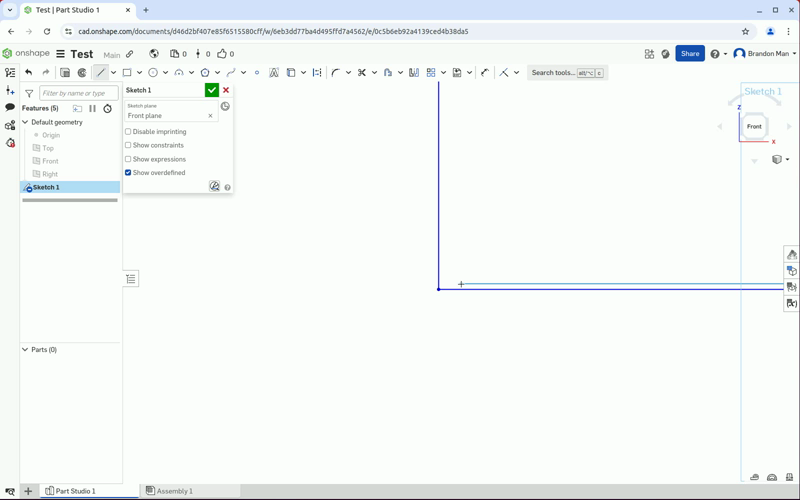
click(461, 283)
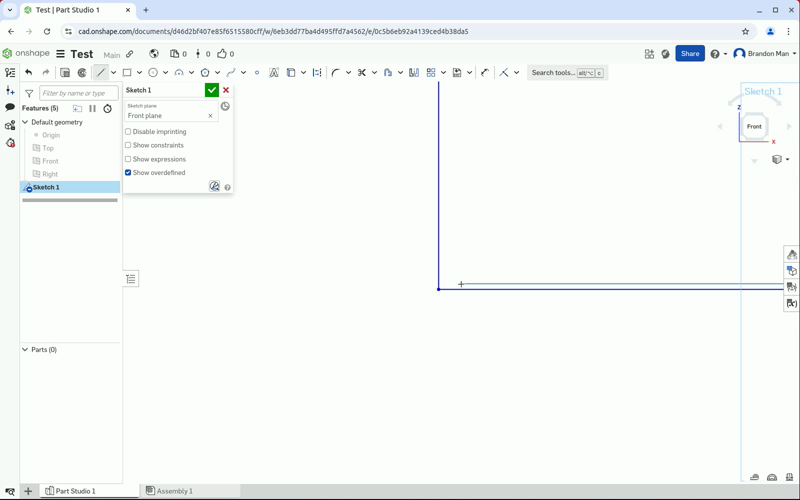
scroll(-6)
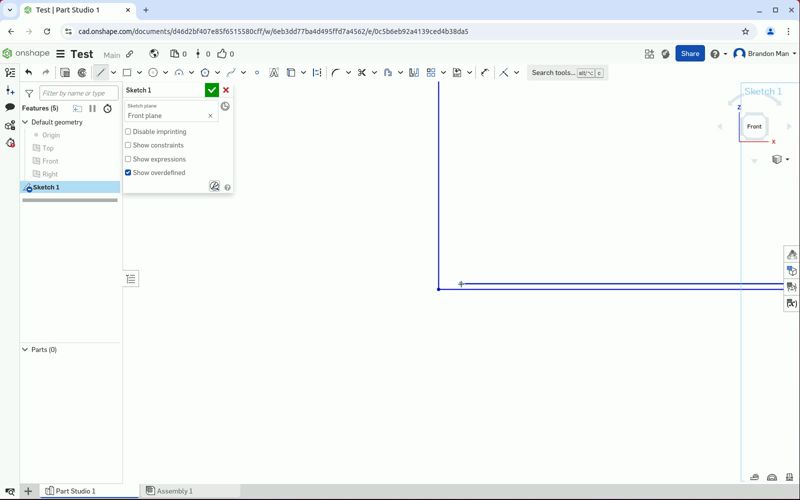
scroll(-6)
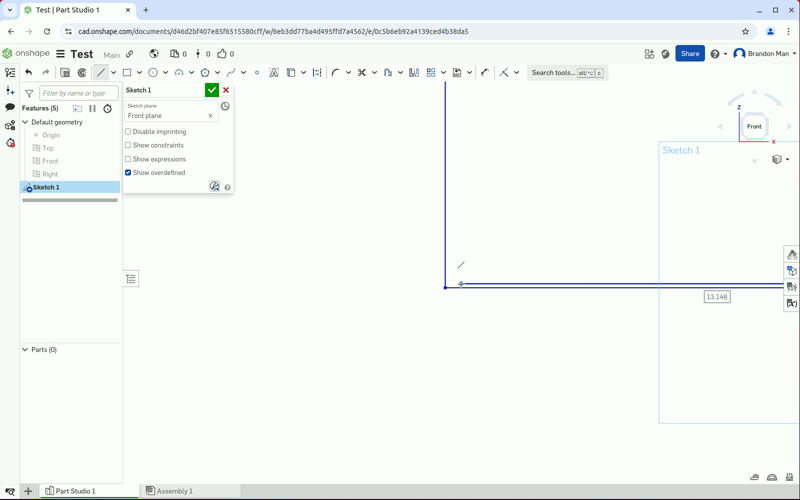
scroll(-6)
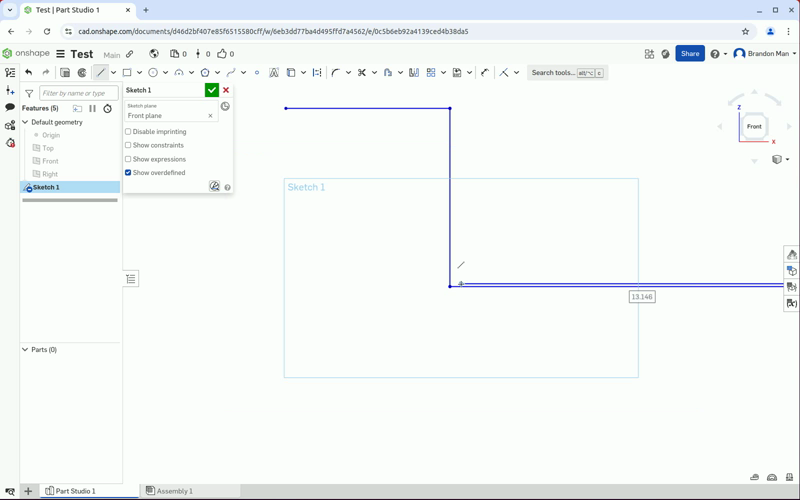
scroll(-6)
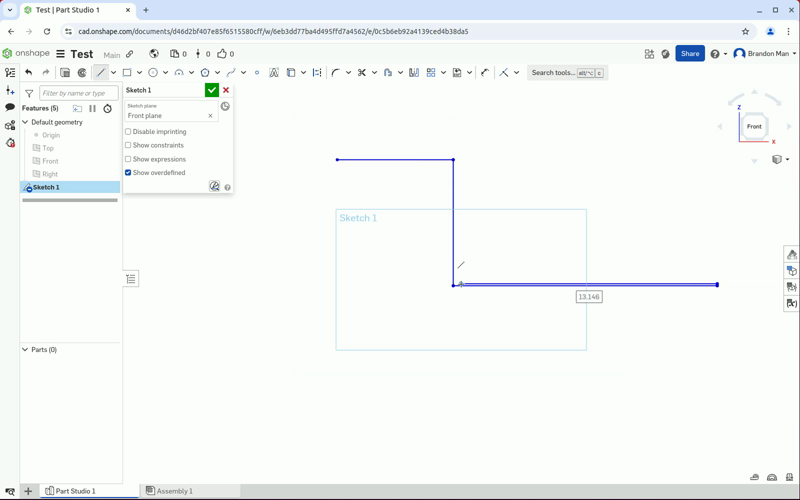
scroll(-6)
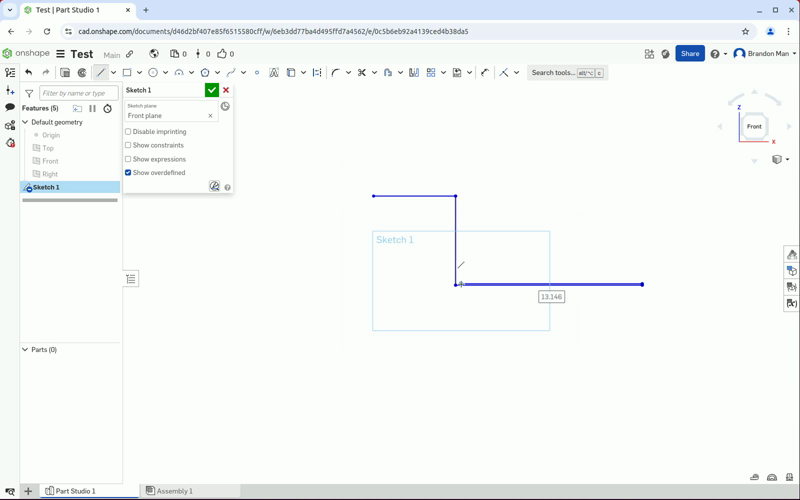
scroll(-6)
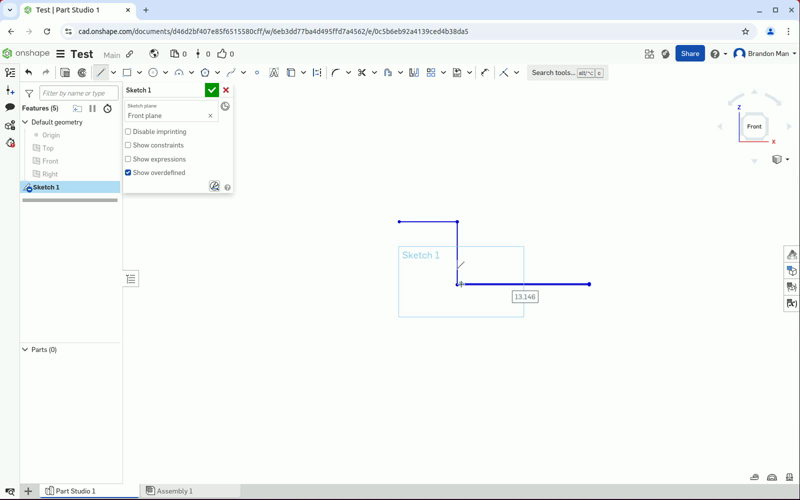
scroll(-6)
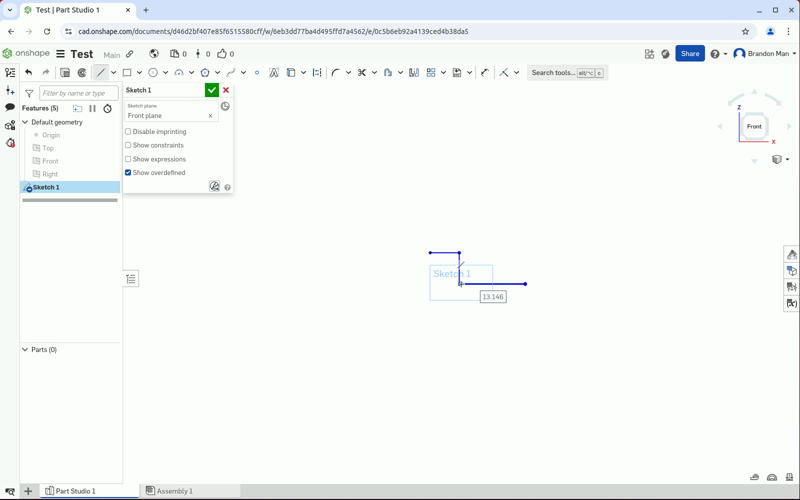
key_up(shift)
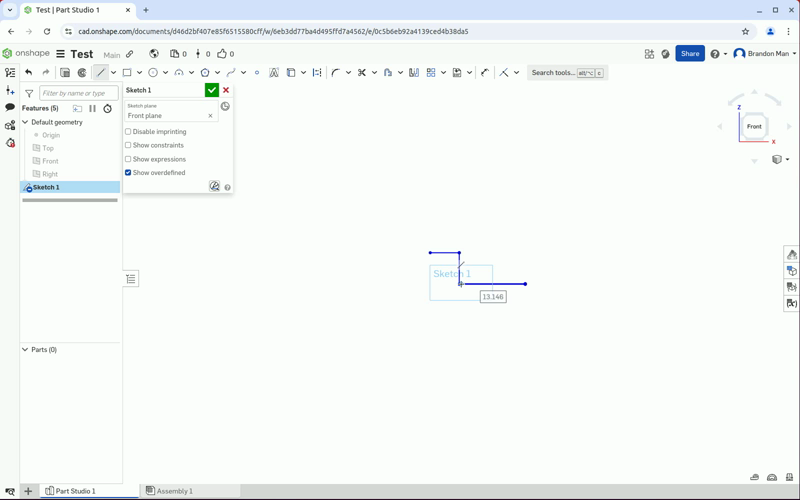
key_down(shift)
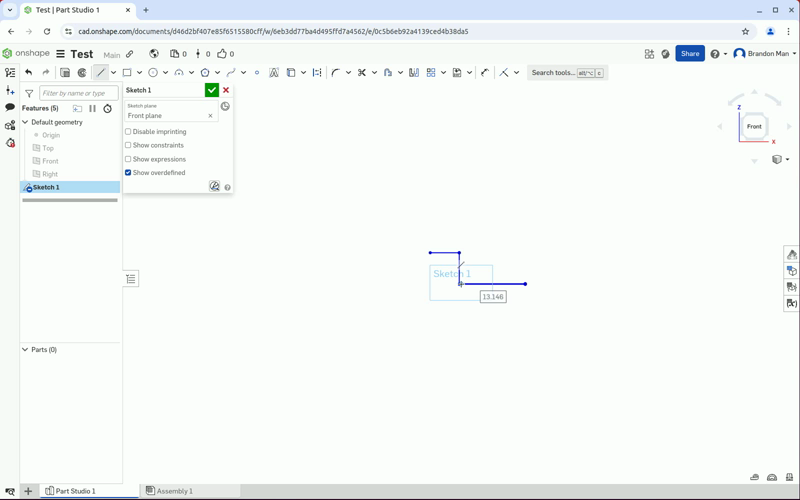
mouse_move(491, 283)
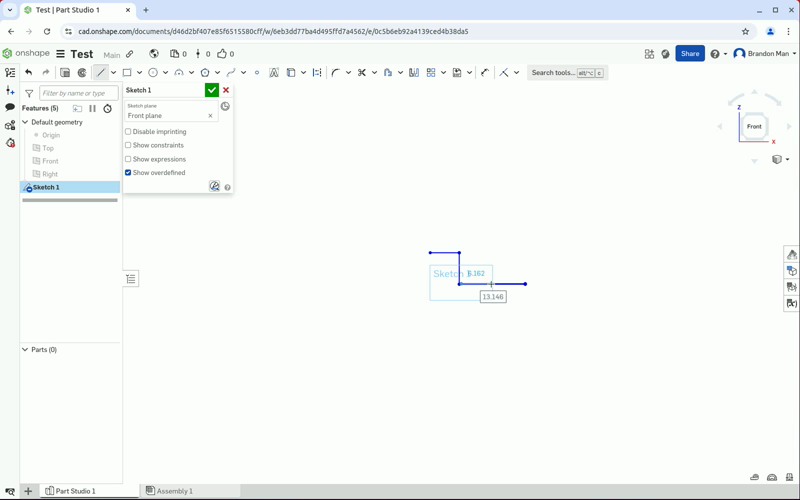
mouse_move(461, 250)
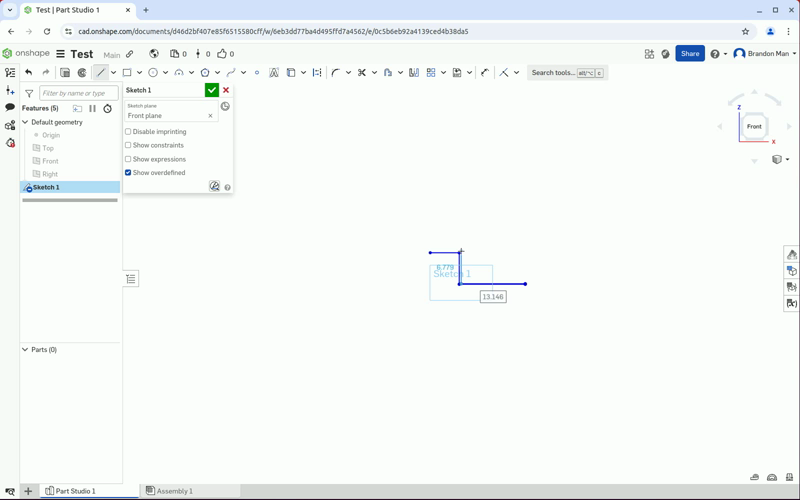
scroll(6)
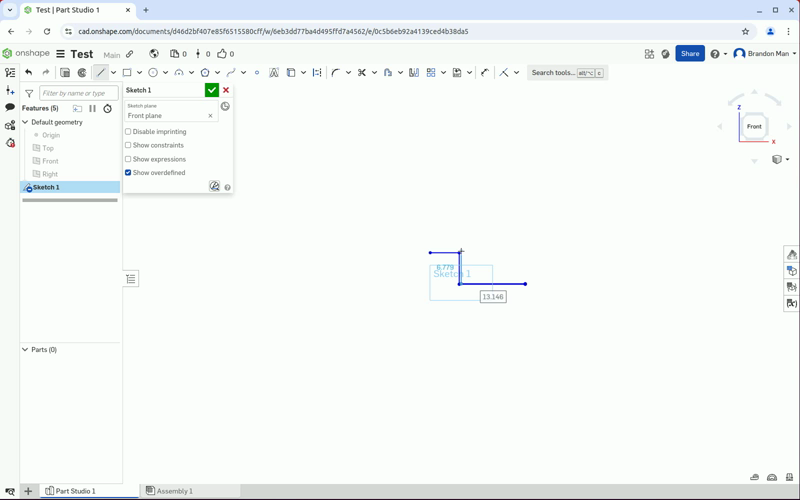
scroll(6)
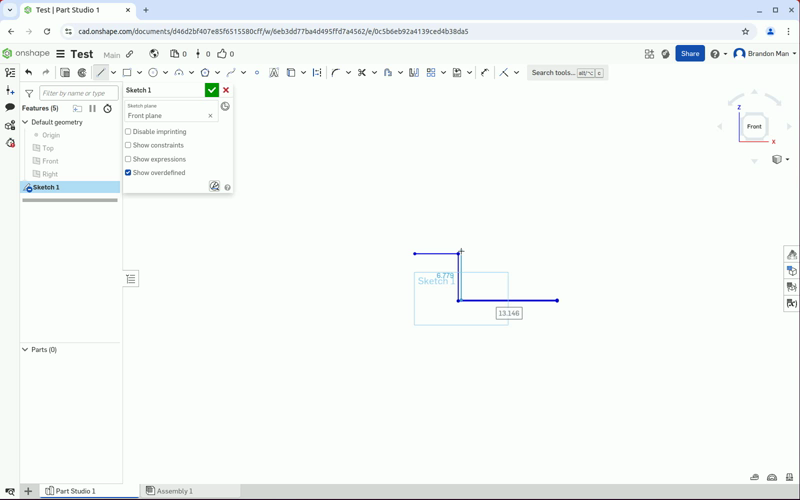
scroll(6)
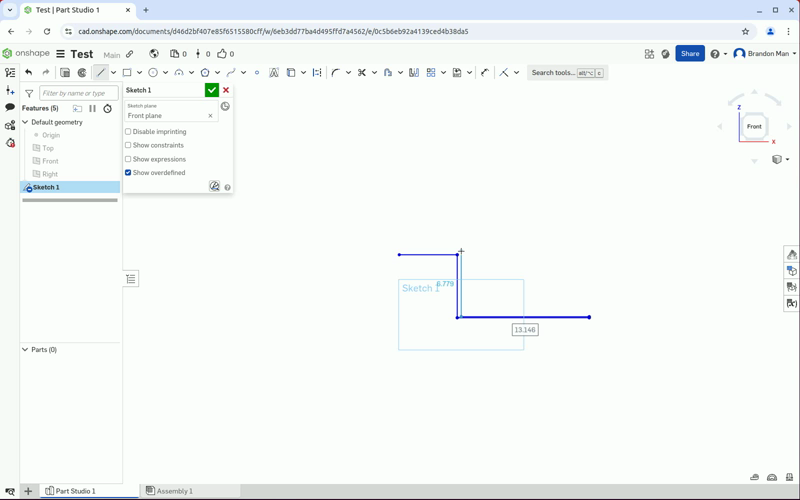
scroll(6)
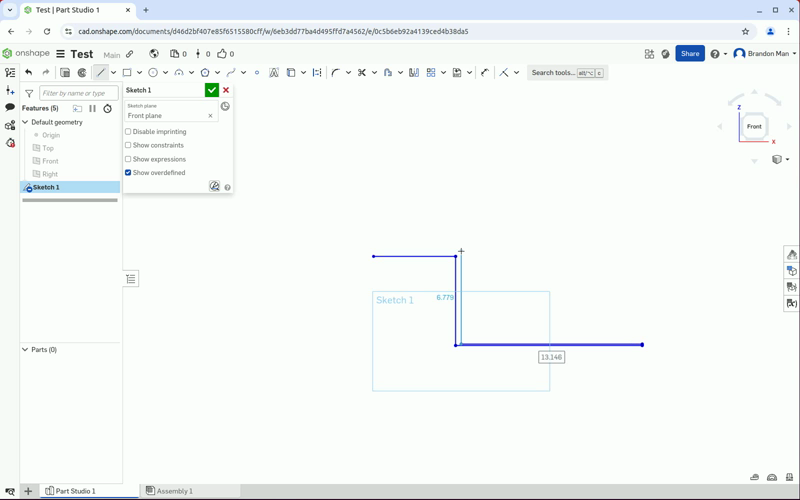
scroll(6)
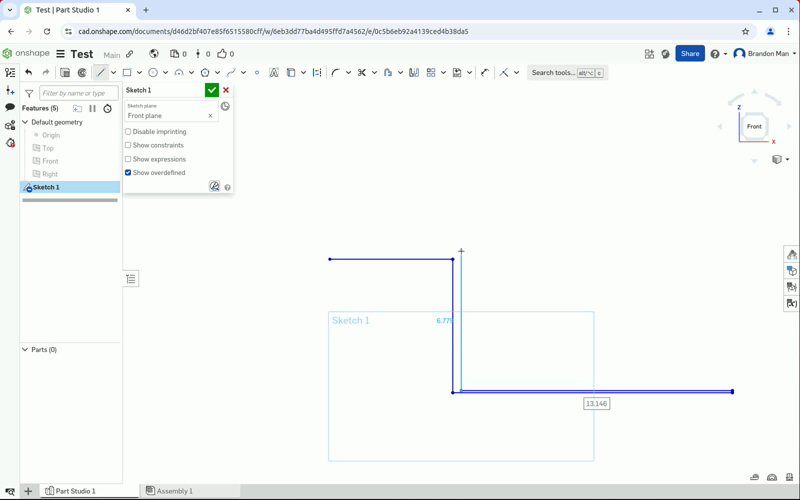
scroll(6)
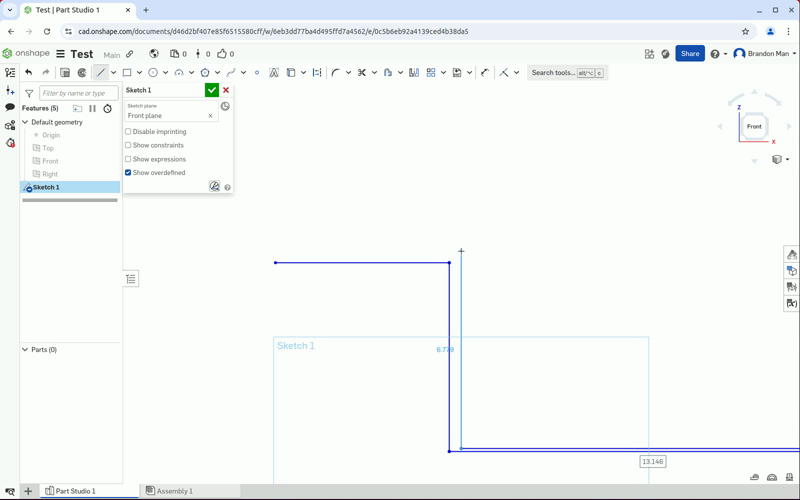
scroll(6)
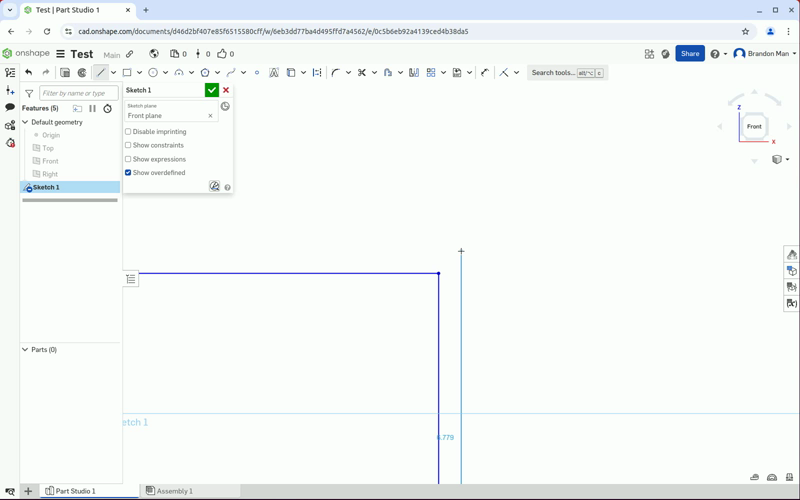
click(461, 250)
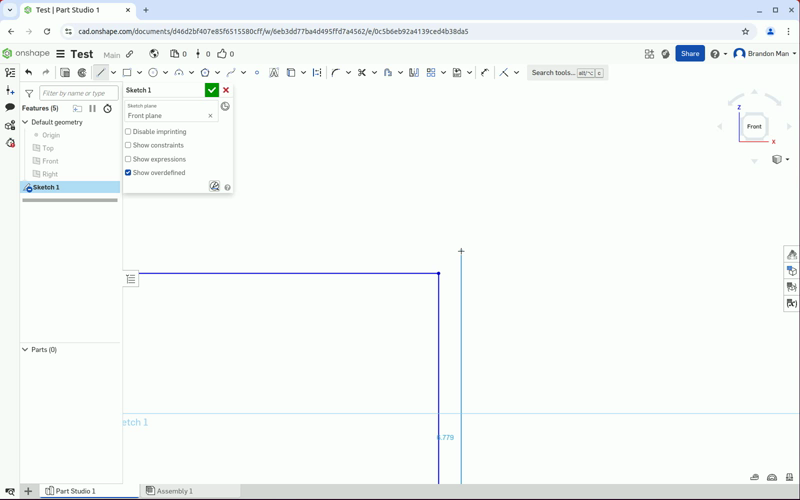
scroll(-6)
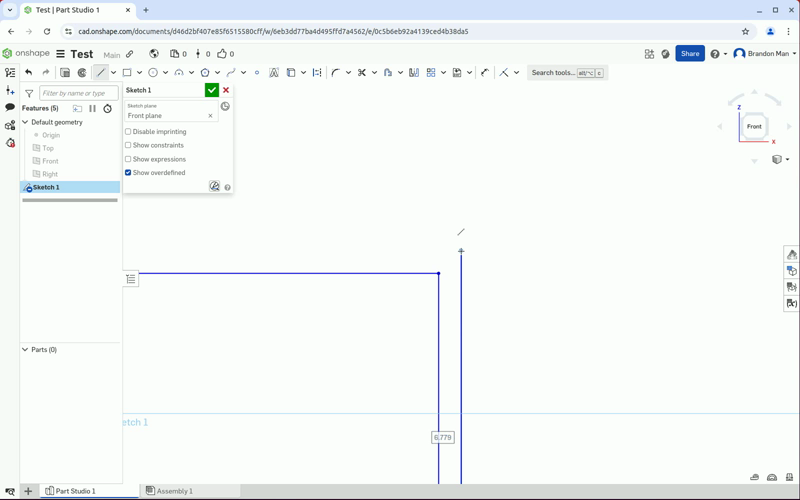
scroll(-6)
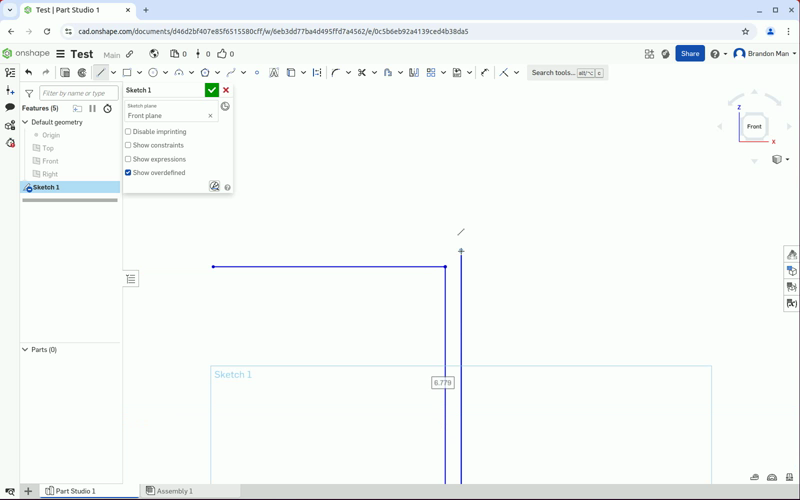
scroll(-6)
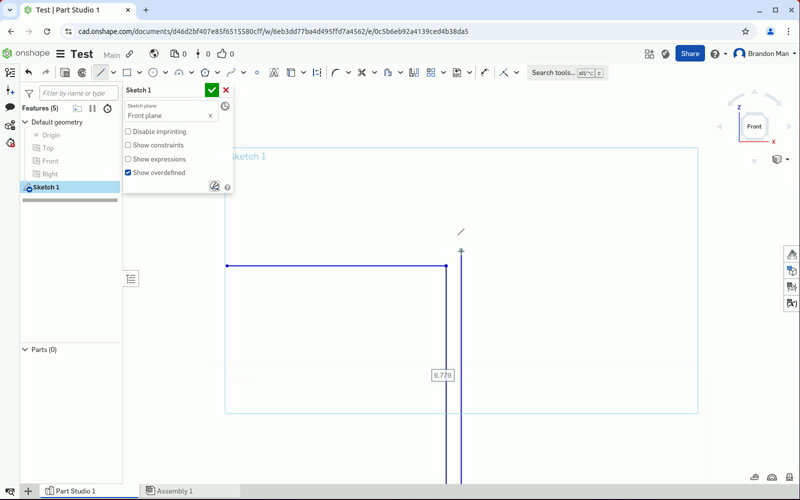
scroll(-6)
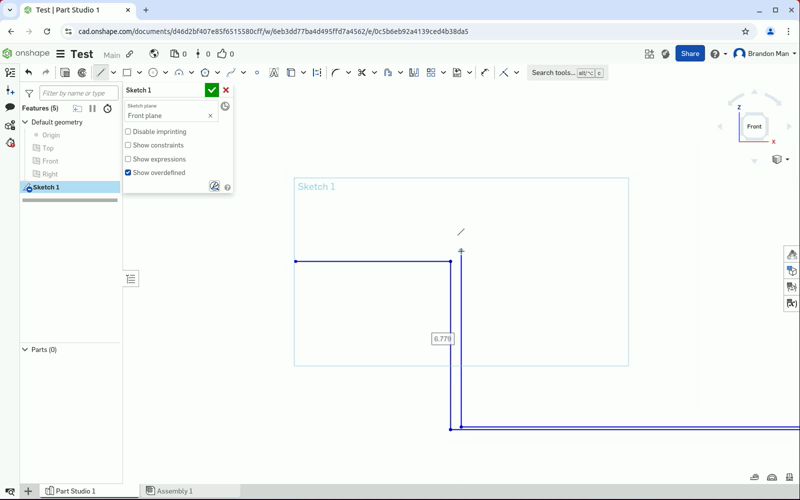
scroll(-6)
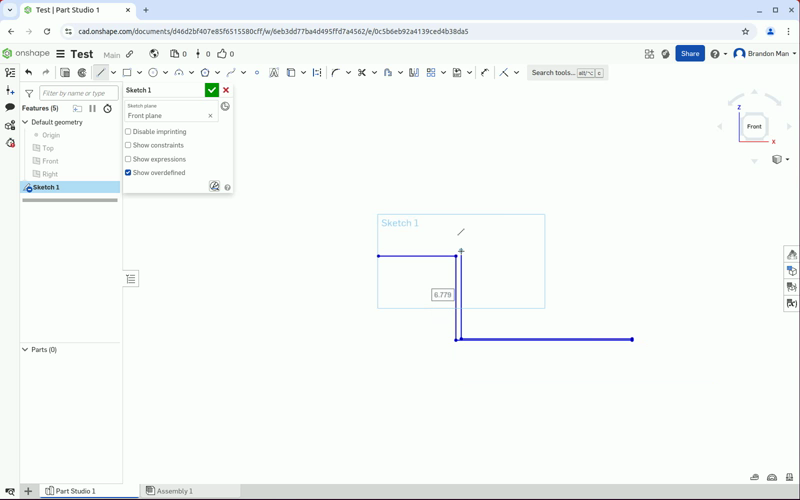
scroll(-6)
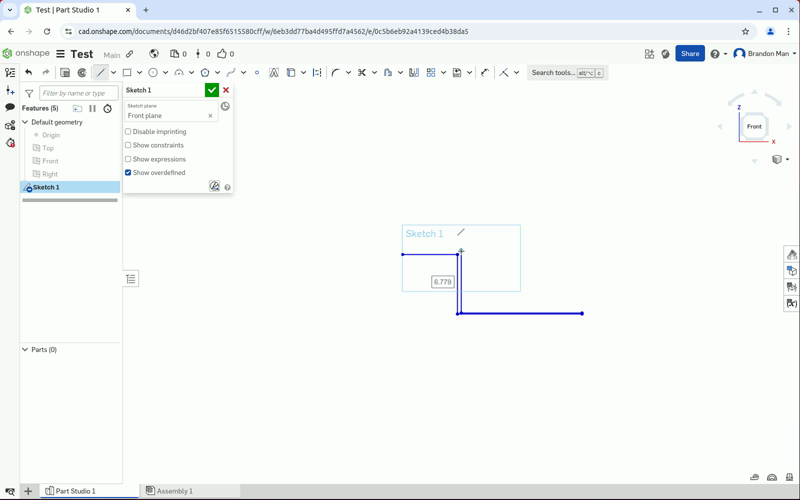
scroll(-6)
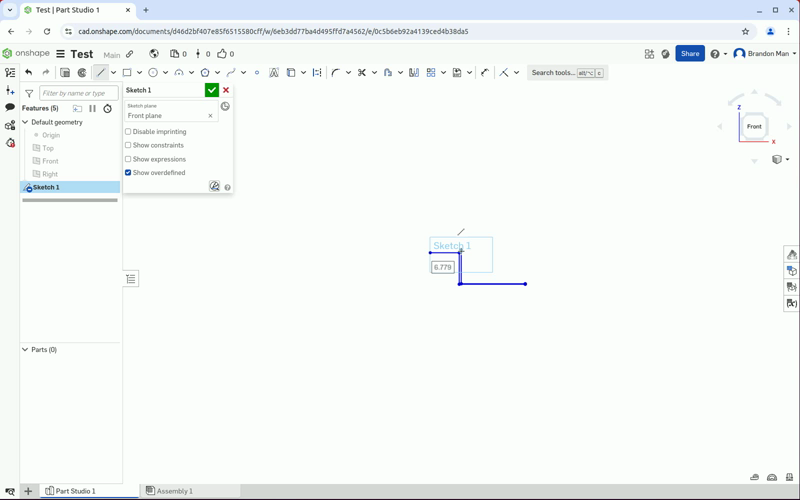
key_up(shift)
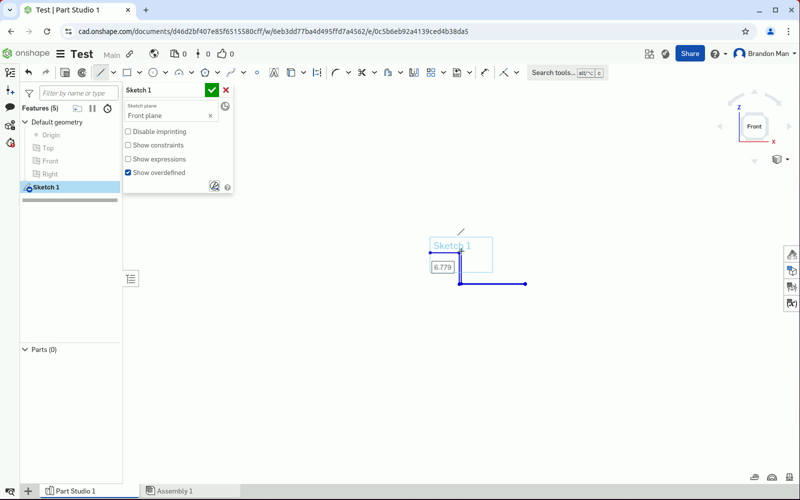
key_down(shift)
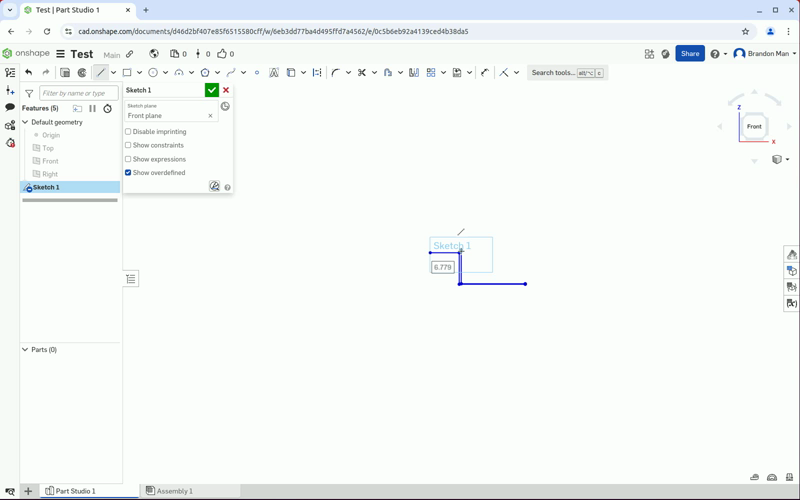
mouse_move(491, 250)
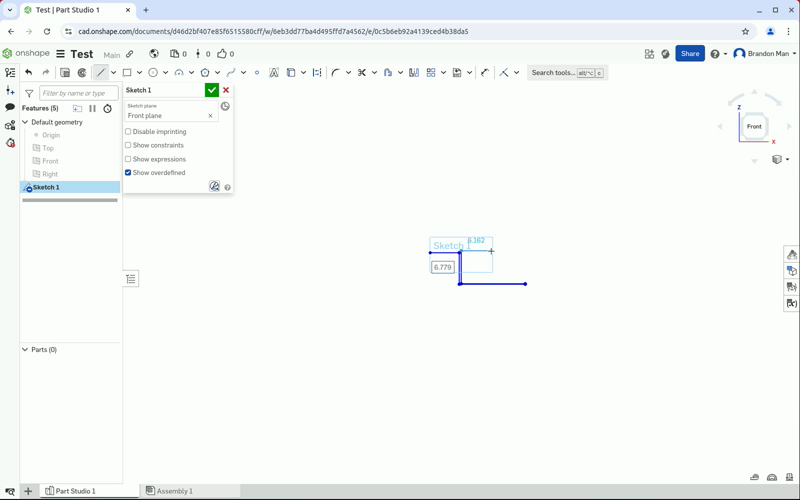
mouse_move(430, 250)
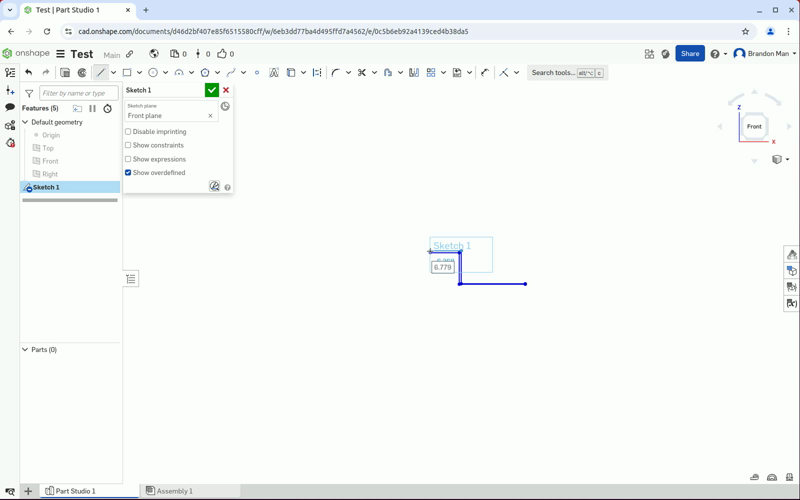
scroll(6)
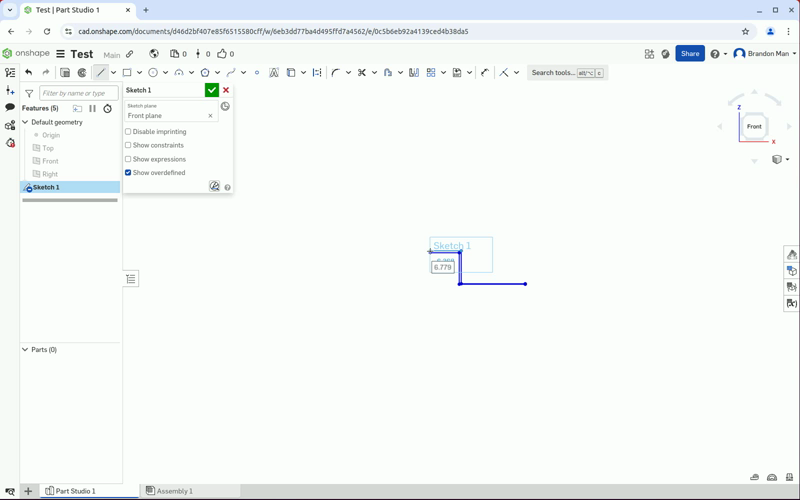
scroll(6)
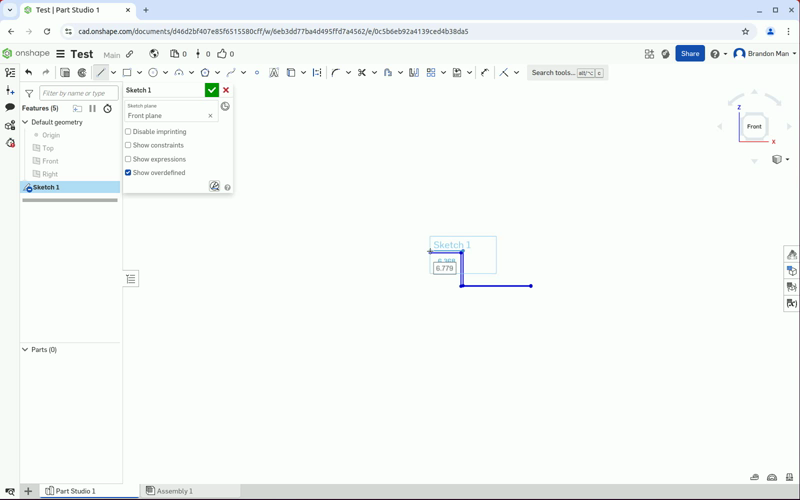
scroll(6)
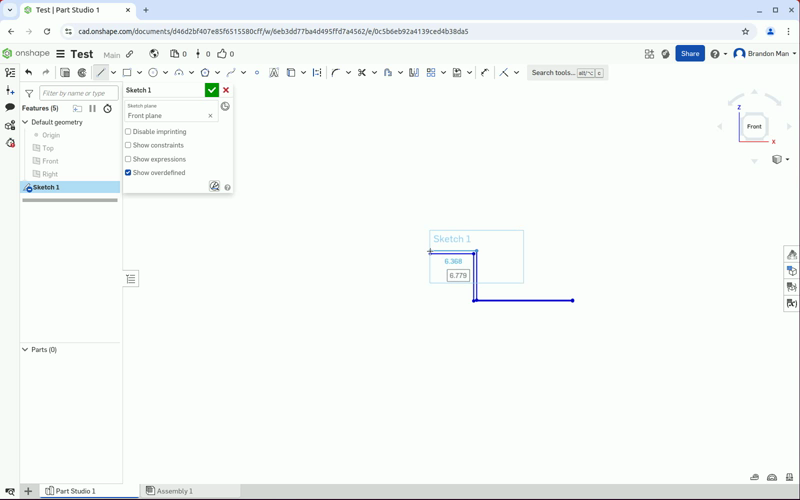
scroll(6)
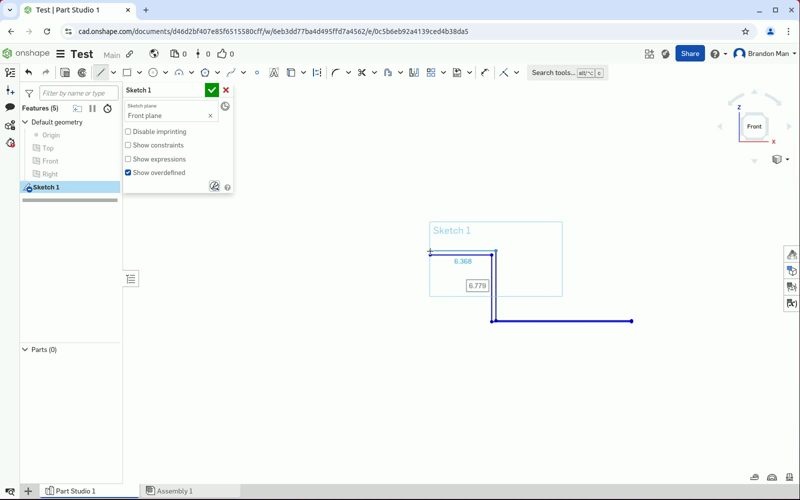
scroll(6)
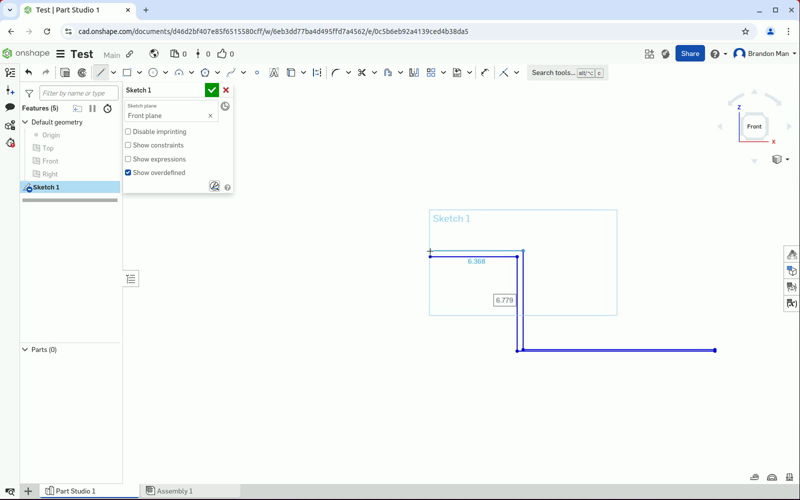
scroll(6)
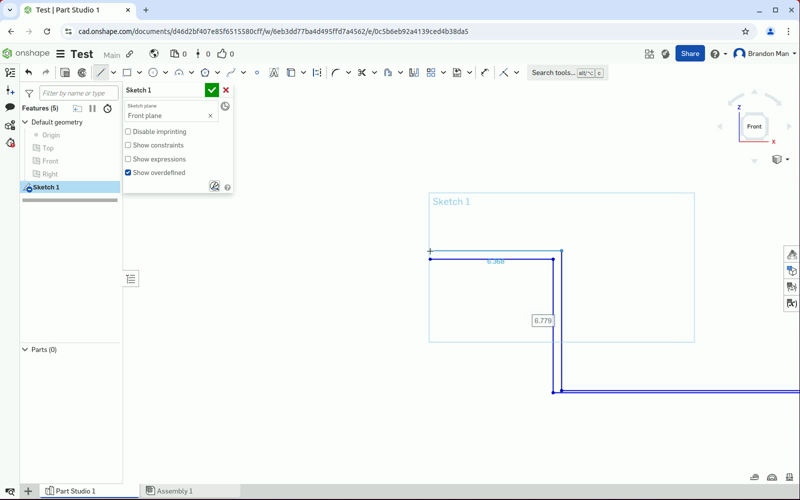
scroll(6)
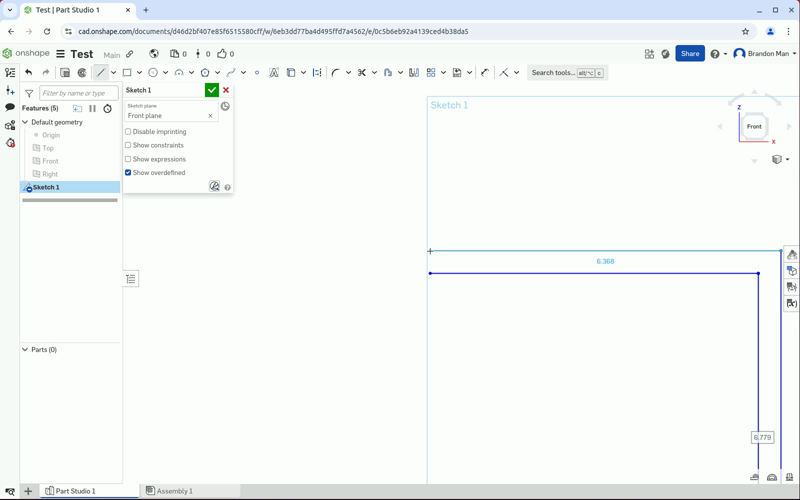
click(430, 250)
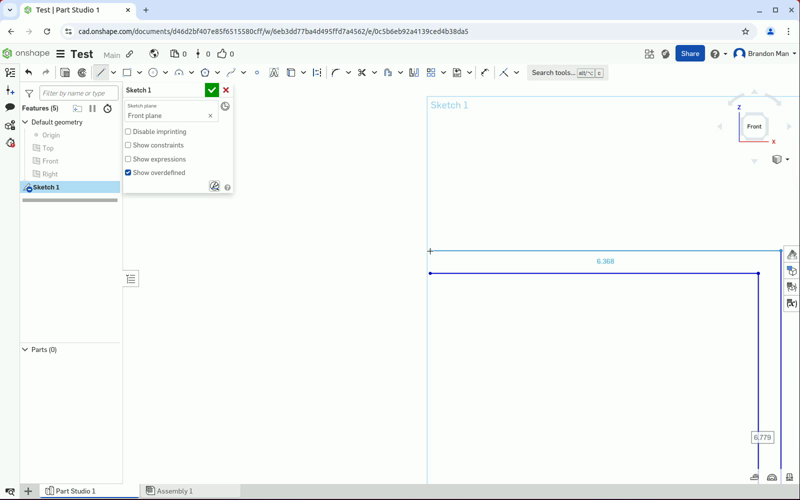
scroll(-6)
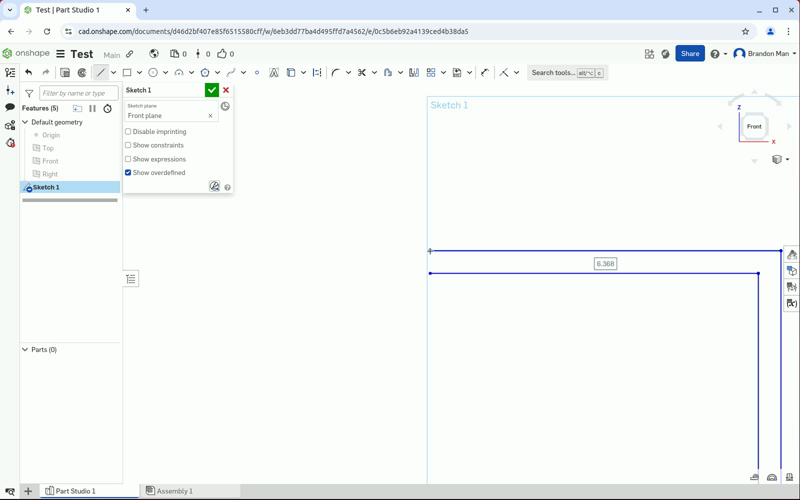
scroll(-6)
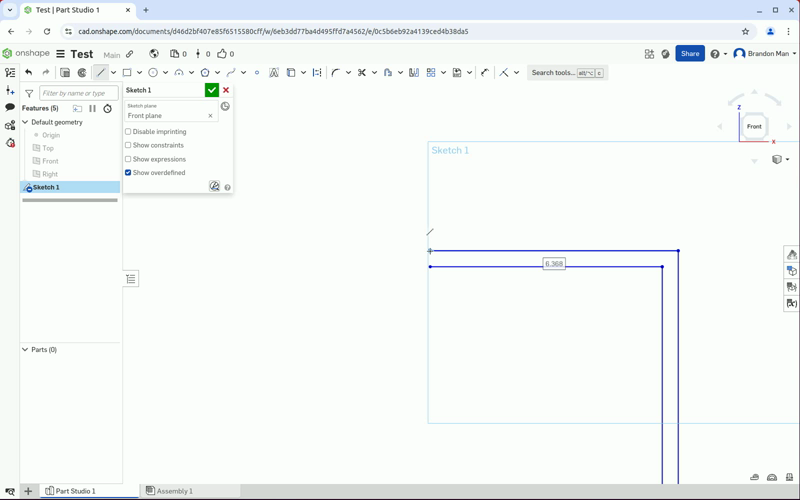
scroll(-6)
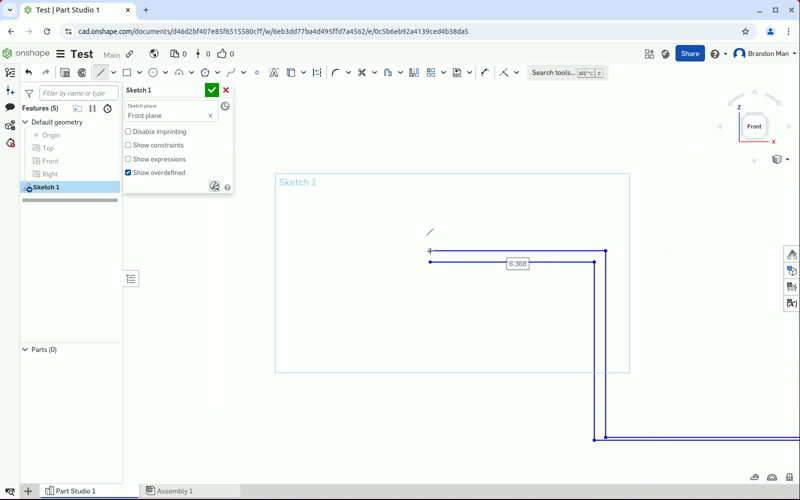
scroll(-6)
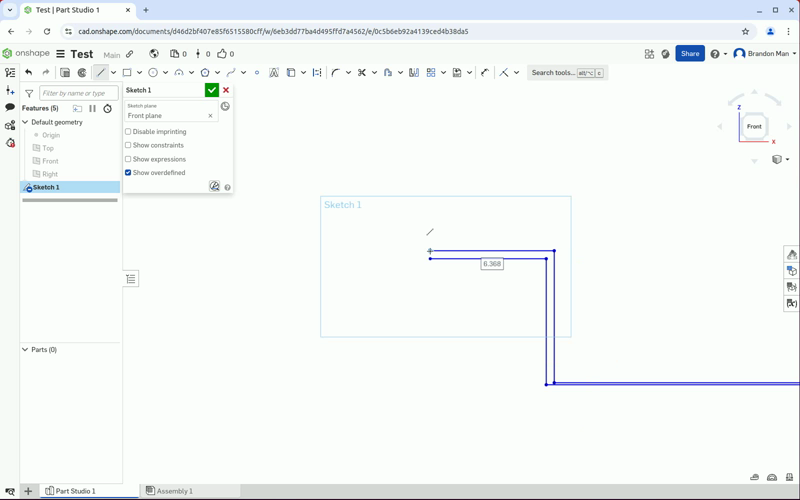
scroll(-6)
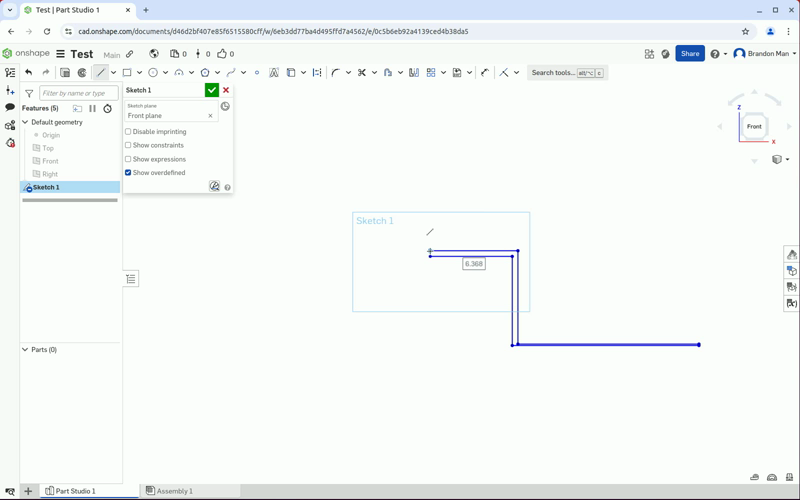
scroll(-6)
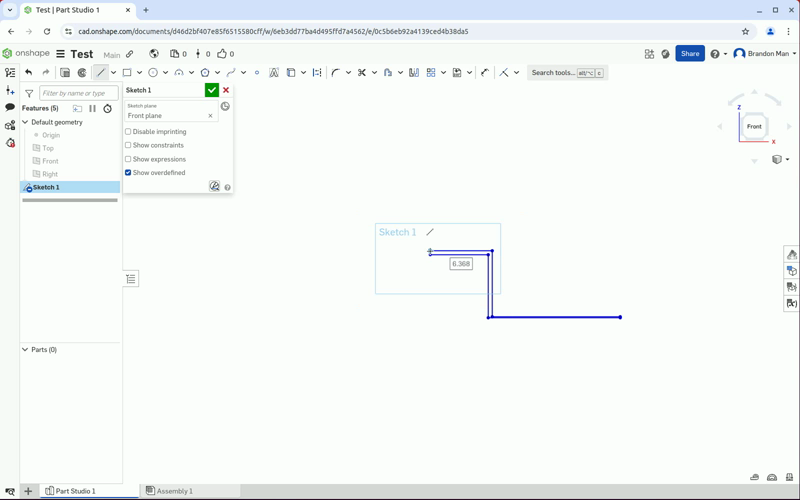
scroll(-6)
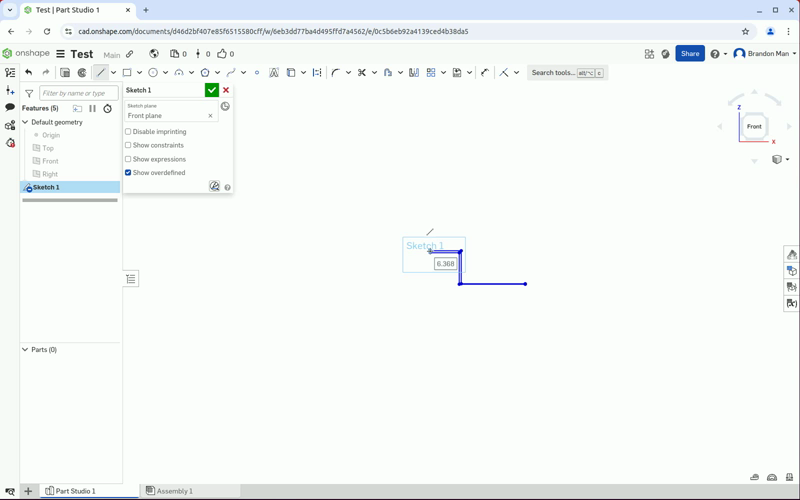
key_up(shift)
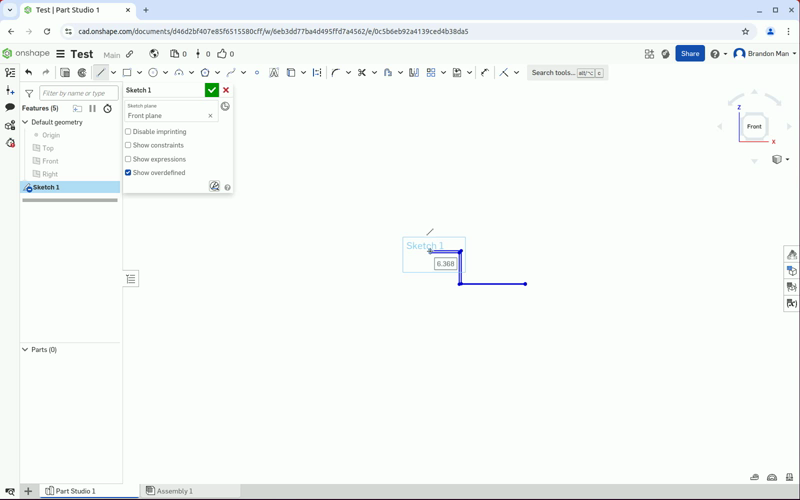
mouse_move(460, 250)
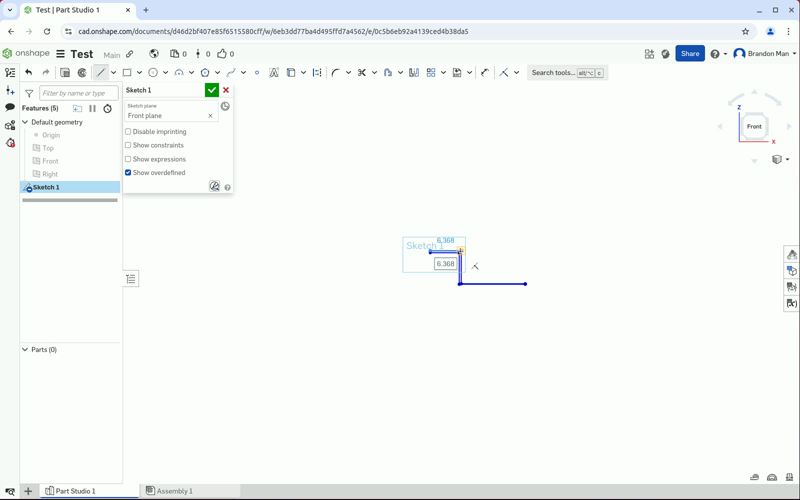
key_down(shift)
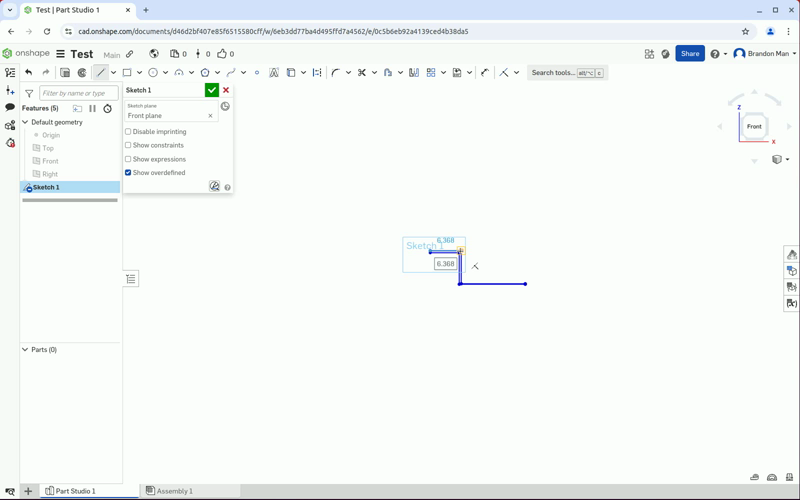
mouse_move(430, 252)
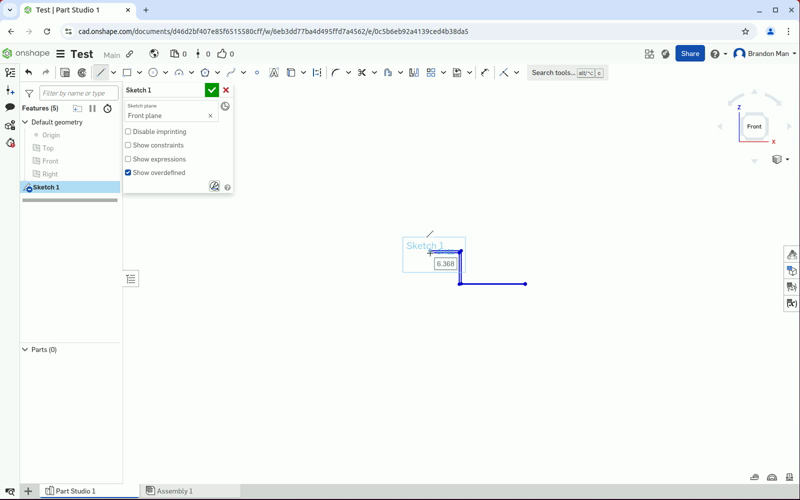
scroll(6)
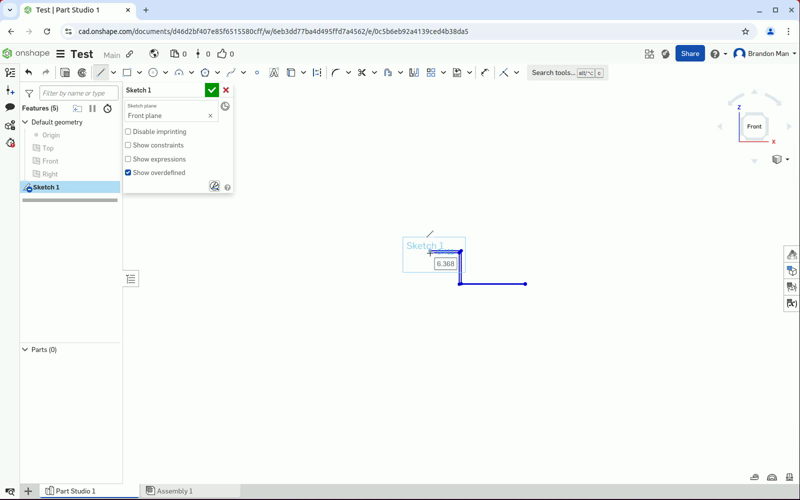
scroll(6)
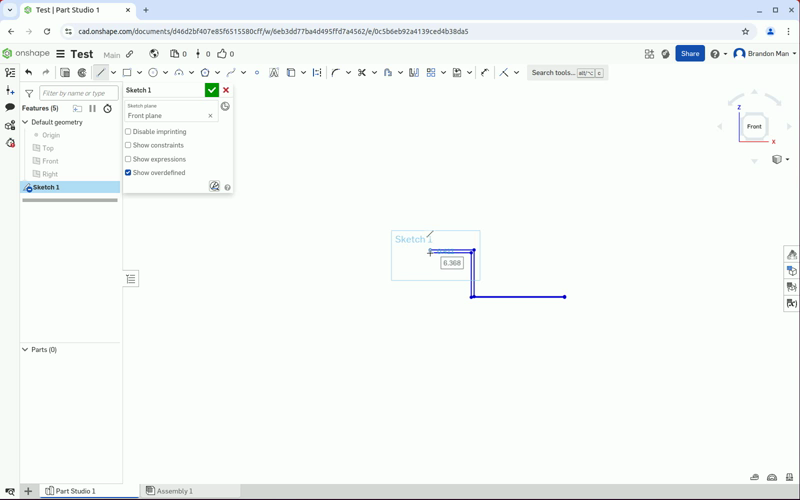
scroll(6)
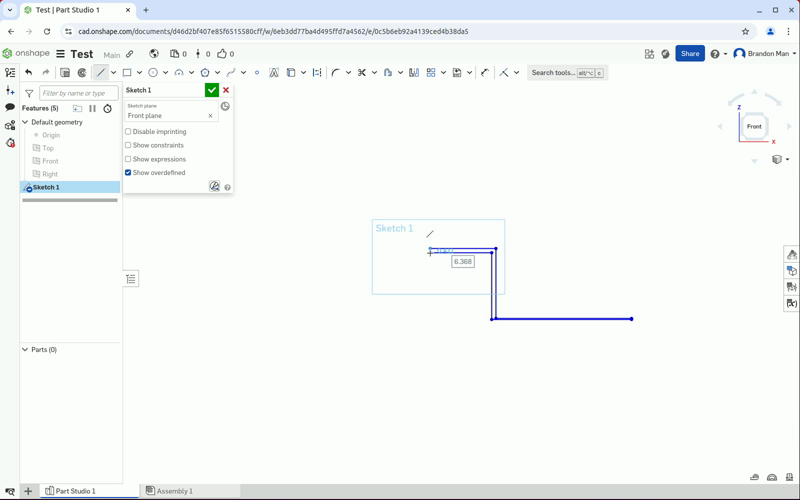
scroll(6)
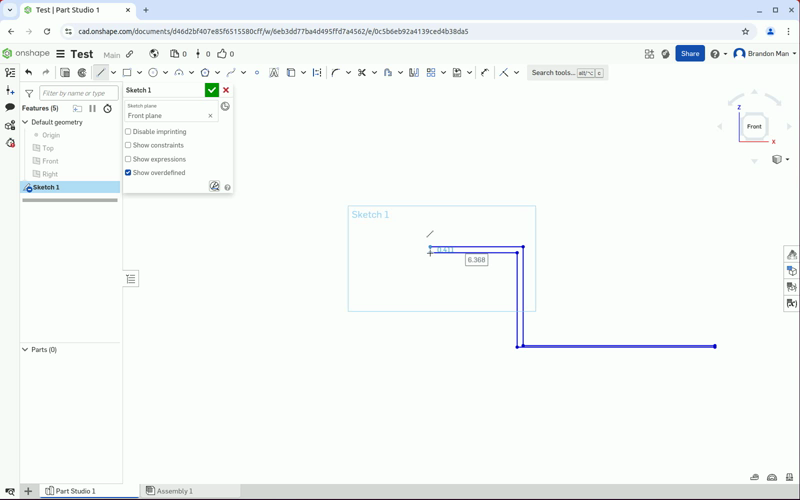
scroll(6)
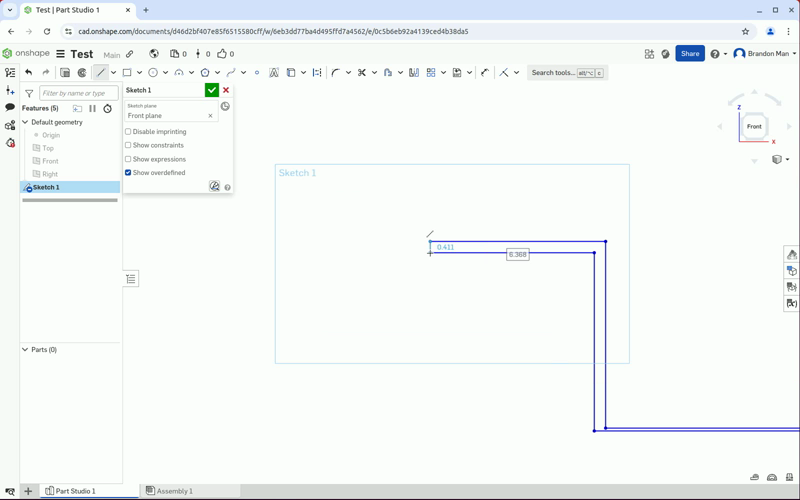
scroll(6)
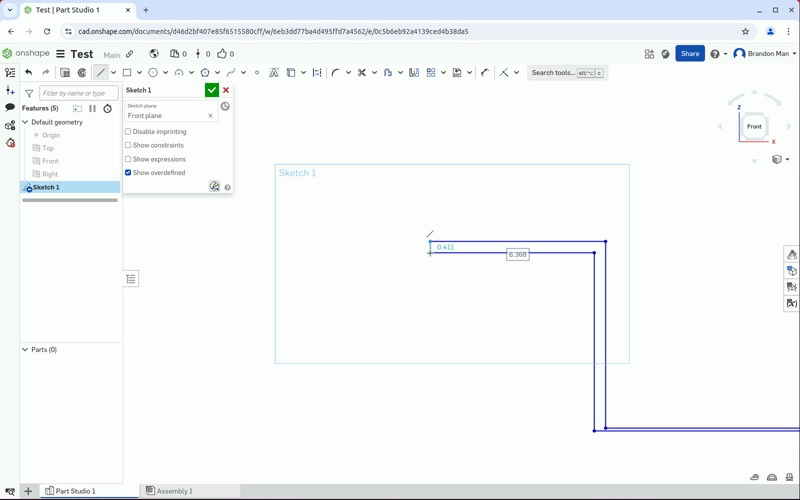
scroll(6)
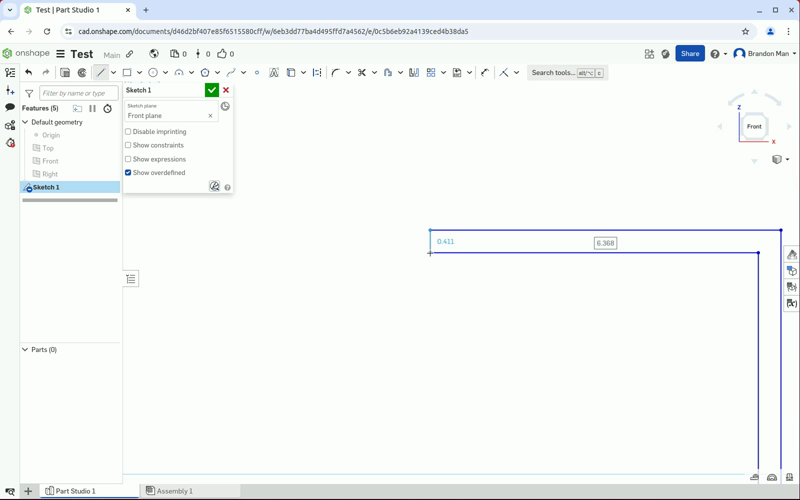
key_up(shift)
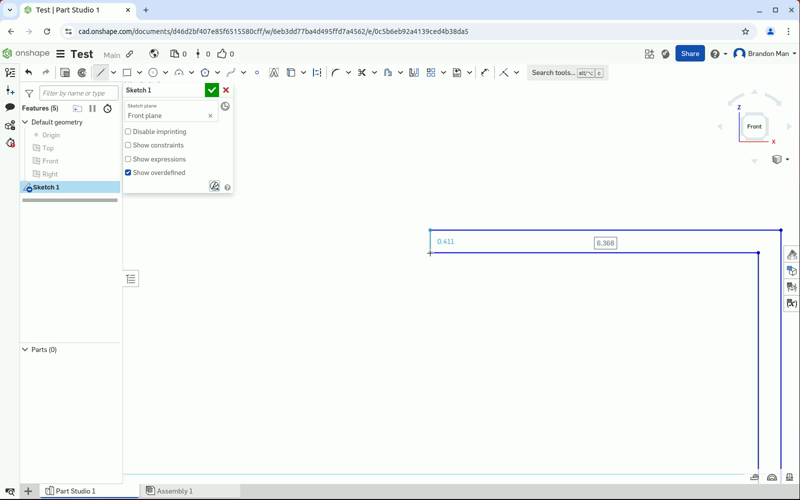
click(430, 252)
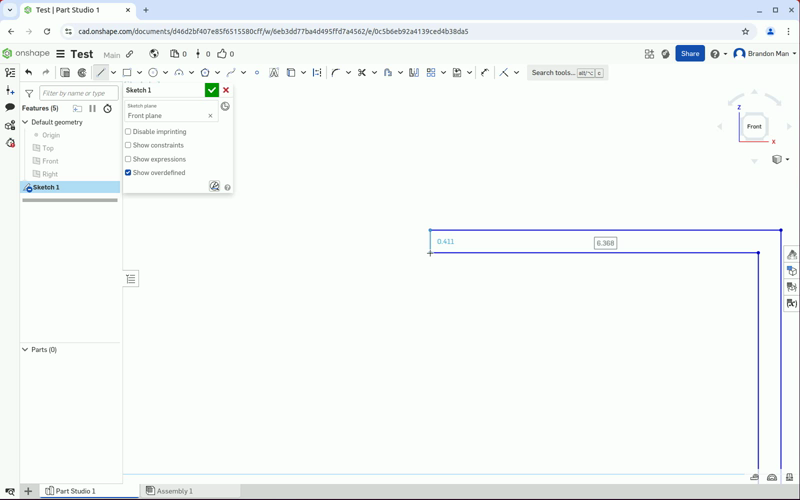
scroll(-6)
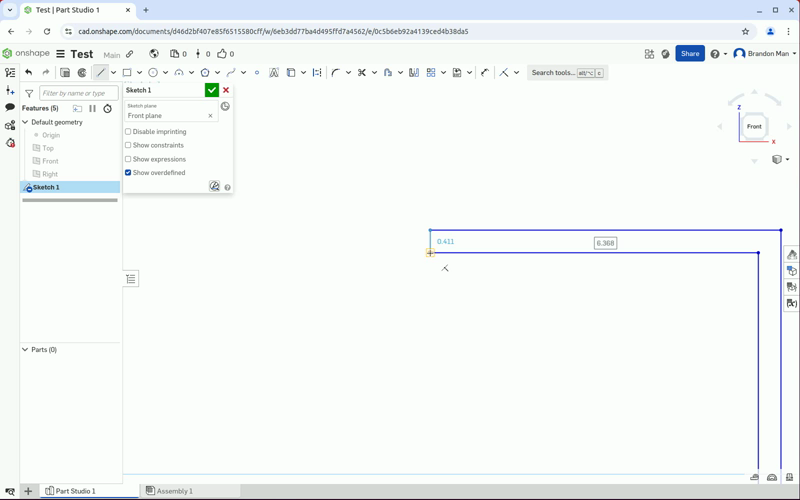
scroll(-6)
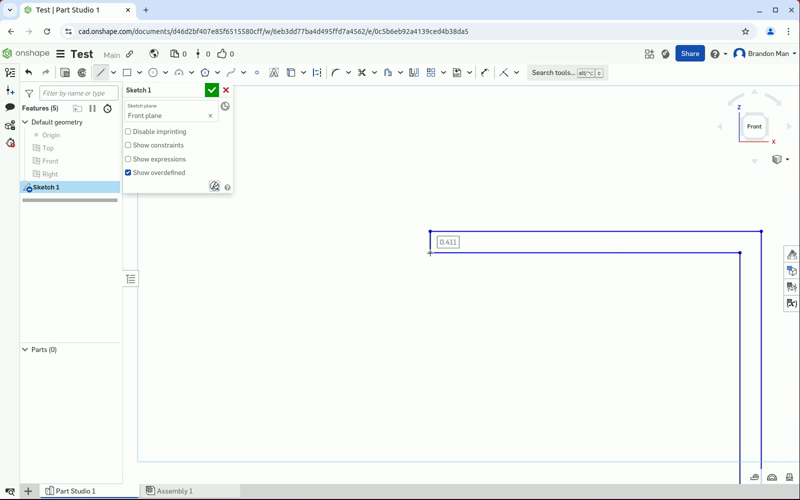
scroll(-6)
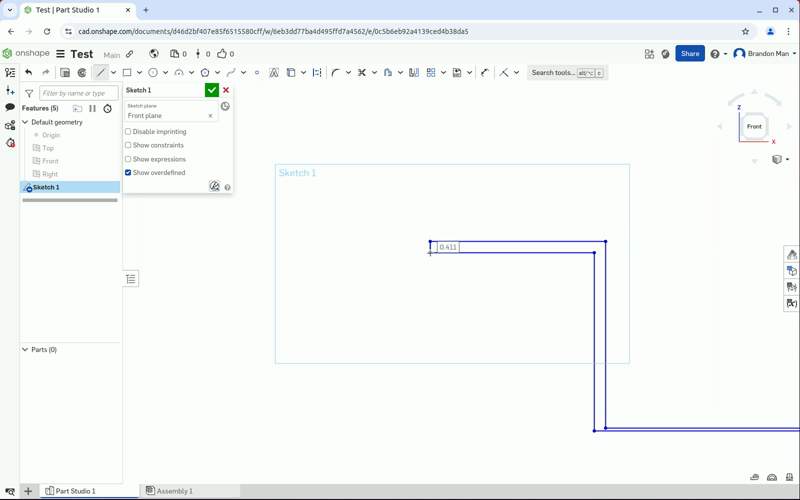
scroll(-6)
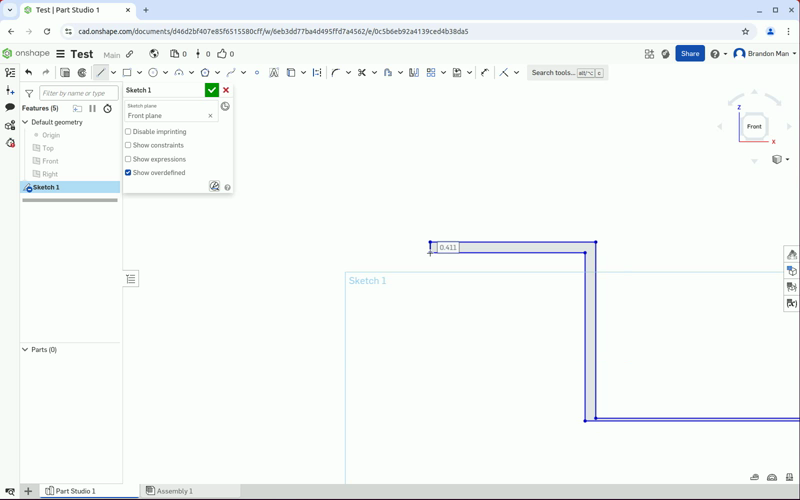
scroll(-6)
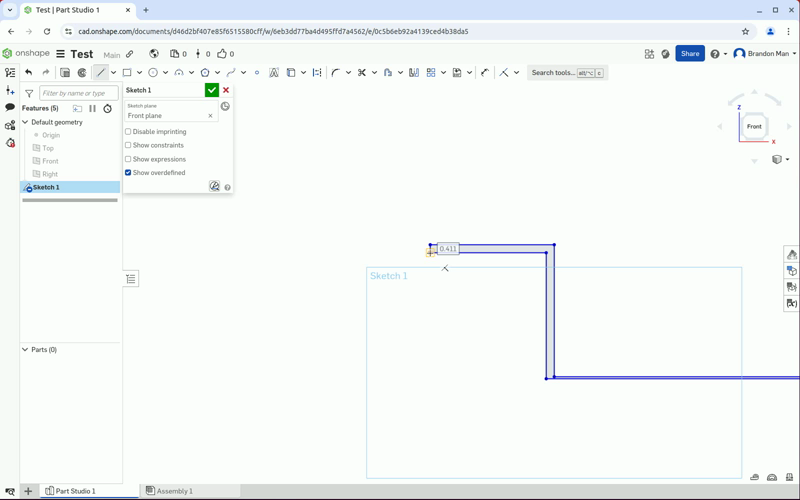
scroll(-6)
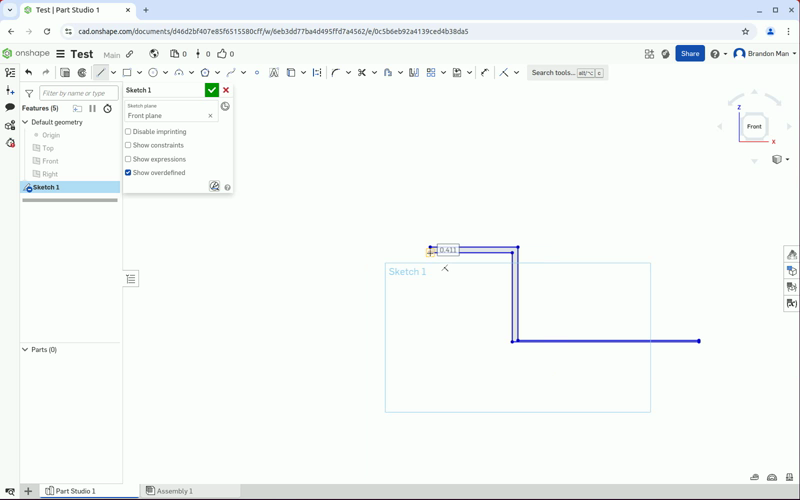
scroll(-6)
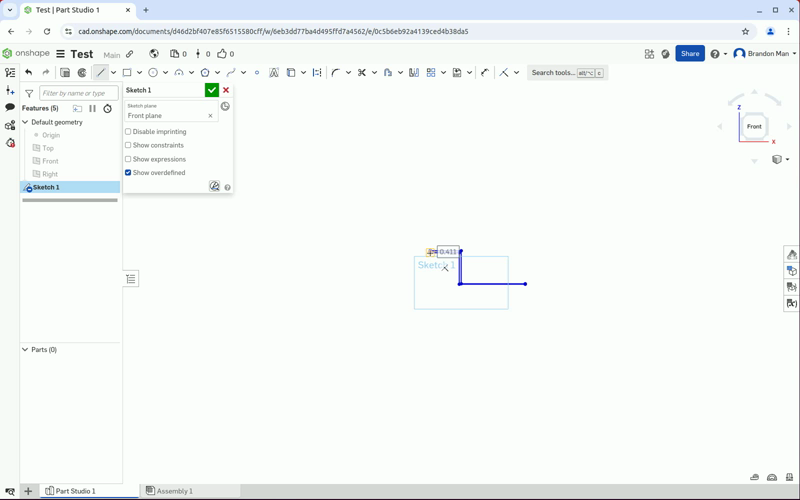
key(esc)
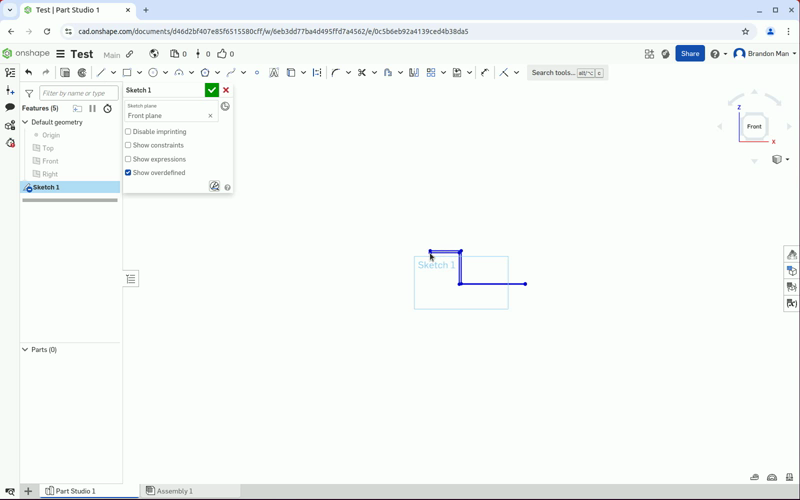
mouse_move(460, 269)
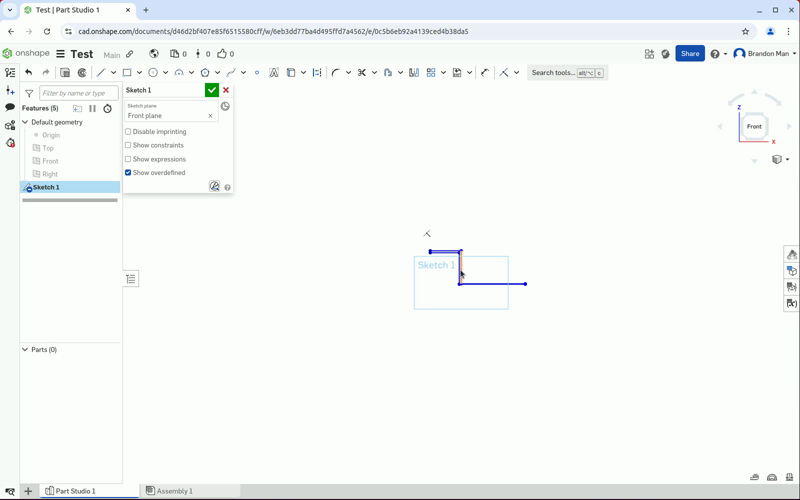
scroll(6)
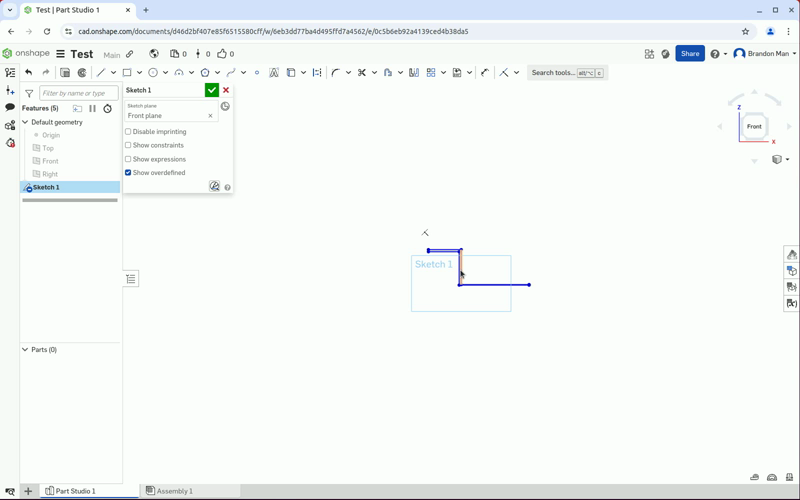
scroll(6)
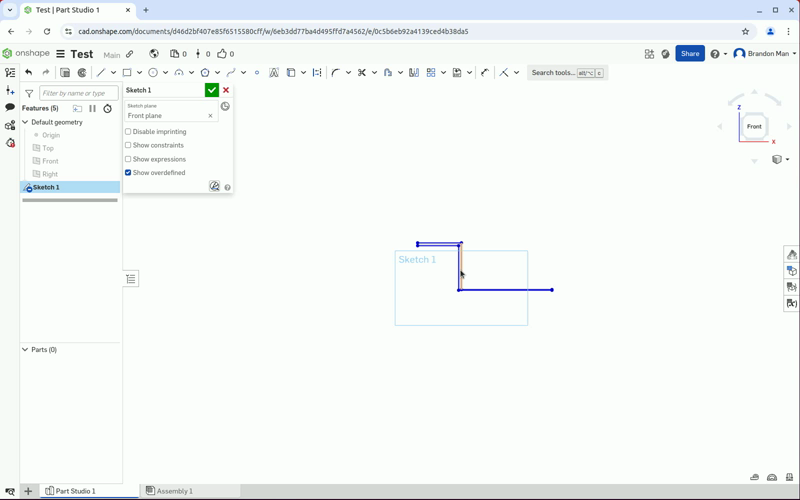
scroll(6)
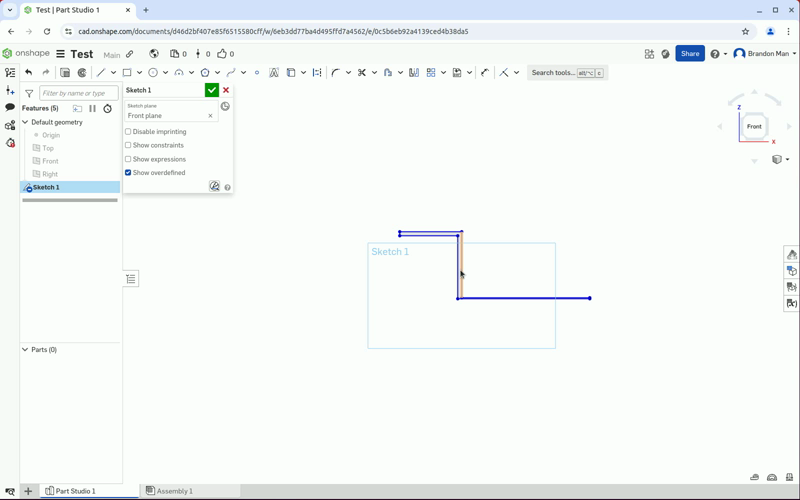
scroll(6)
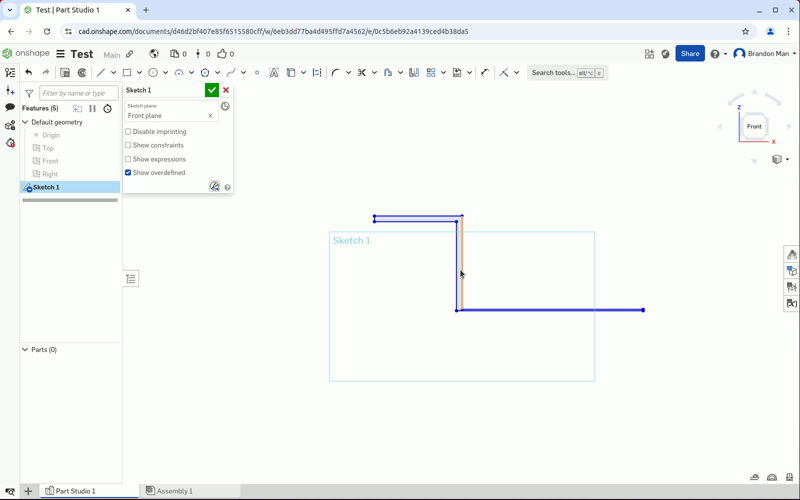
scroll(6)
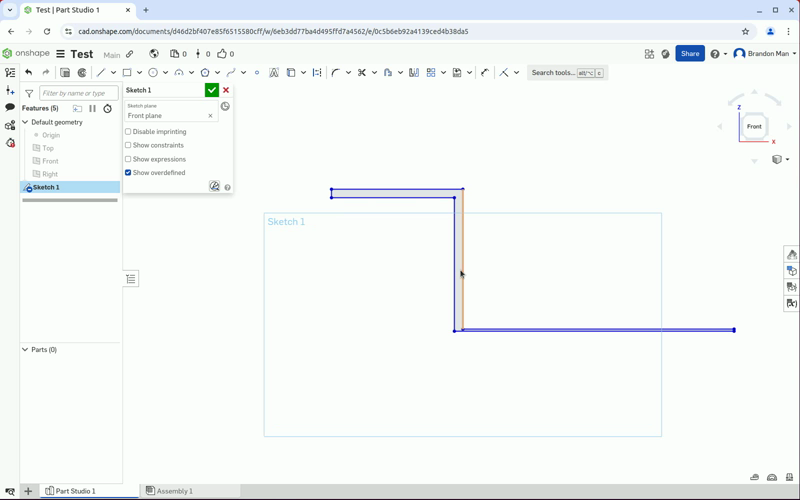
scroll(6)
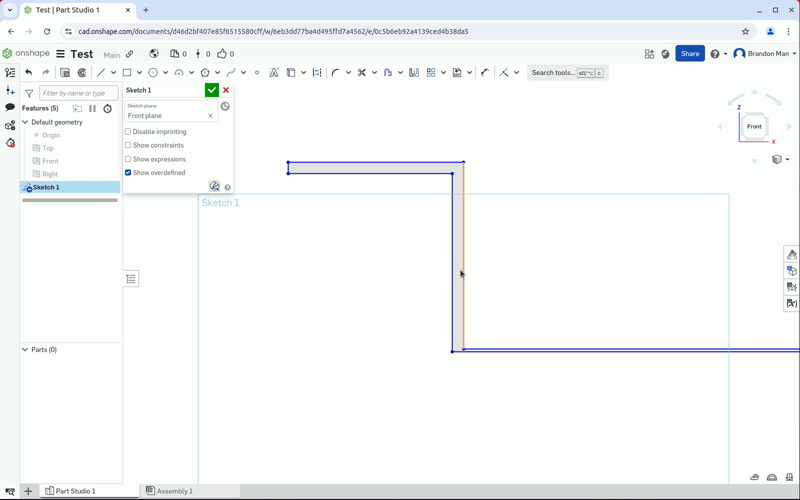
scroll(6)
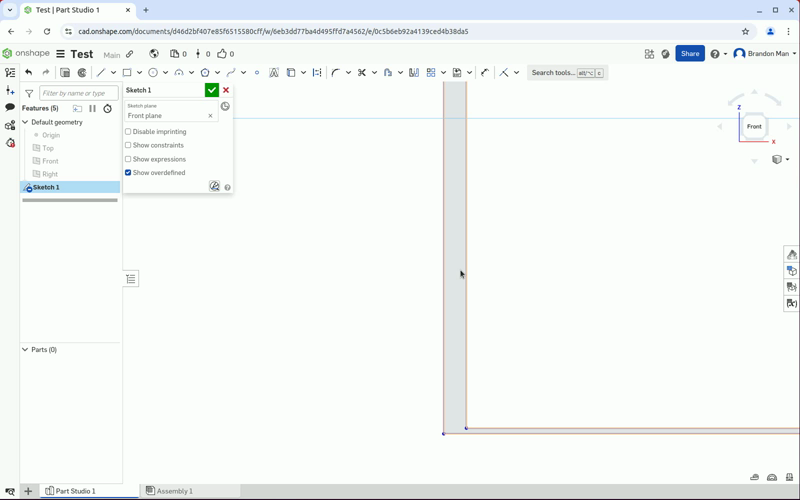
click(460, 269)
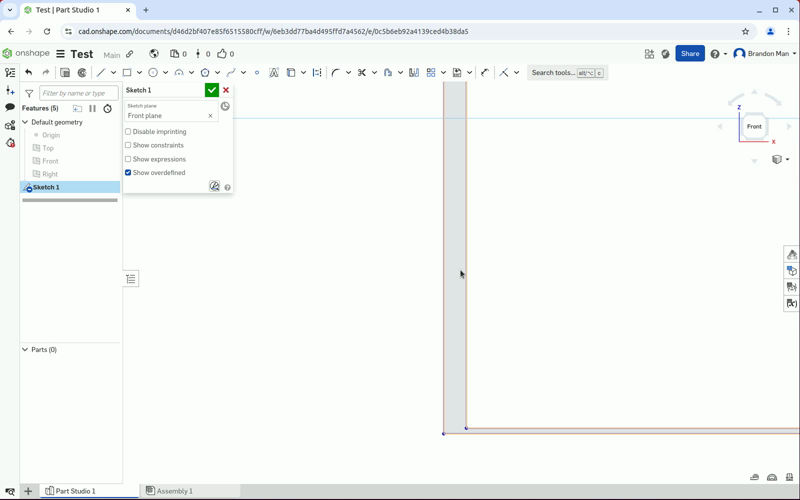
scroll(-6)
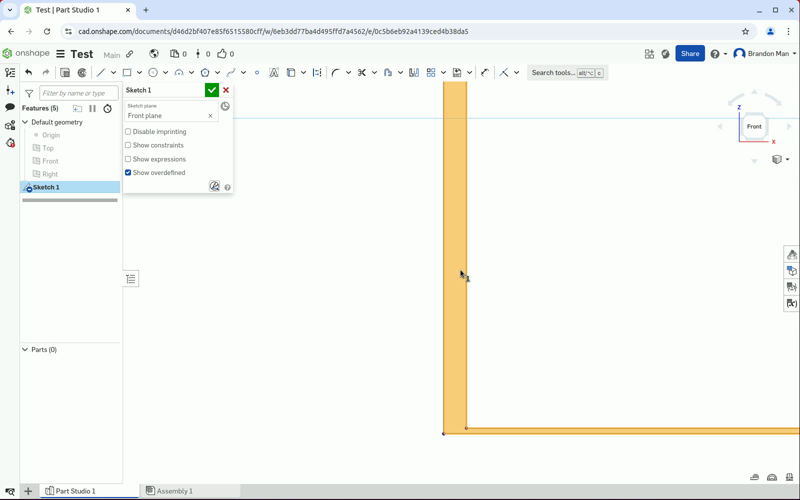
scroll(-6)
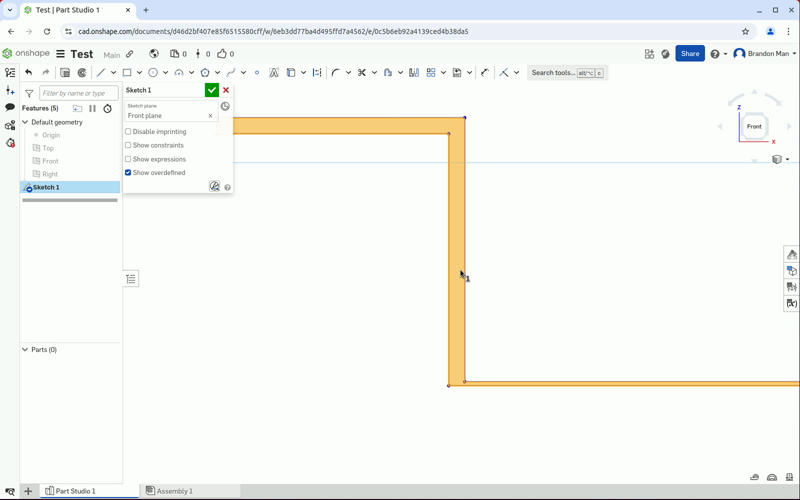
scroll(-6)
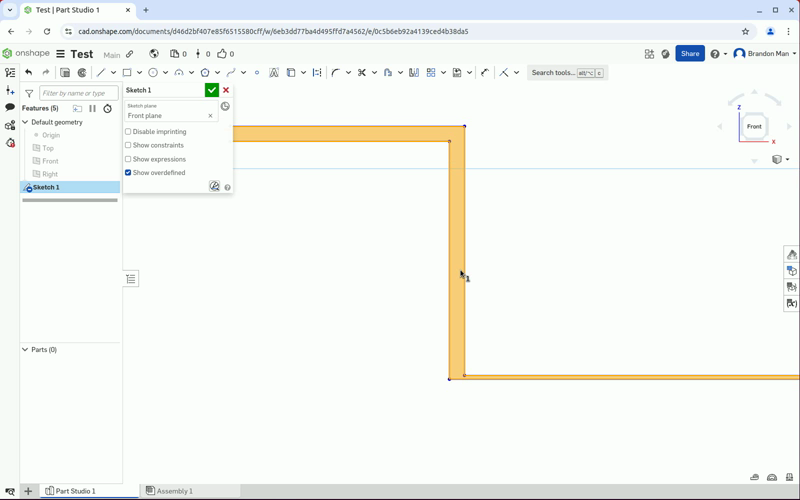
scroll(-6)
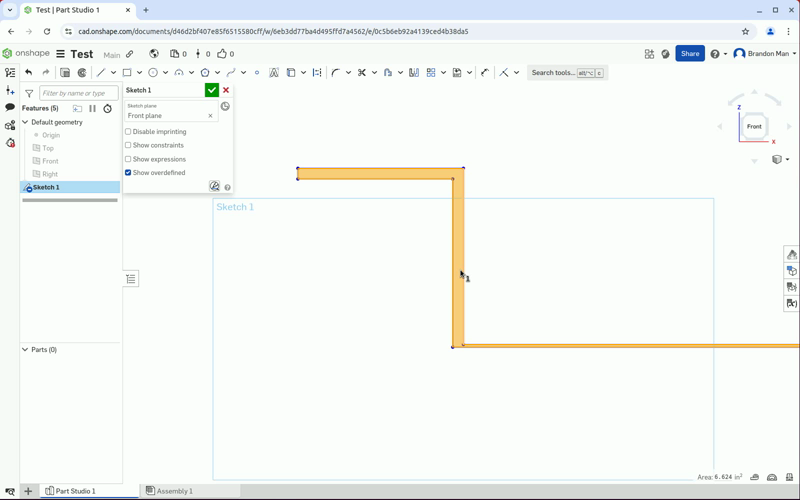
scroll(-6)
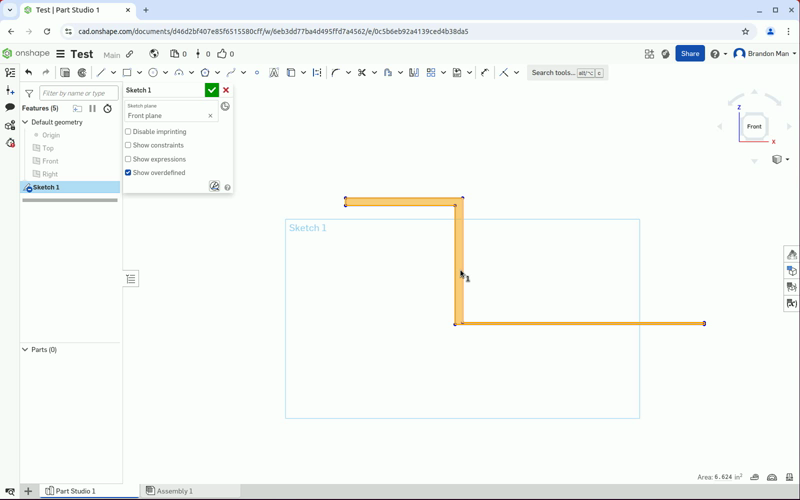
scroll(-6)
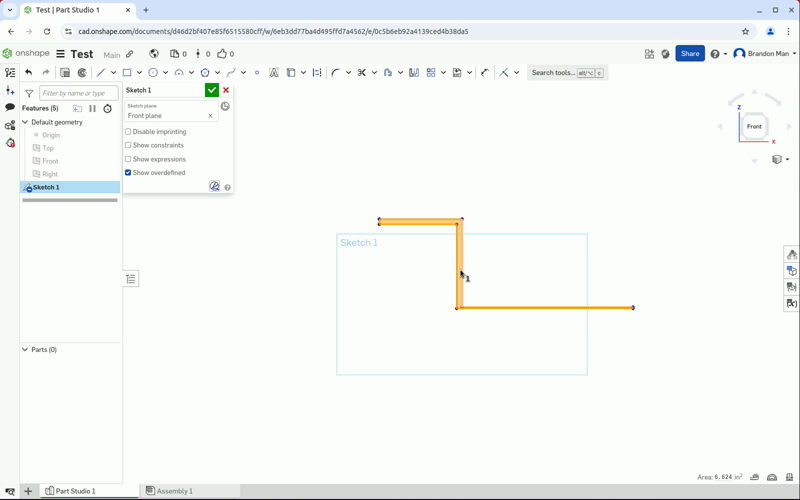
scroll(-6)
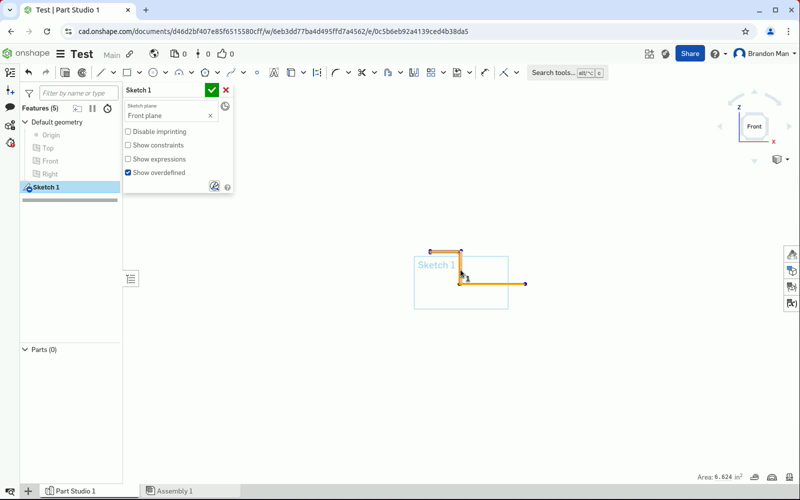
mouse_move(73, 352)
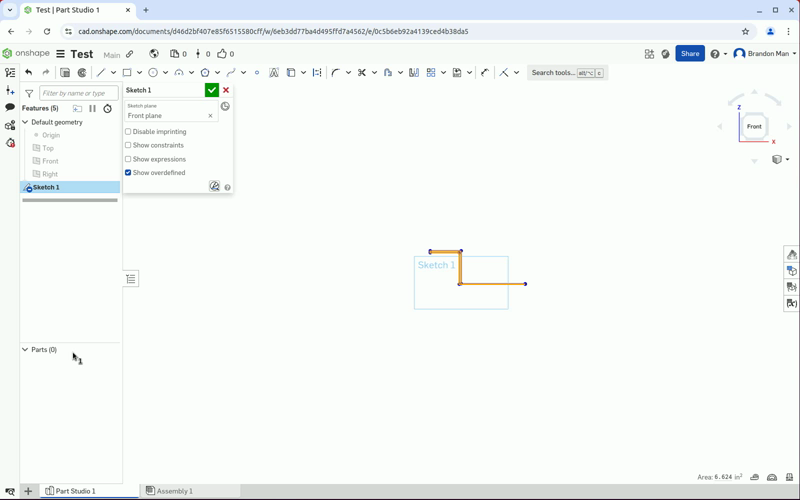
key(shift+y)
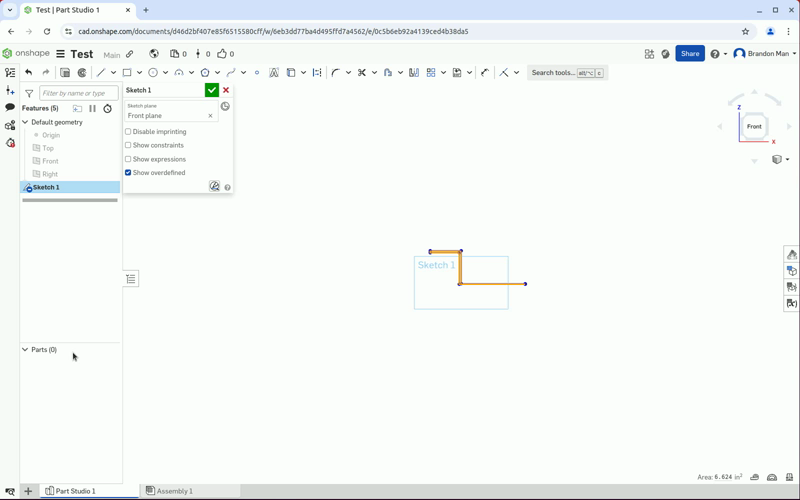
key(shift+e)
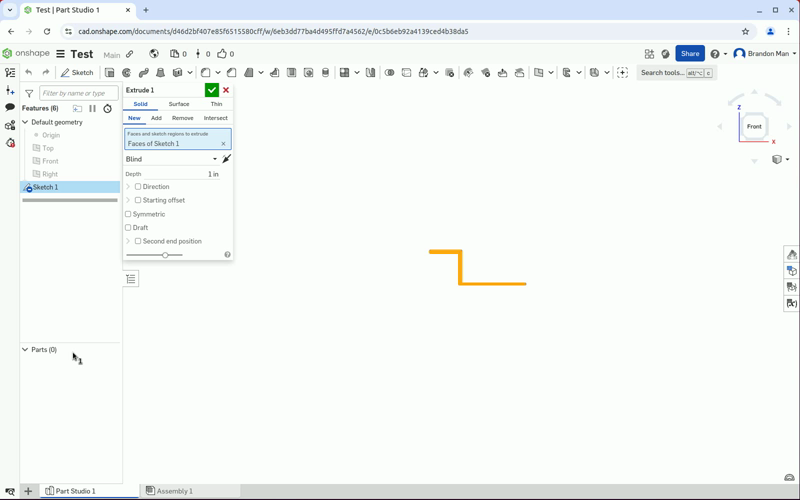
mouse_move(143, 106)
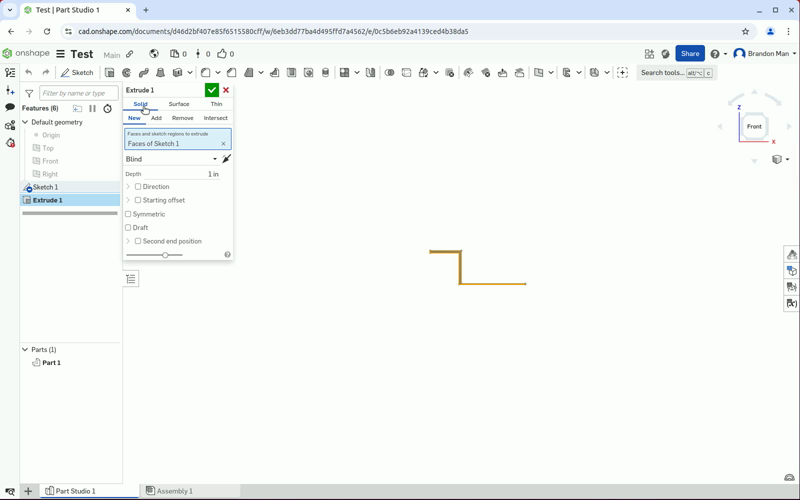
click(143, 106)
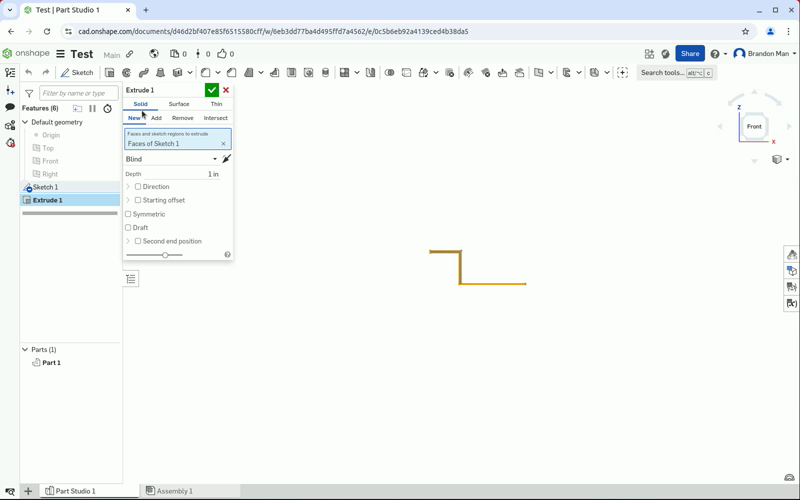
mouse_move(137, 120)
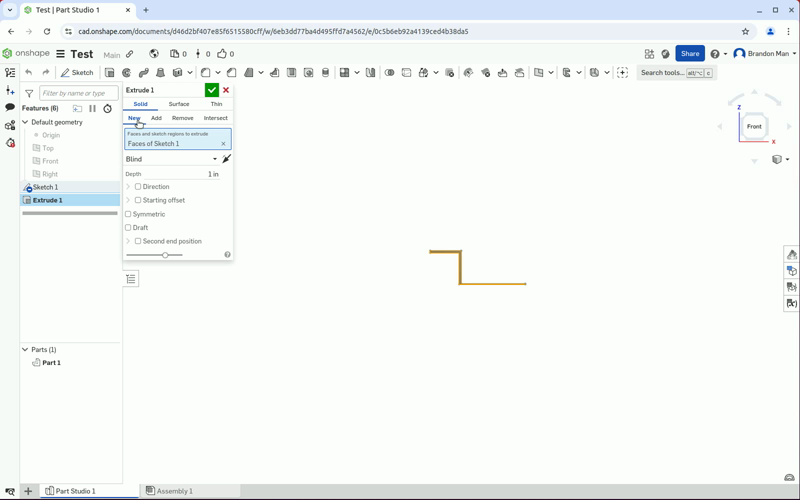
click(137, 120)
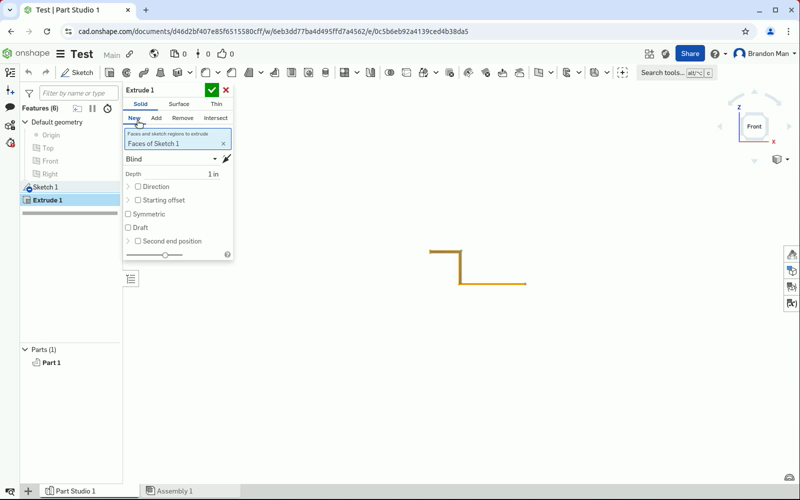
key(tab, 4)
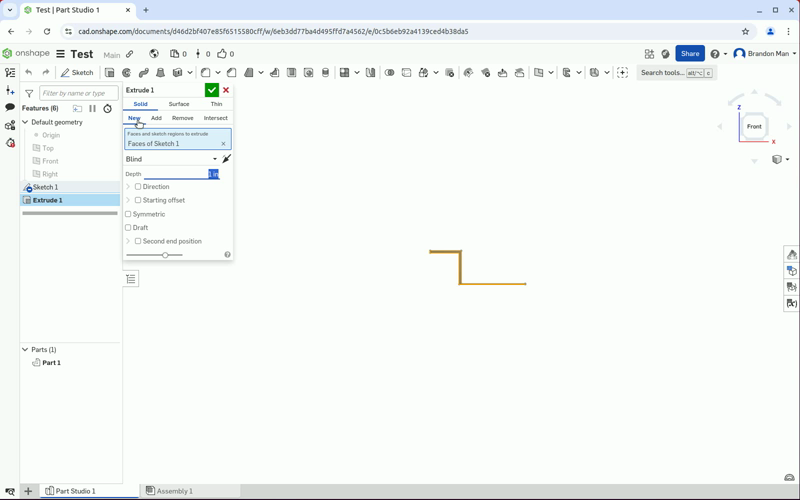
text(23.108)
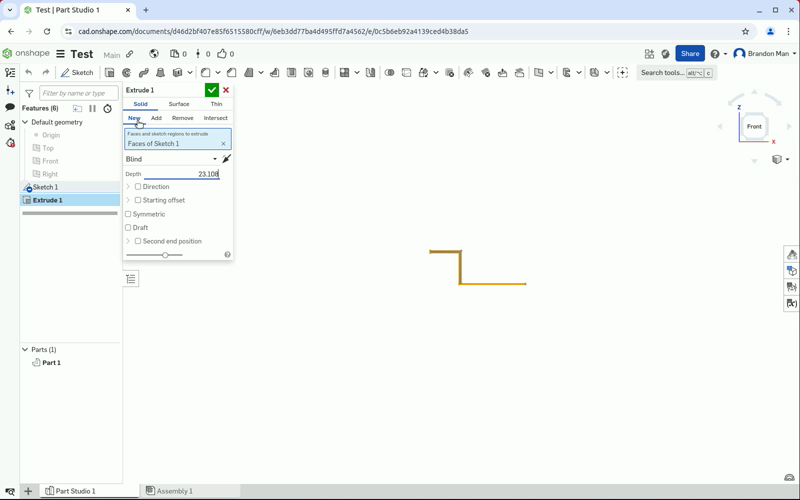
key(enter)
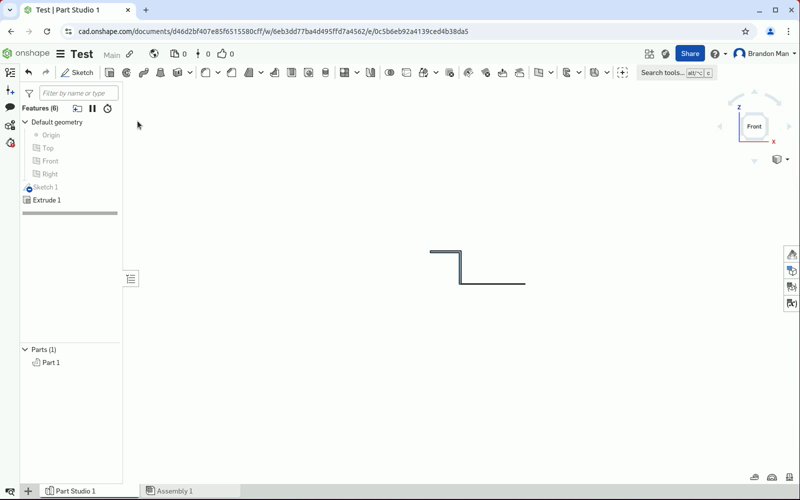
key(shift+h)
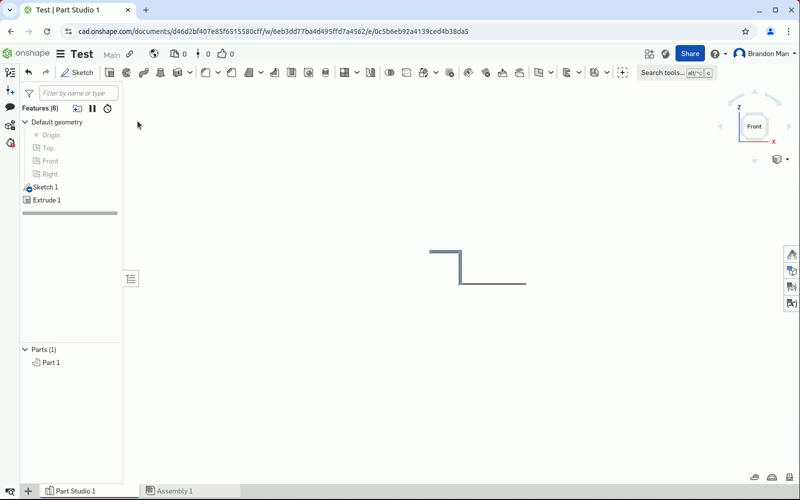
key(shift+h)
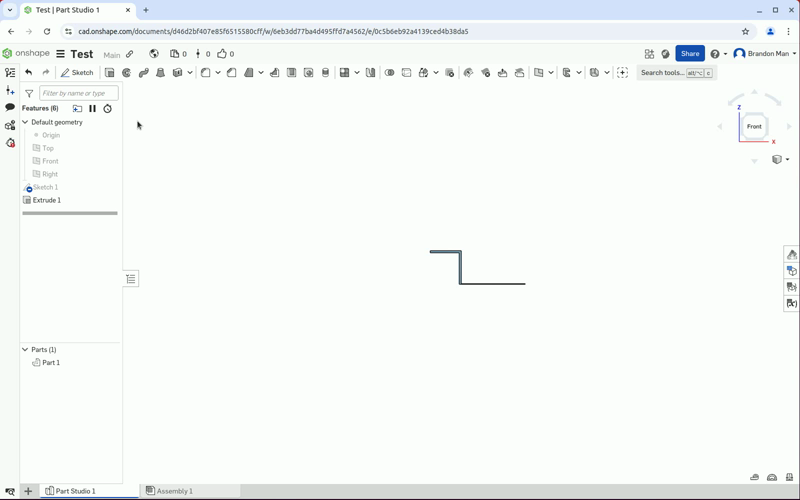
mouse_move(73, 189)
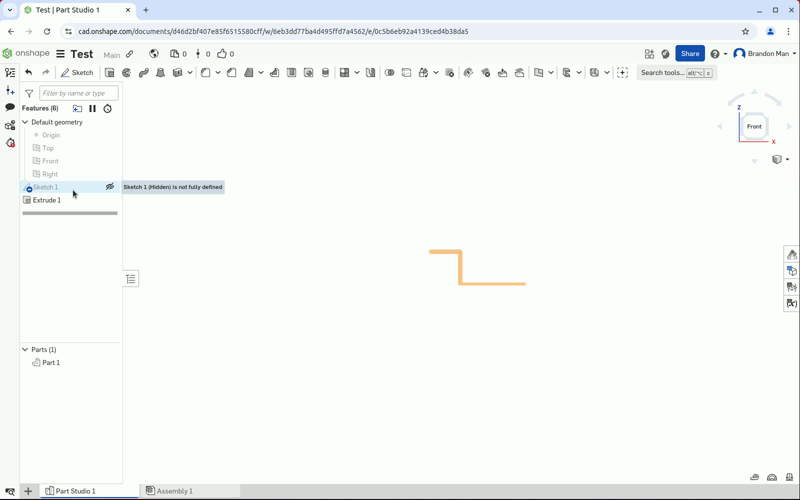
click(73, 189)
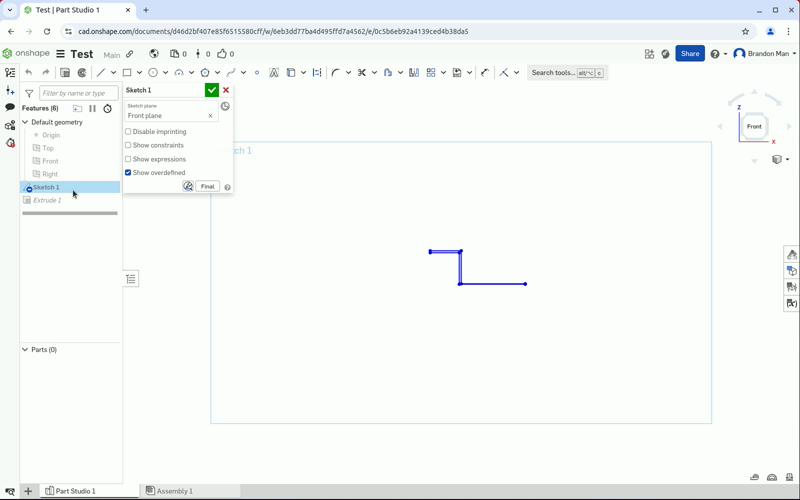
mouse_move(229, 92)
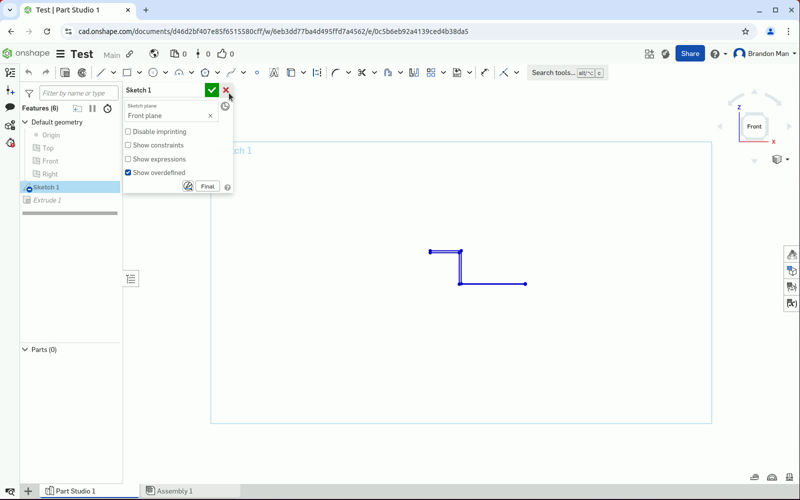
click(229, 92)
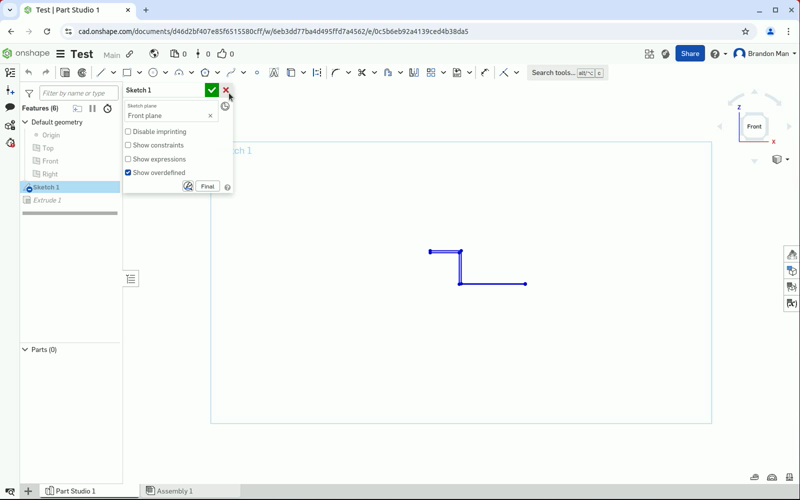
key(shift+s)
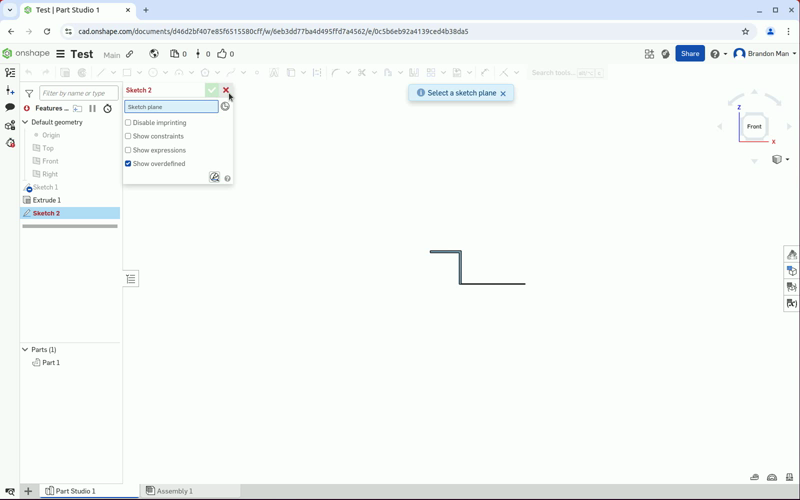
mouse_move(73, 163)
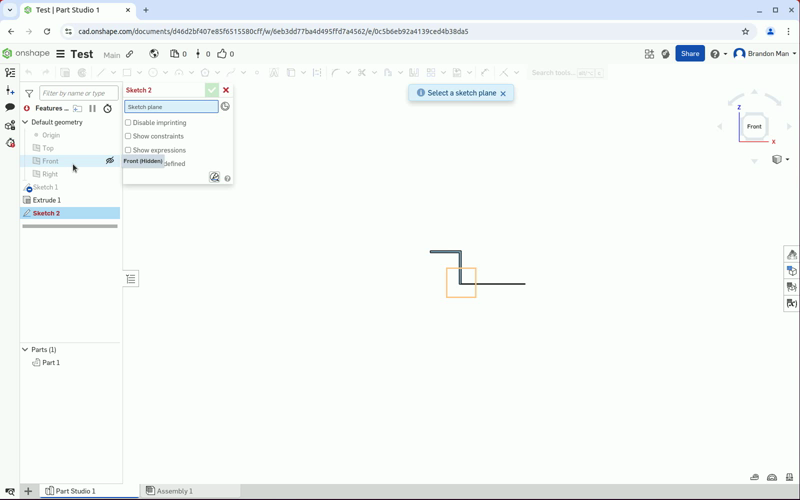
click(73, 163)
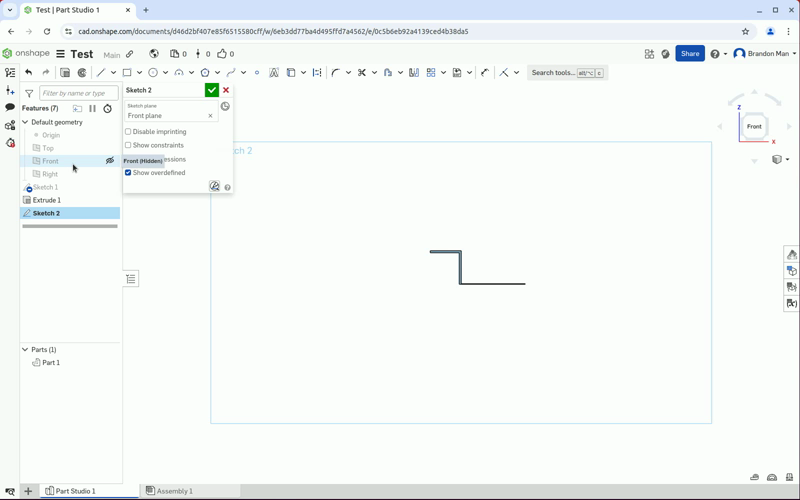
mouse_move(73, 352)
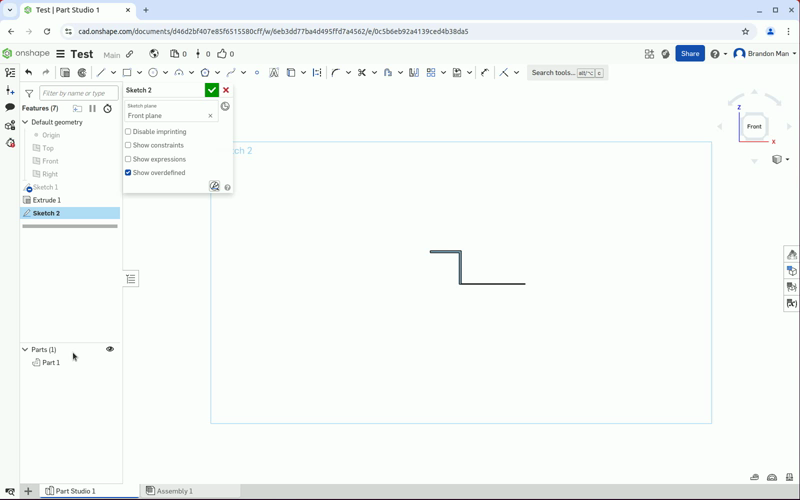
key(y)
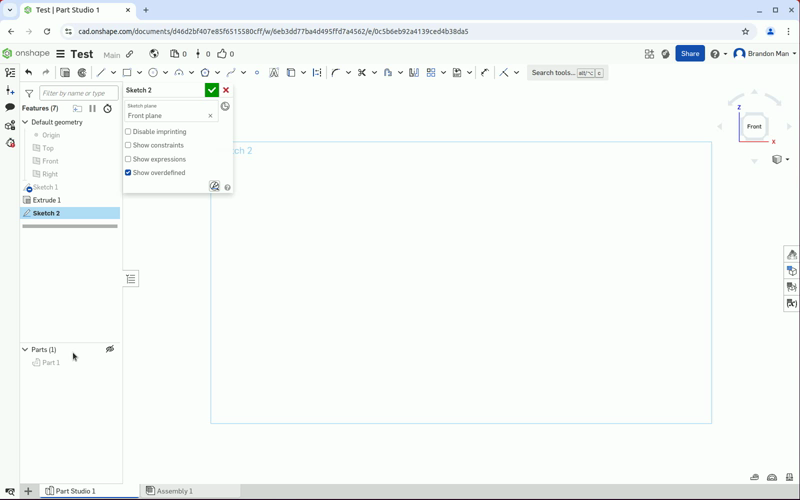
key(l)
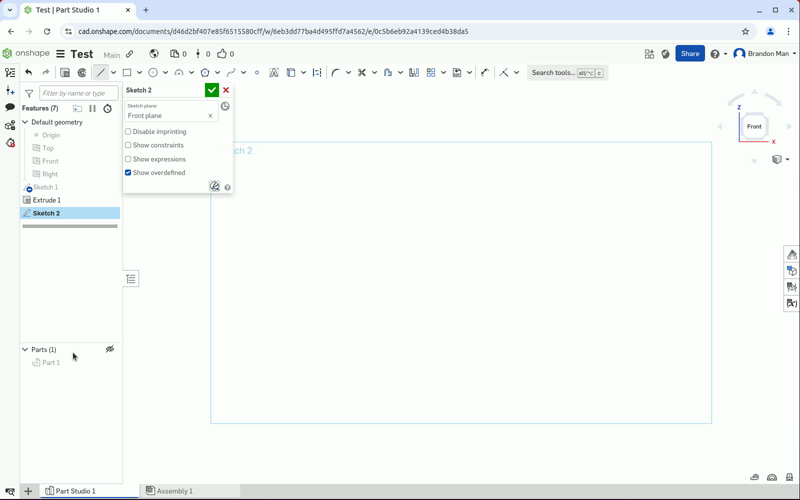
key_down(shift)
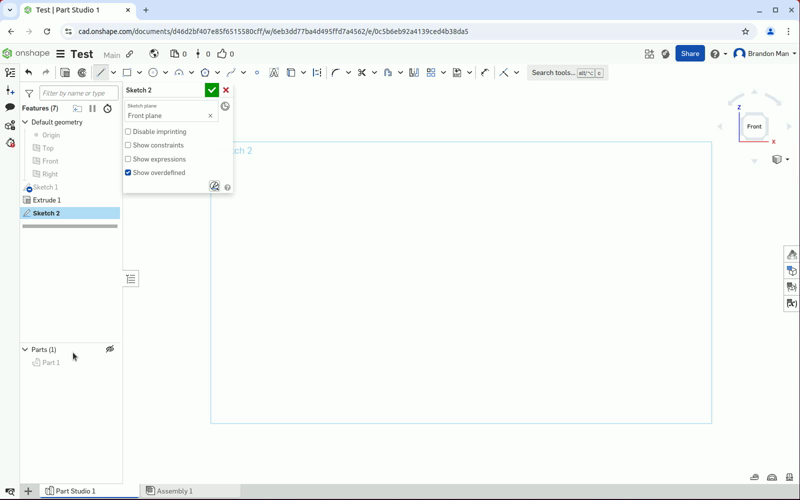
mouse_move(429, 251)
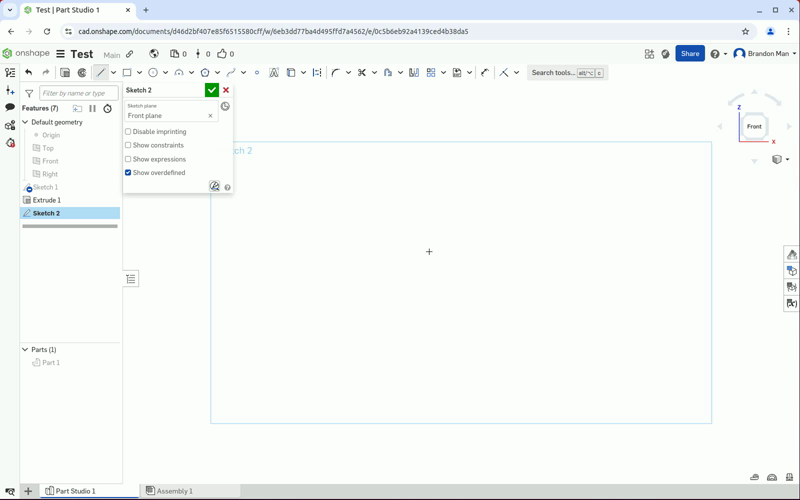
click(429, 251)
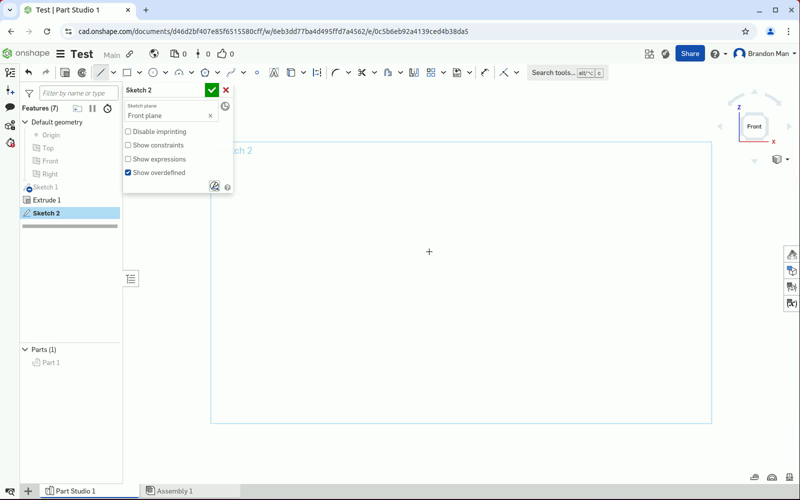
key_up(shift)
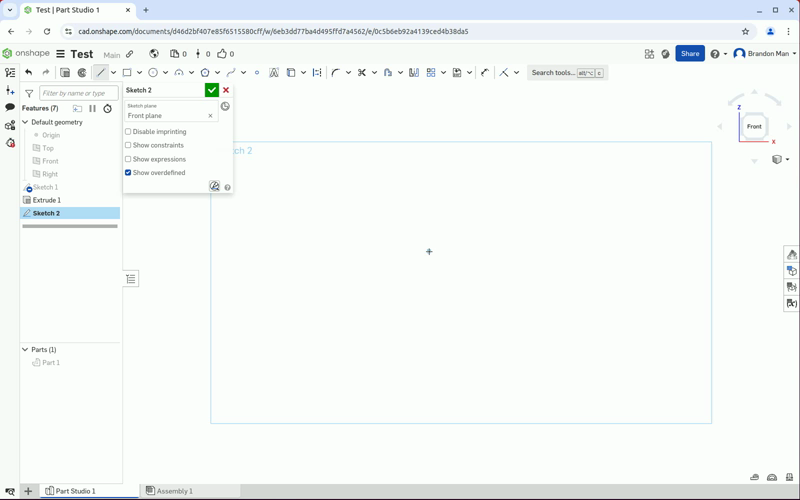
key_down(shift)
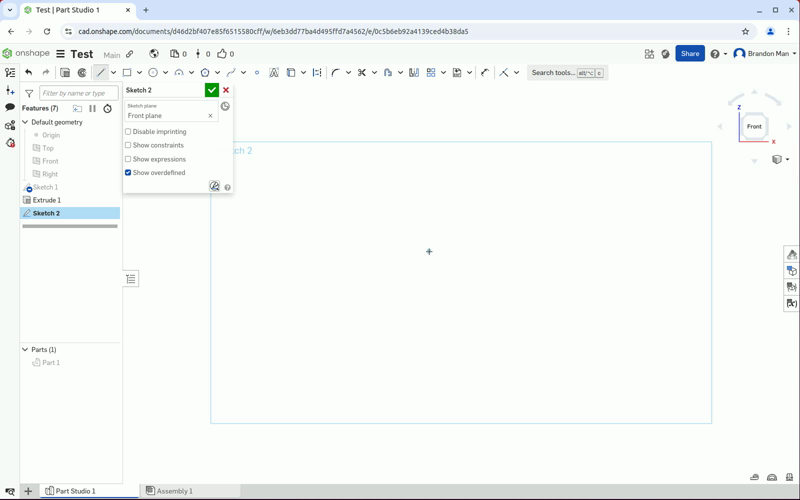
mouse_move(459, 251)
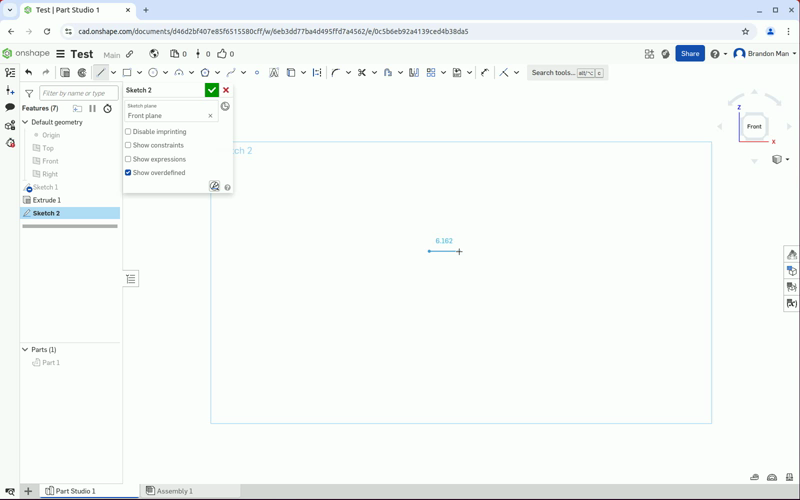
mouse_move(430, 251)
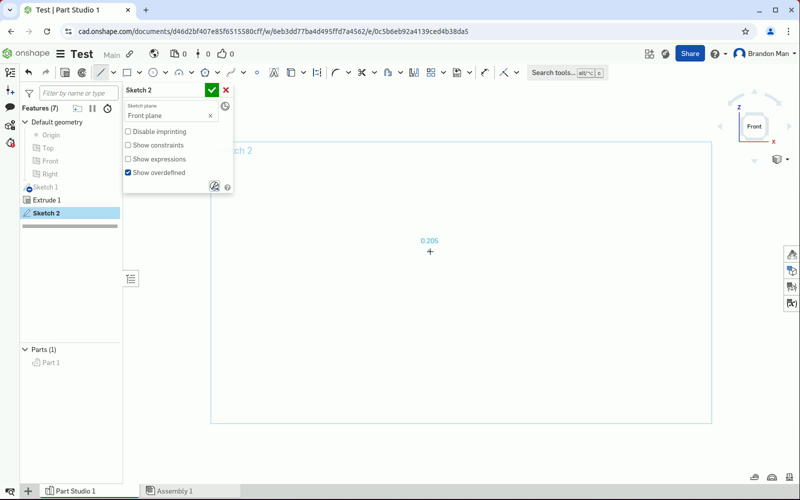
scroll(6)
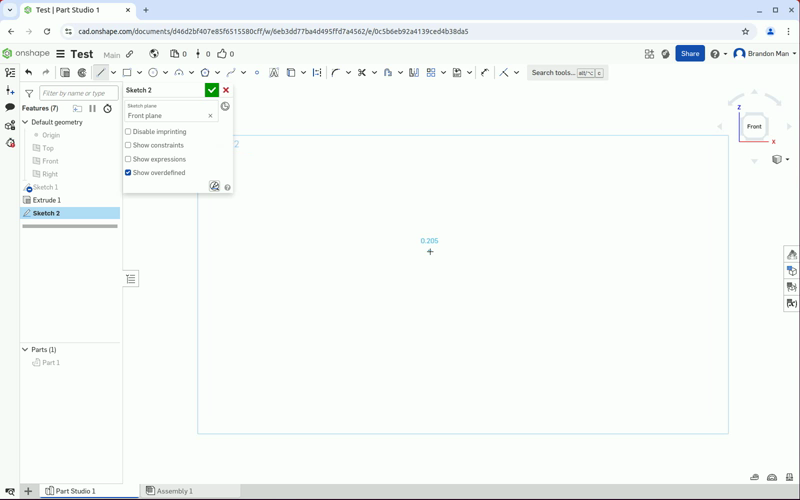
scroll(6)
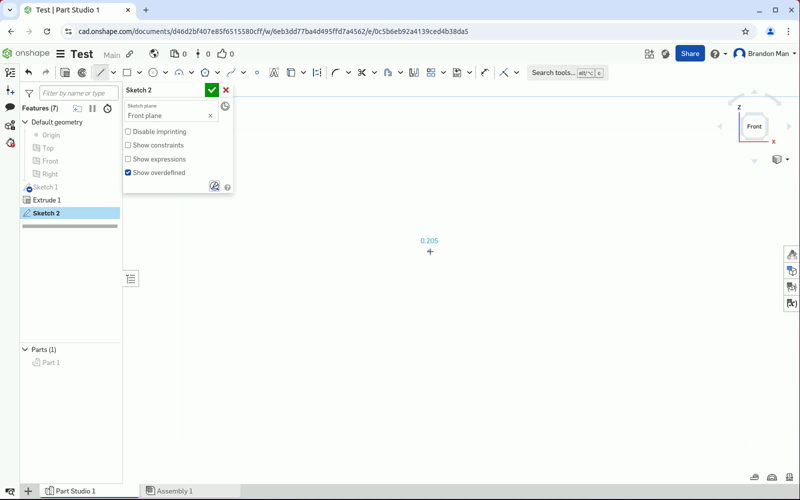
scroll(6)
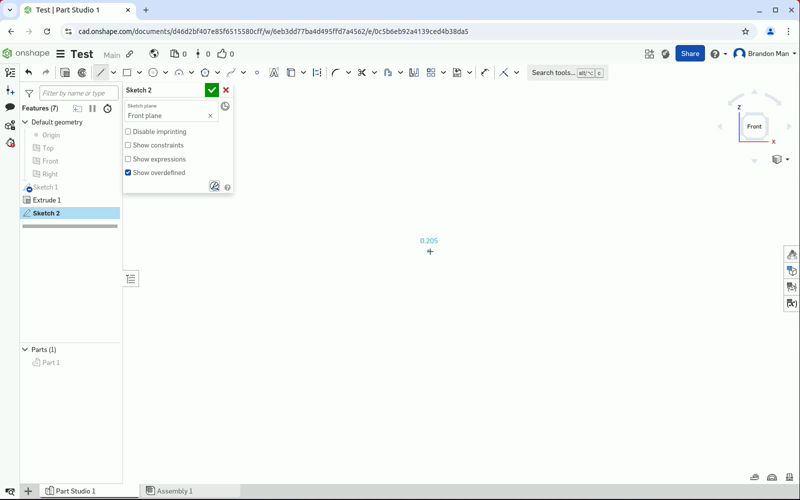
scroll(6)
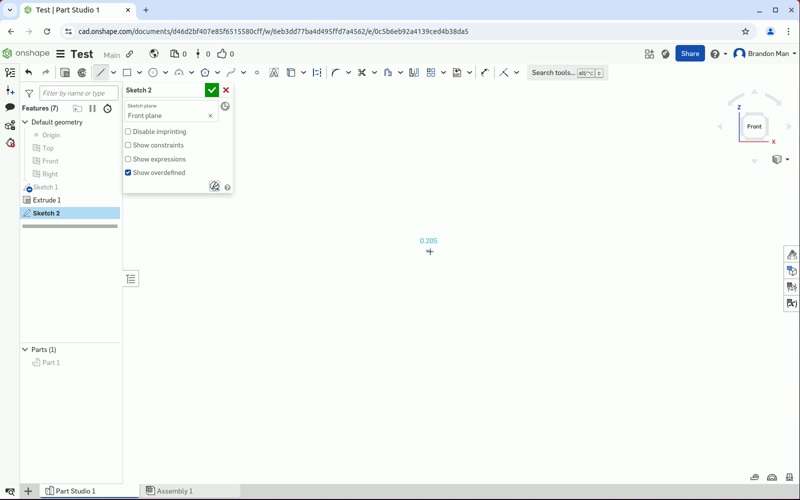
scroll(6)
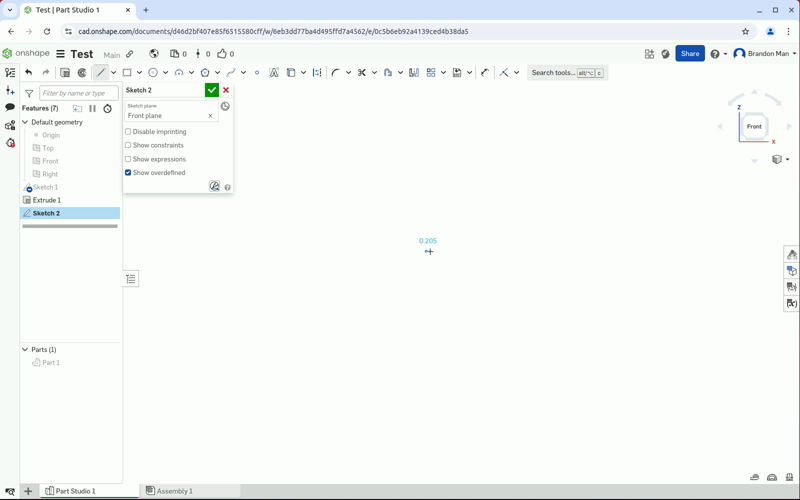
scroll(6)
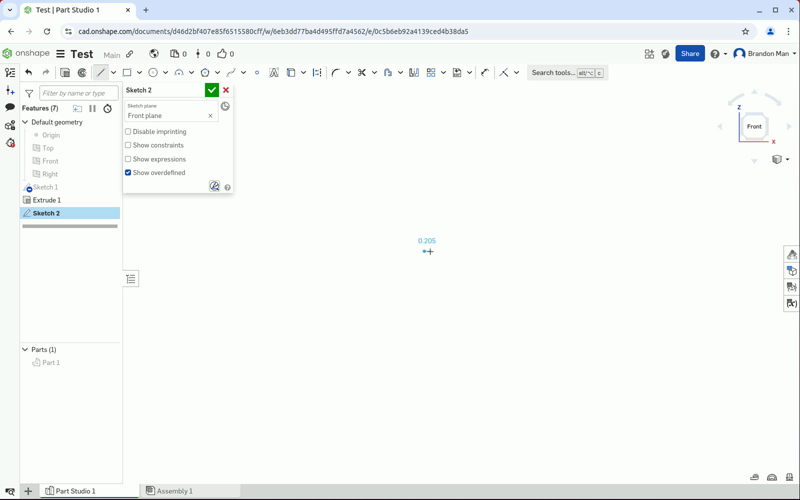
scroll(6)
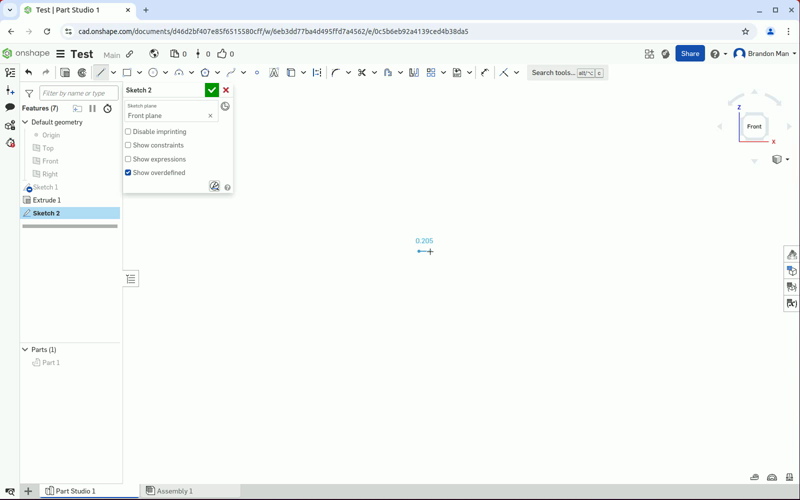
click(430, 251)
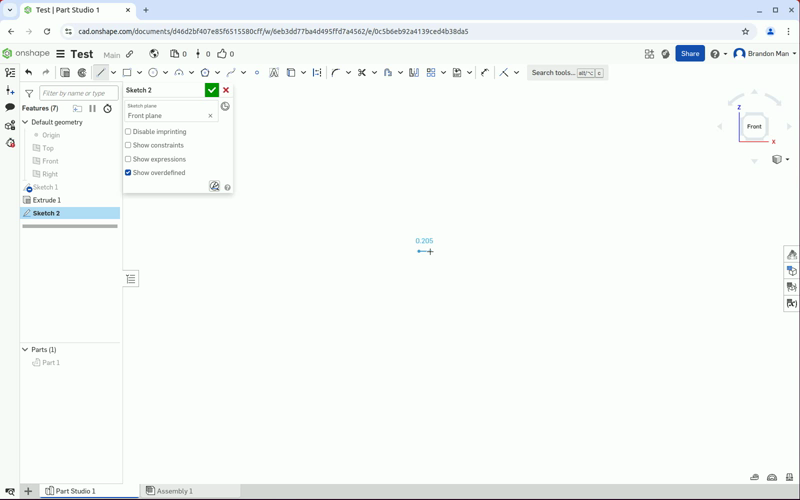
scroll(-6)
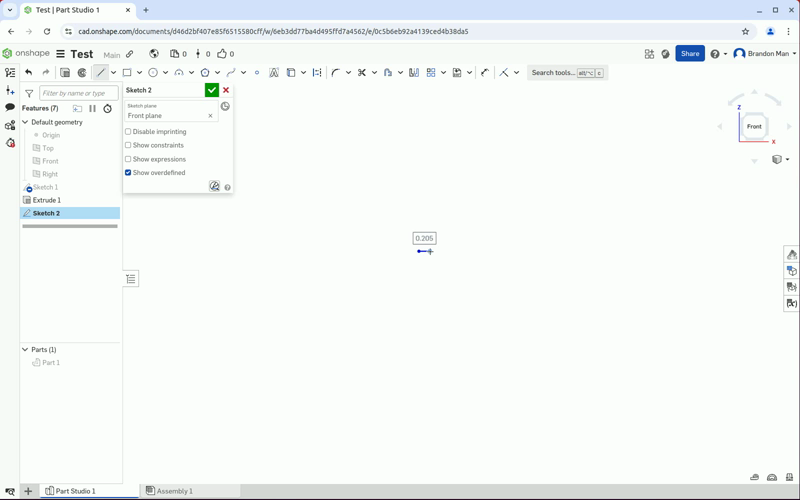
scroll(-6)
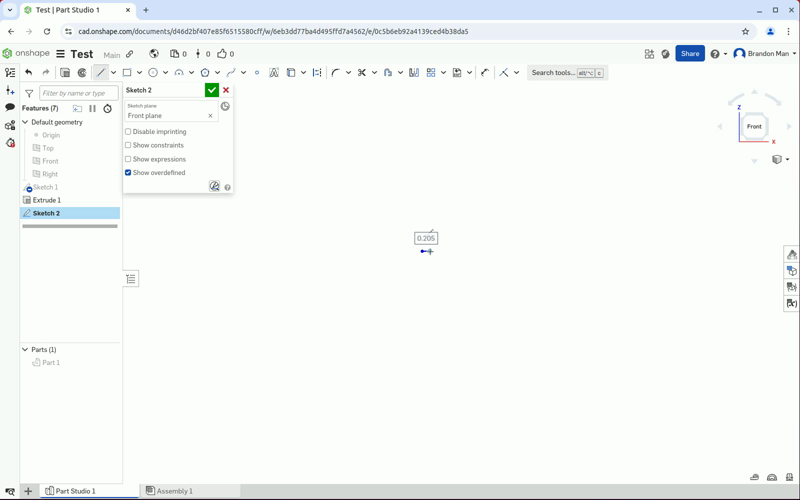
scroll(-6)
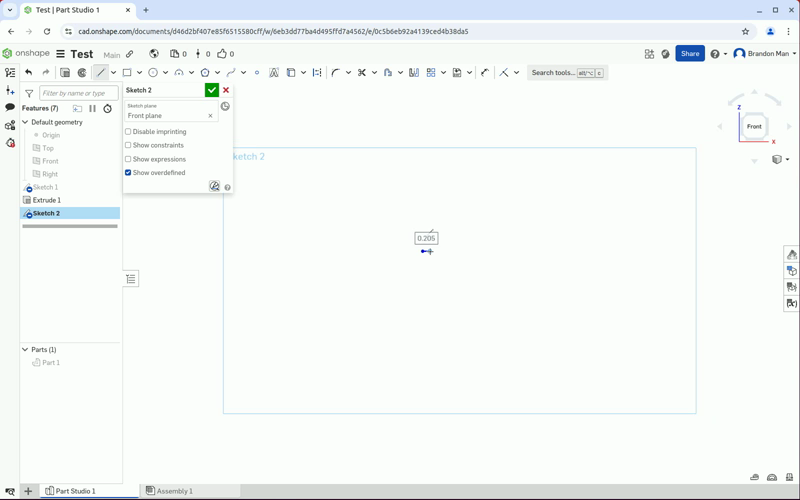
scroll(-6)
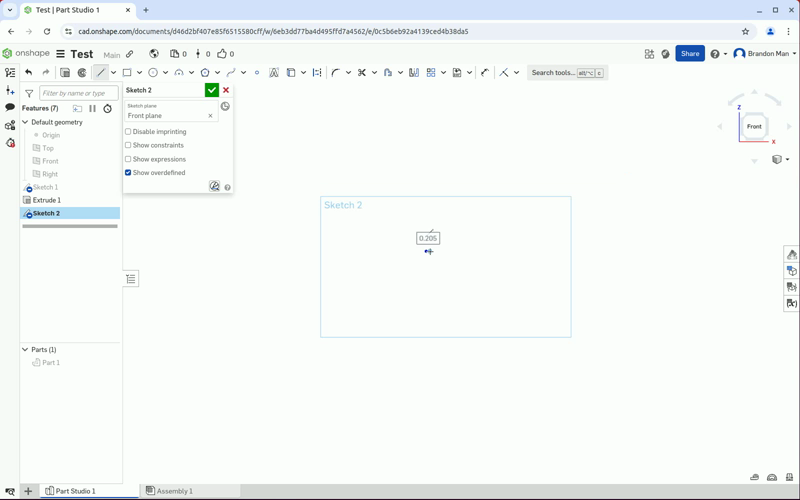
scroll(-6)
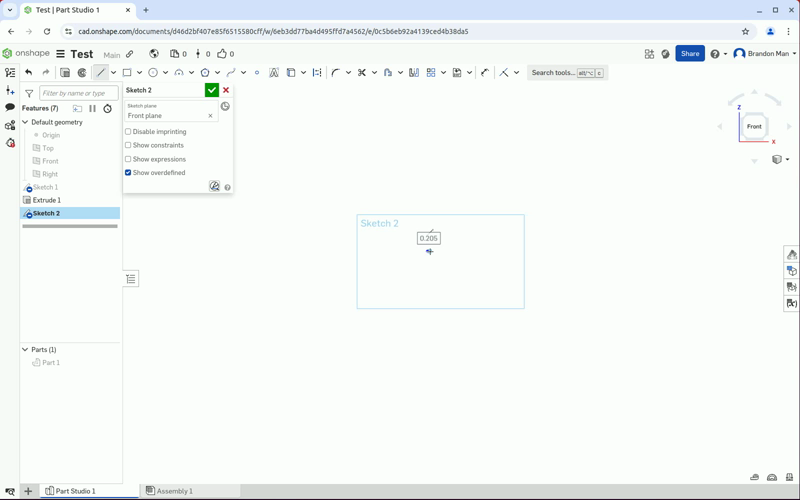
scroll(-6)
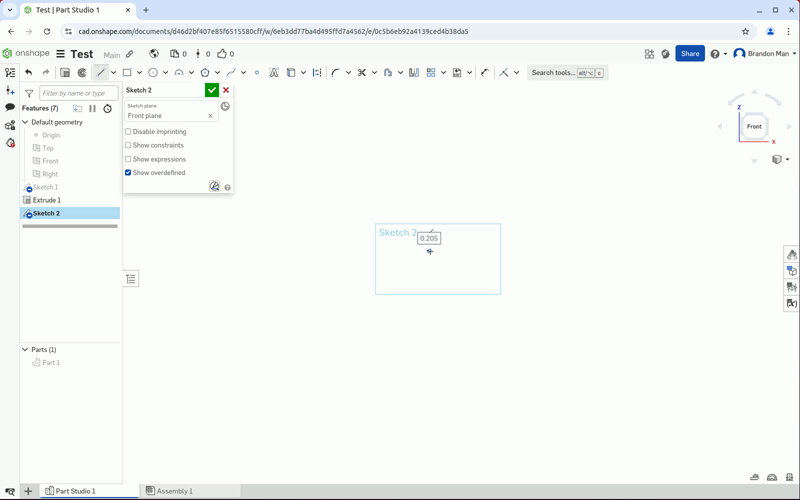
scroll(-6)
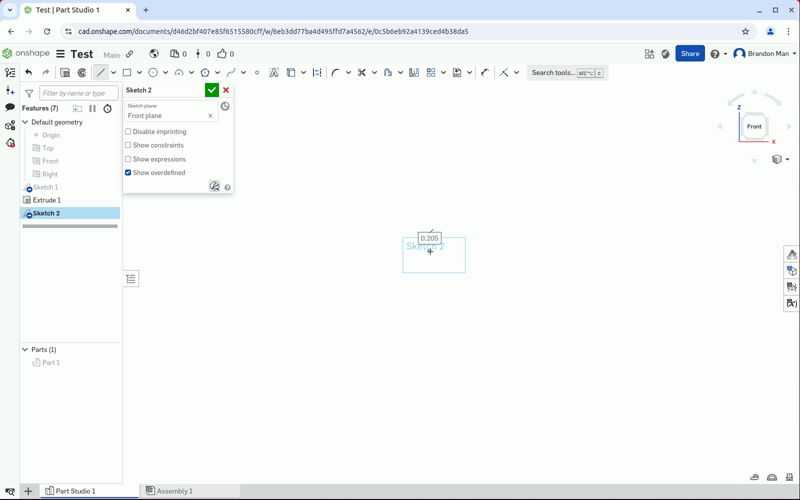
key_up(shift)
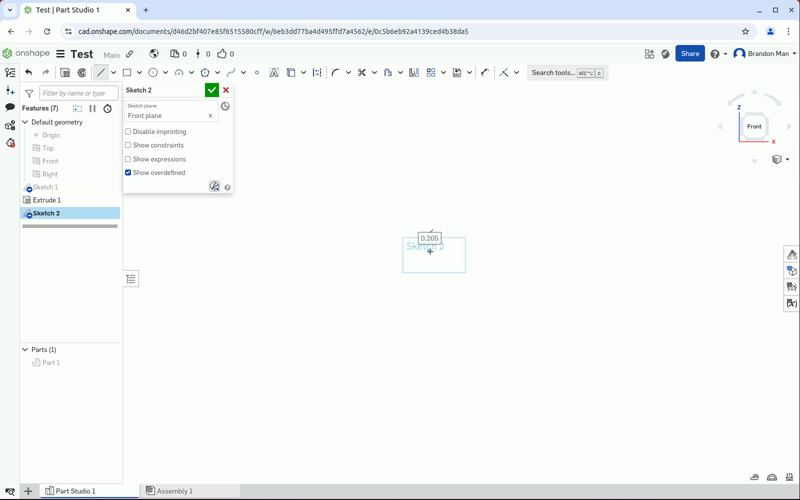
key_down(shift)
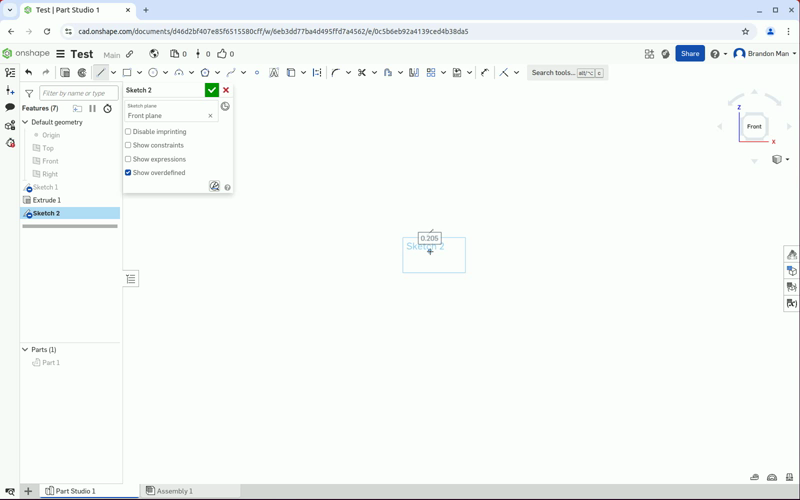
mouse_move(430, 186)
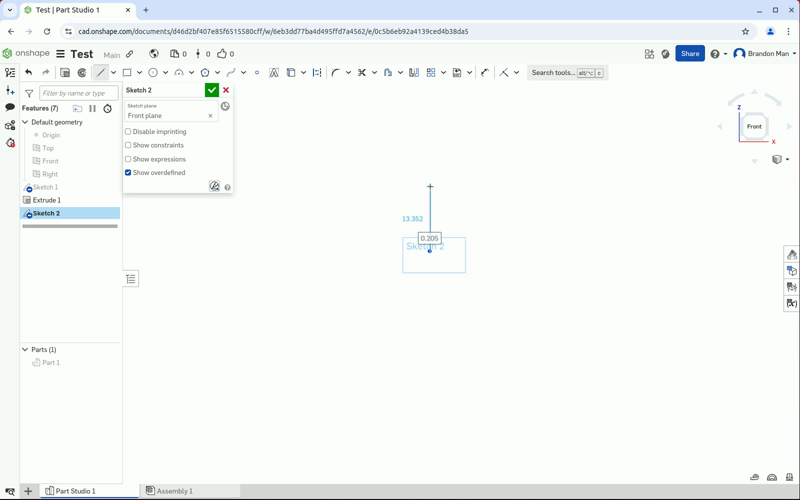
click(430, 186)
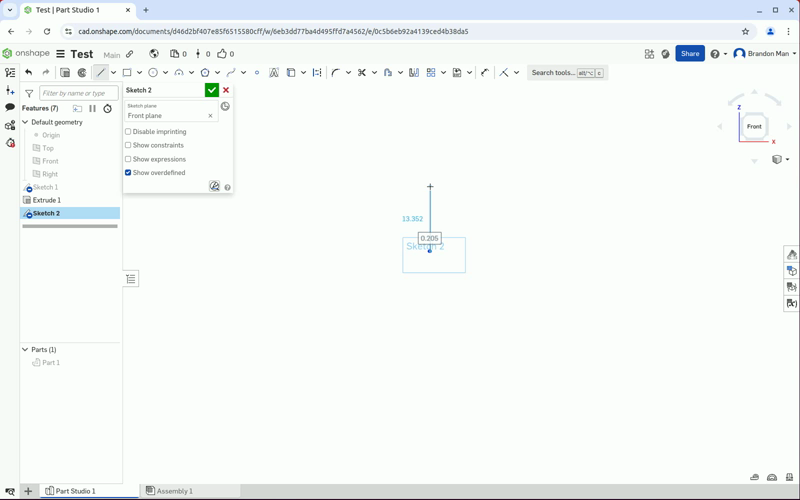
key_up(shift)
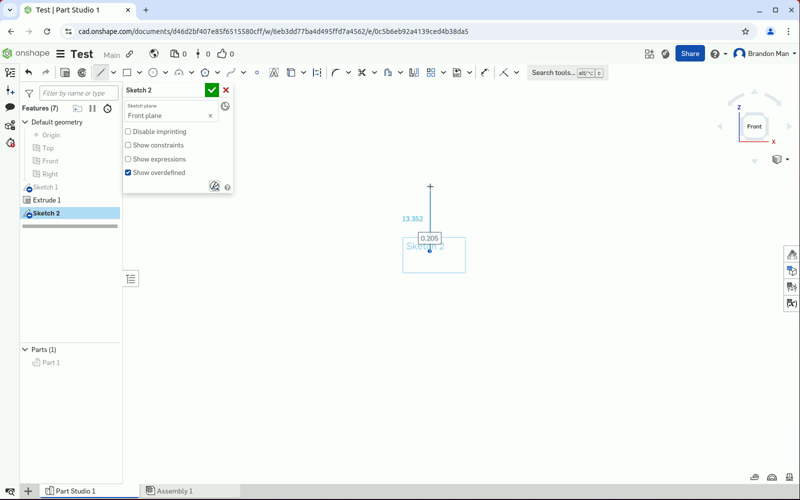
key_down(shift)
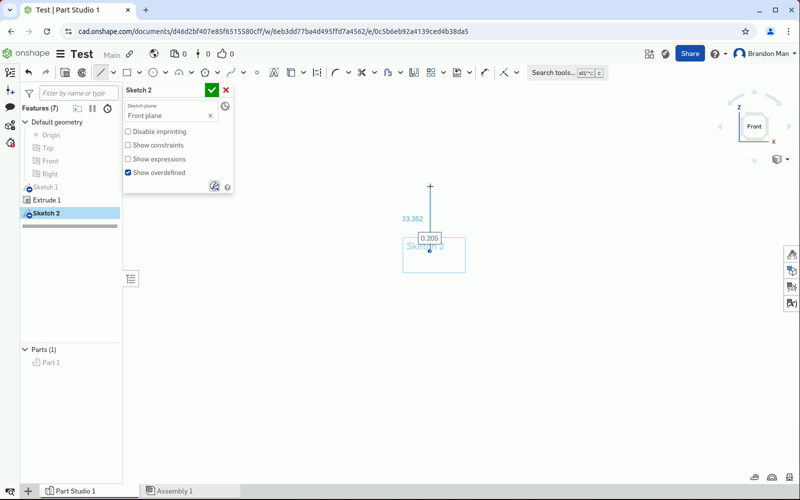
mouse_move(460, 186)
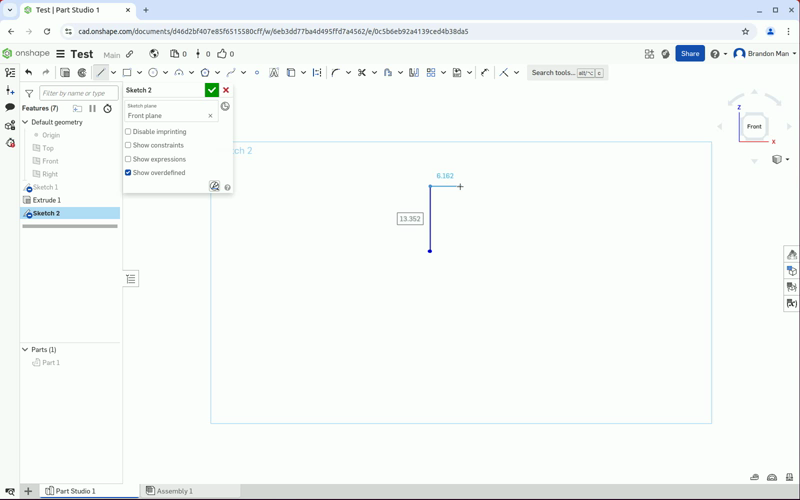
mouse_move(429, 186)
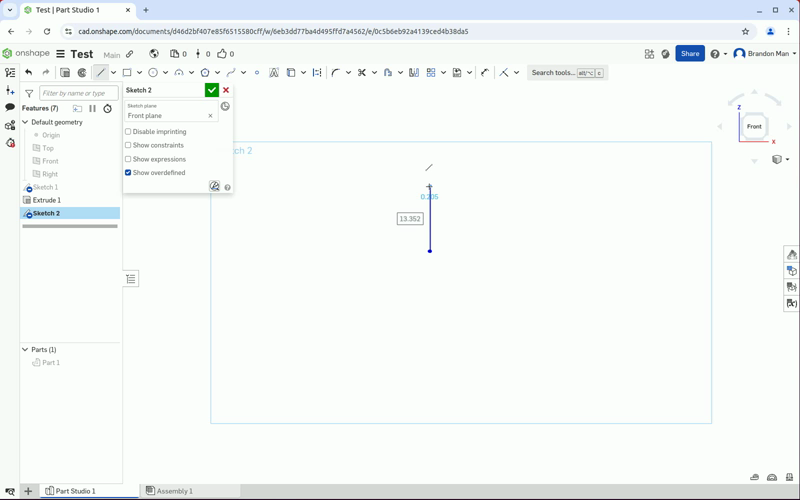
scroll(6)
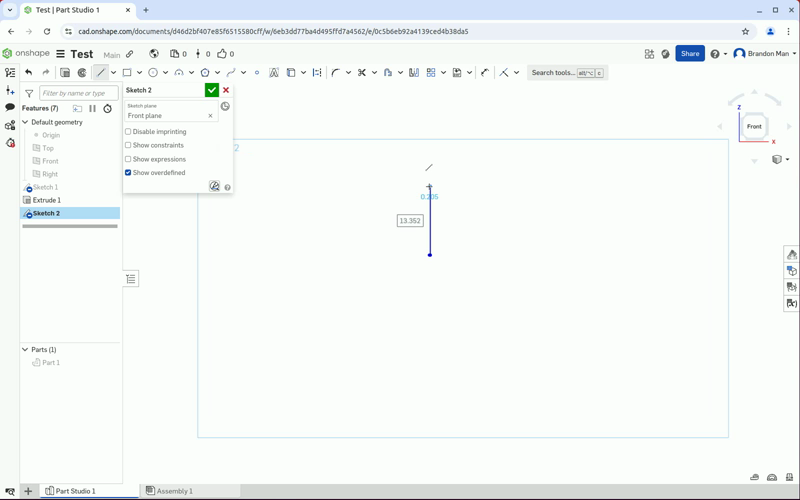
scroll(6)
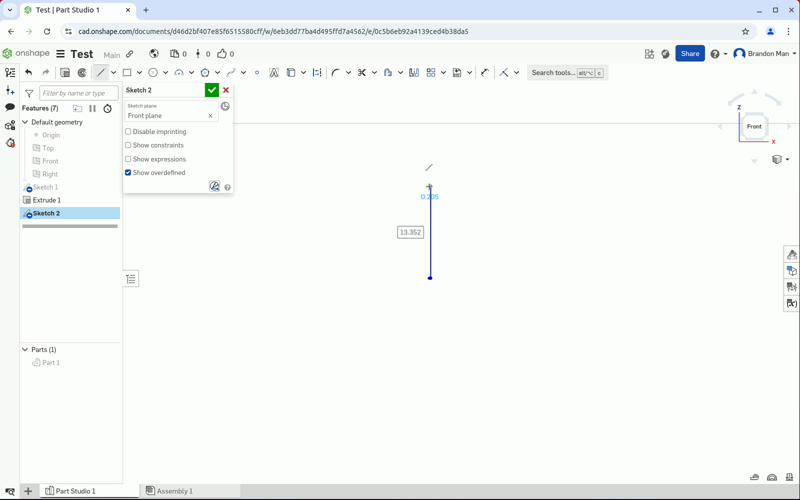
scroll(6)
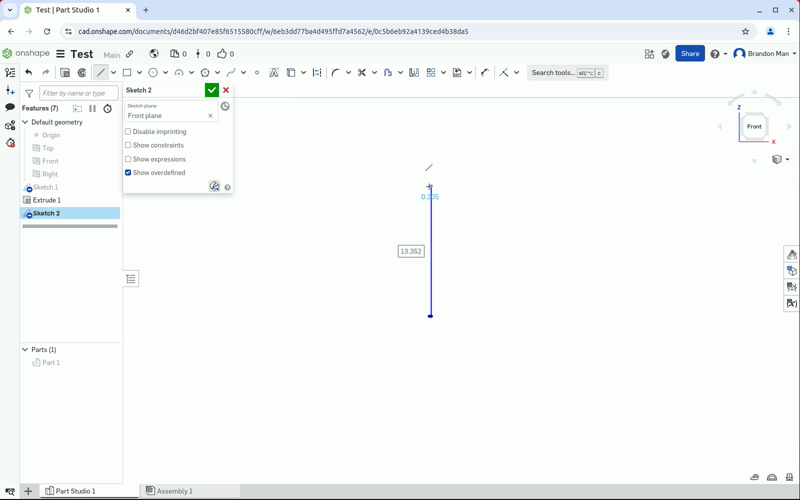
scroll(6)
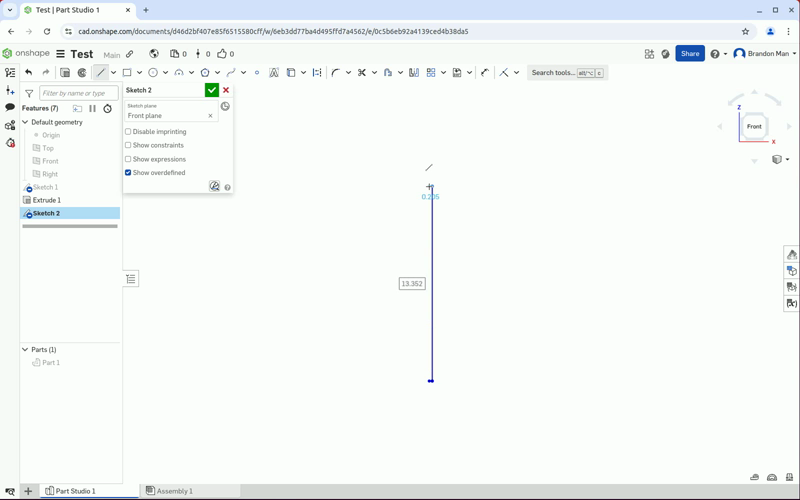
scroll(6)
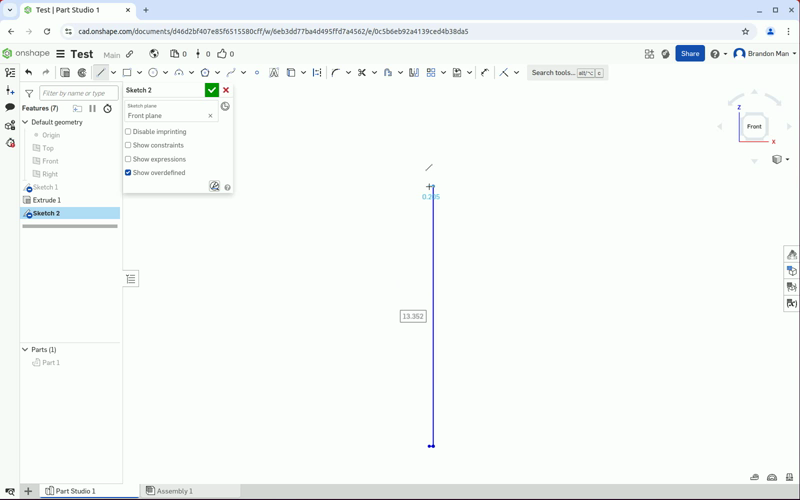
scroll(6)
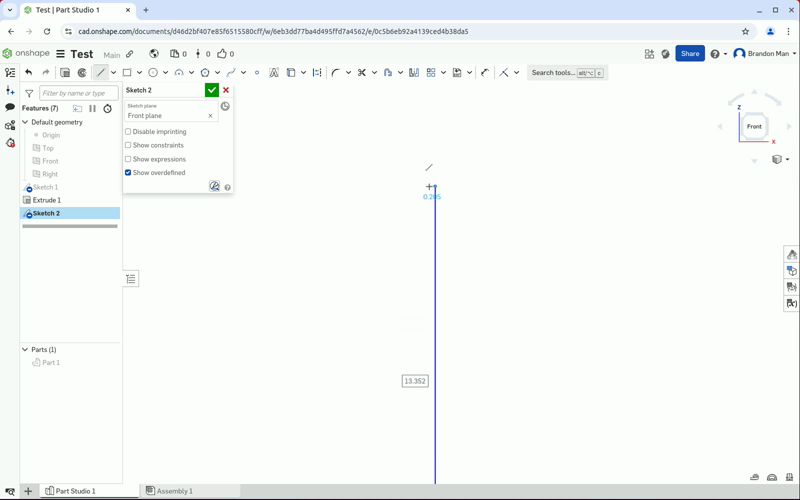
scroll(6)
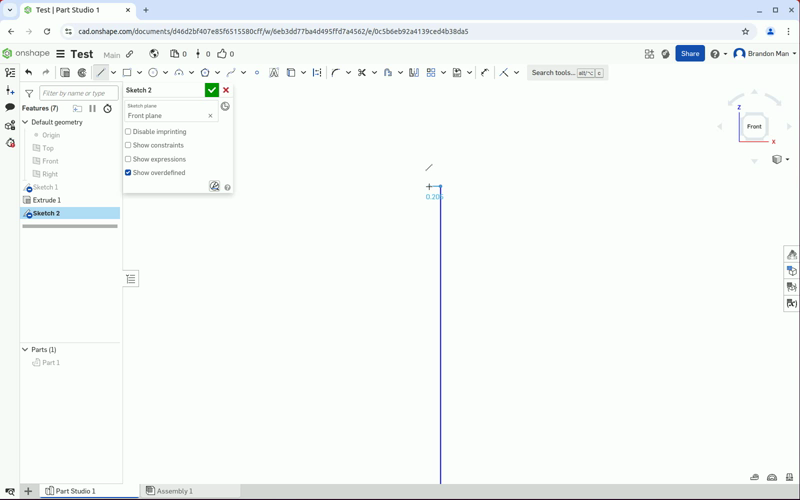
click(429, 186)
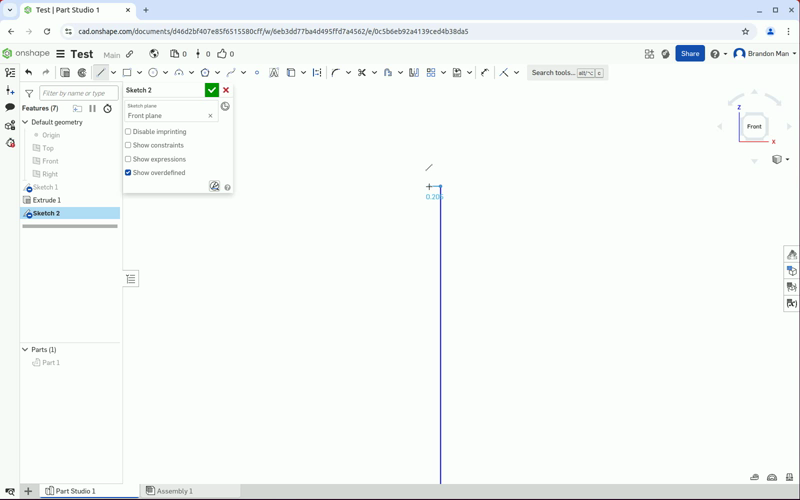
scroll(-6)
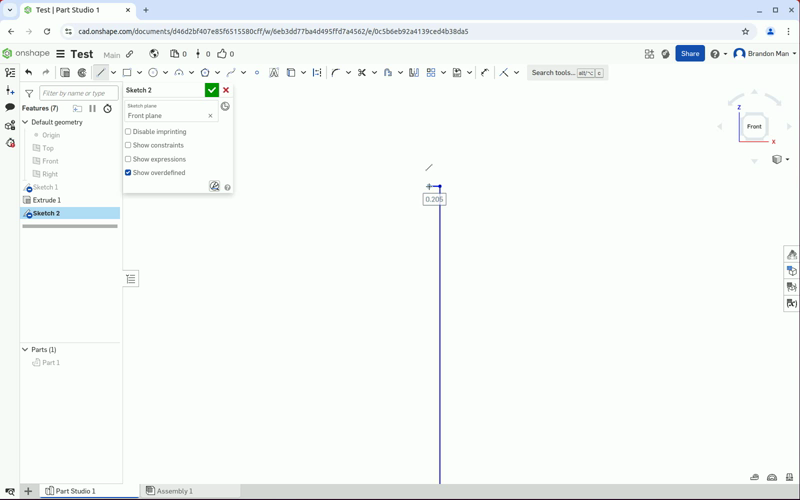
scroll(-6)
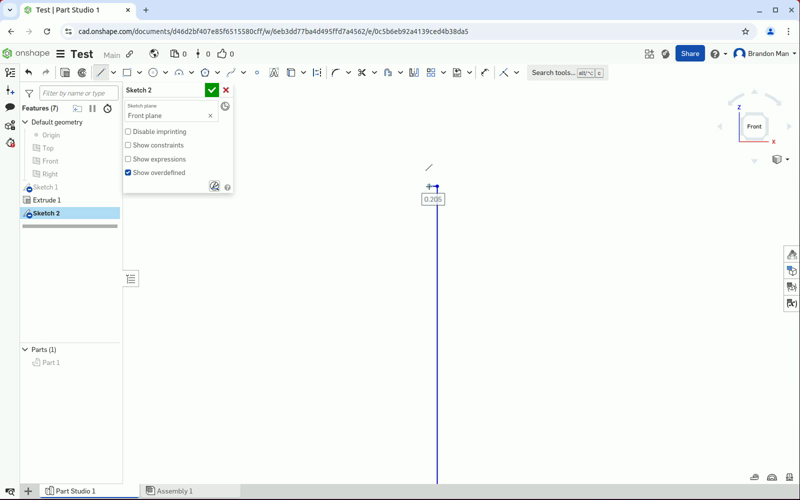
scroll(-6)
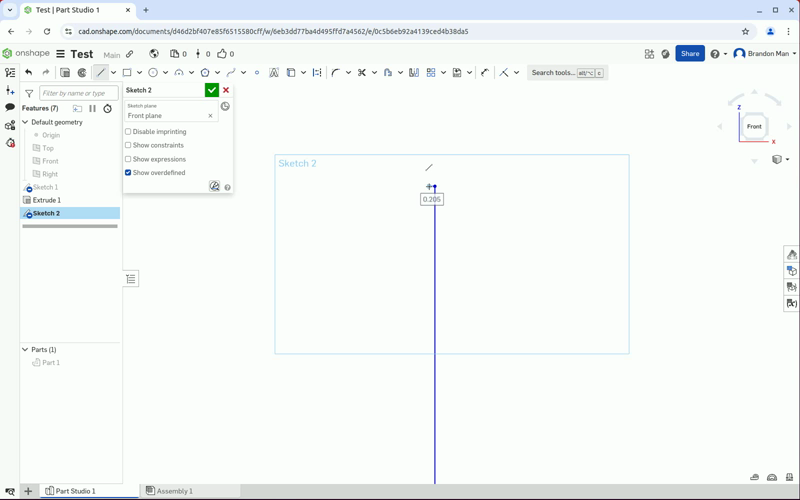
scroll(-6)
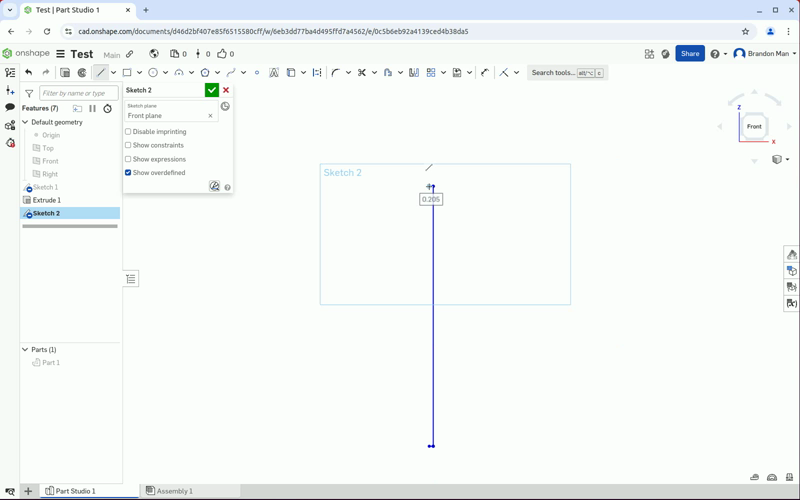
scroll(-6)
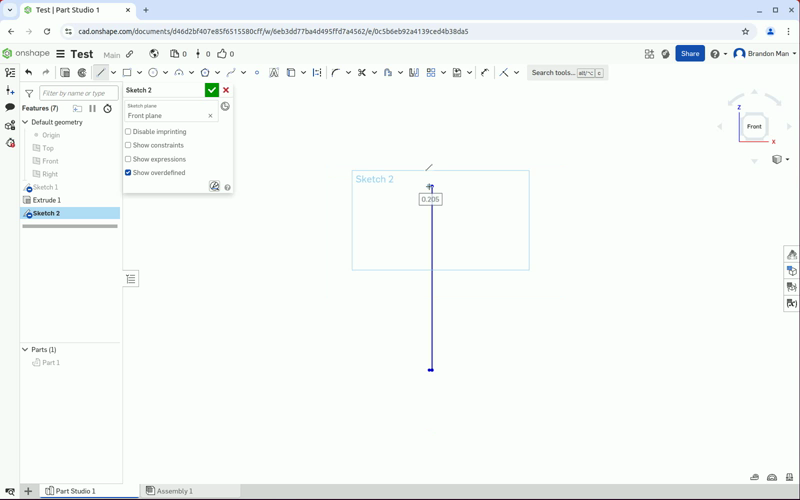
scroll(-6)
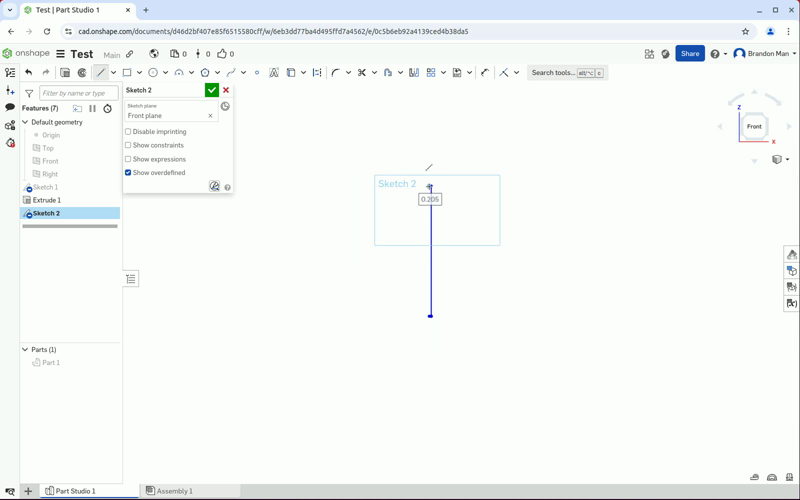
scroll(-6)
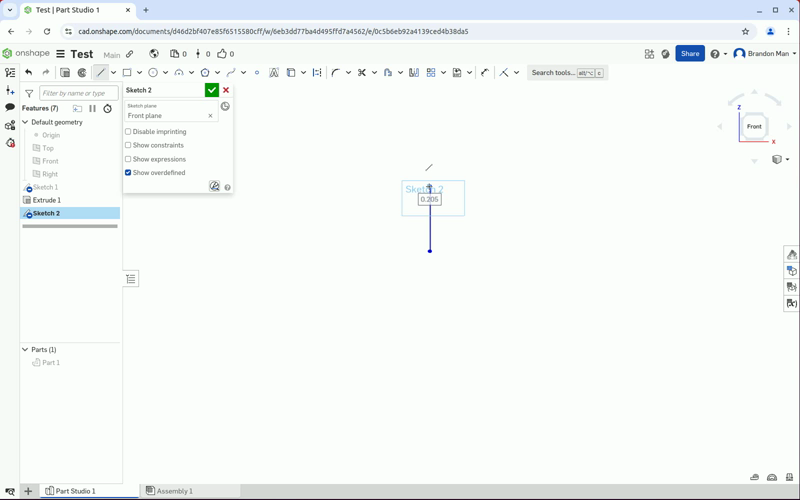
key_up(shift)
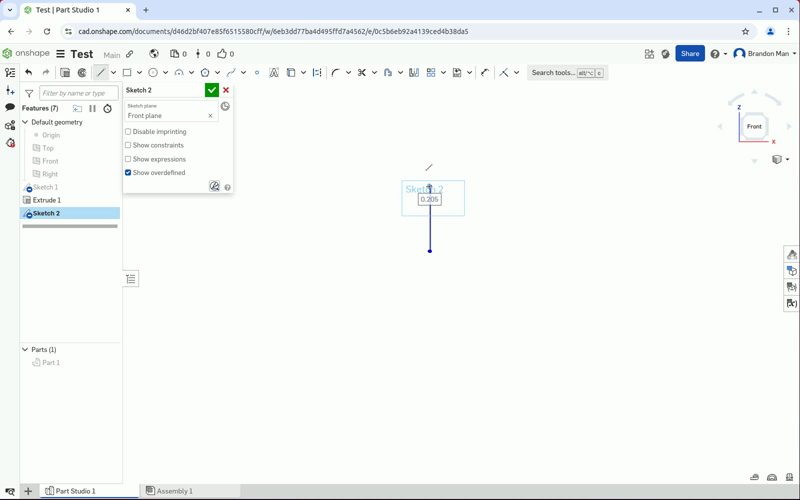
key_down(shift)
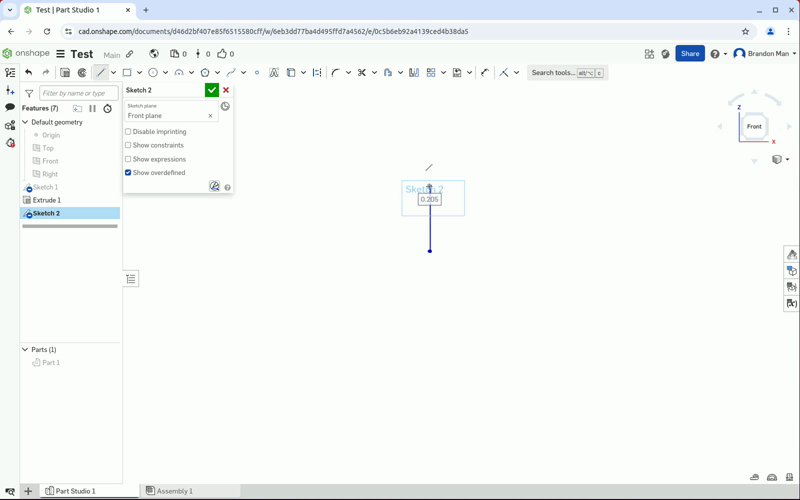
mouse_move(429, 251)
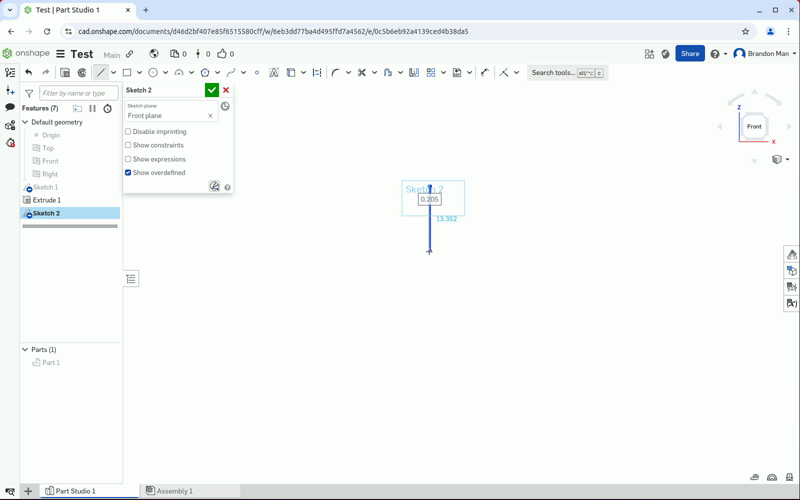
scroll(6)
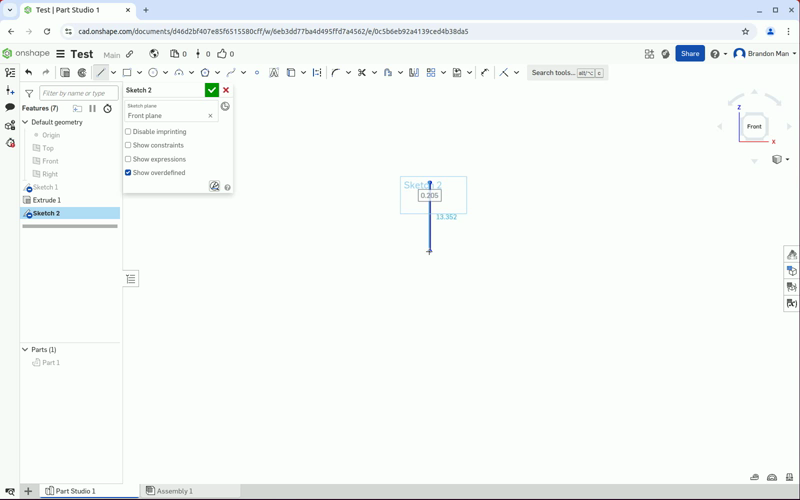
scroll(6)
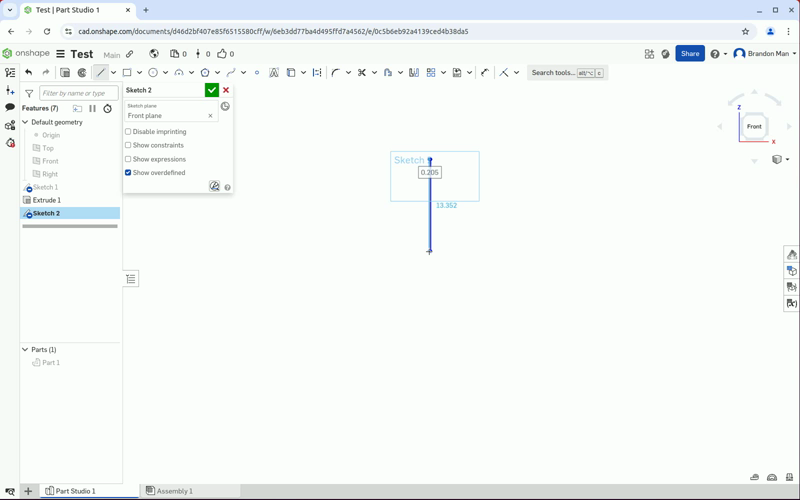
scroll(6)
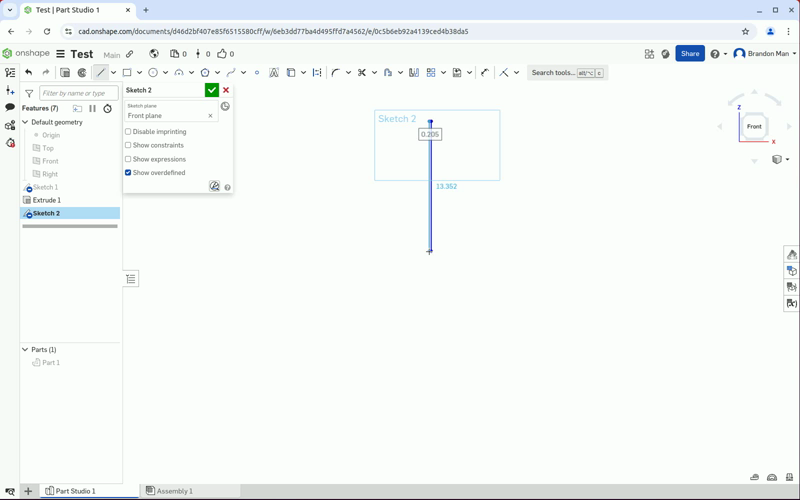
scroll(6)
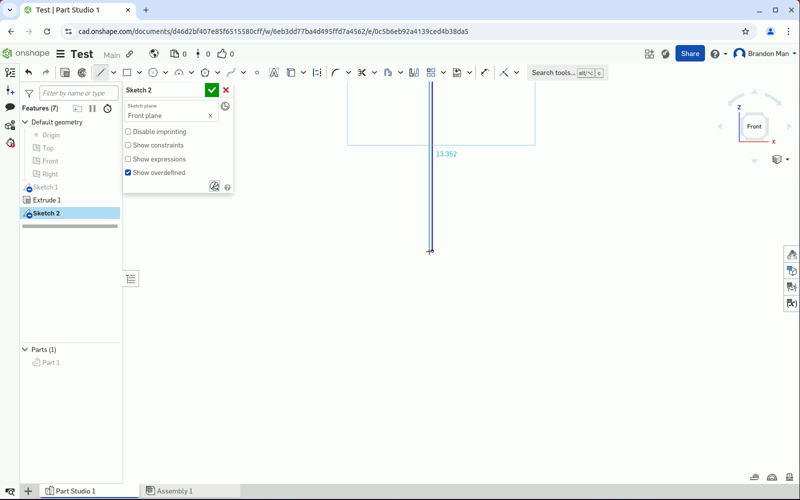
scroll(6)
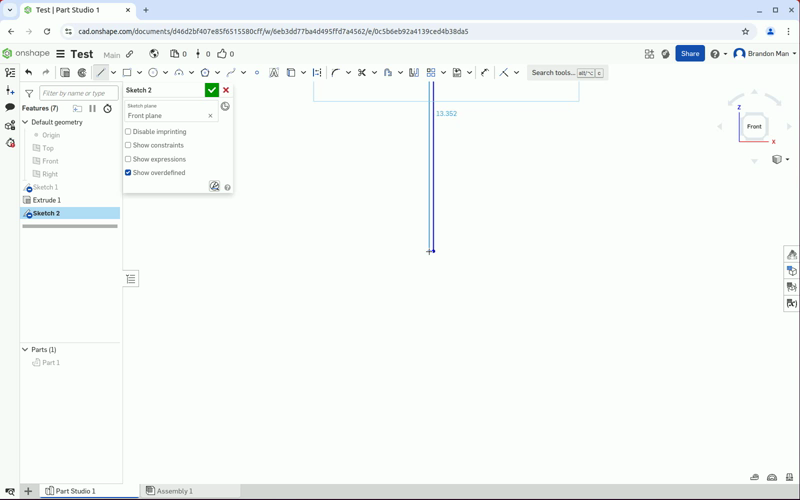
scroll(6)
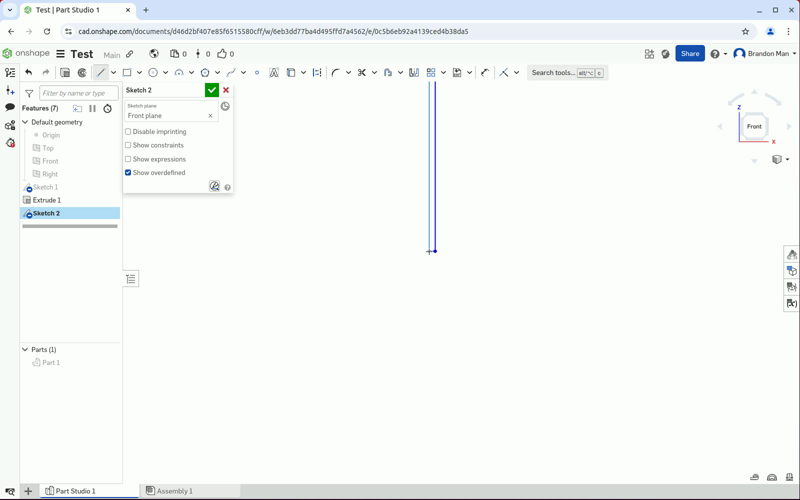
scroll(6)
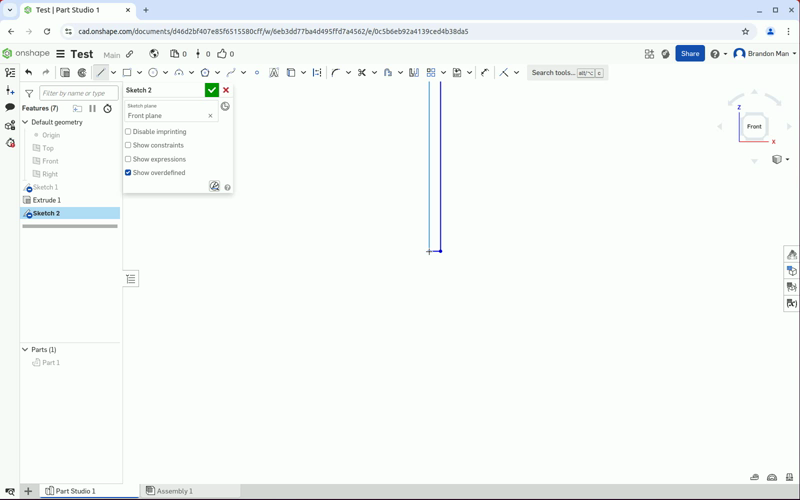
key_up(shift)
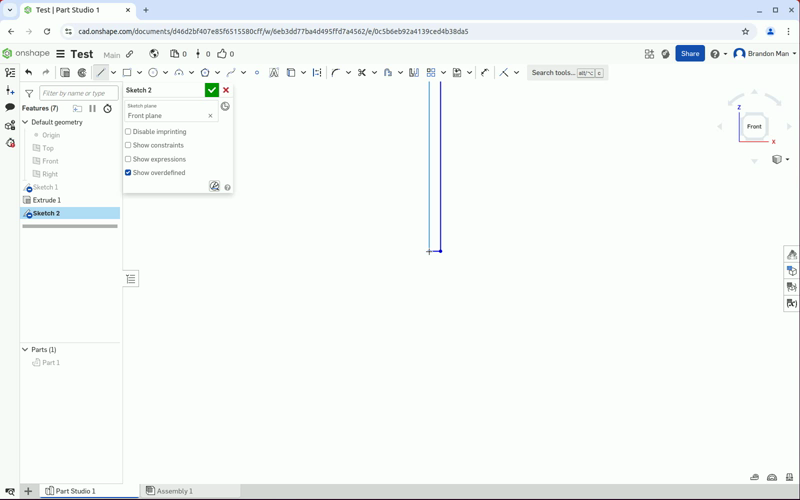
click(429, 251)
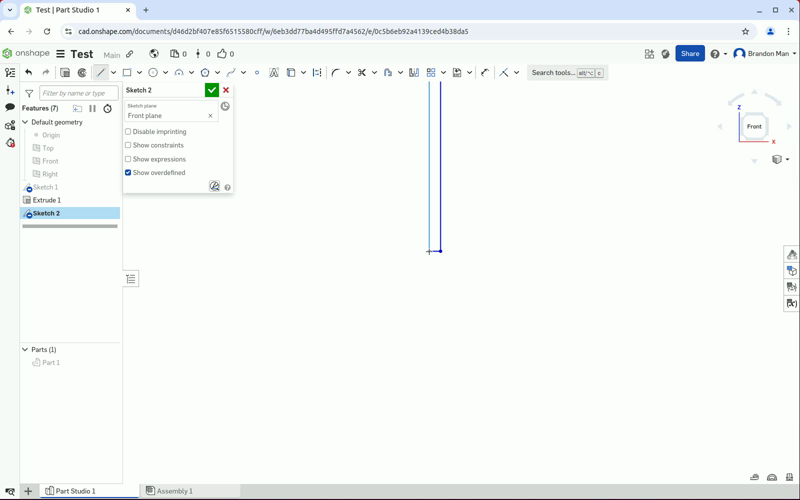
scroll(-6)
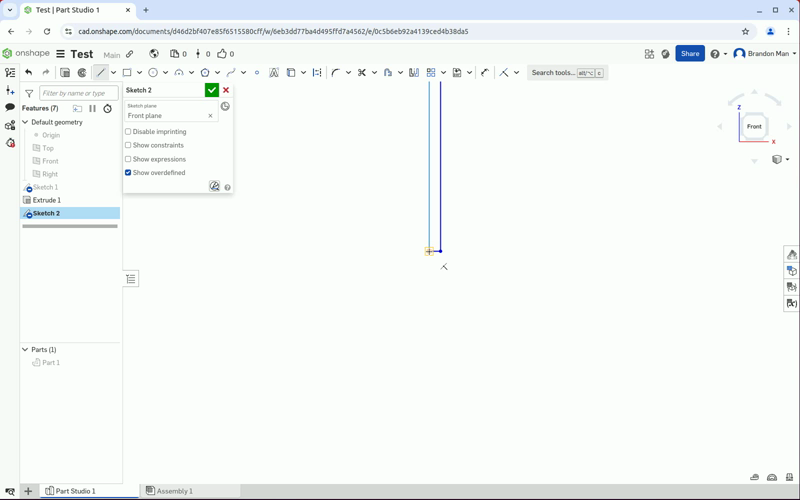
scroll(-6)
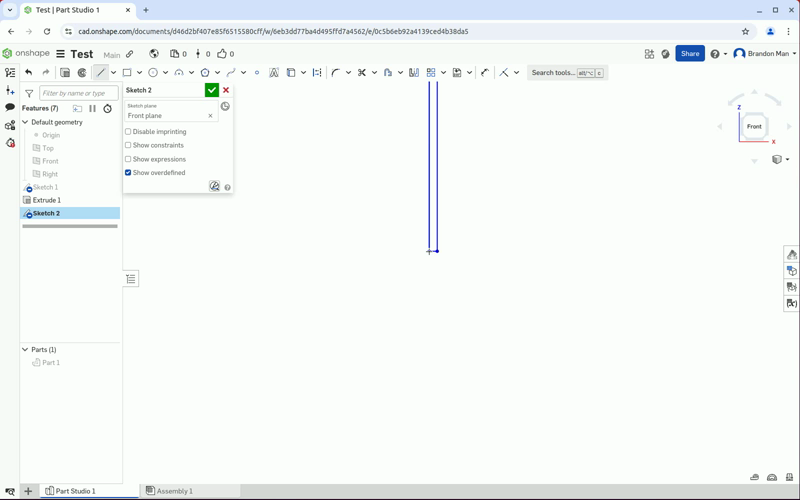
scroll(-6)
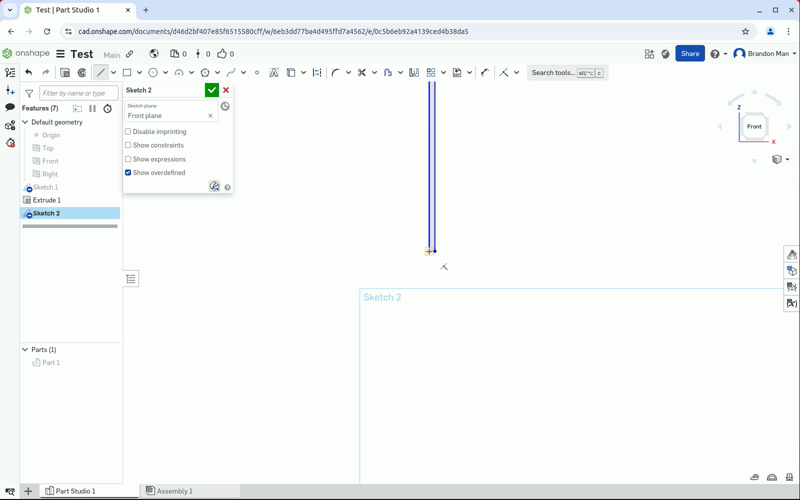
scroll(-6)
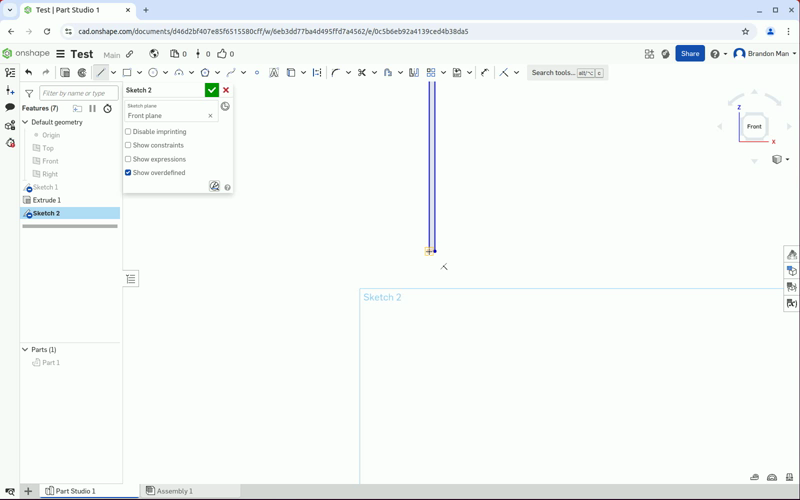
scroll(-6)
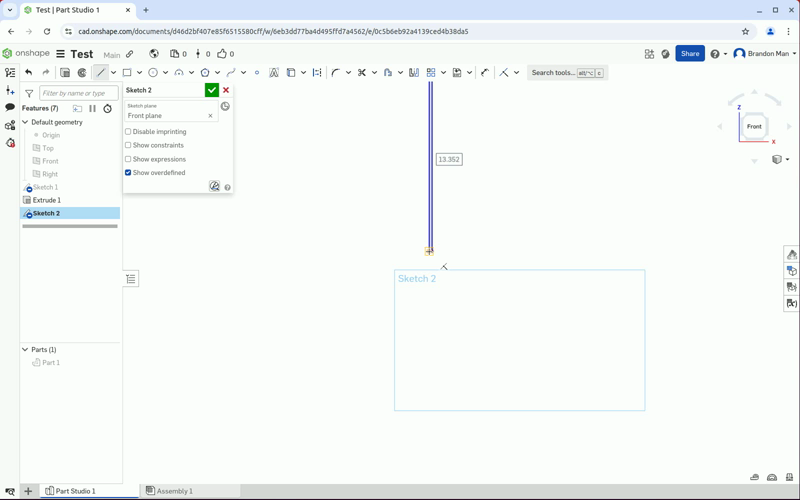
scroll(-6)
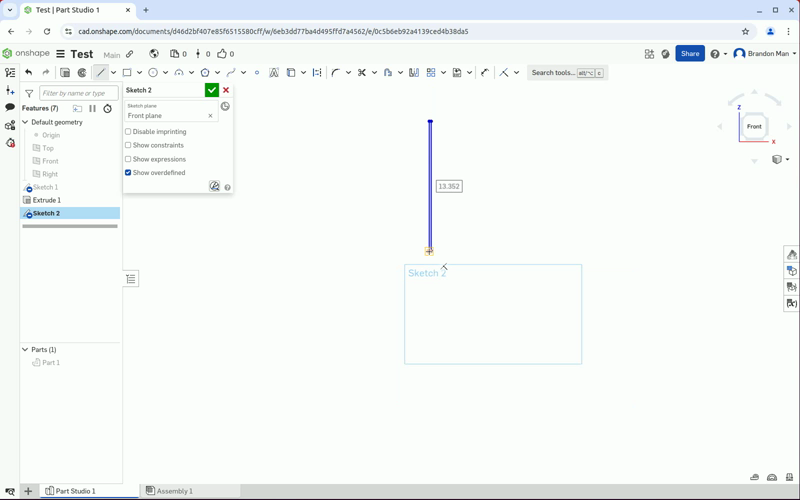
scroll(-6)
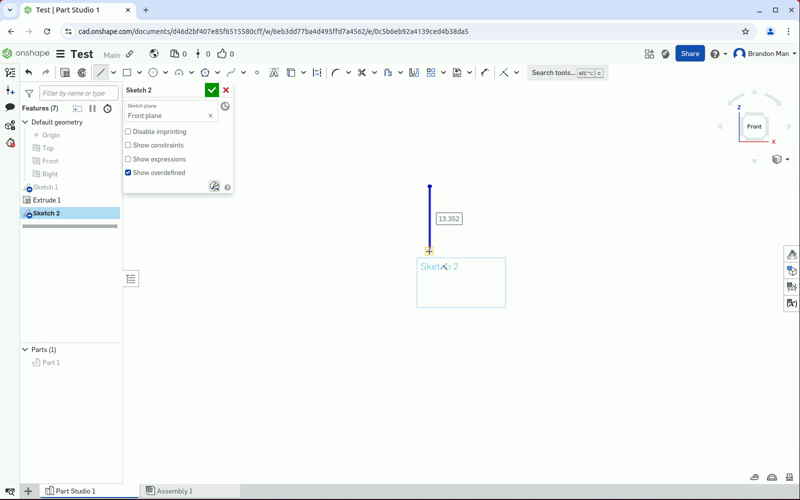
key(esc)
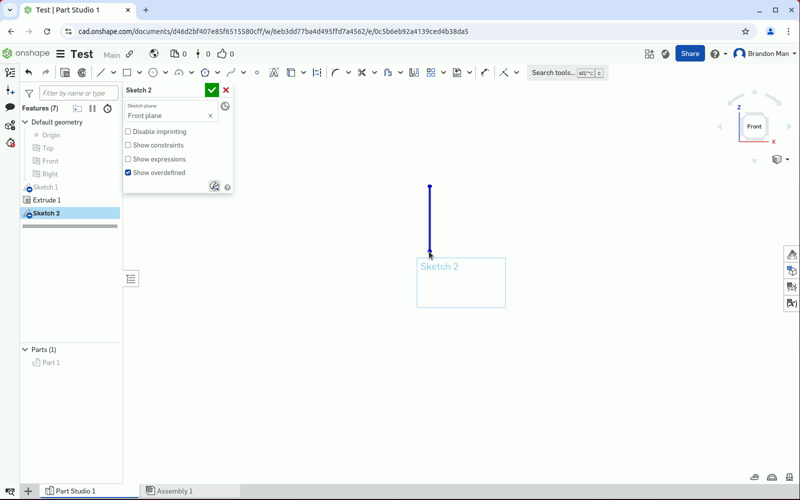
mouse_move(430, 234)
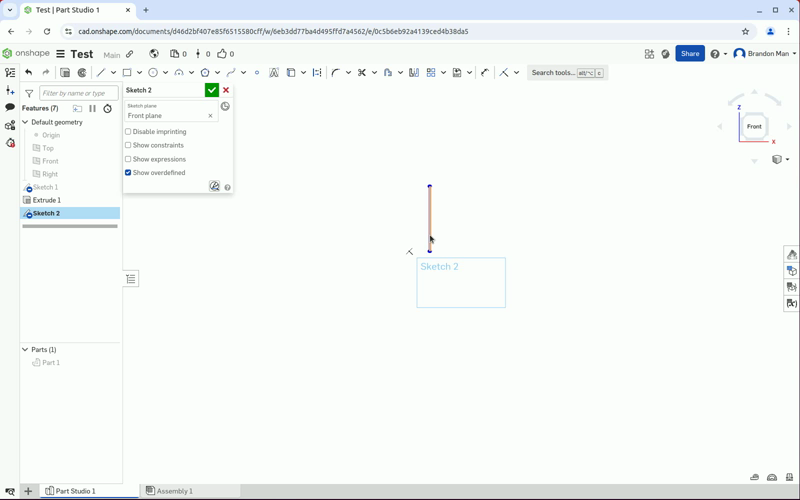
scroll(6)
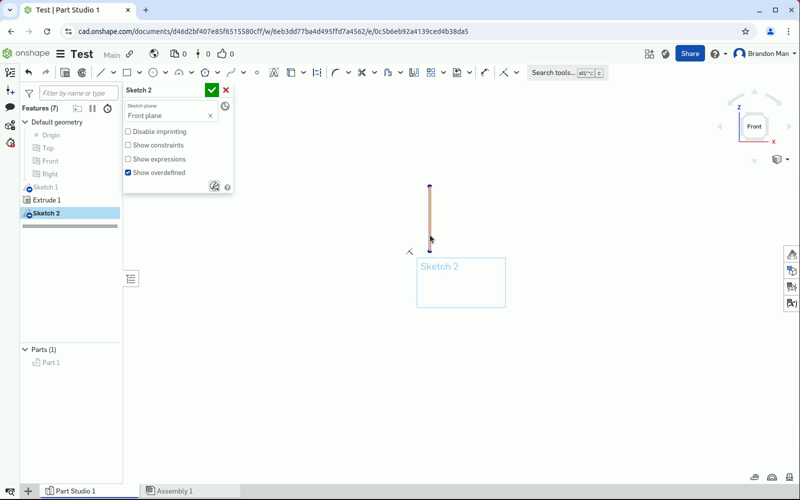
scroll(6)
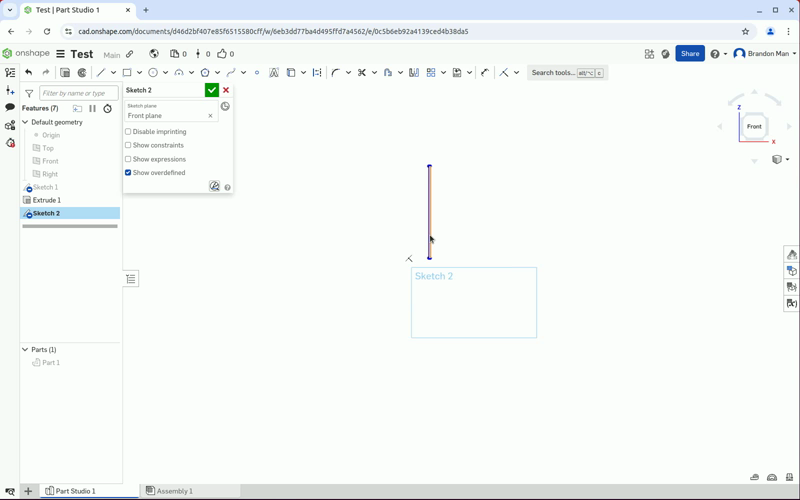
scroll(6)
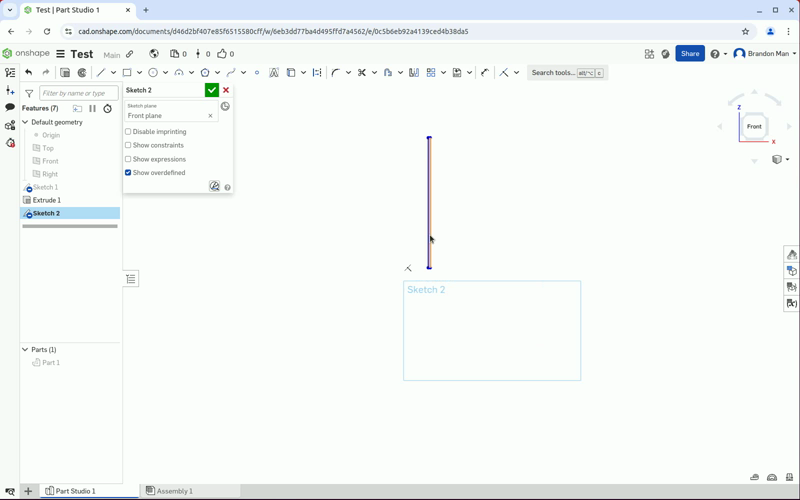
scroll(6)
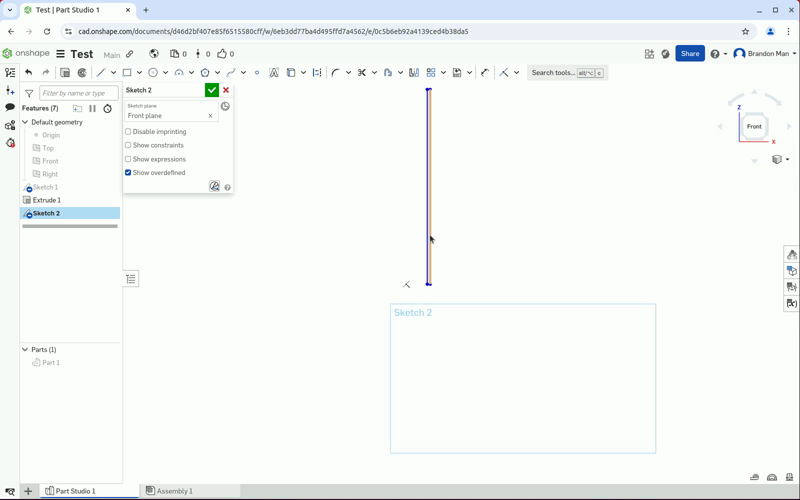
scroll(6)
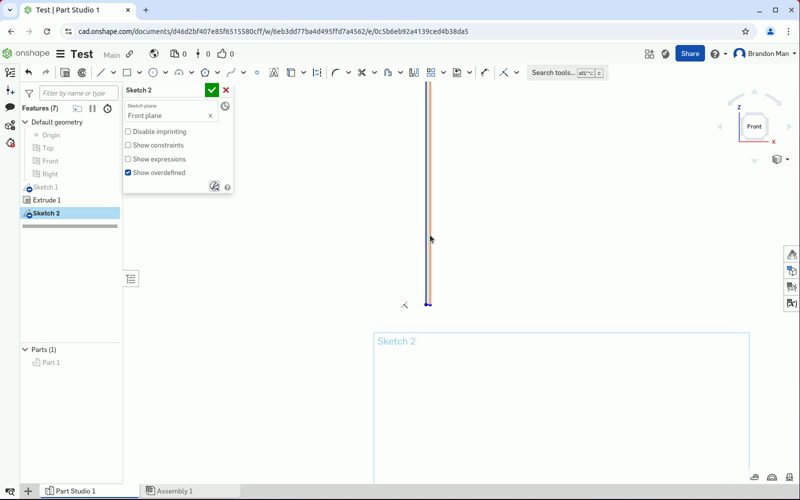
scroll(6)
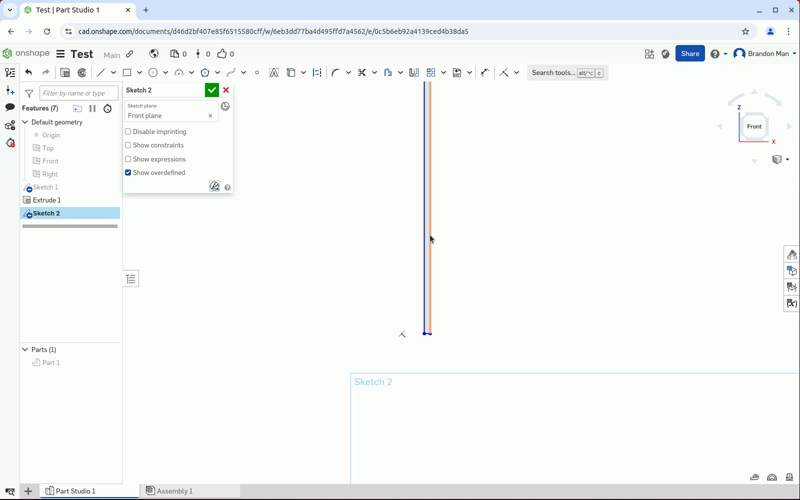
scroll(6)
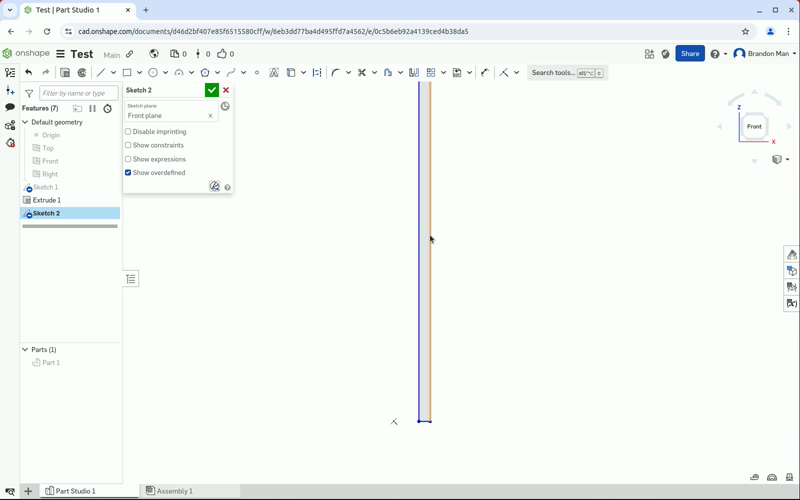
click(430, 234)
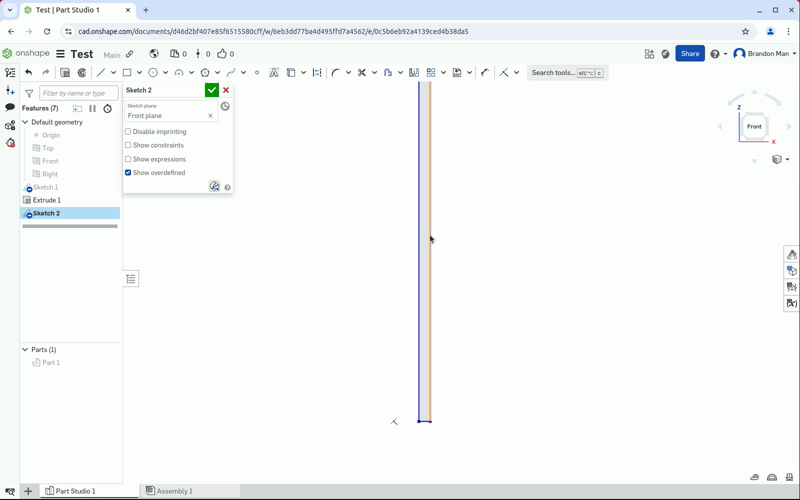
scroll(-6)
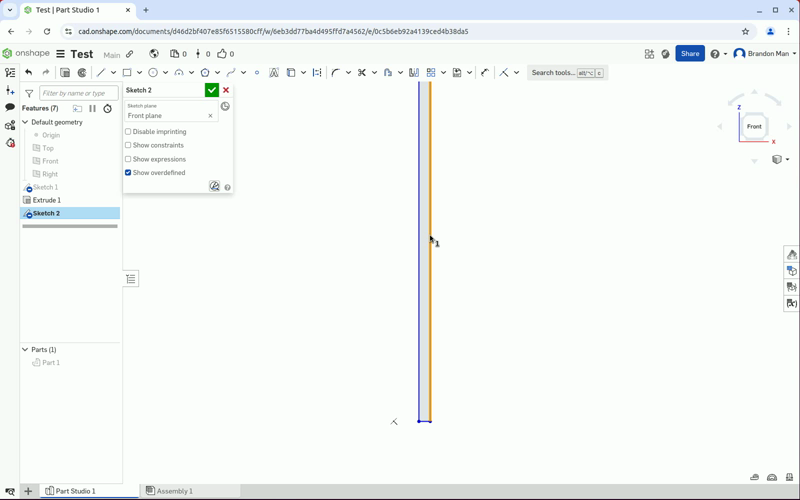
scroll(-6)
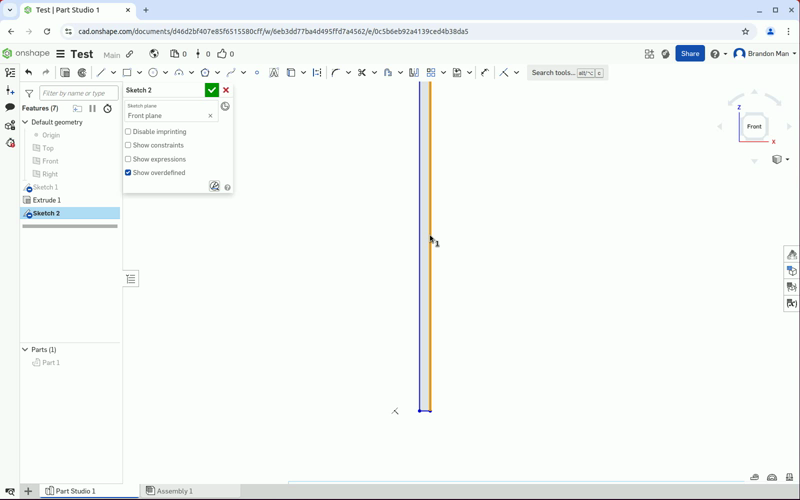
scroll(-6)
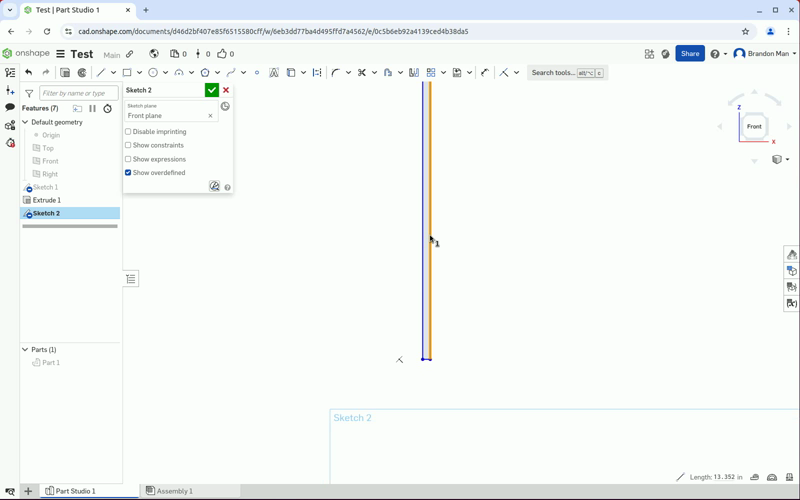
scroll(-6)
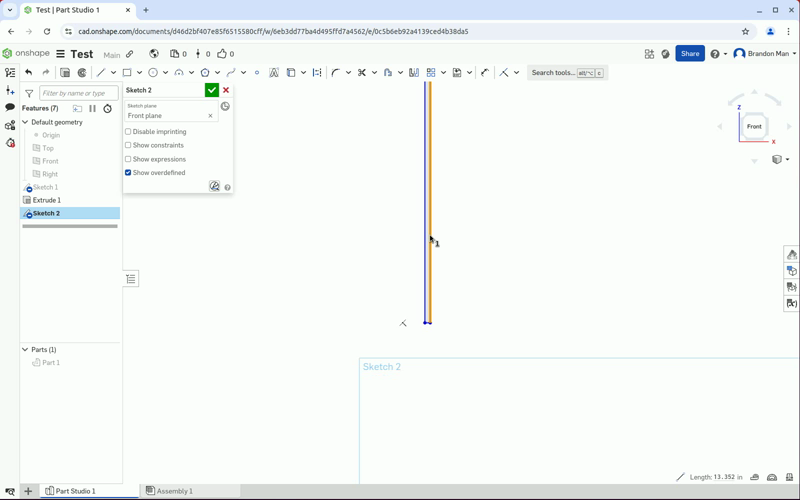
scroll(-6)
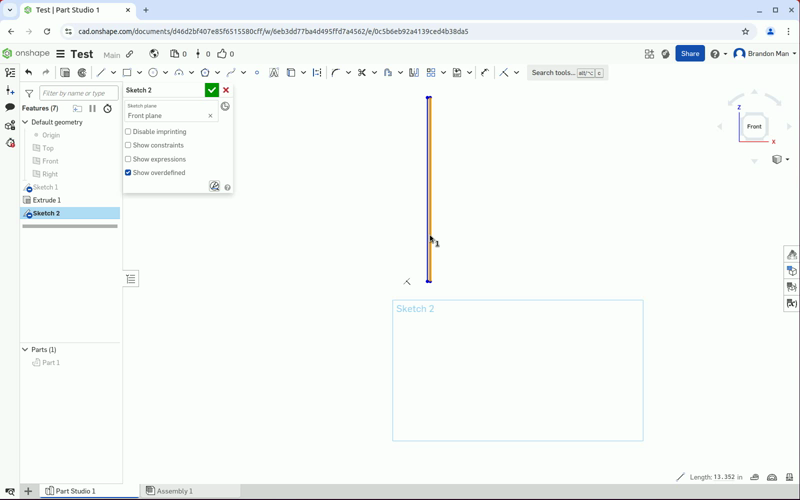
scroll(-6)
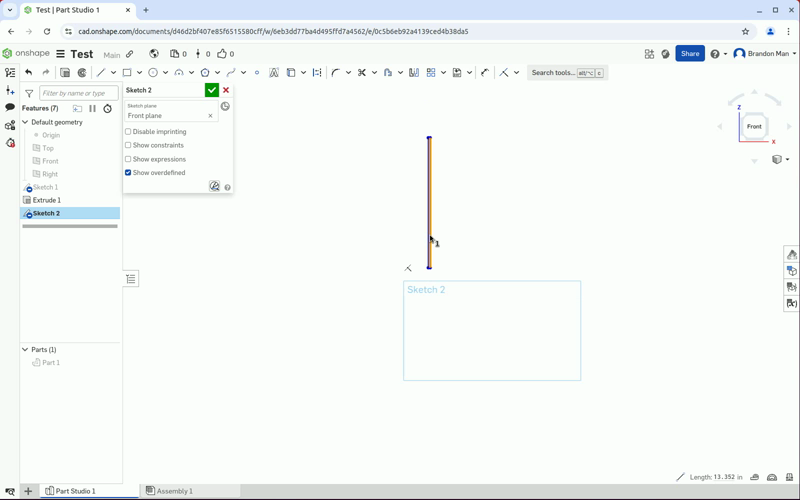
scroll(-6)
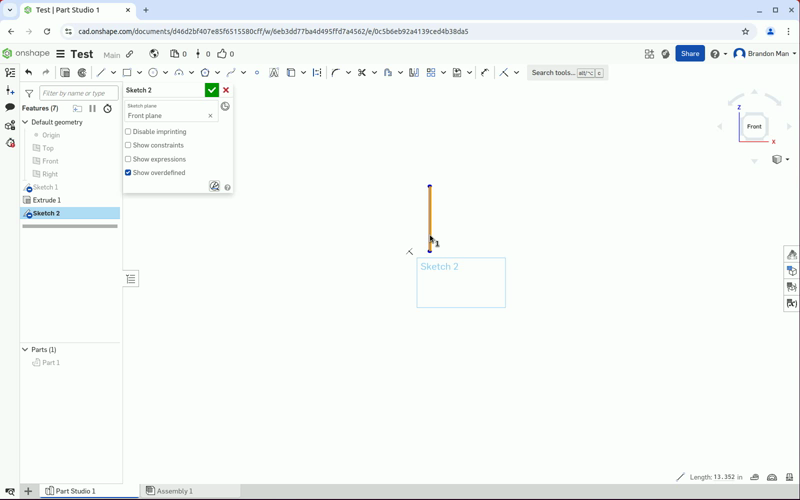
mouse_move(73, 352)
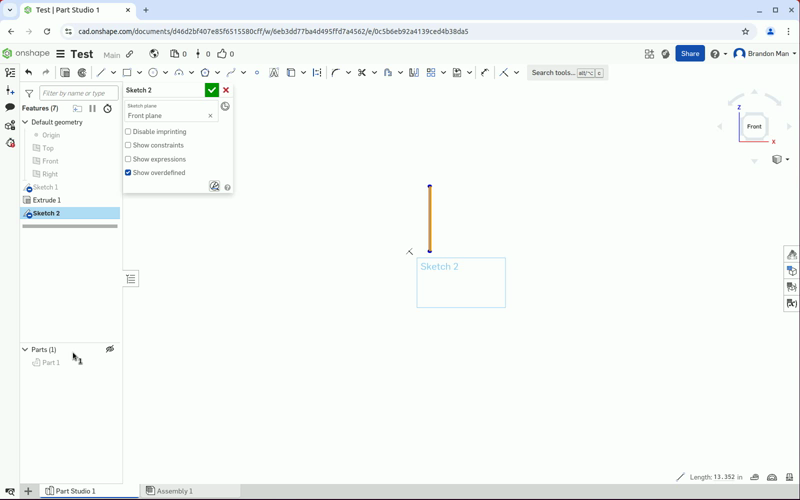
key(shift+y)
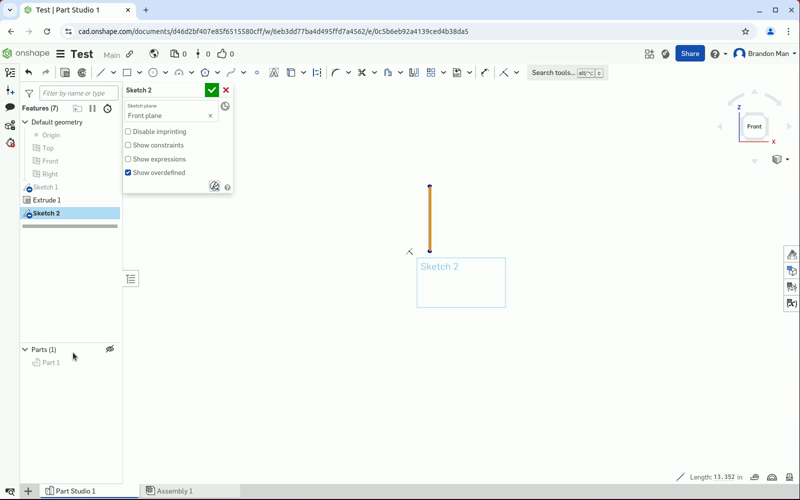
key(shift+e)
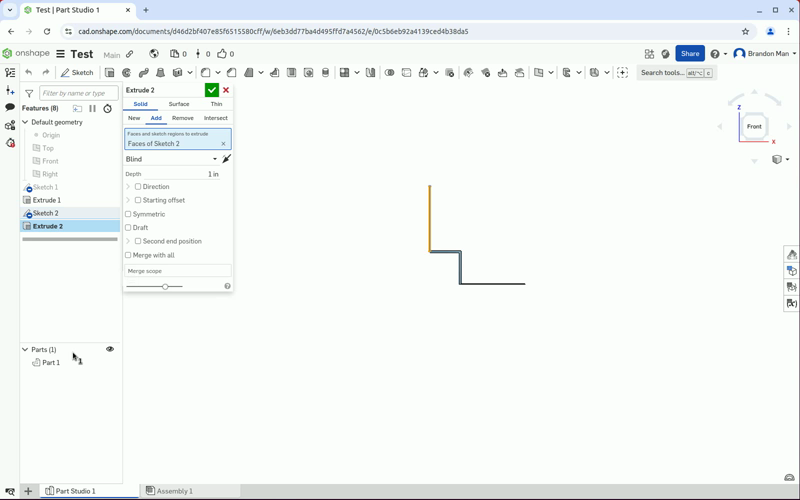
mouse_move(143, 106)
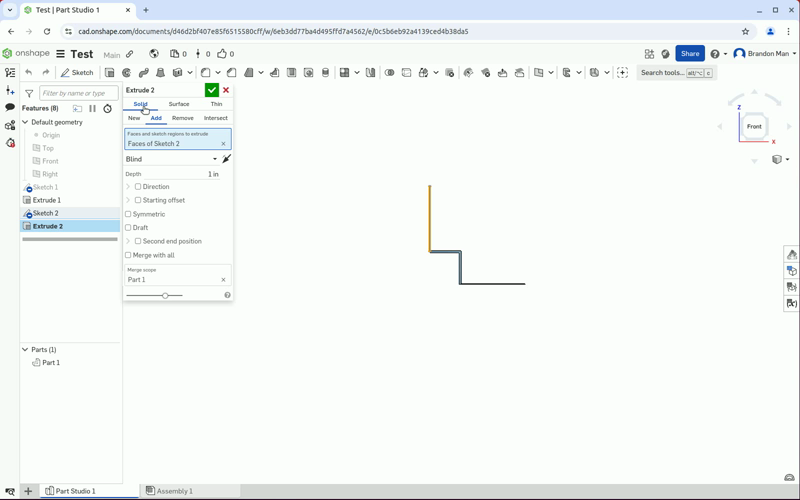
click(143, 106)
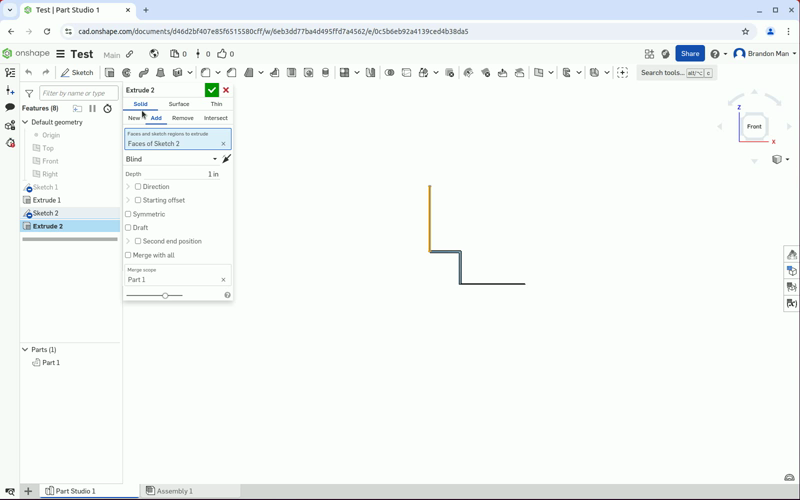
mouse_move(137, 120)
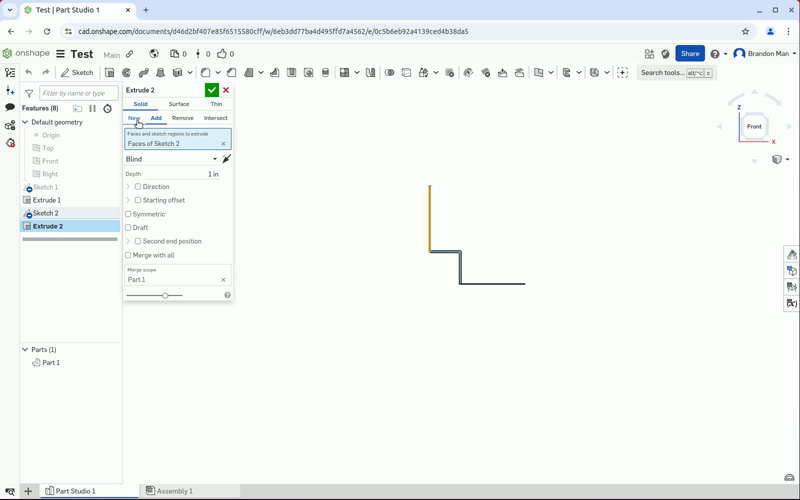
click(137, 120)
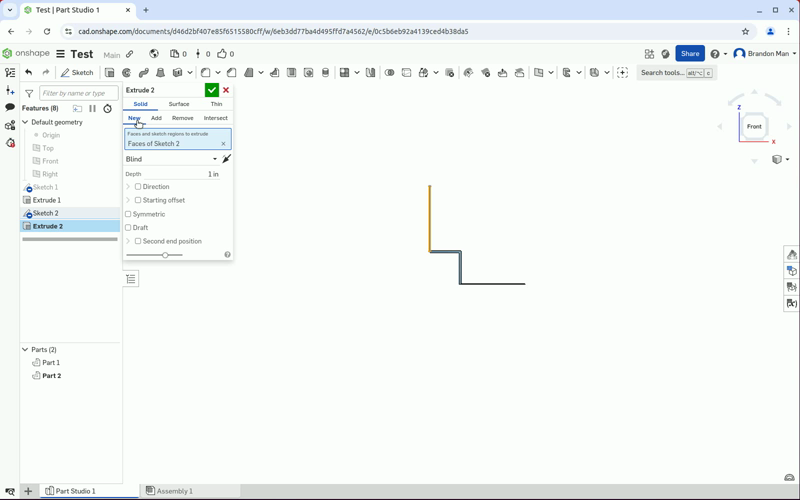
key(tab, 4)
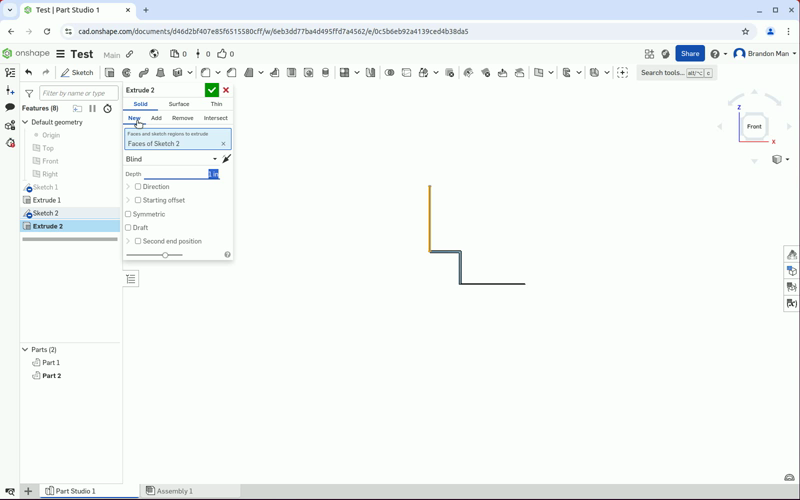
text(23.108)
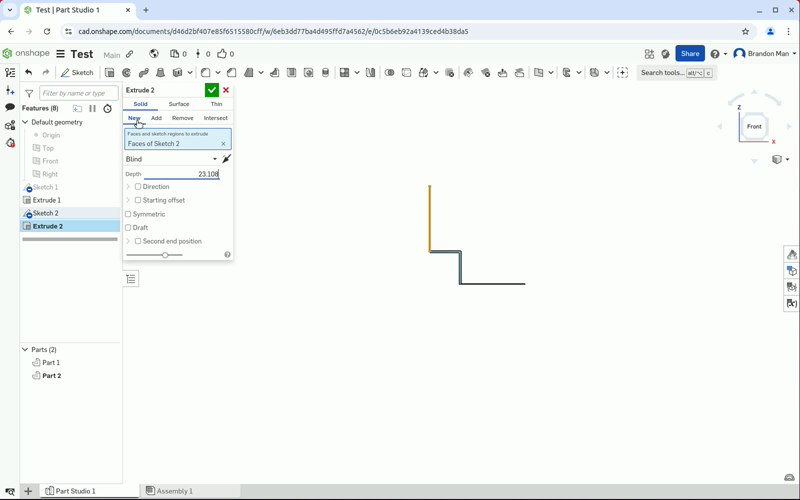
key(enter)
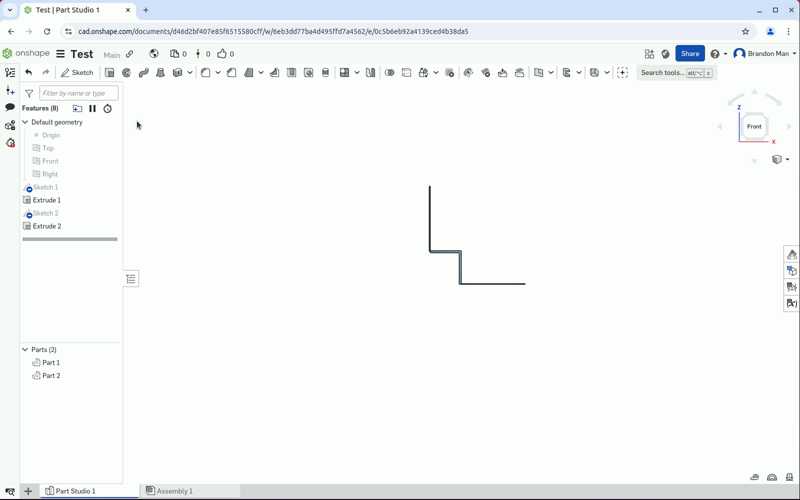
key(shift+h)
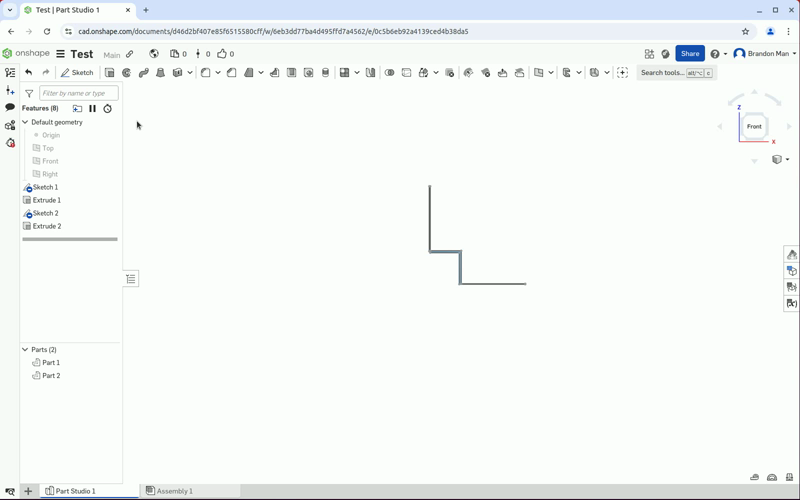
key(shift+h)
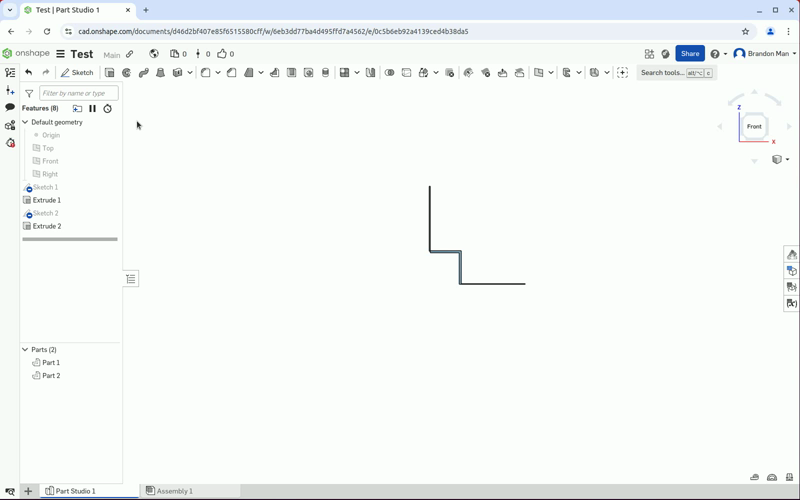
mouse_move(73, 189)
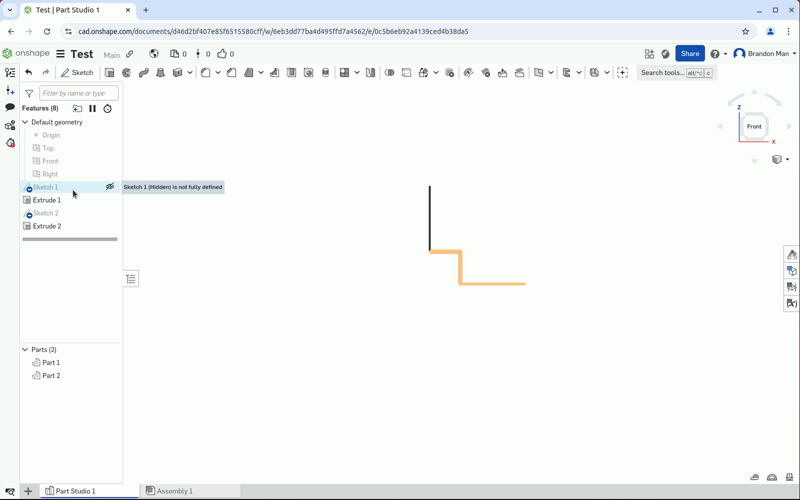
click(73, 189)
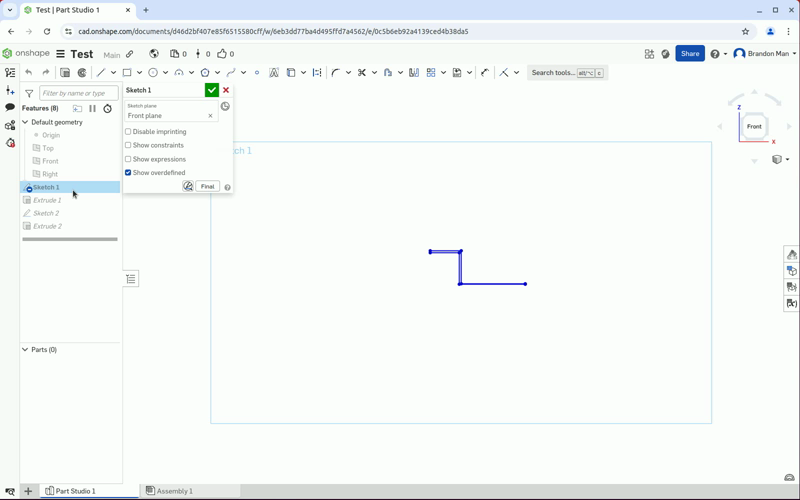
mouse_move(229, 92)
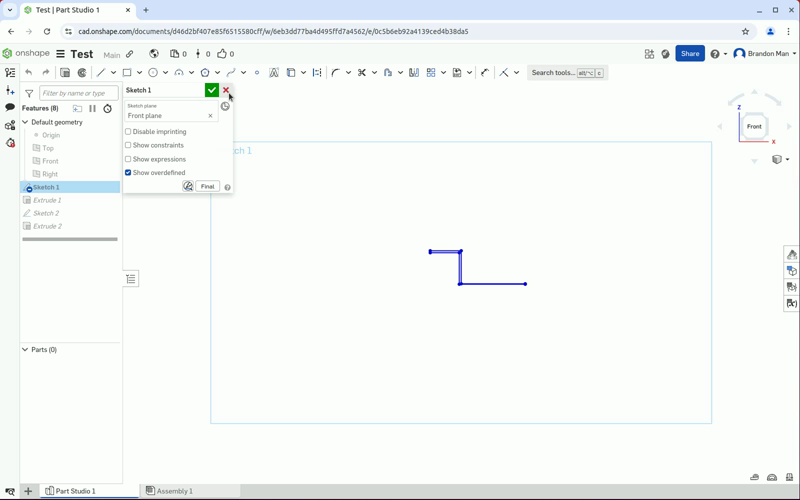
click(229, 92)
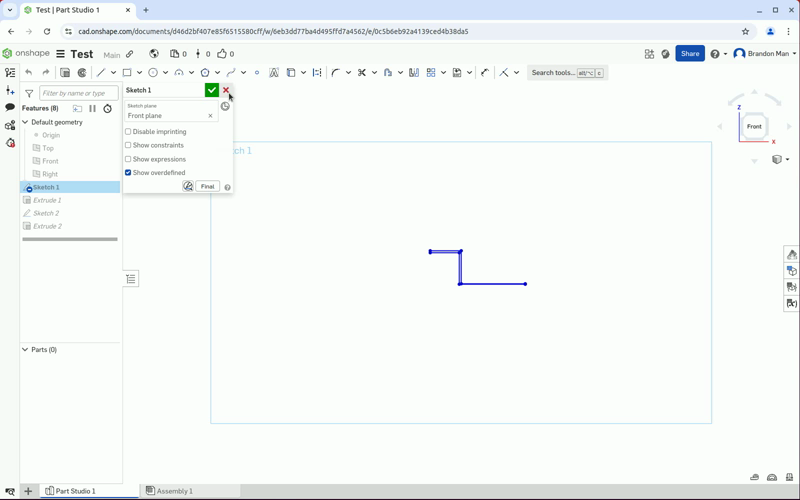
key(shift+s)
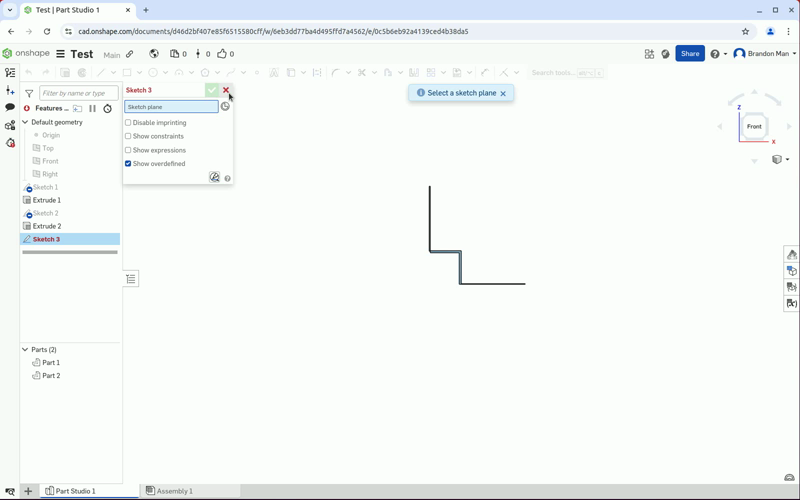
mouse_move(73, 163)
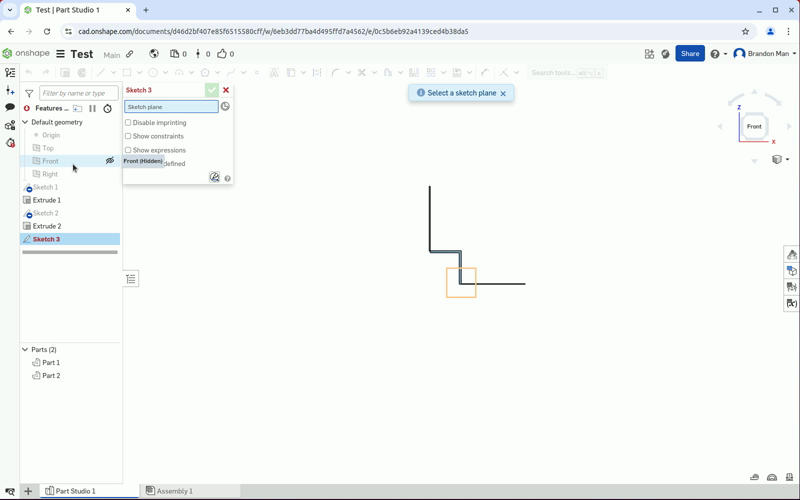
click(73, 163)
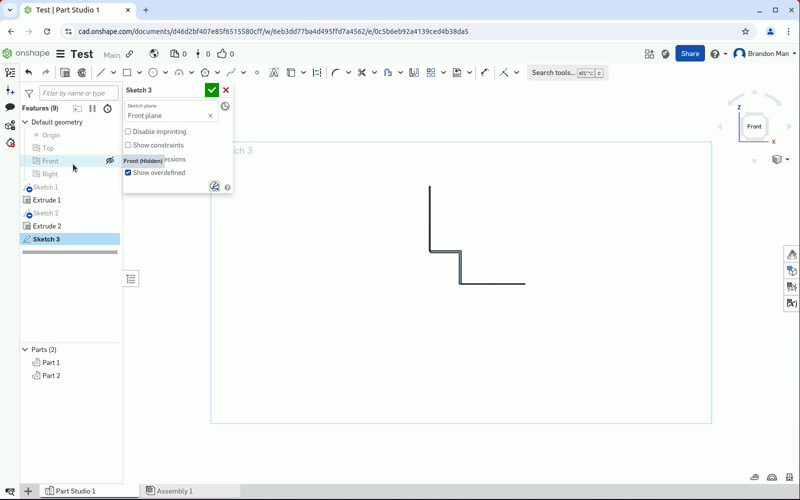
mouse_move(73, 352)
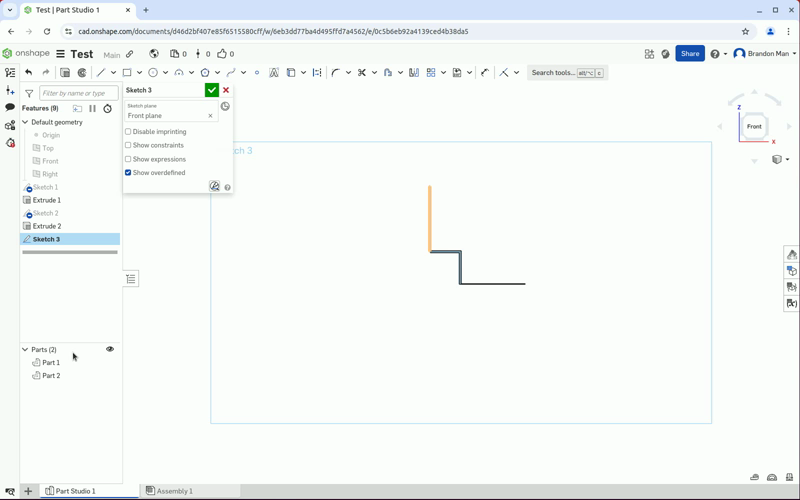
key(y)
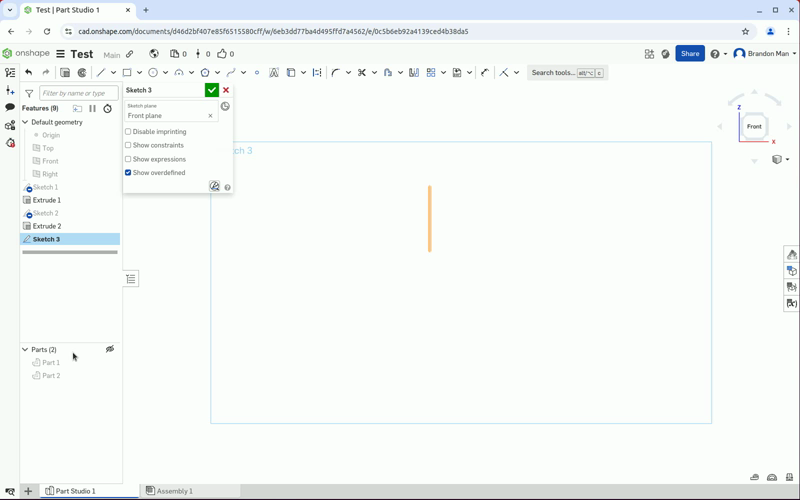
key(l)
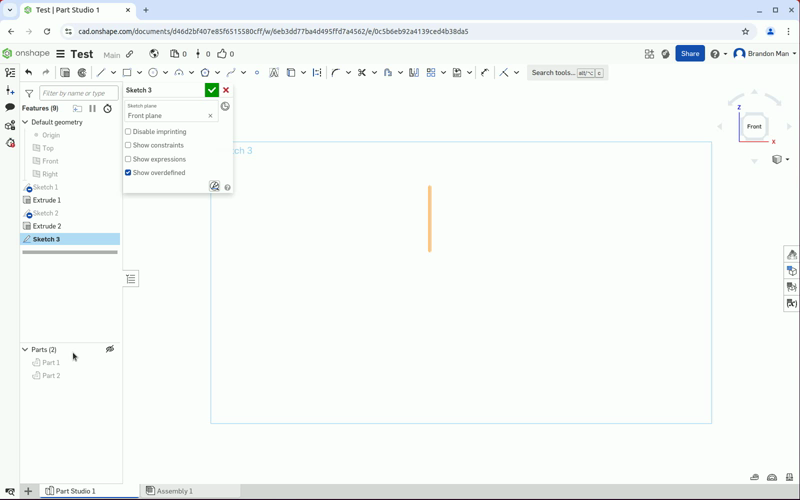
key_down(shift)
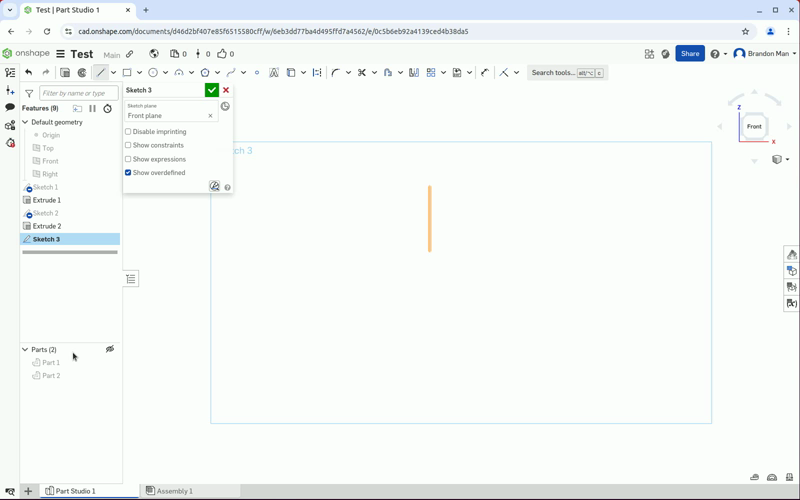
mouse_move(429, 252)
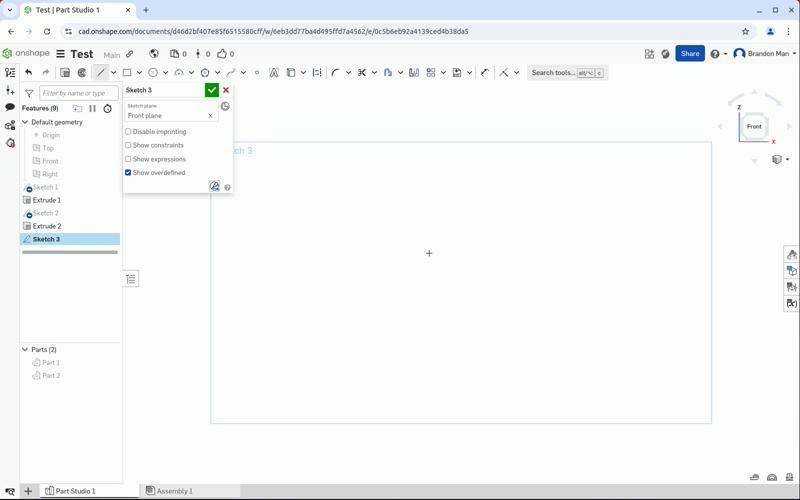
click(429, 252)
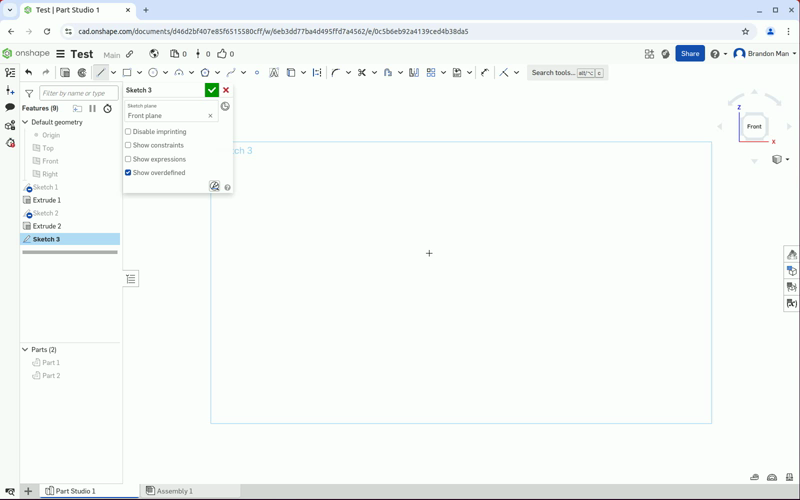
key_up(shift)
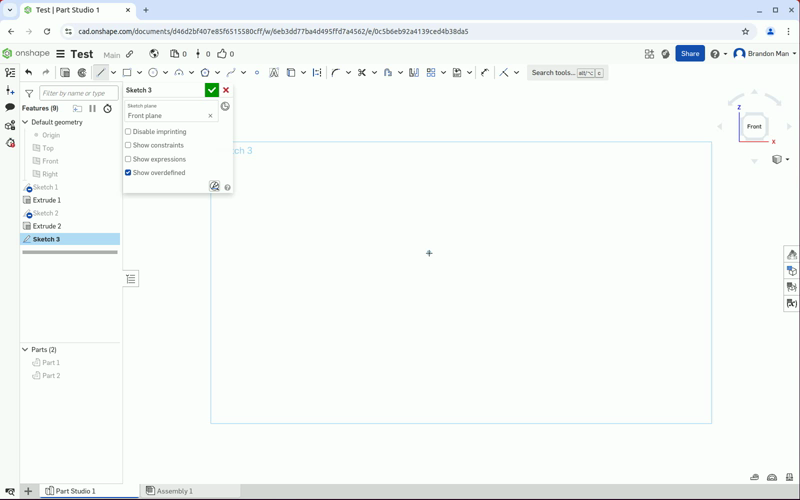
key_down(shift)
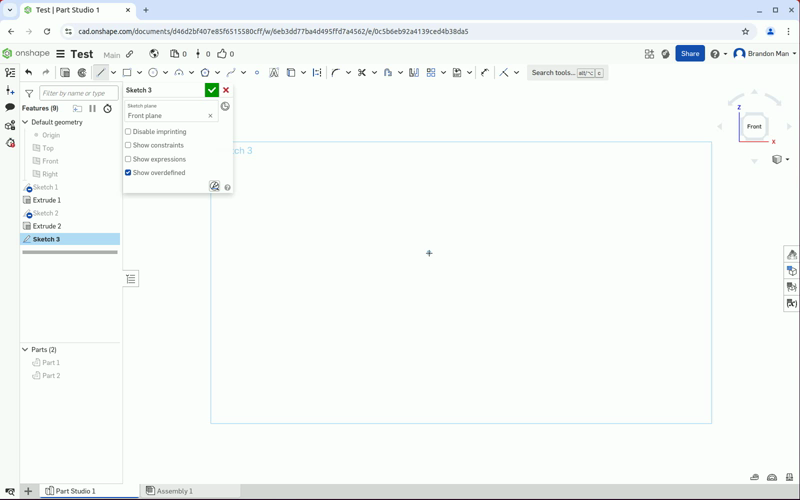
mouse_move(459, 252)
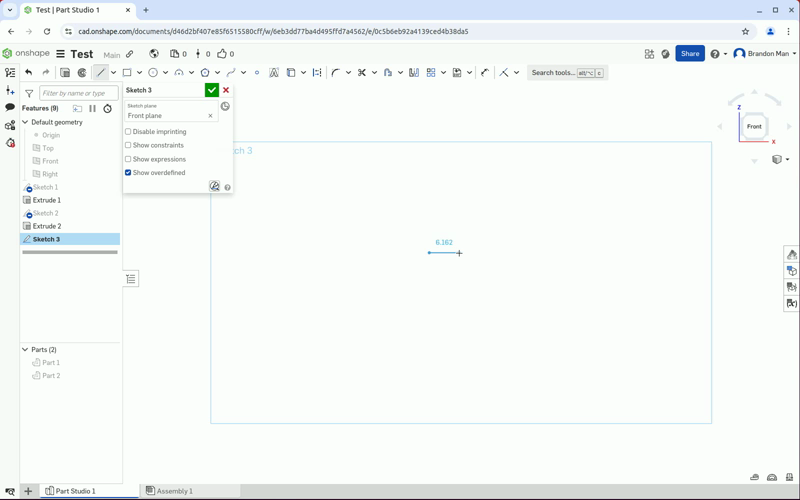
mouse_move(431, 252)
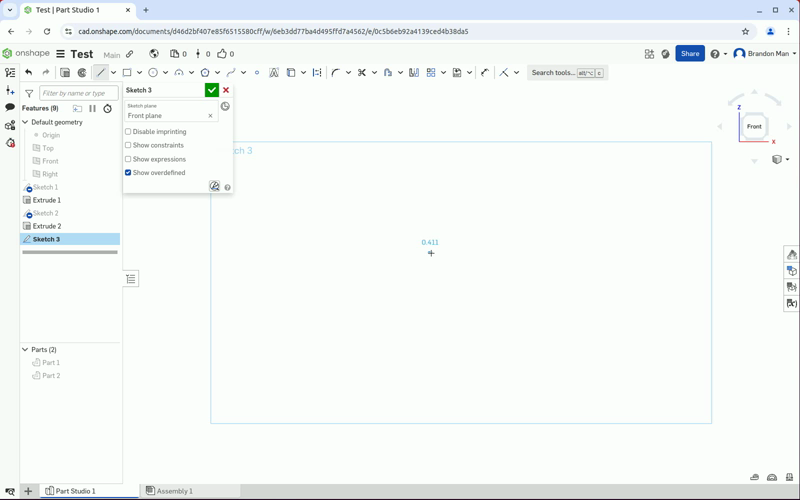
scroll(6)
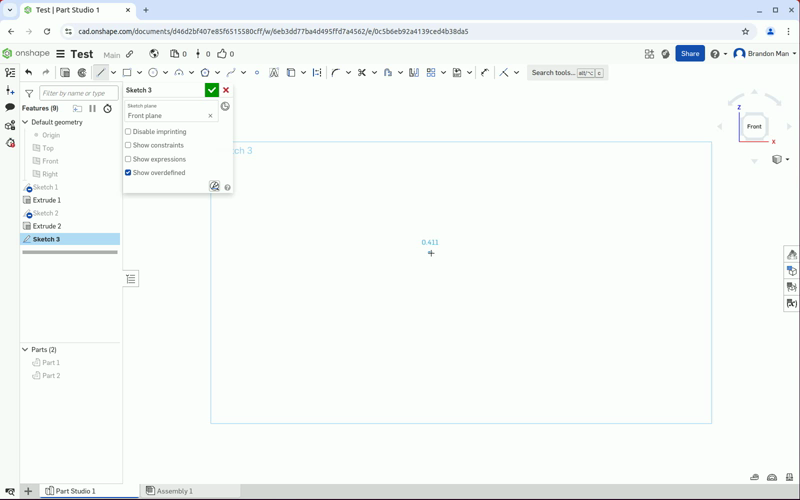
scroll(6)
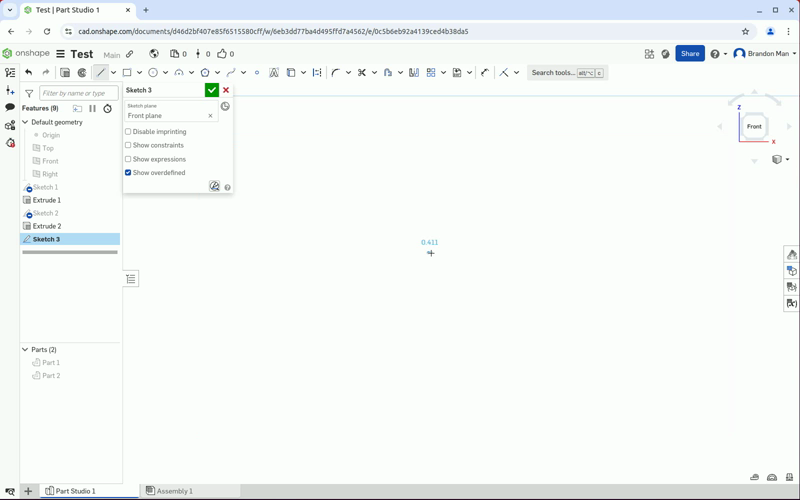
scroll(6)
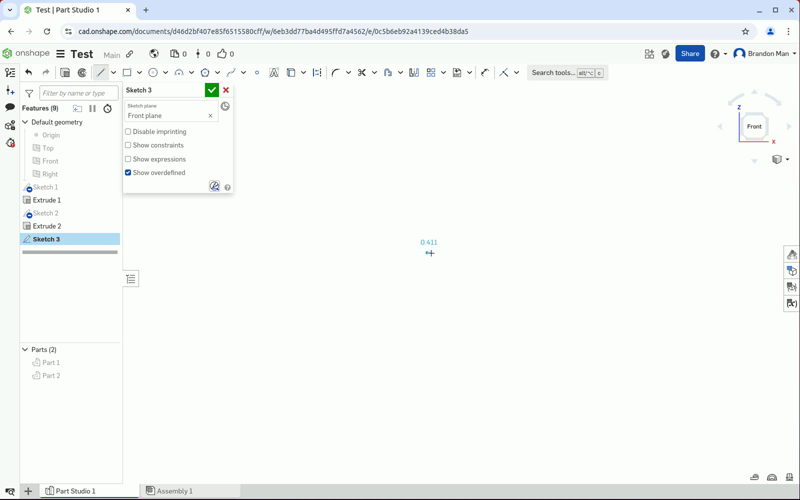
scroll(6)
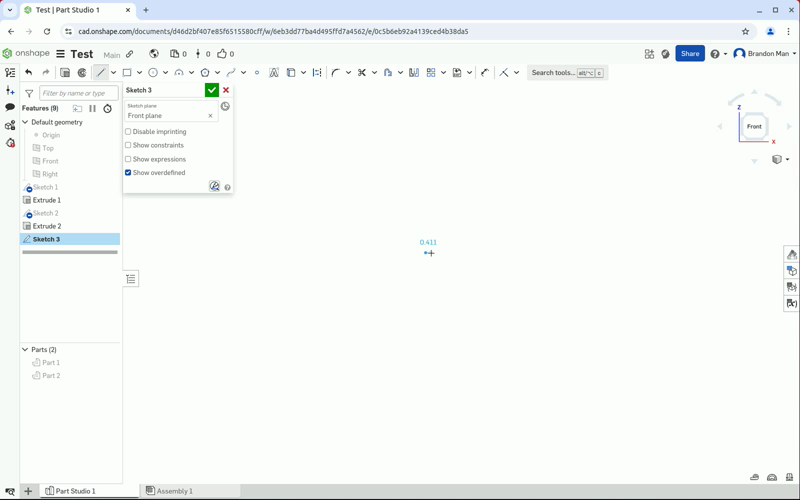
scroll(6)
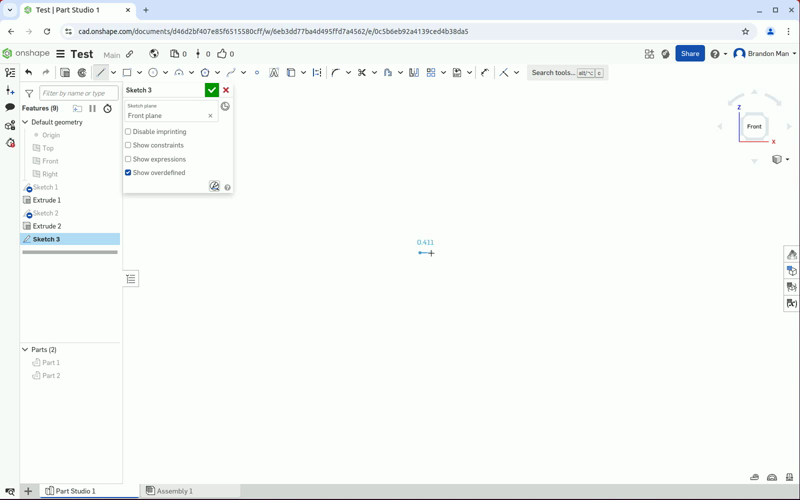
scroll(6)
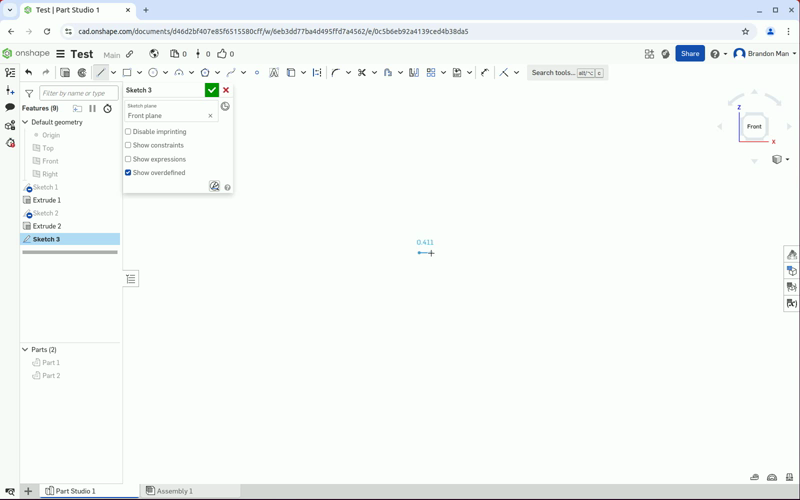
scroll(6)
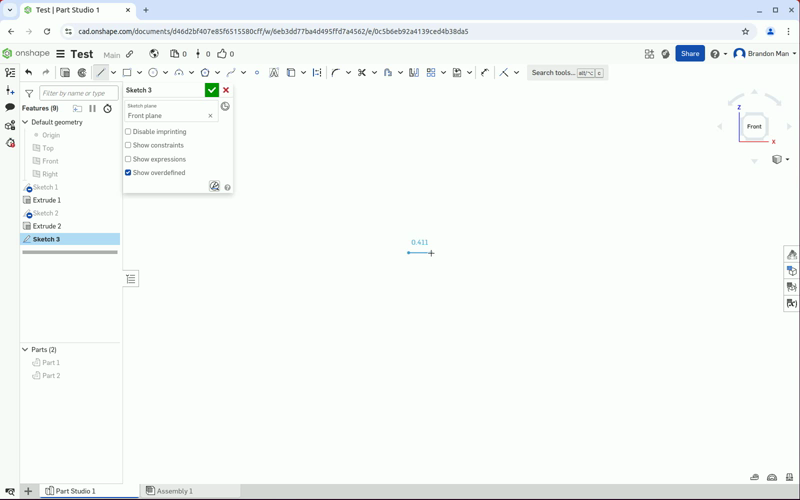
click(431, 252)
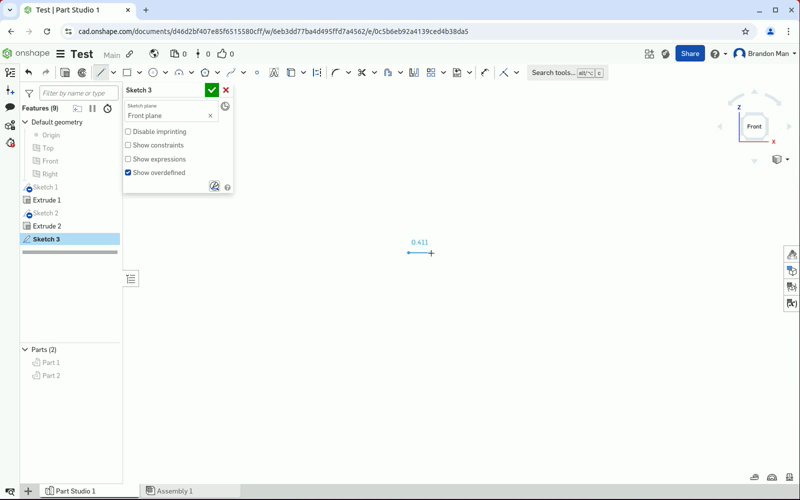
scroll(-6)
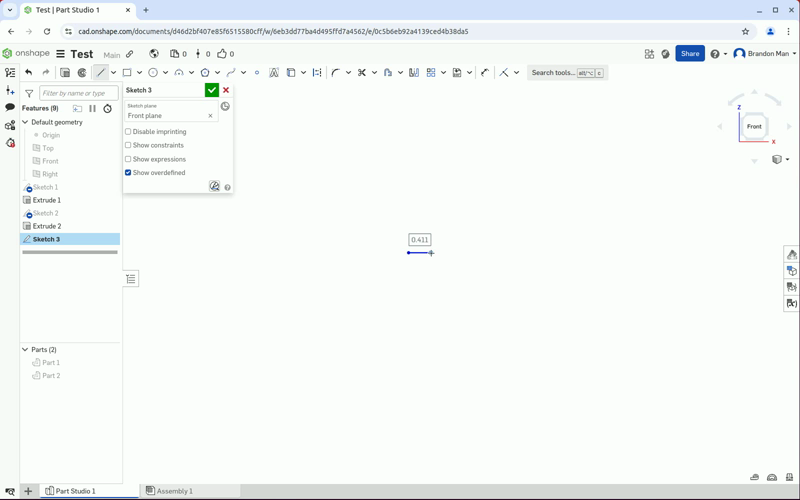
scroll(-6)
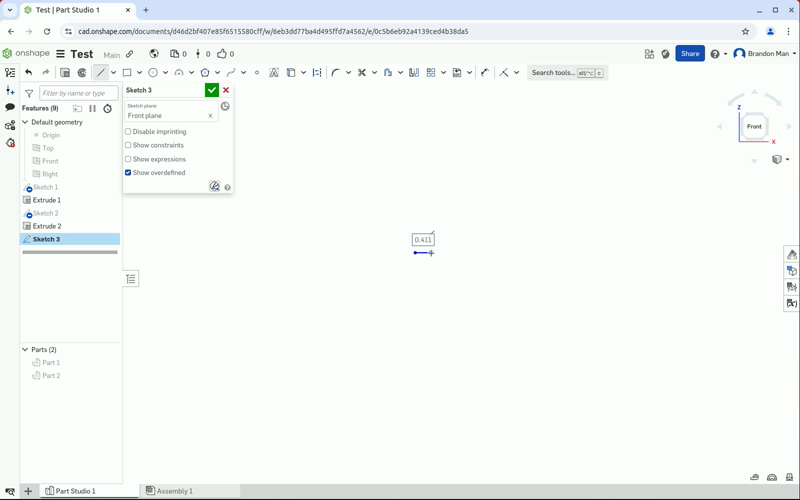
scroll(-6)
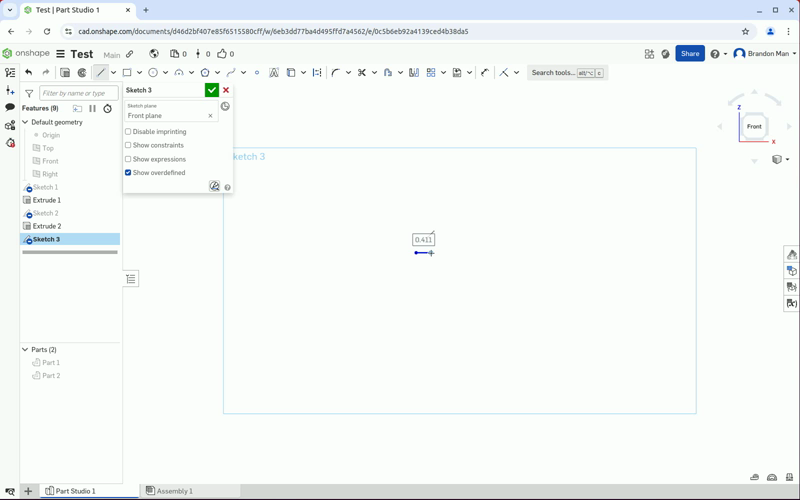
scroll(-6)
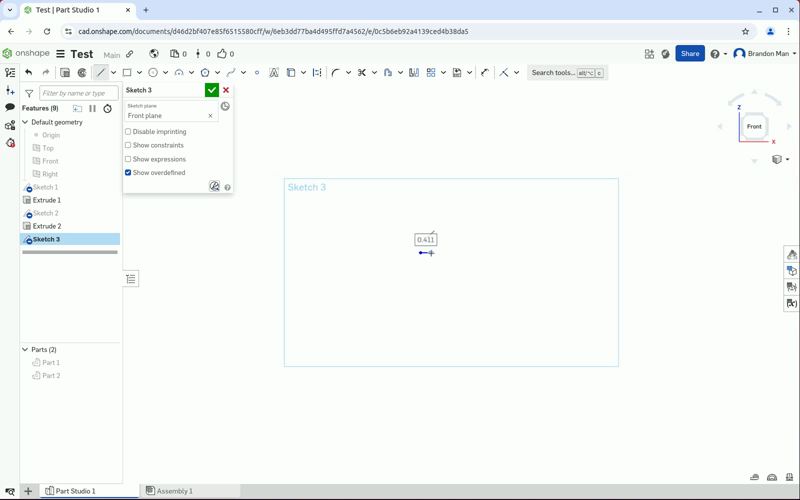
scroll(-6)
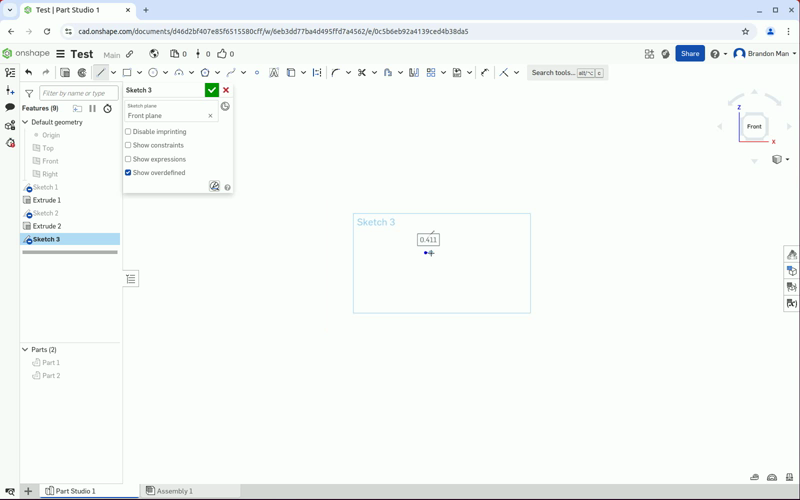
scroll(-6)
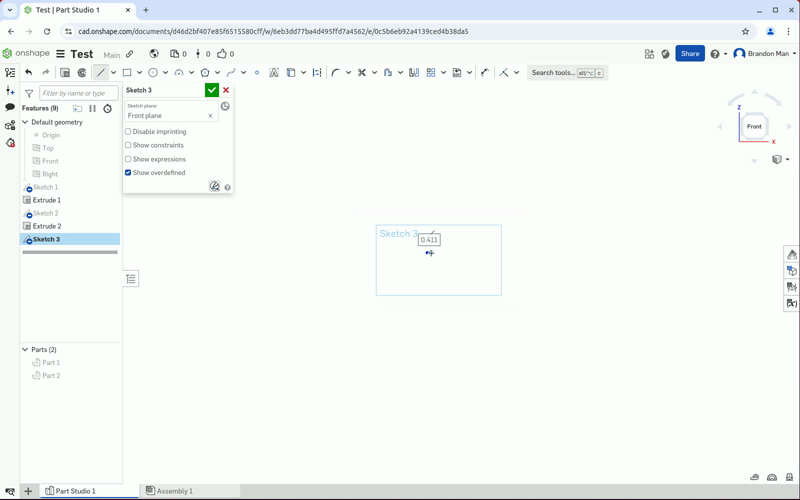
scroll(-6)
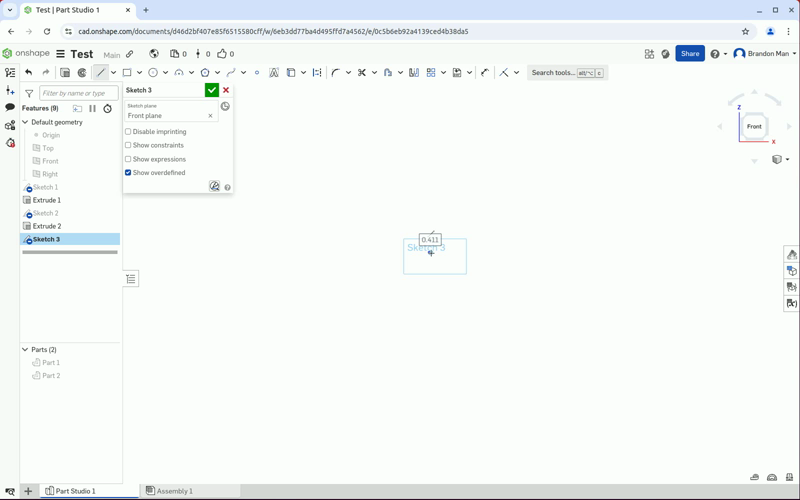
key_up(shift)
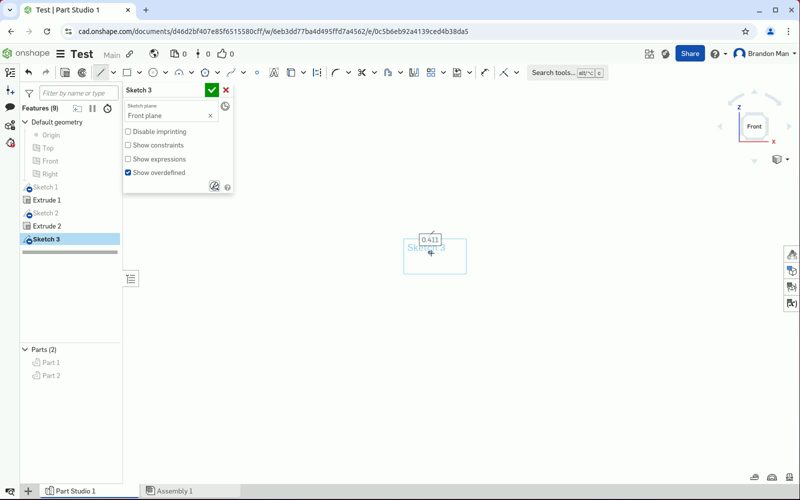
key_down(shift)
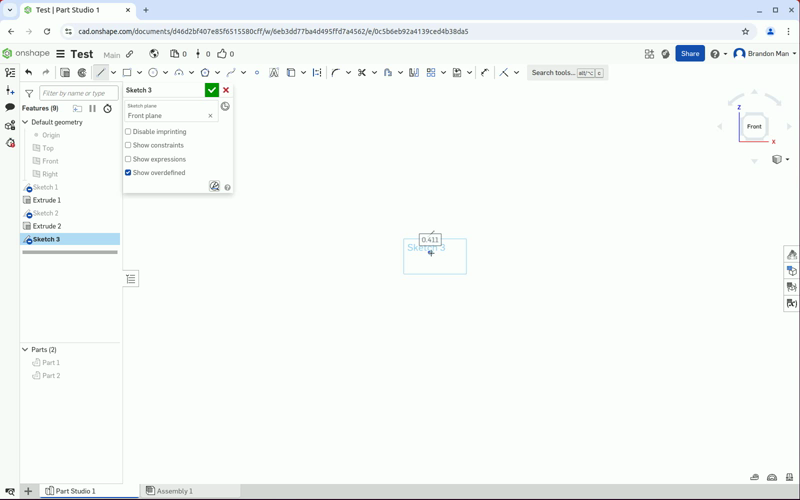
mouse_move(461, 252)
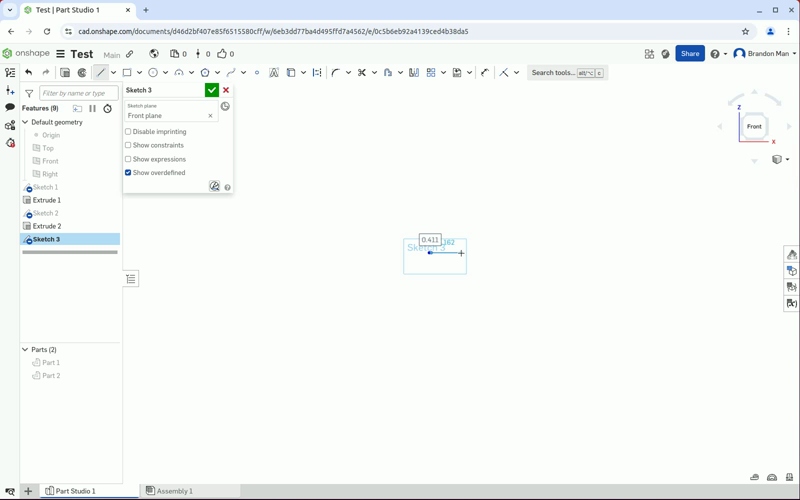
mouse_move(431, 250)
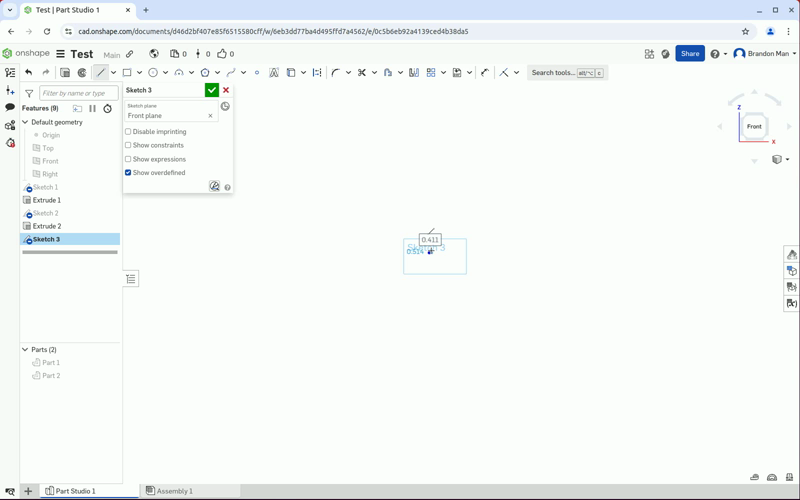
scroll(6)
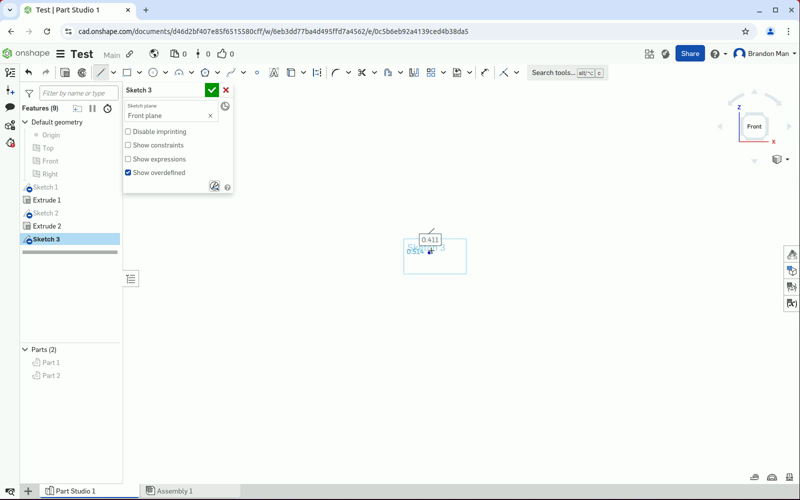
scroll(6)
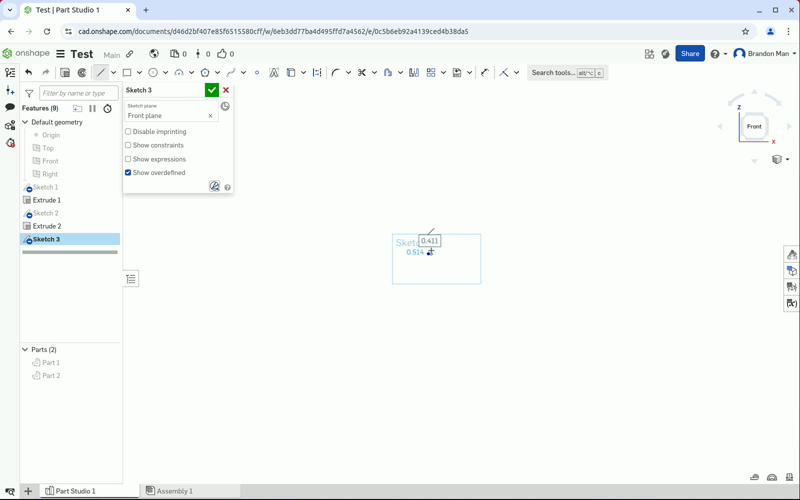
scroll(6)
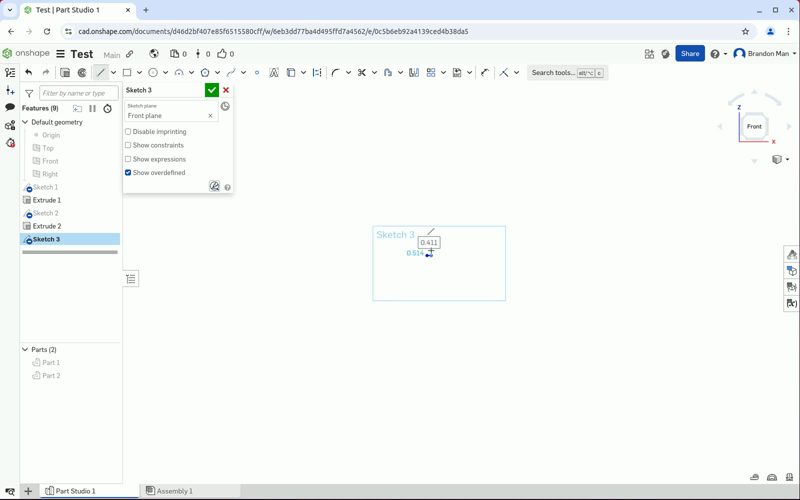
scroll(6)
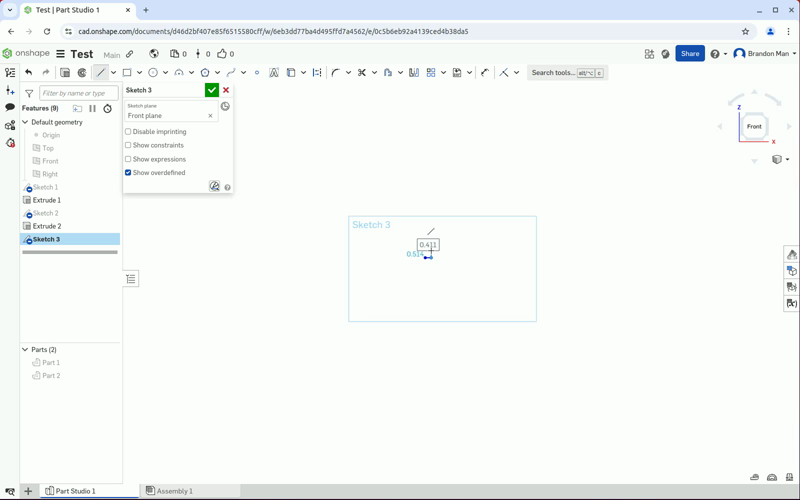
scroll(6)
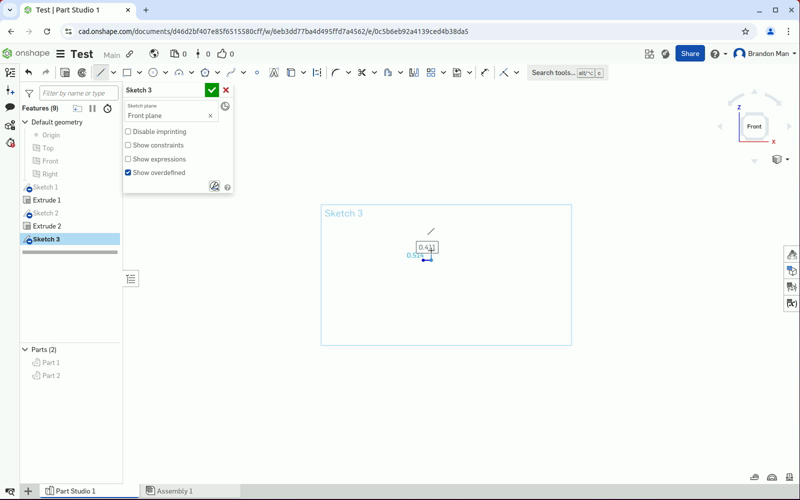
scroll(6)
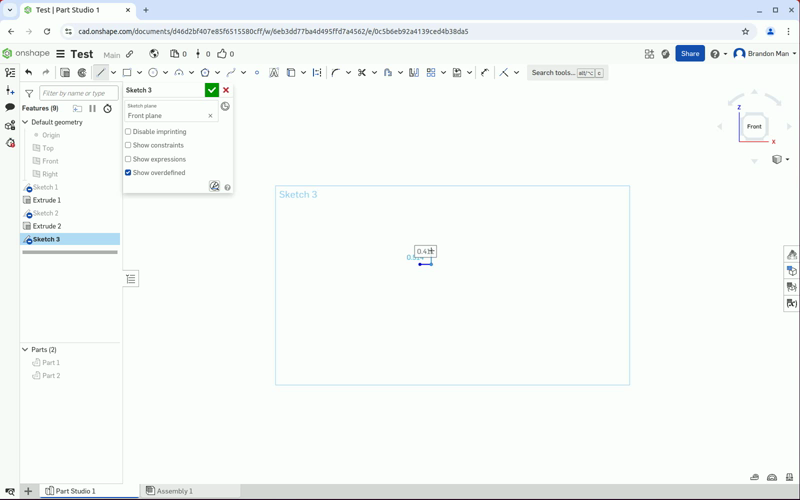
scroll(6)
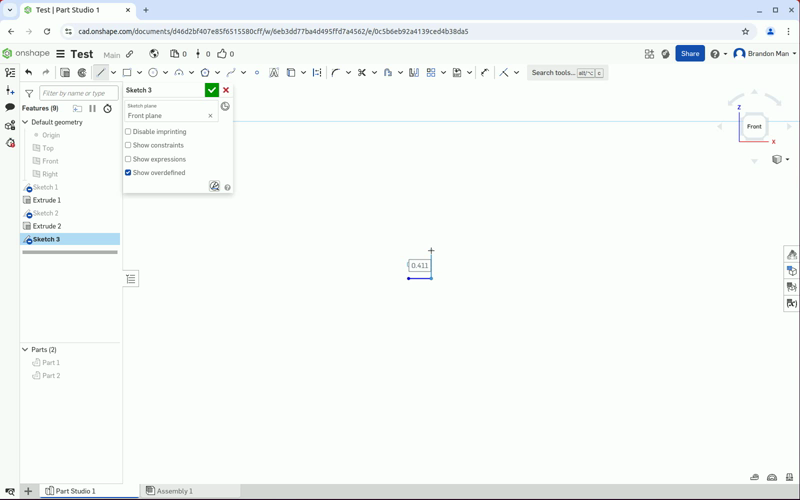
click(431, 250)
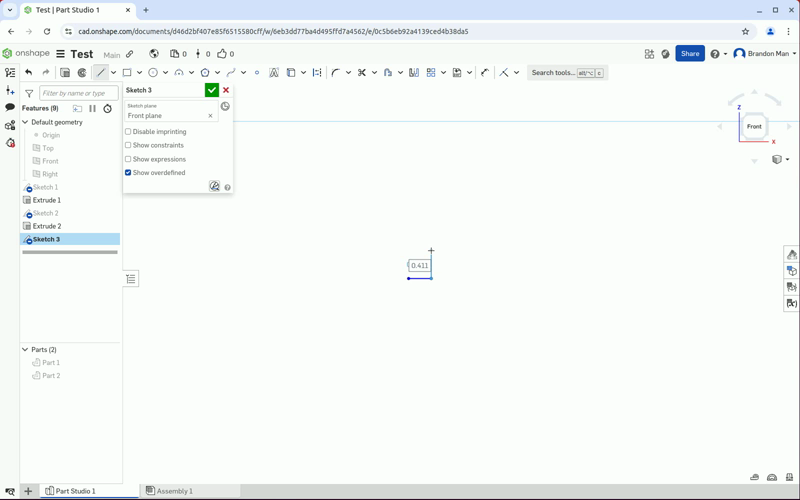
scroll(-6)
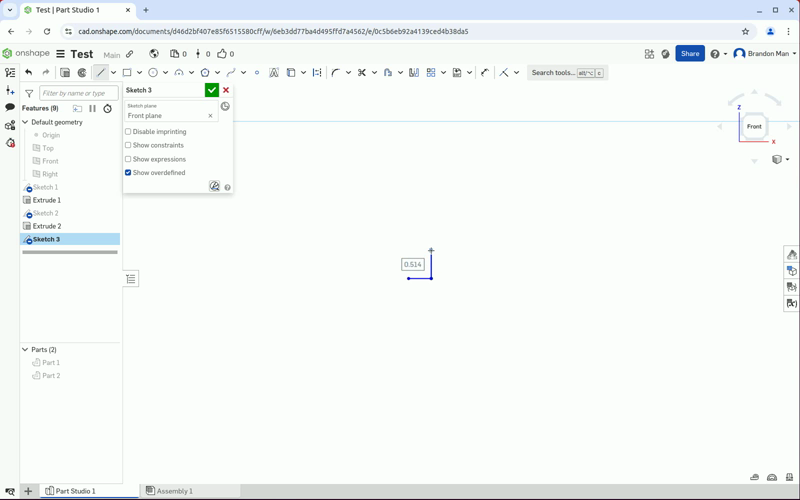
scroll(-6)
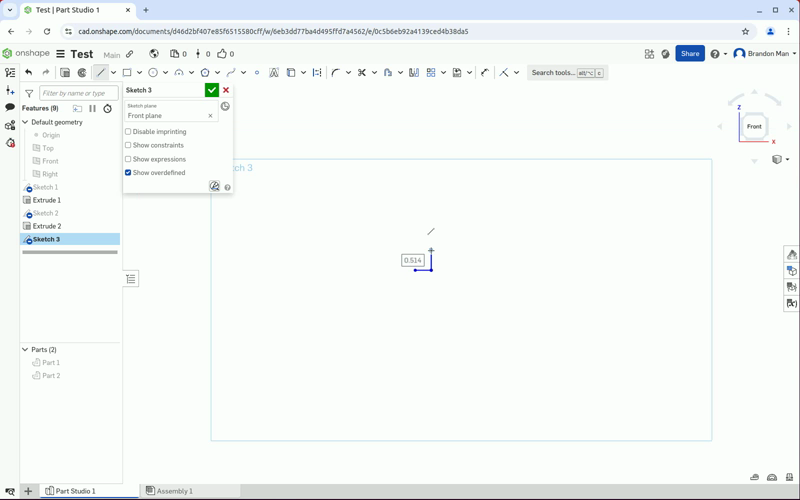
scroll(-6)
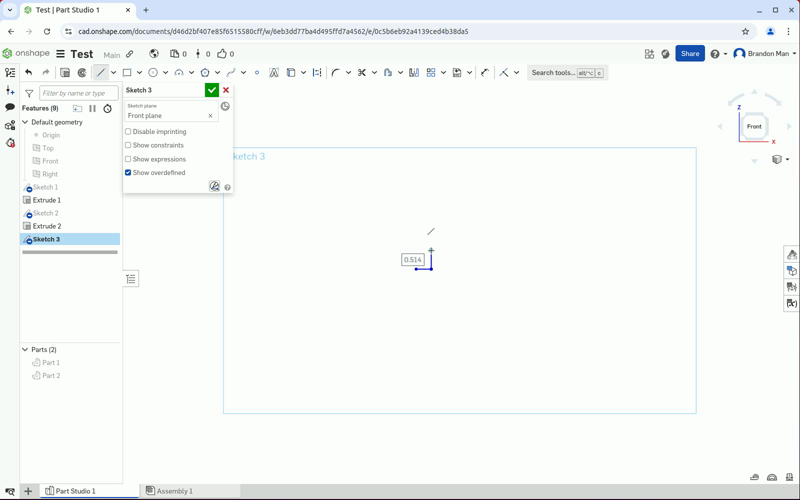
scroll(-6)
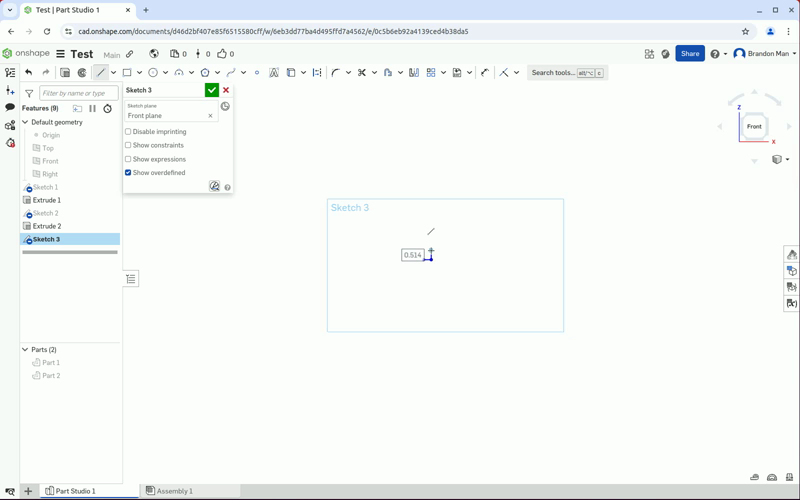
scroll(-6)
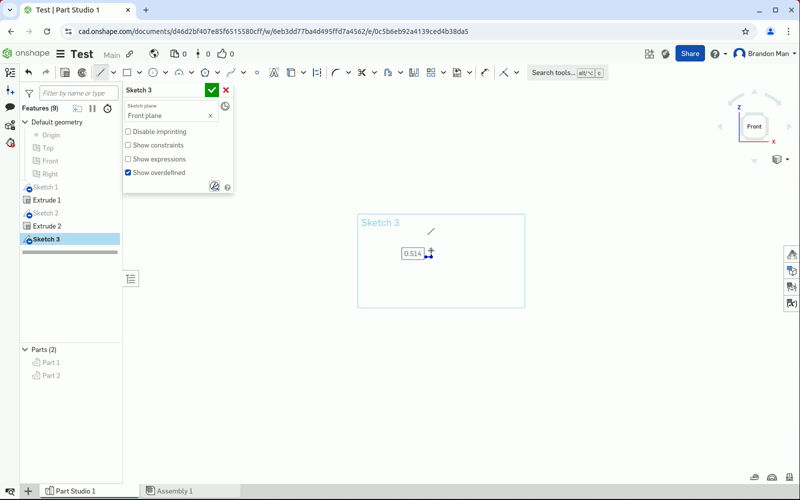
scroll(-6)
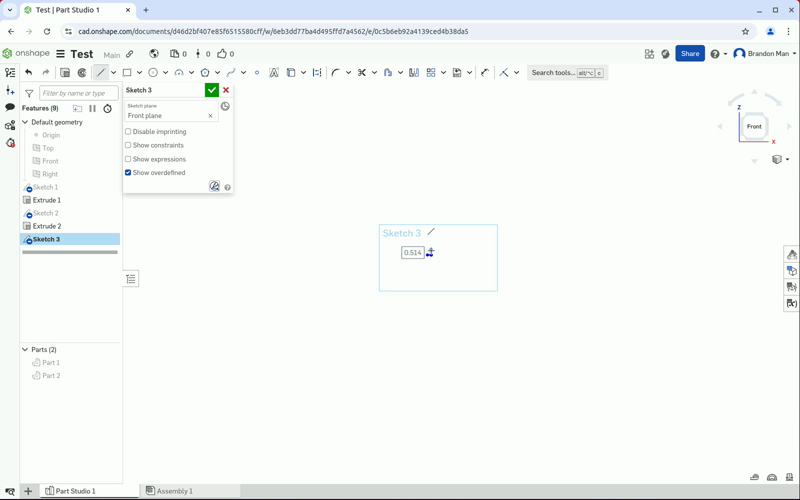
scroll(-6)
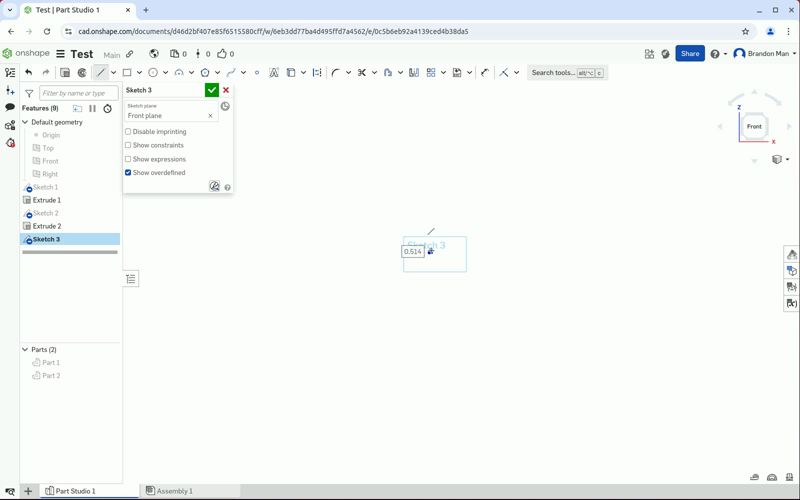
key_up(shift)
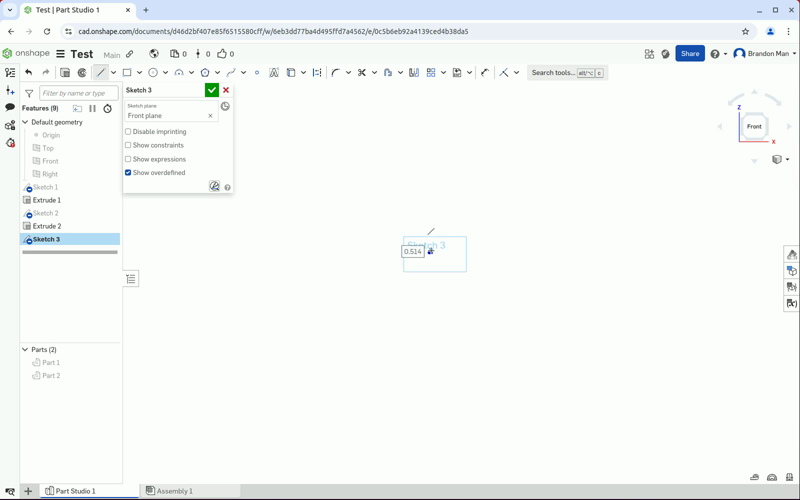
key_down(shift)
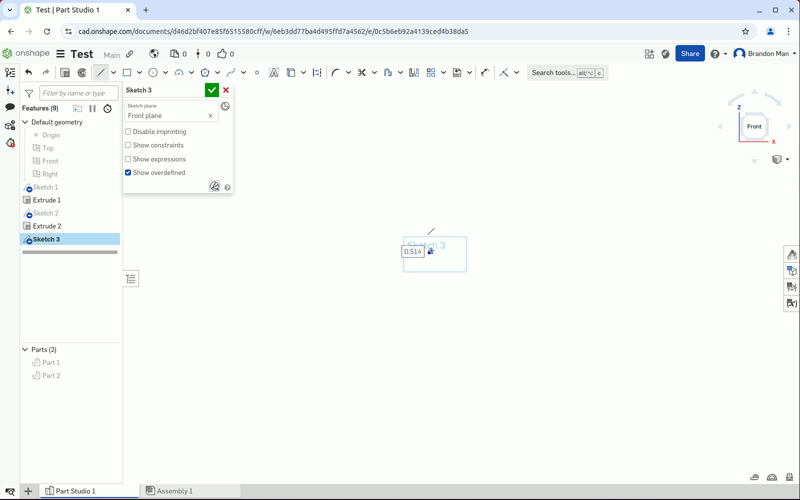
mouse_move(461, 250)
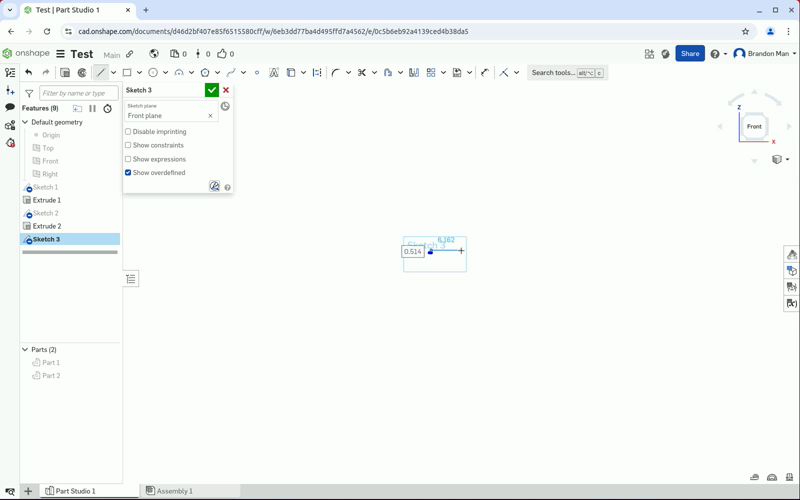
mouse_move(429, 250)
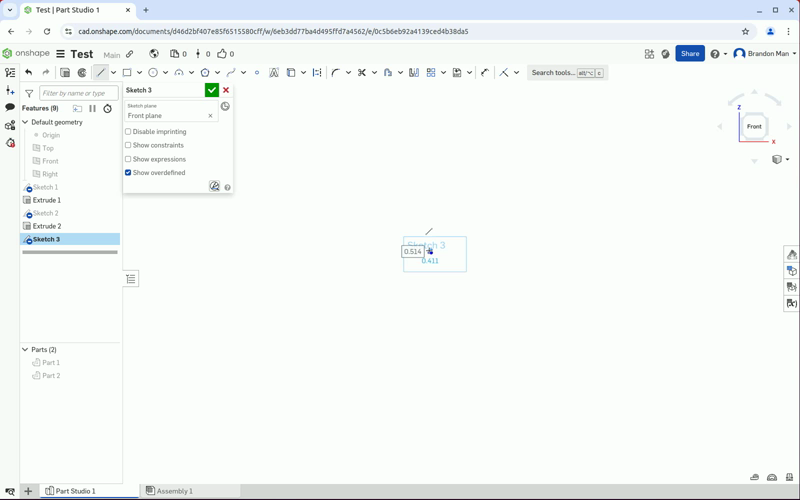
scroll(6)
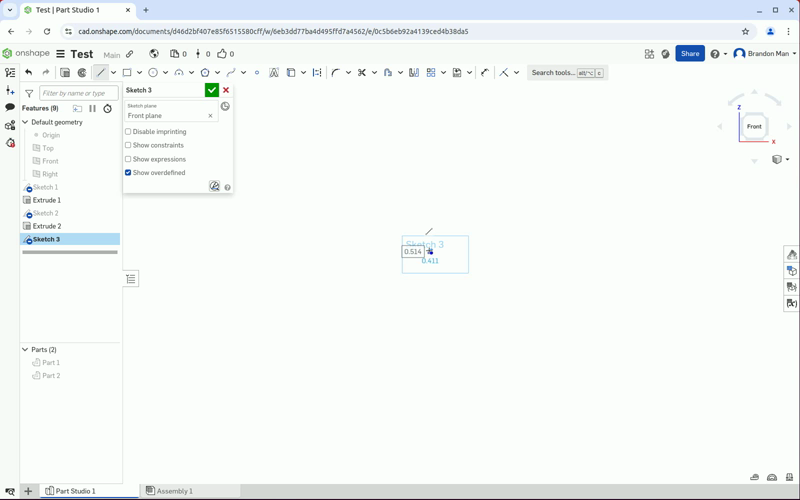
scroll(6)
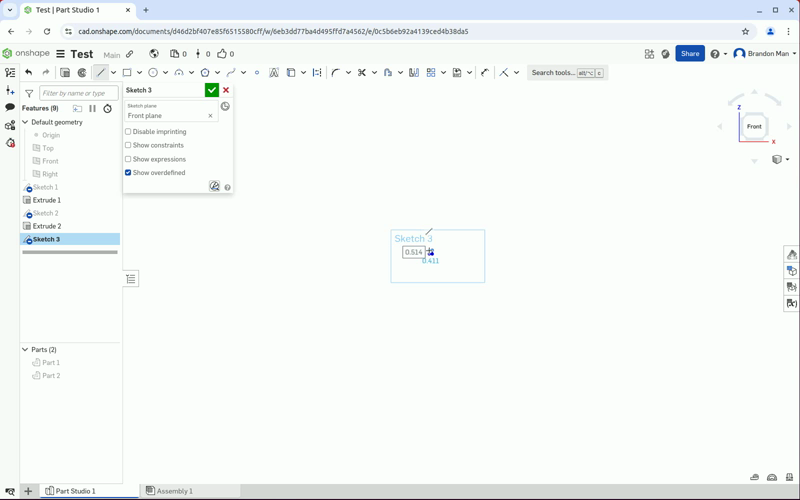
scroll(6)
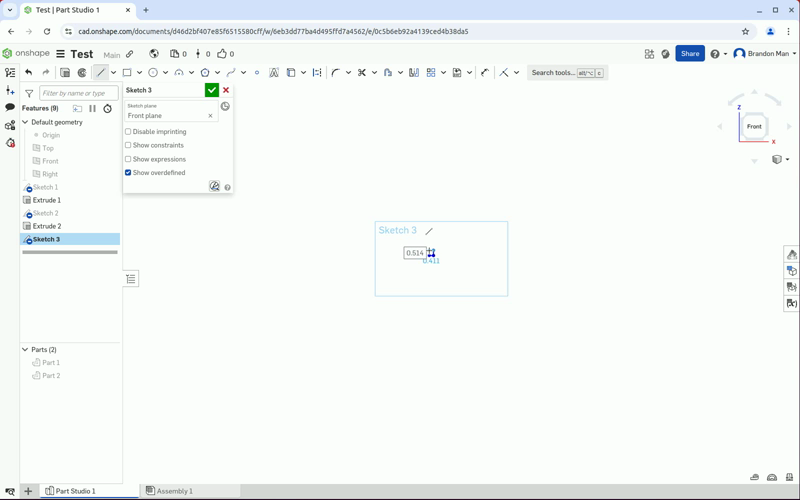
scroll(6)
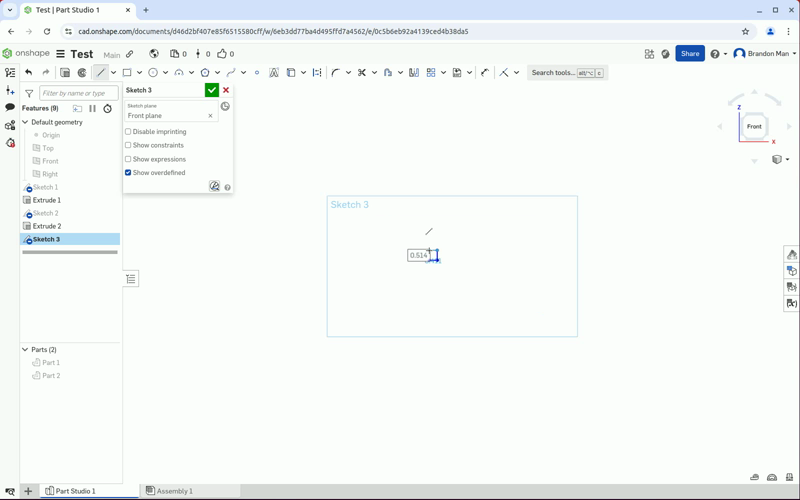
scroll(6)
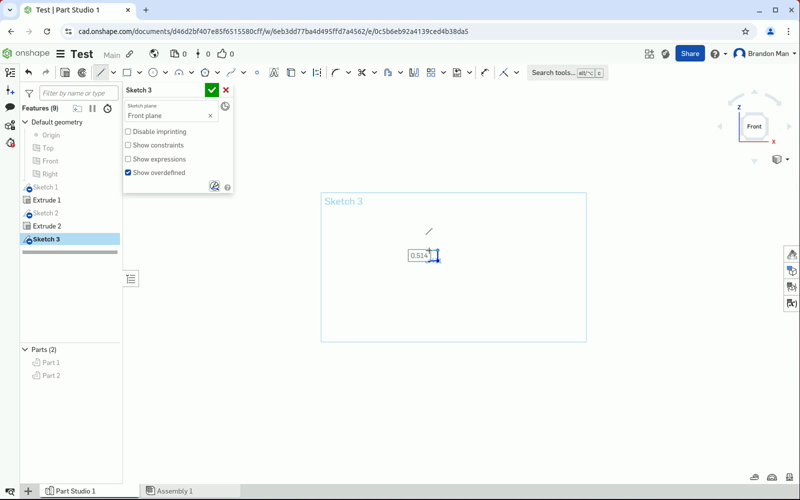
scroll(6)
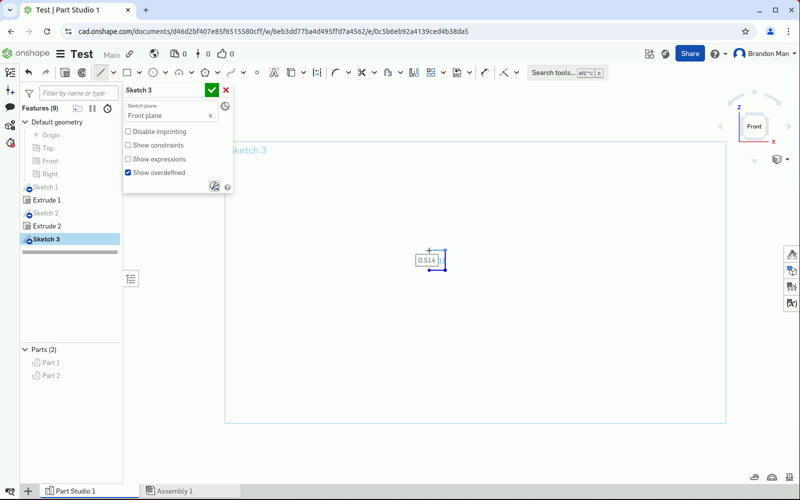
scroll(6)
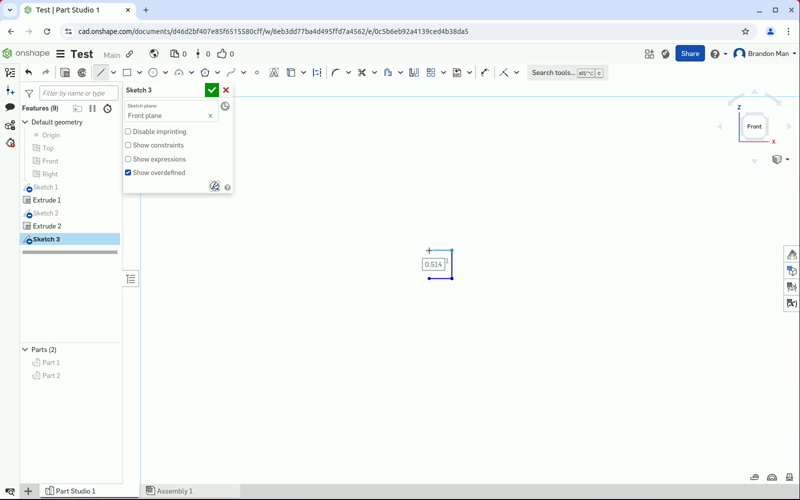
click(429, 250)
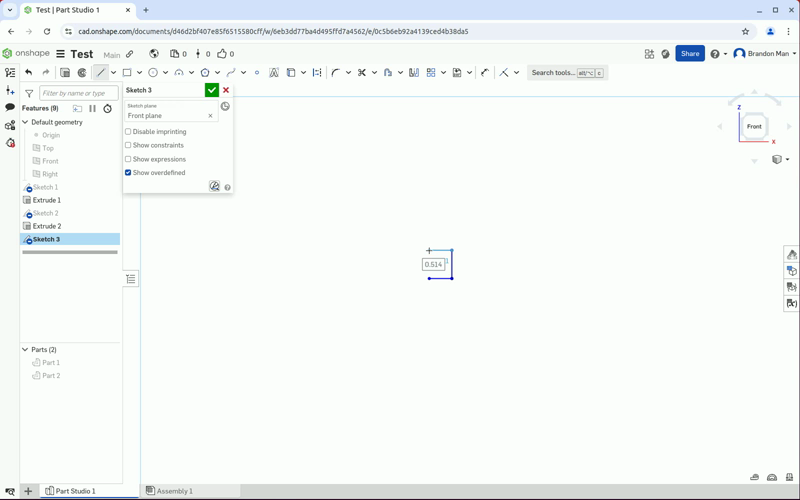
scroll(-6)
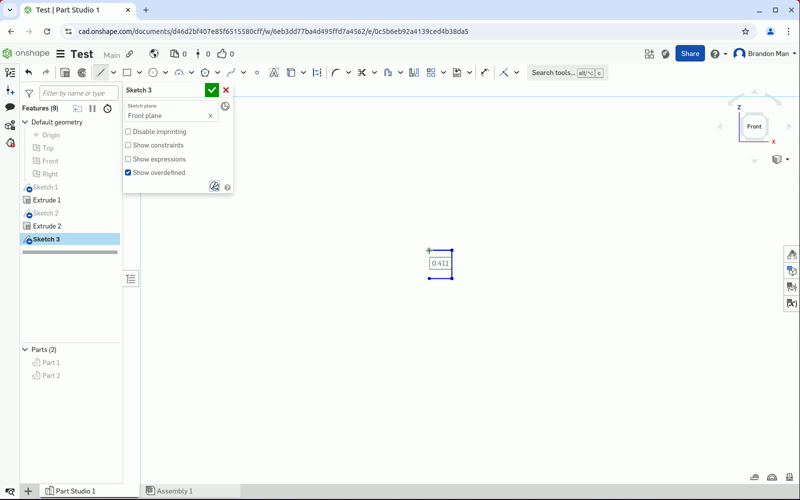
scroll(-6)
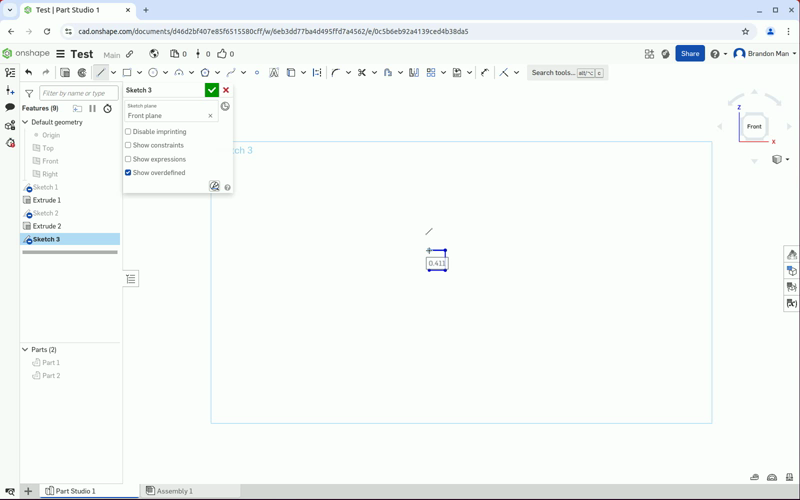
scroll(-6)
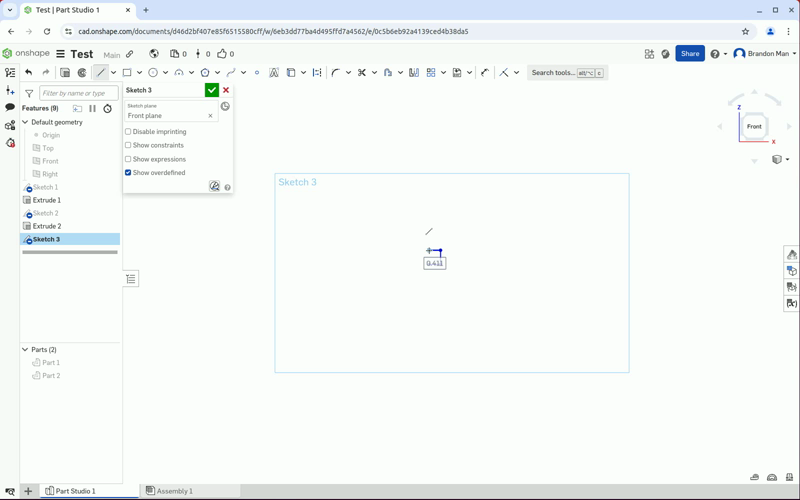
scroll(-6)
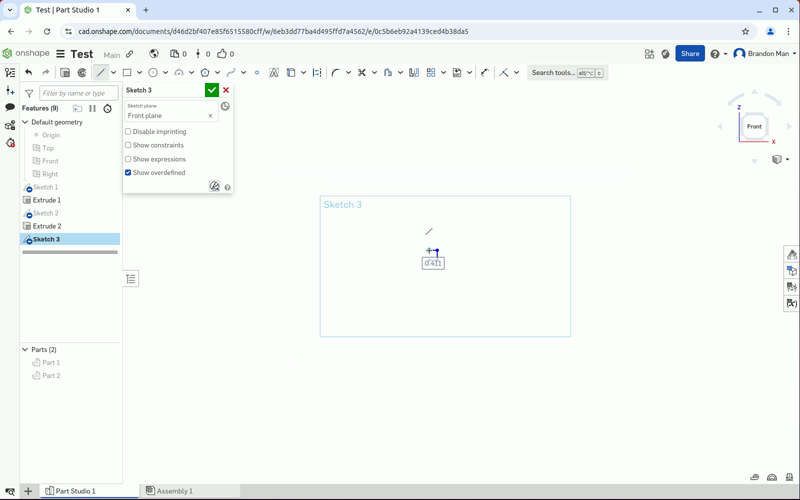
scroll(-6)
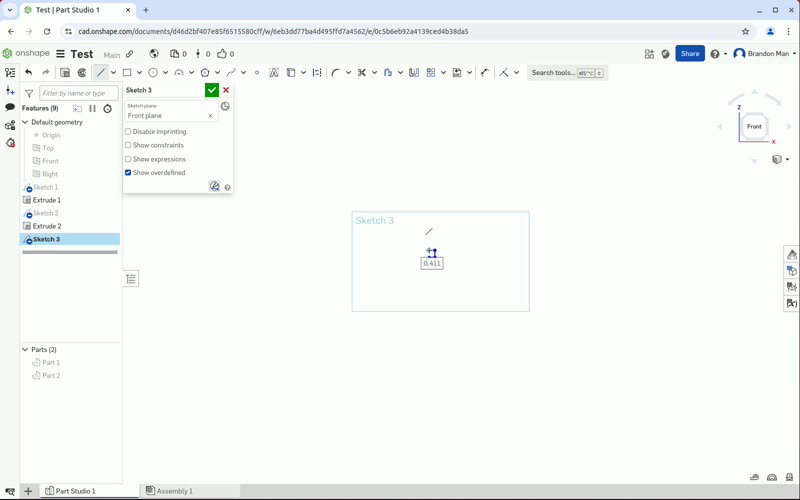
scroll(-6)
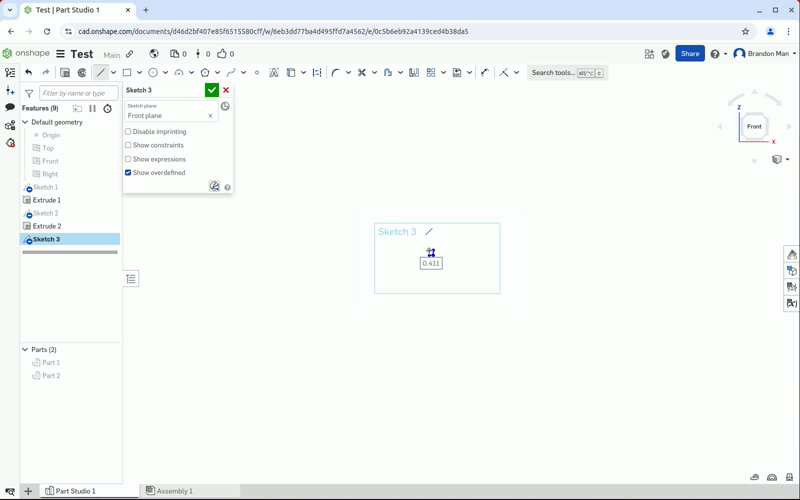
scroll(-6)
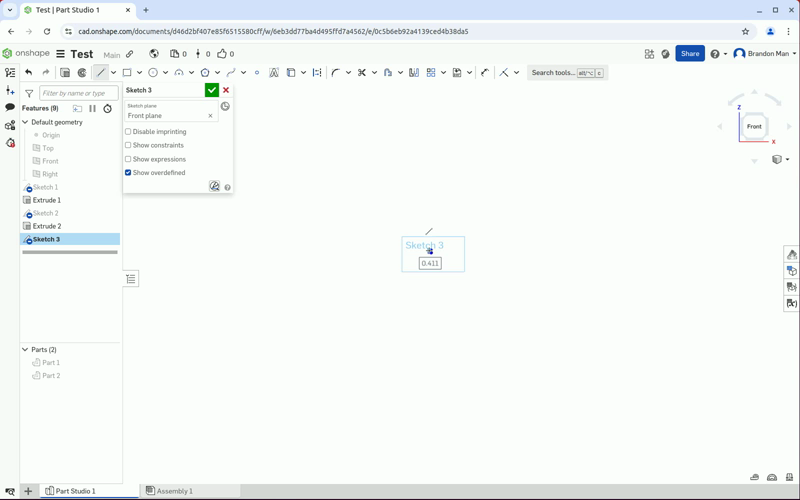
key_up(shift)
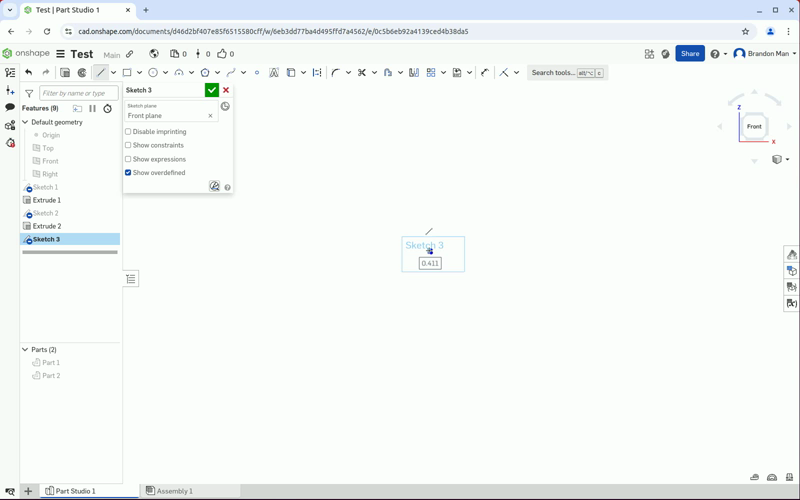
mouse_move(459, 250)
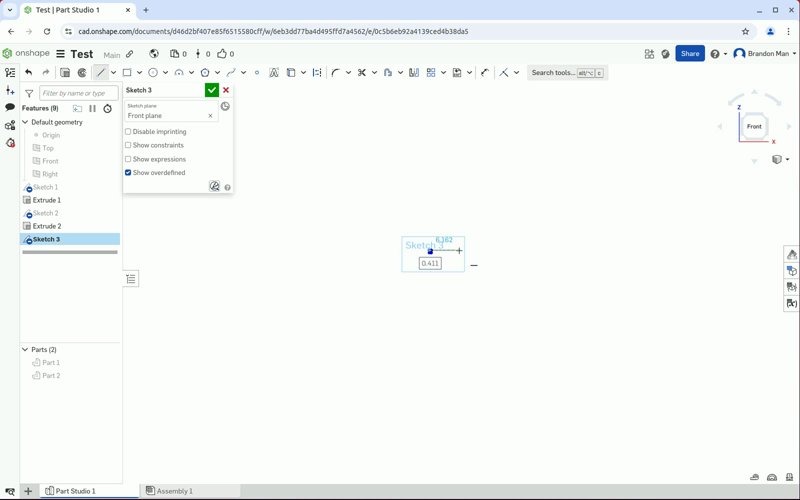
key_down(shift)
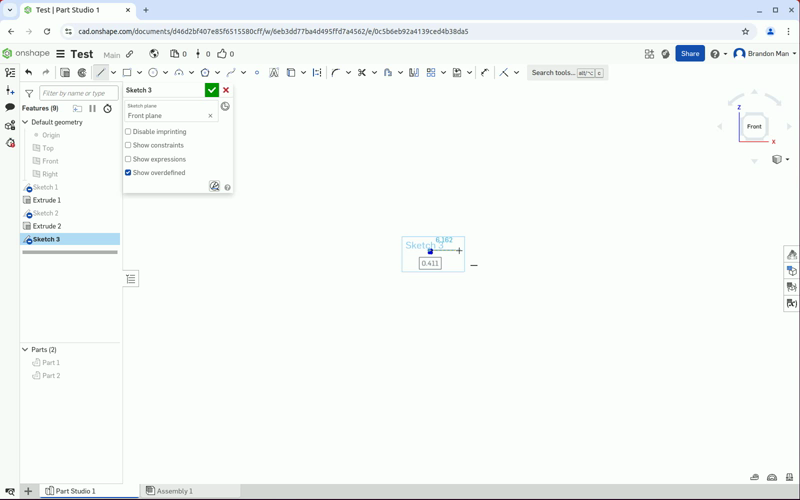
mouse_move(429, 252)
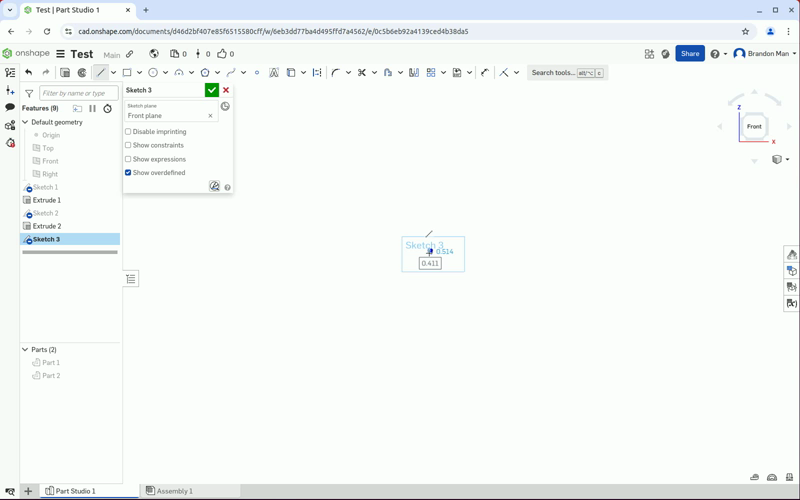
scroll(6)
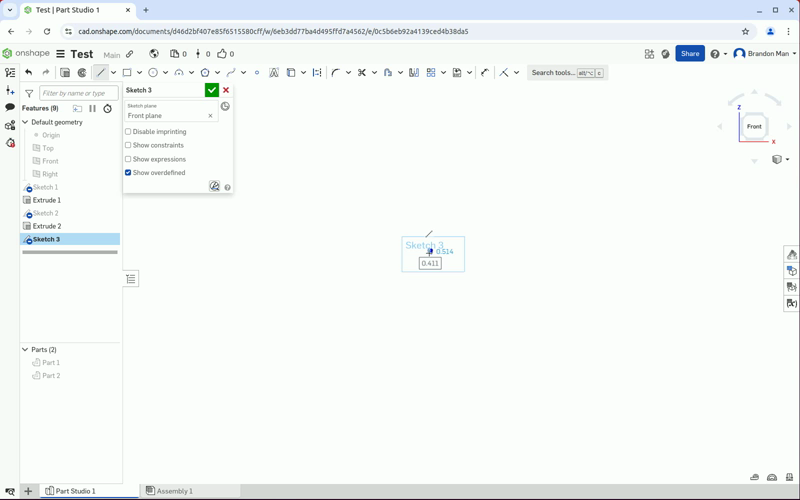
scroll(6)
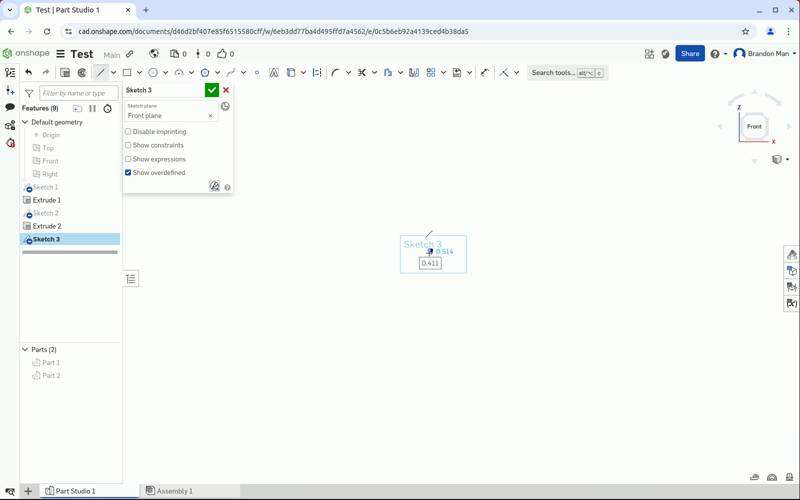
scroll(6)
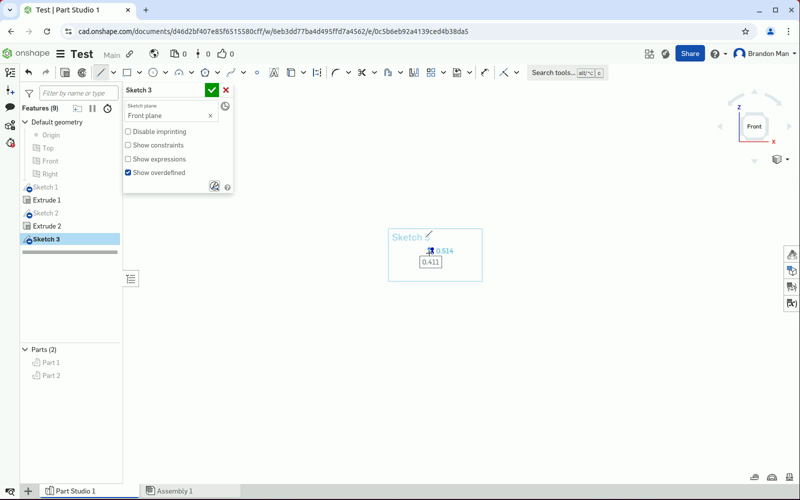
scroll(6)
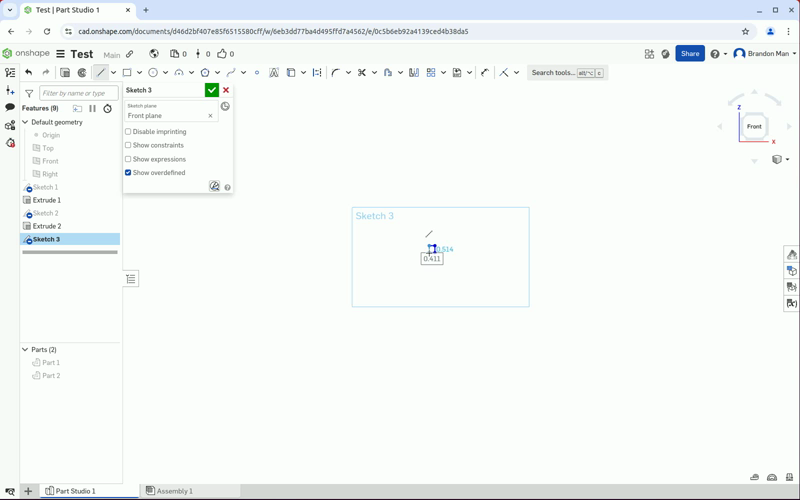
scroll(6)
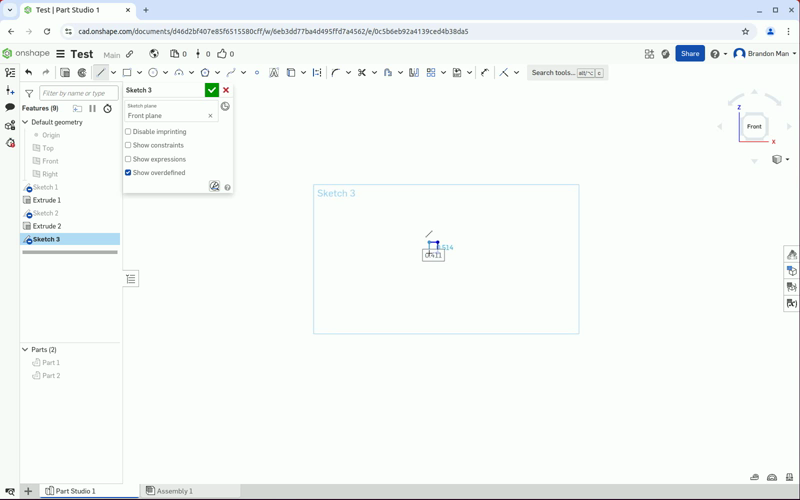
scroll(6)
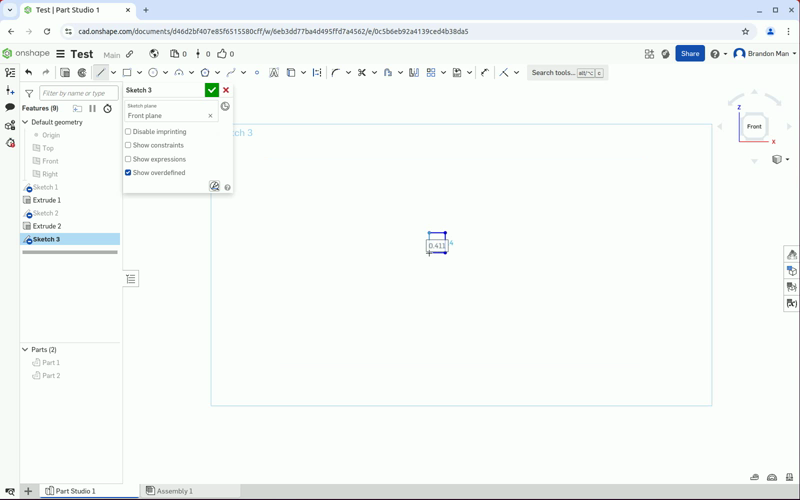
scroll(6)
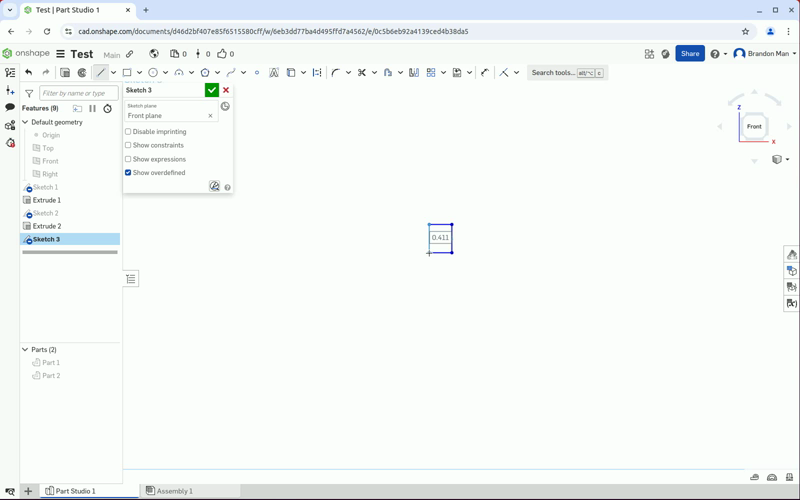
key_up(shift)
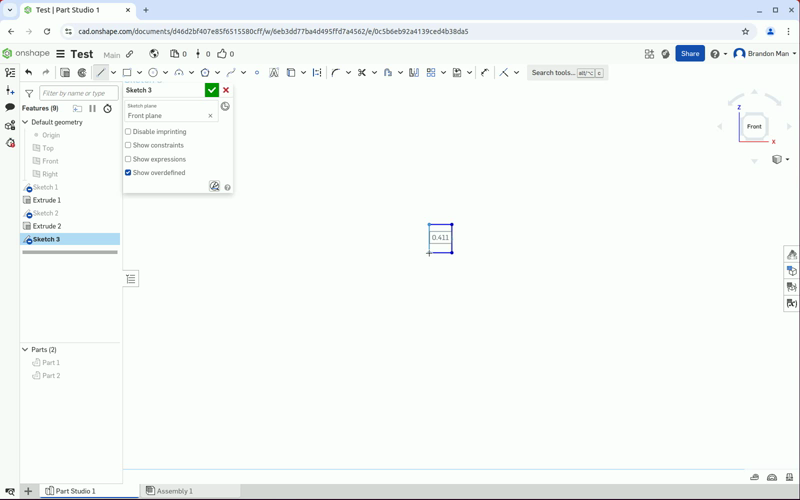
click(429, 252)
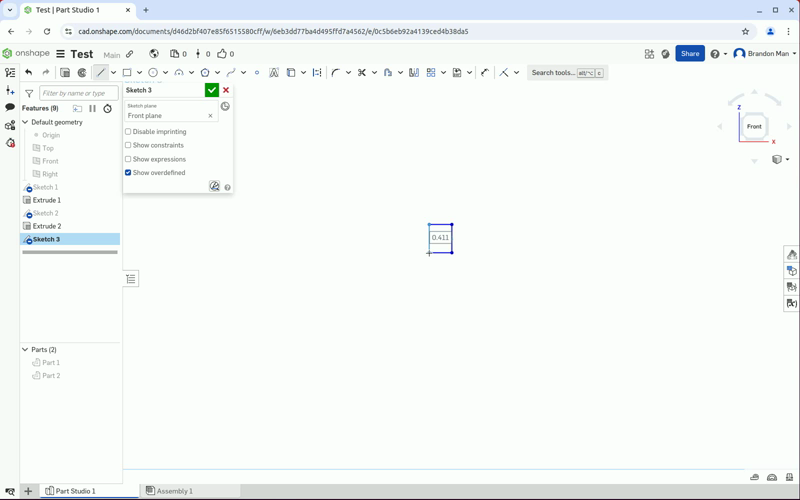
scroll(-6)
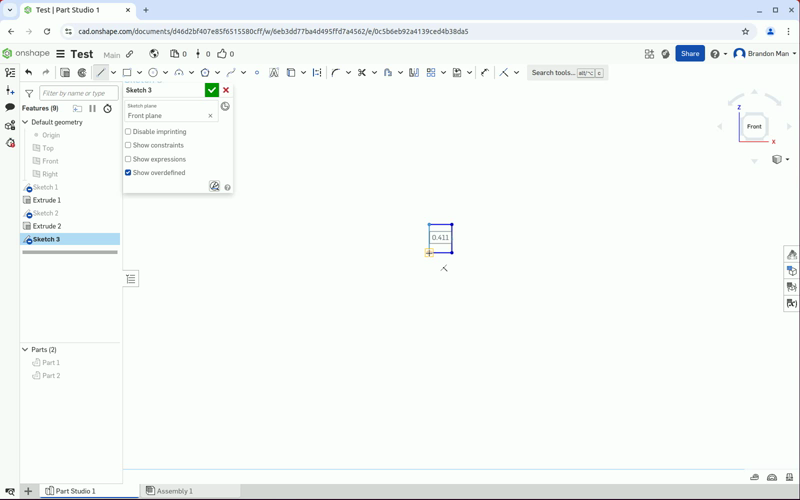
scroll(-6)
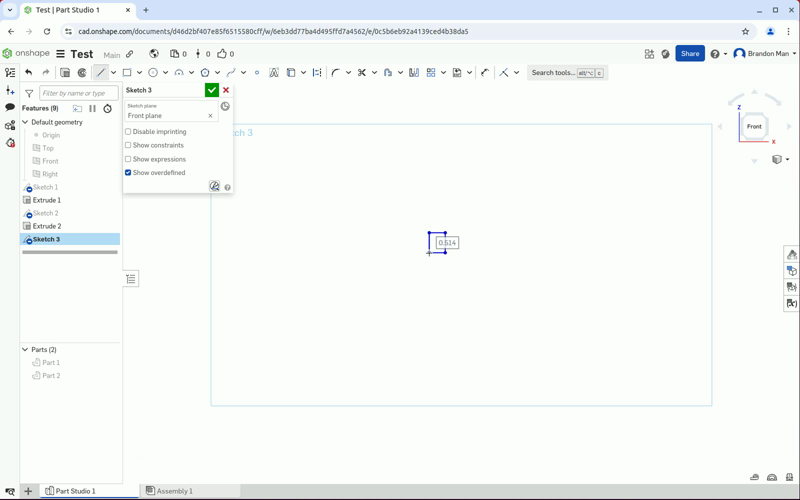
scroll(-6)
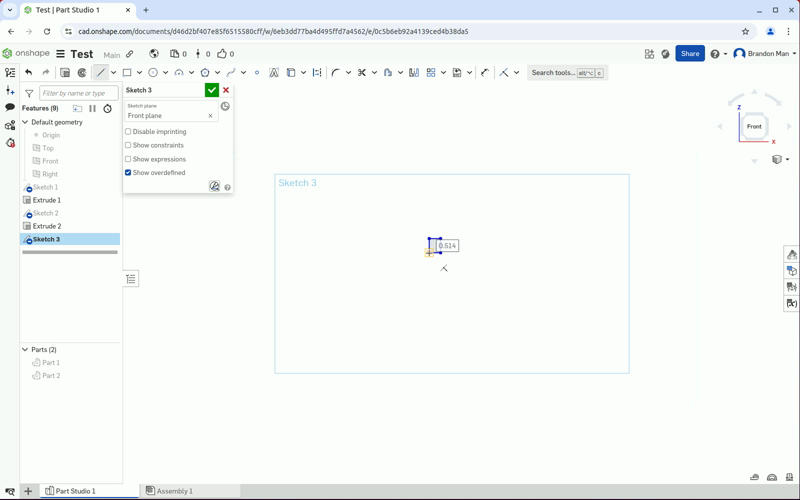
scroll(-6)
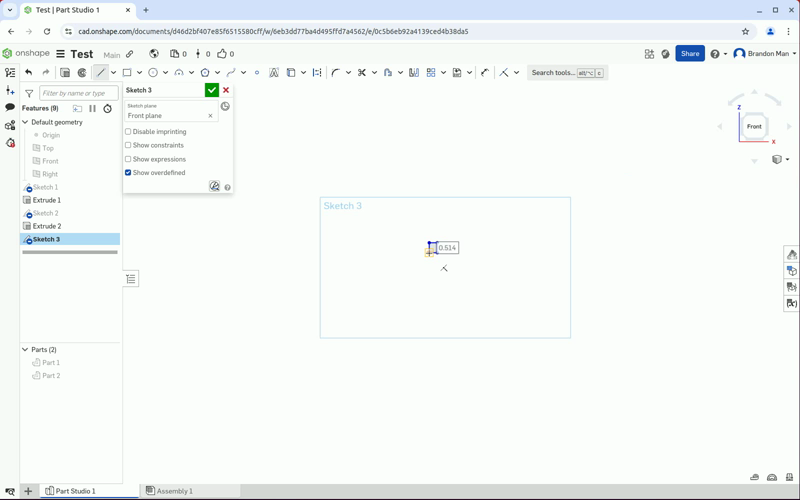
scroll(-6)
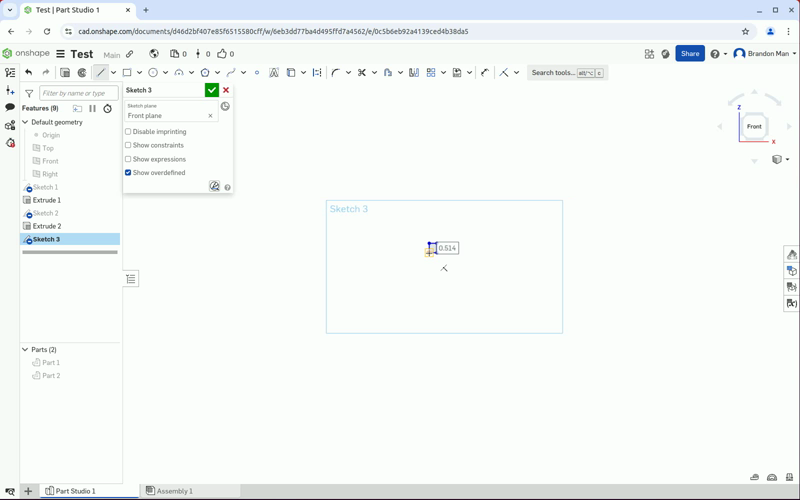
scroll(-6)
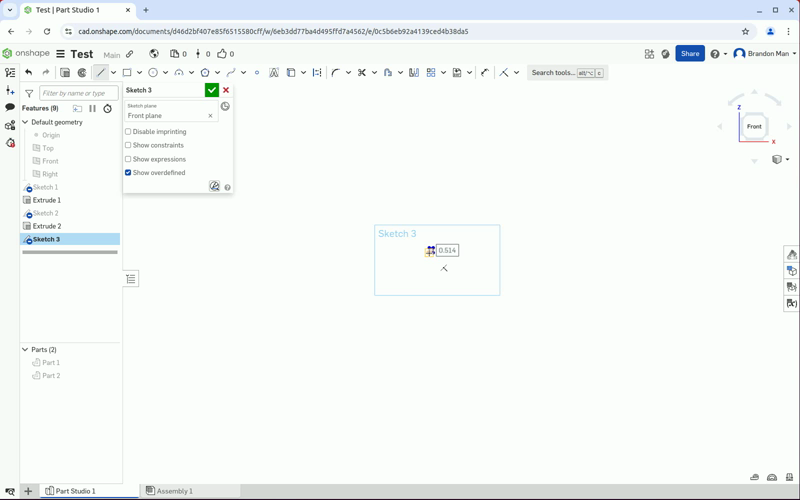
scroll(-6)
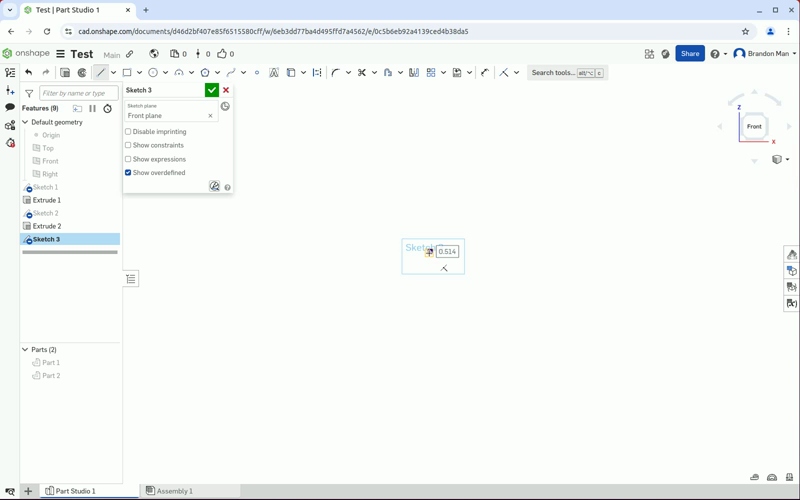
key(esc)
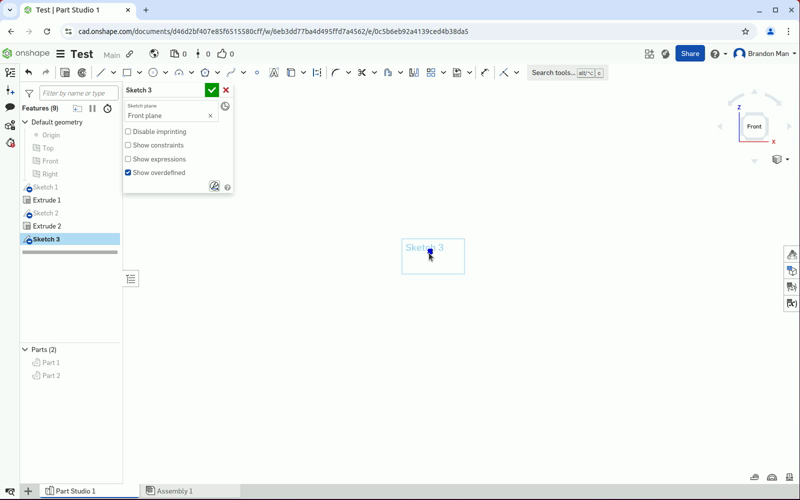
mouse_move(429, 252)
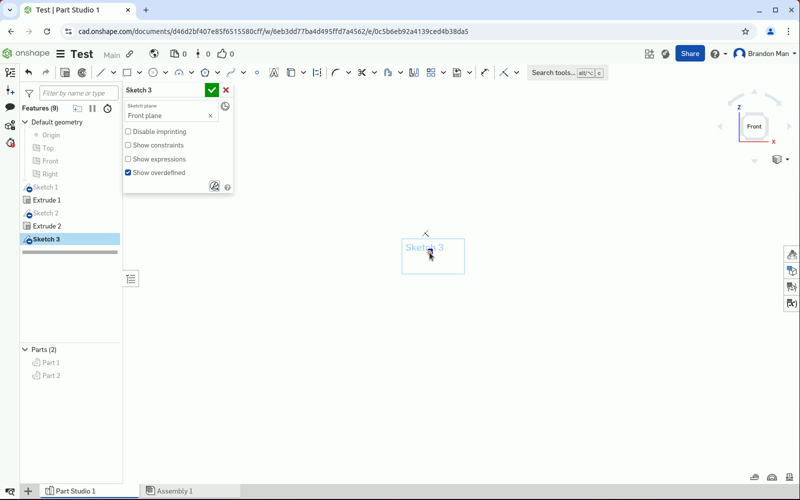
scroll(6)
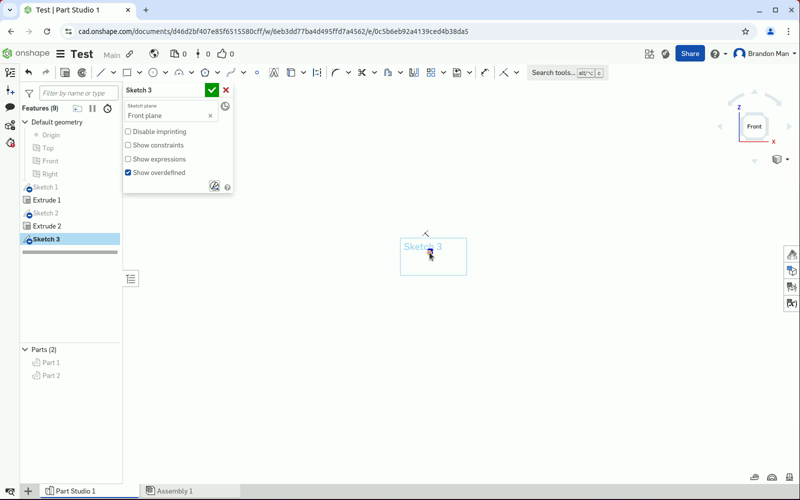
scroll(6)
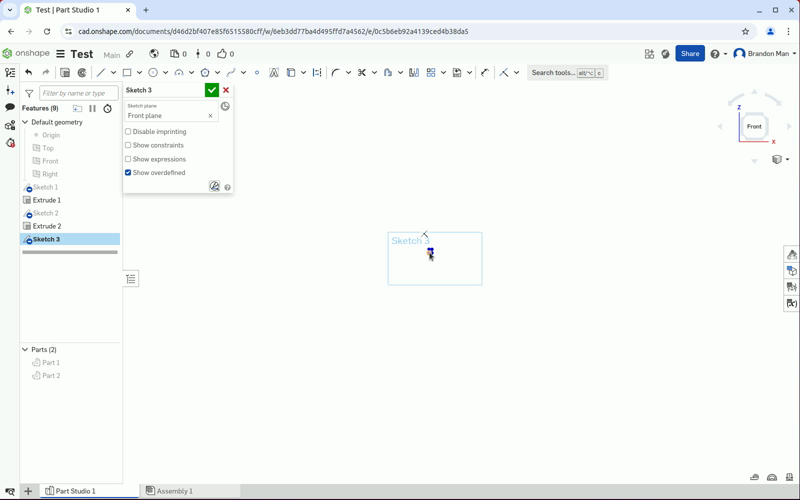
scroll(6)
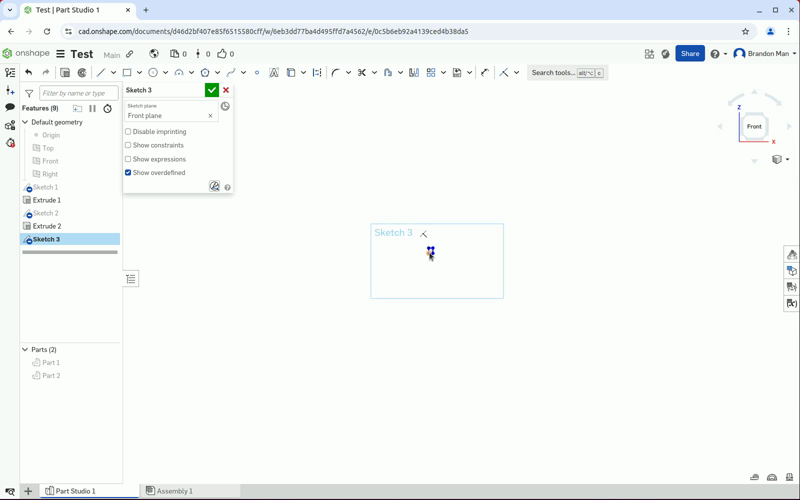
scroll(6)
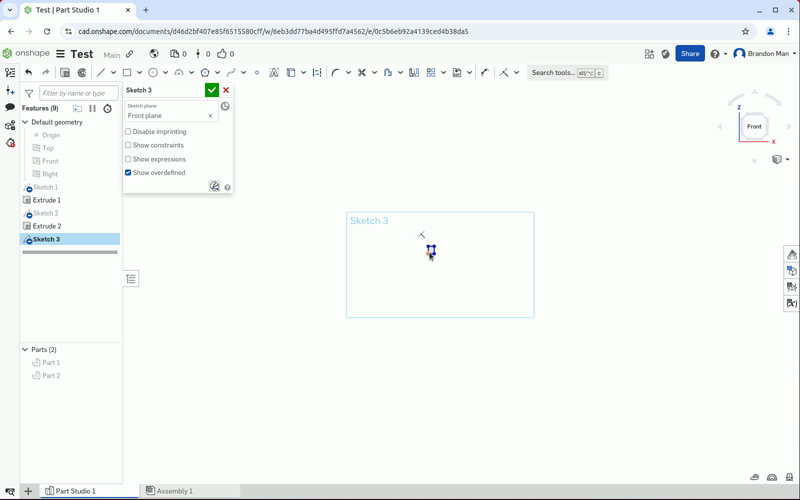
scroll(6)
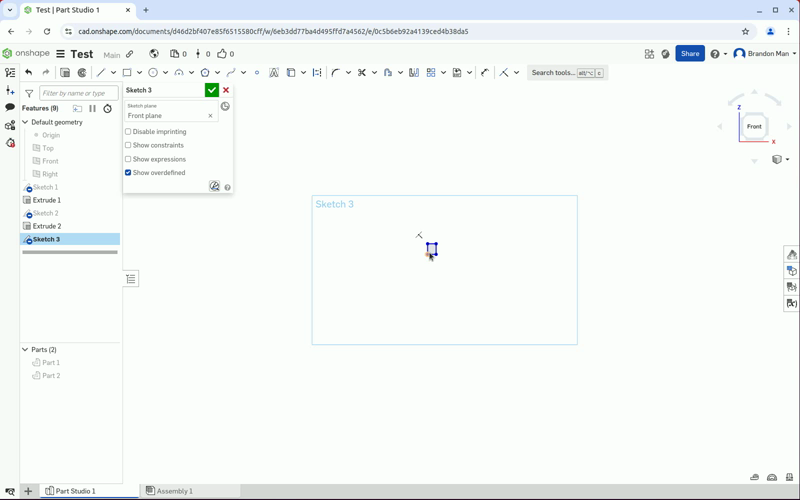
scroll(6)
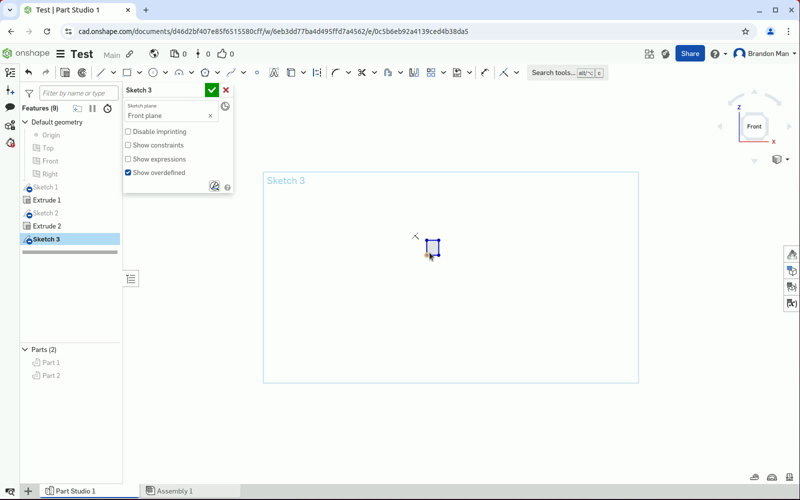
scroll(6)
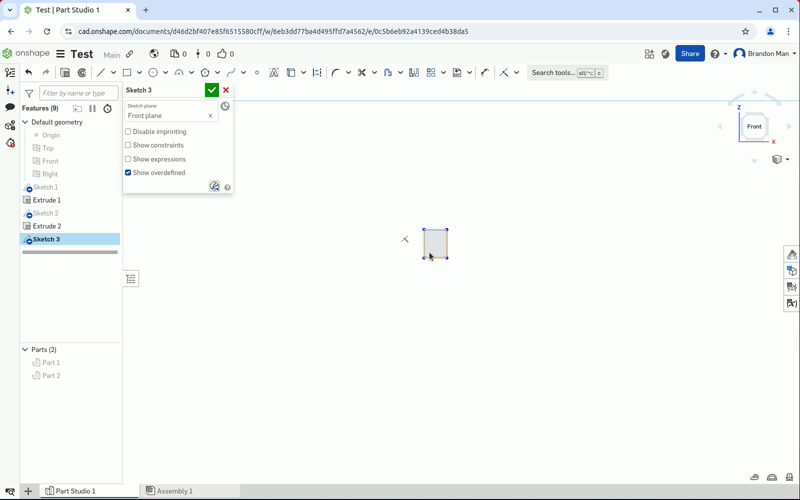
click(429, 252)
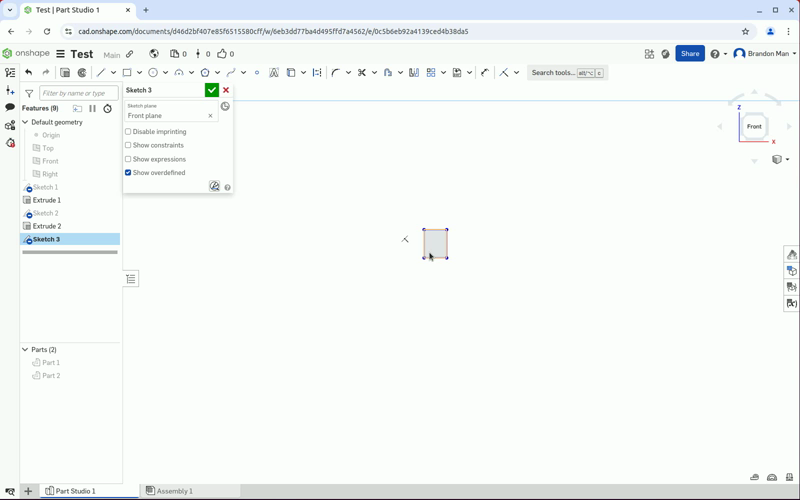
scroll(-6)
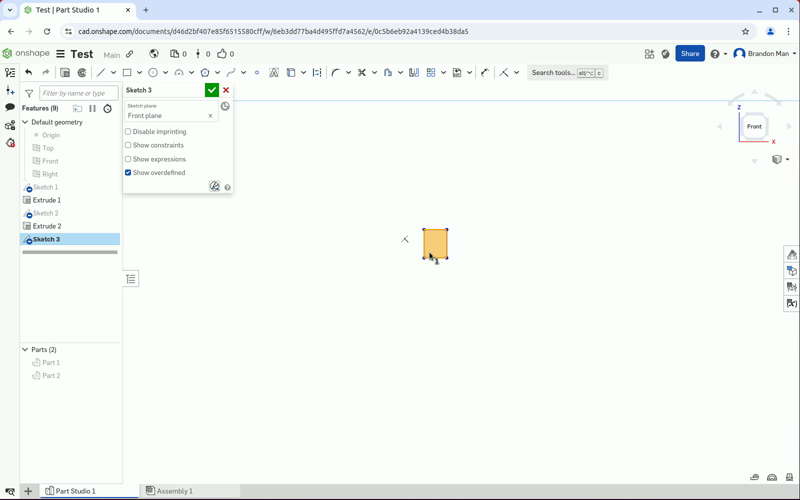
scroll(-6)
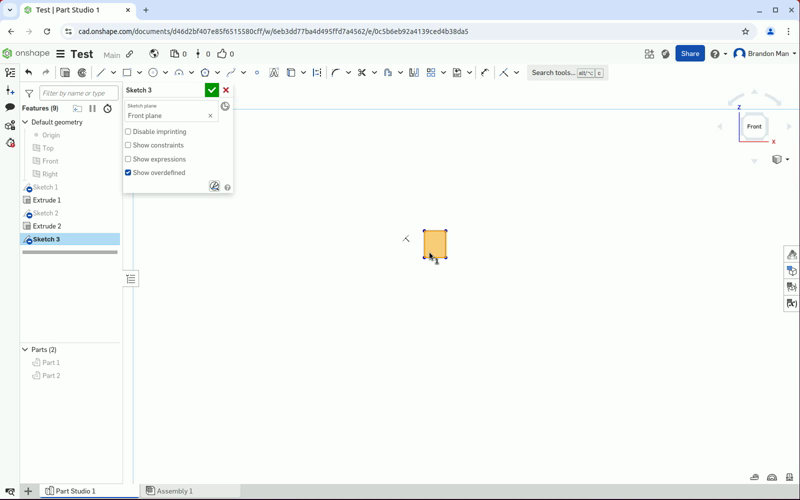
scroll(-6)
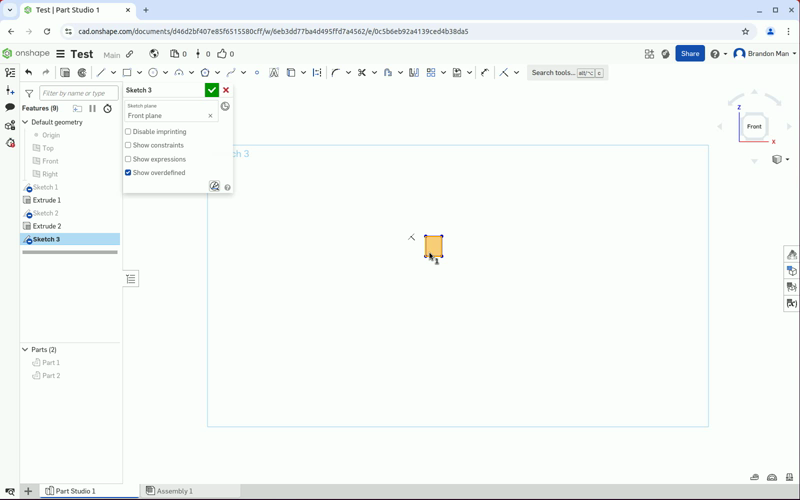
scroll(-6)
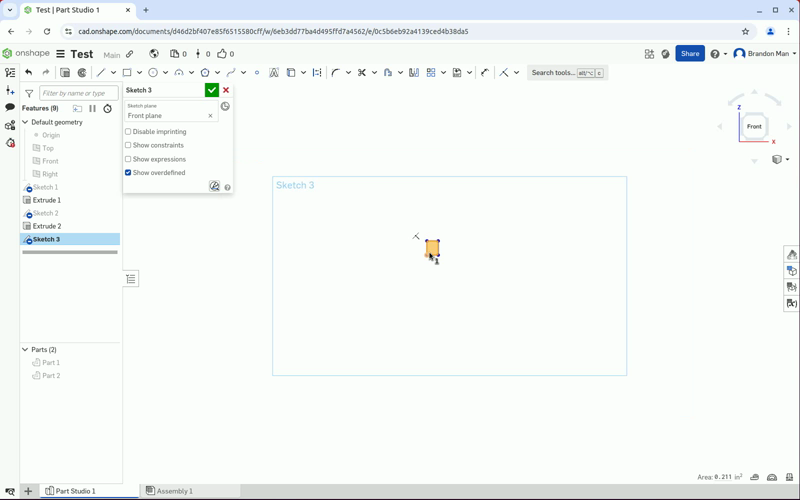
scroll(-6)
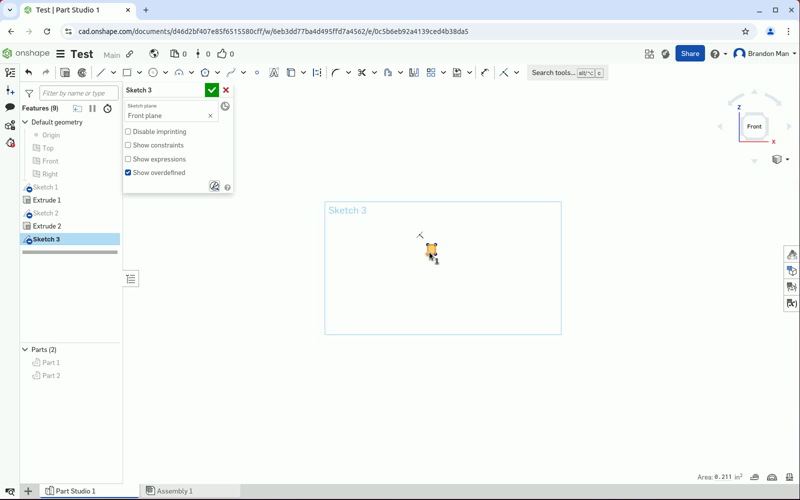
scroll(-6)
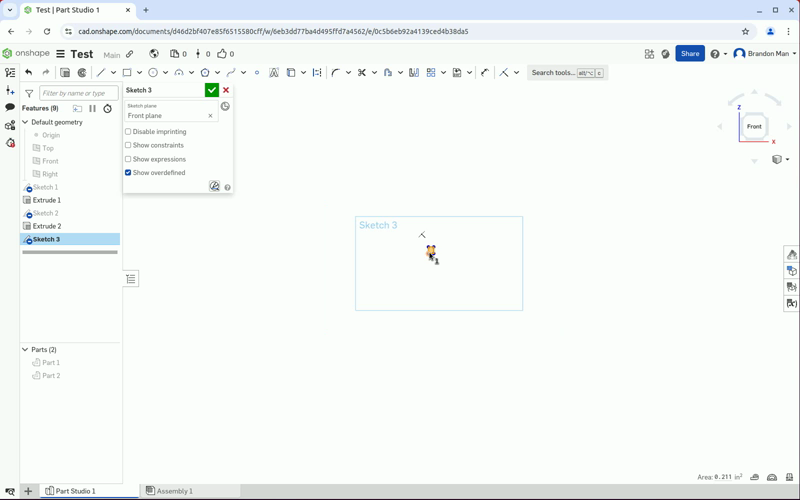
scroll(-6)
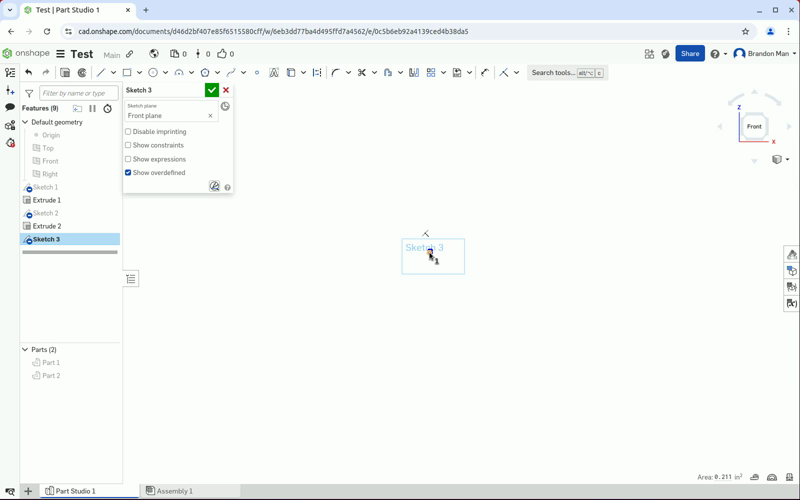
mouse_move(73, 352)
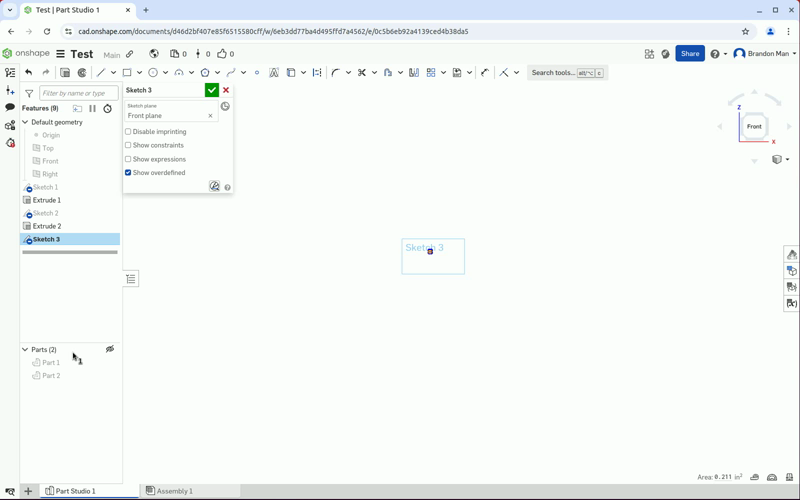
key(shift+y)
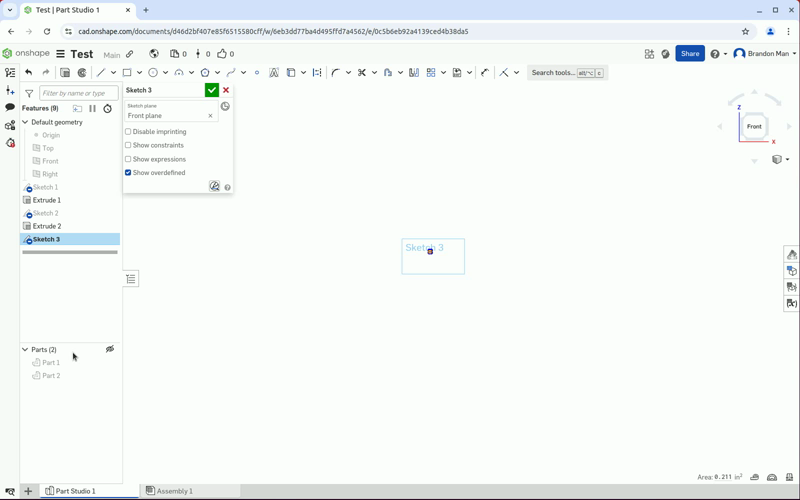
key(shift+e)
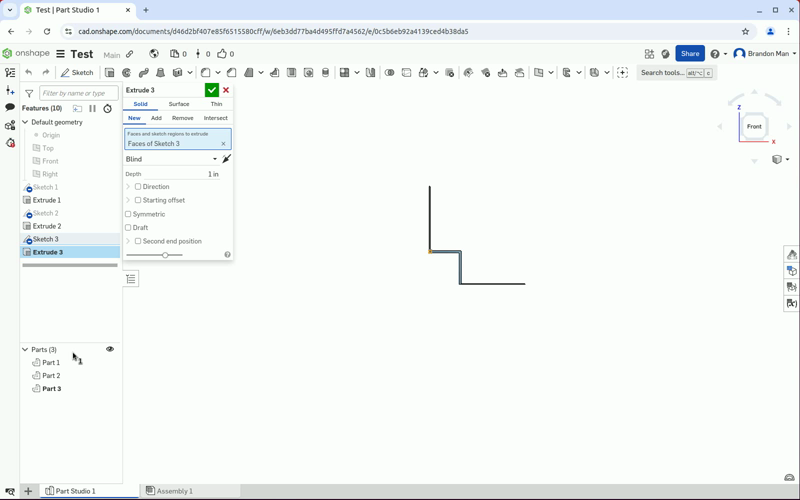
mouse_move(143, 106)
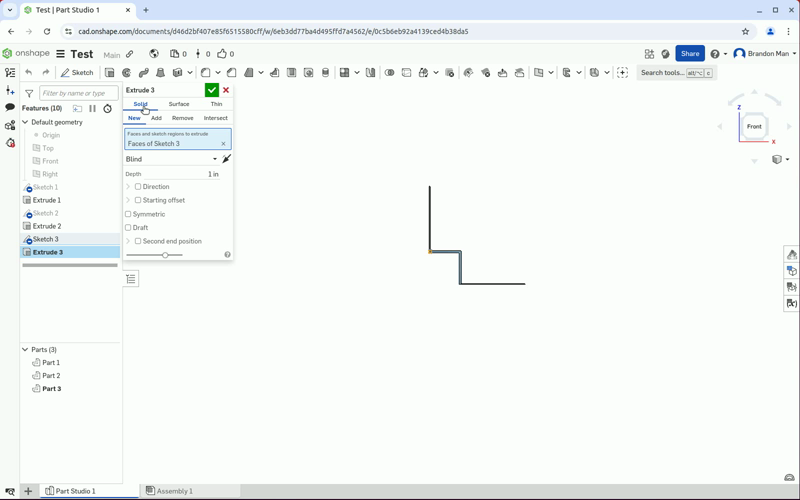
click(143, 106)
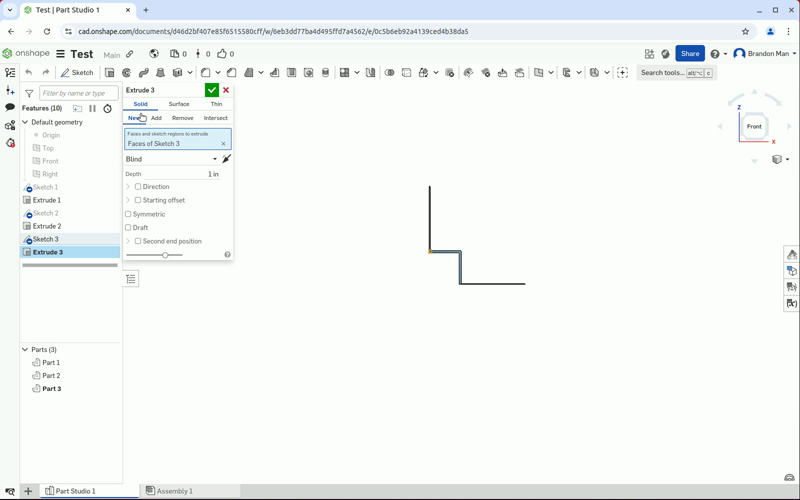
mouse_move(137, 120)
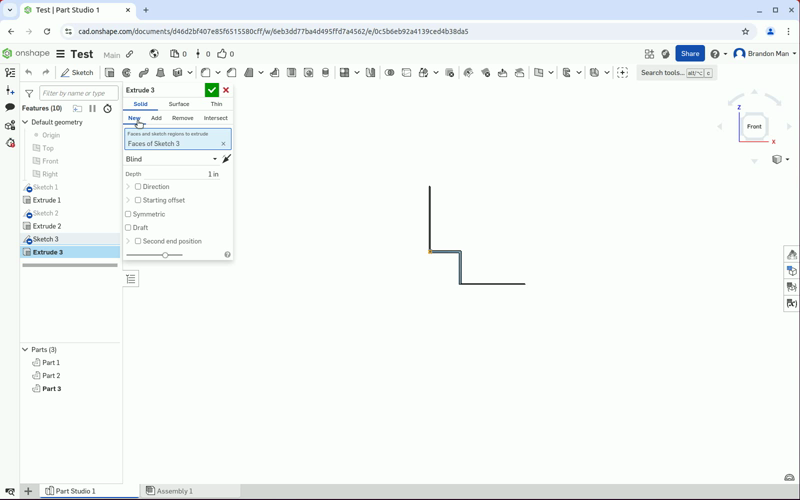
click(137, 120)
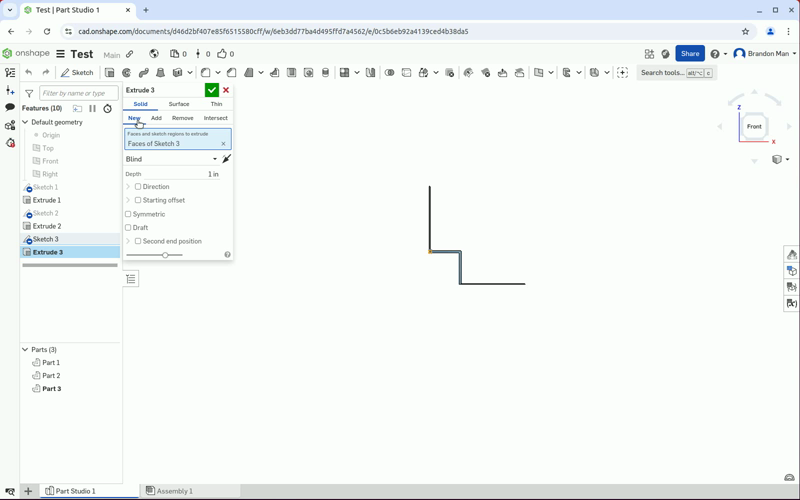
key(tab, 4)
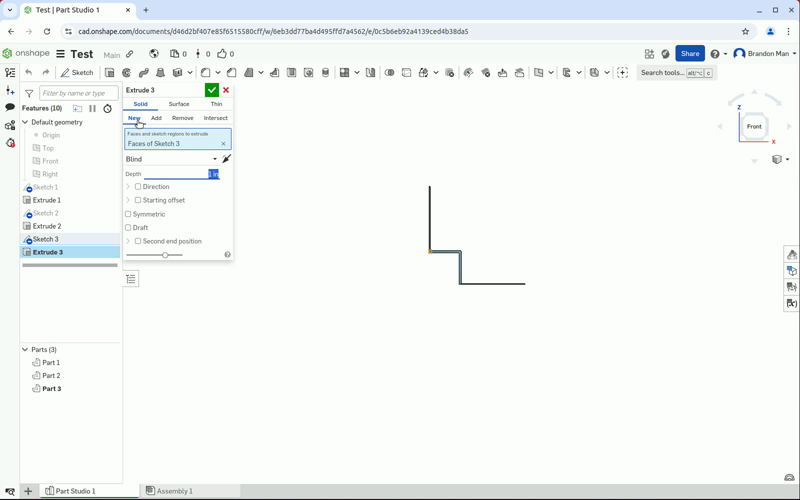
text(23.108)
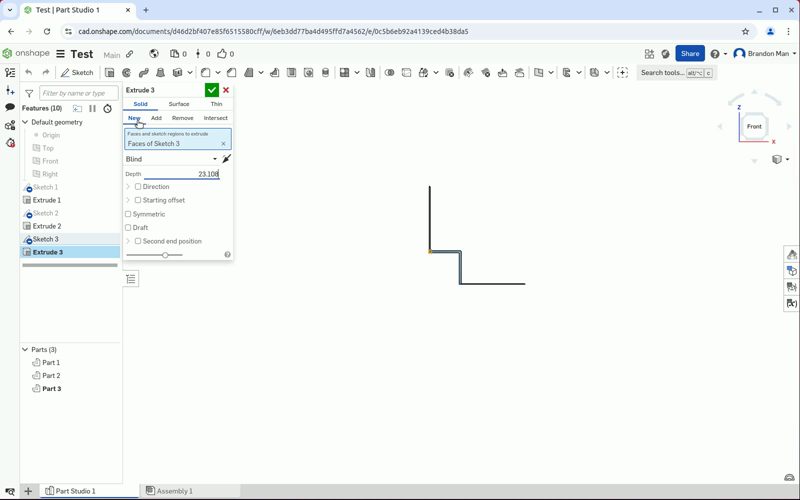
key(enter)
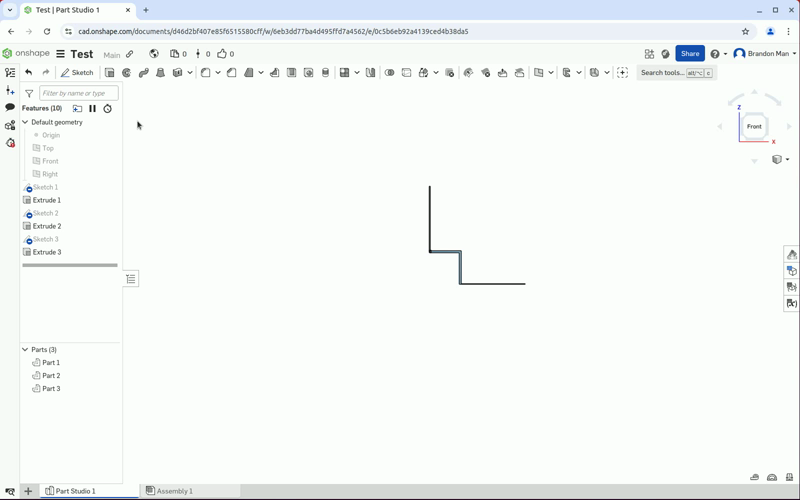
key(shift+h)
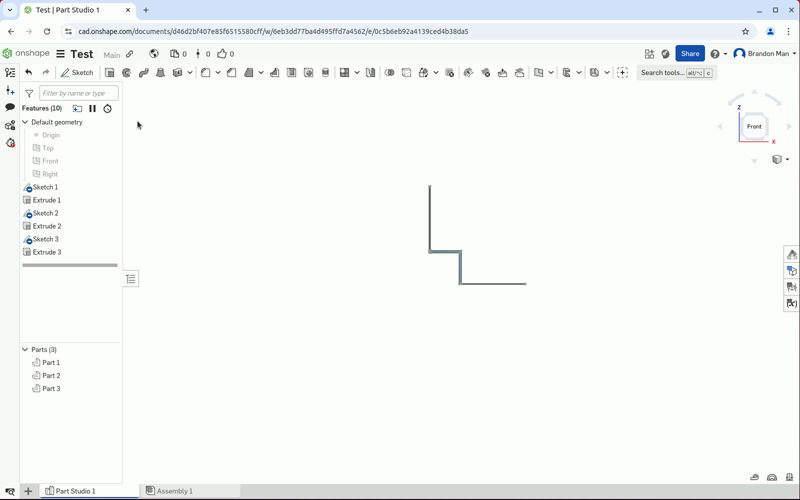
key(shift+h)
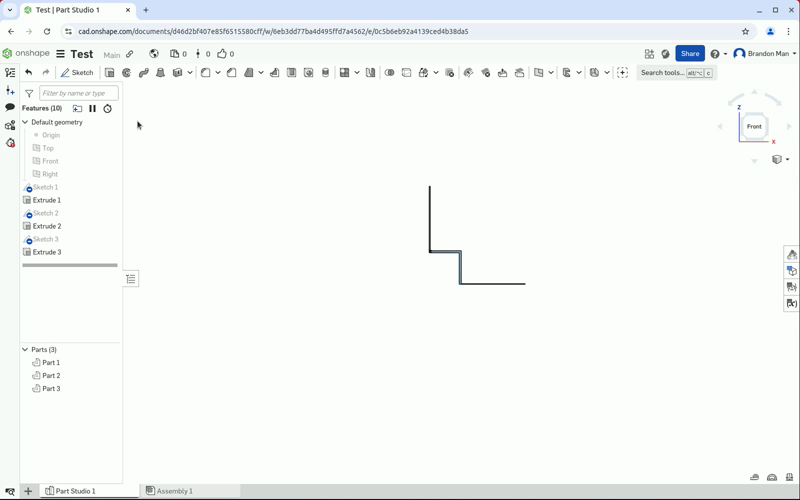
mouse_move(73, 189)
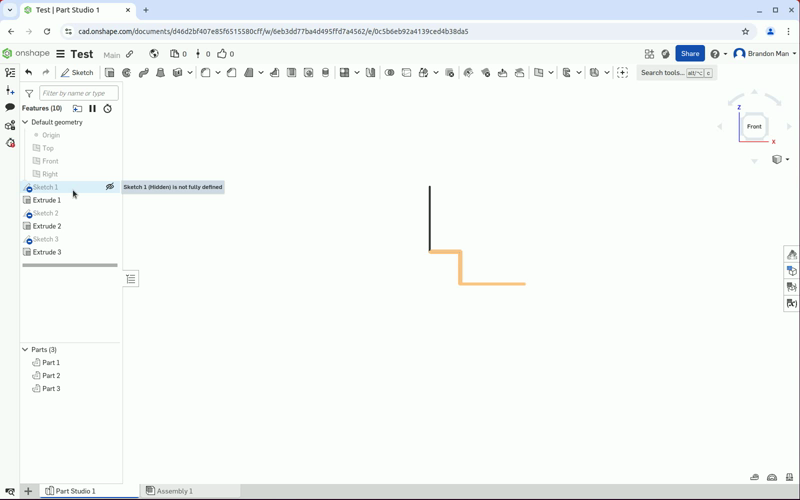
click(73, 189)
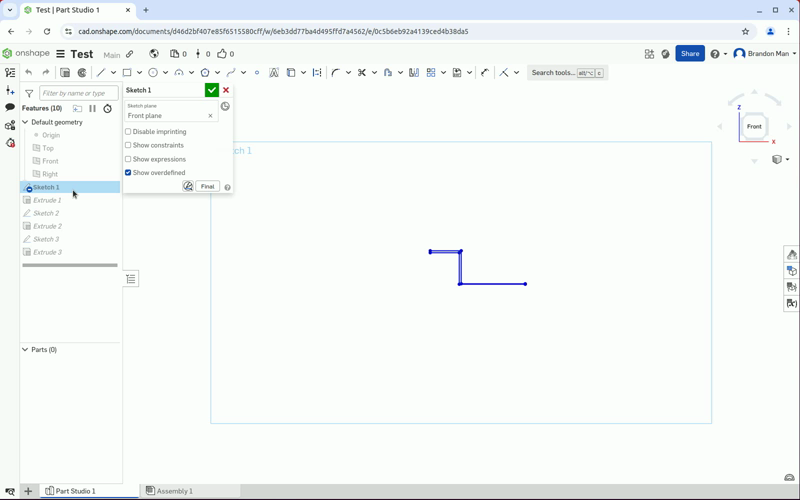
mouse_move(229, 92)
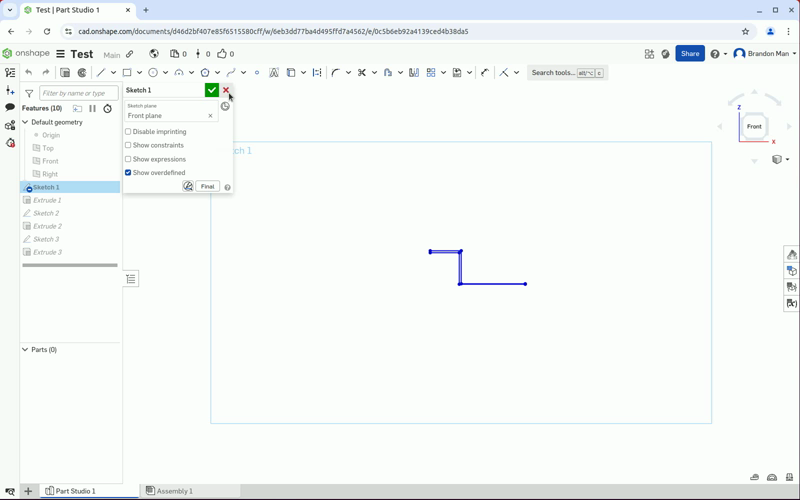
click(229, 92)
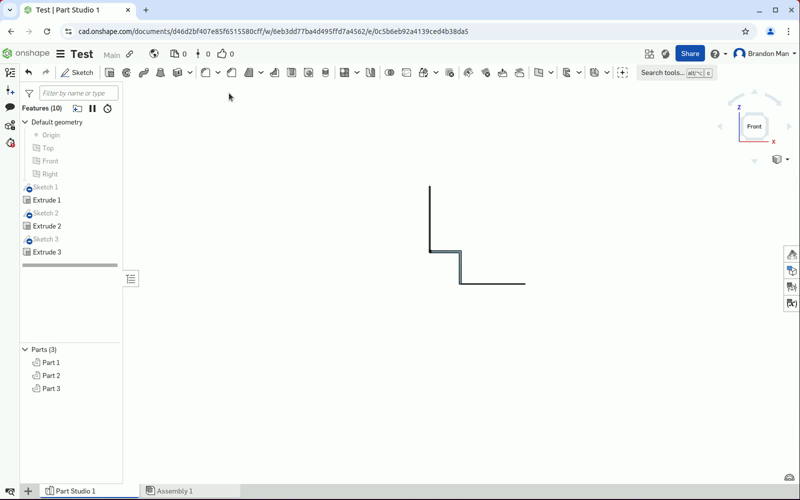
mouse_move(73, 352)
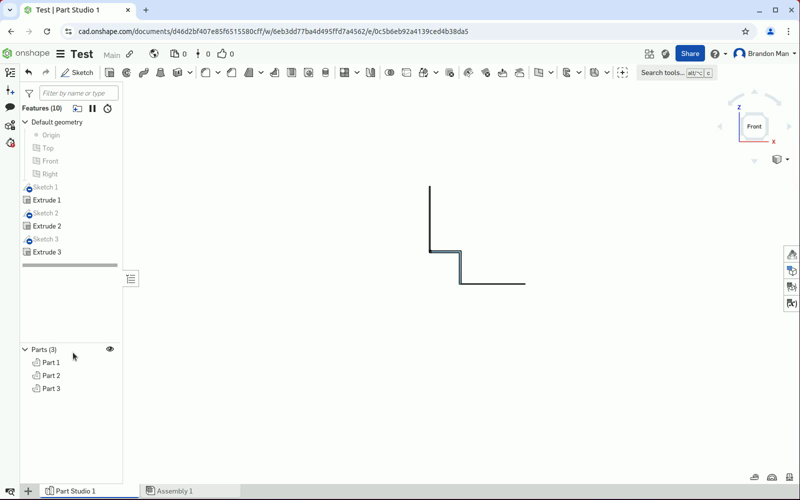
key(y)
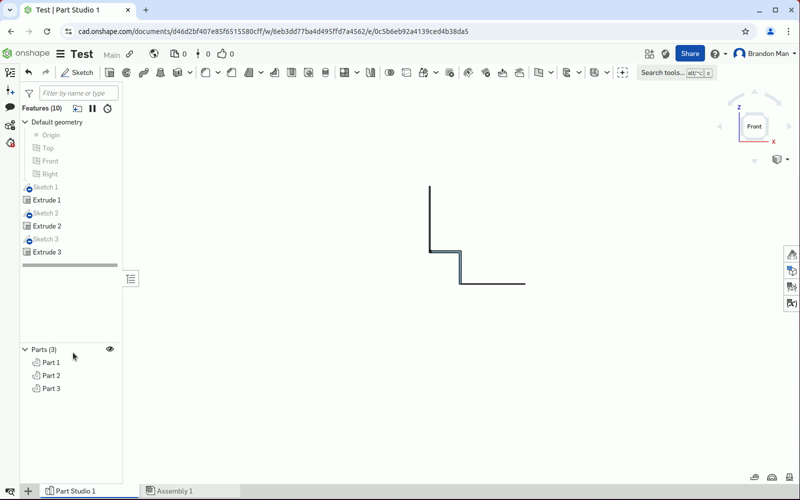
key(shift+p)
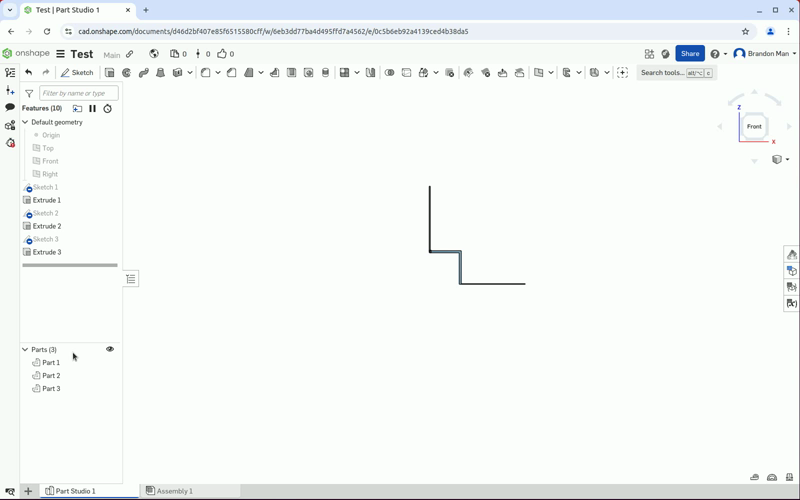
key(space)
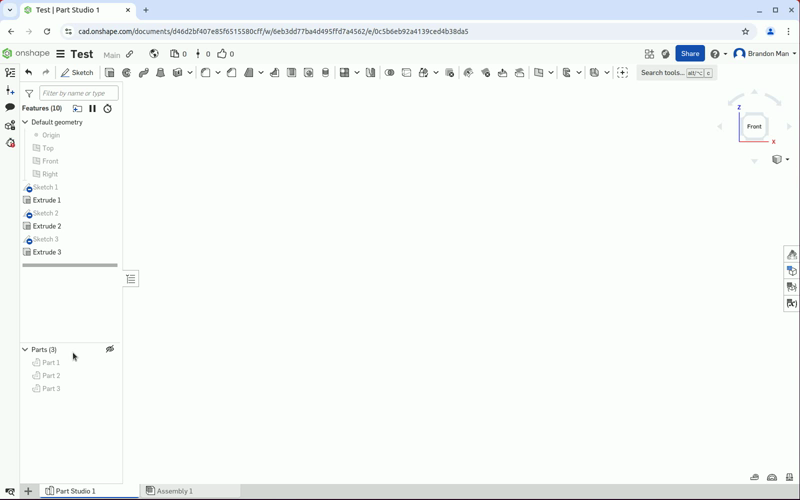
key_down(shift)
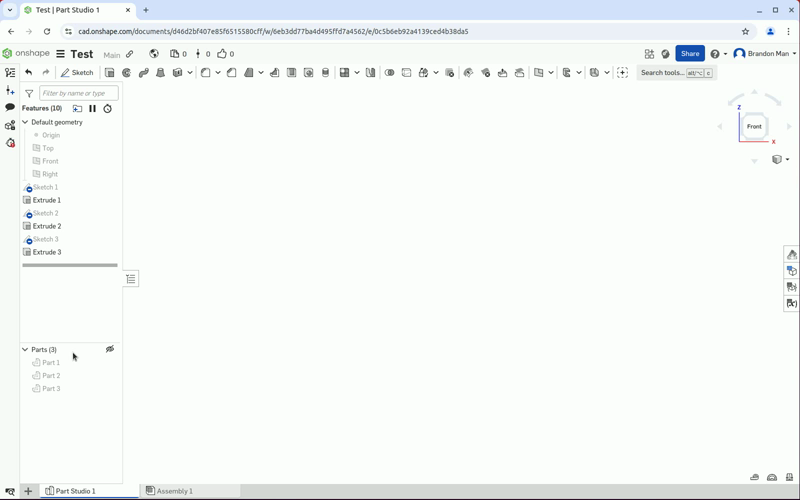
key(down)
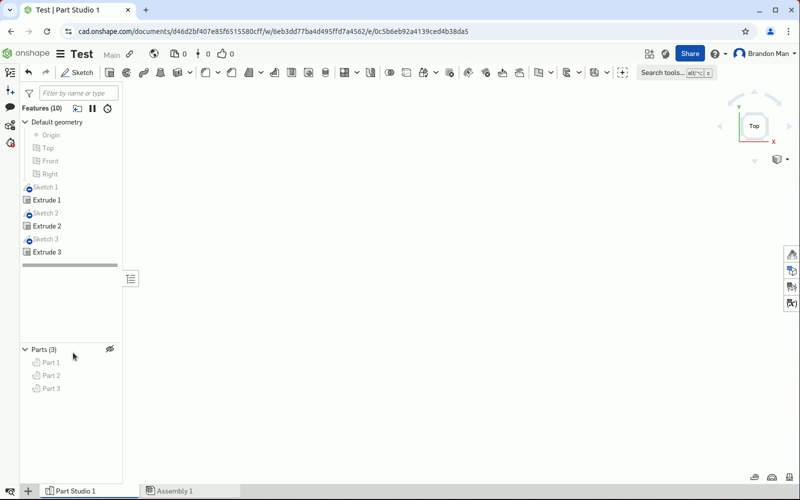
key_up(shift)
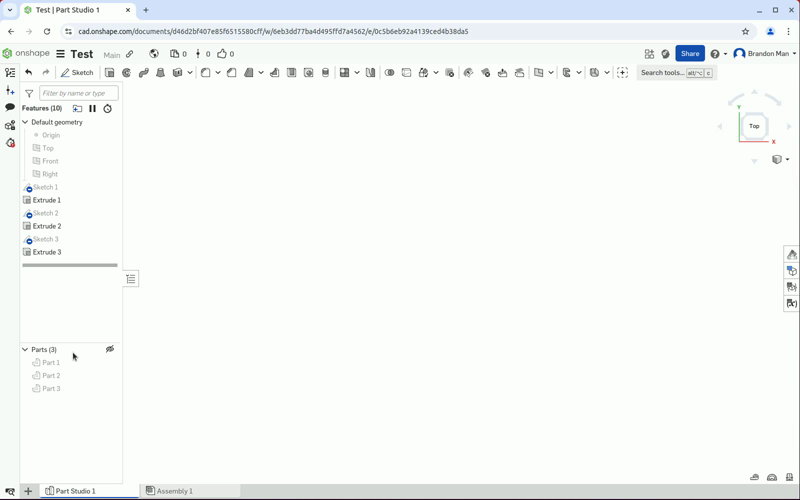
mouse_move(73, 352)
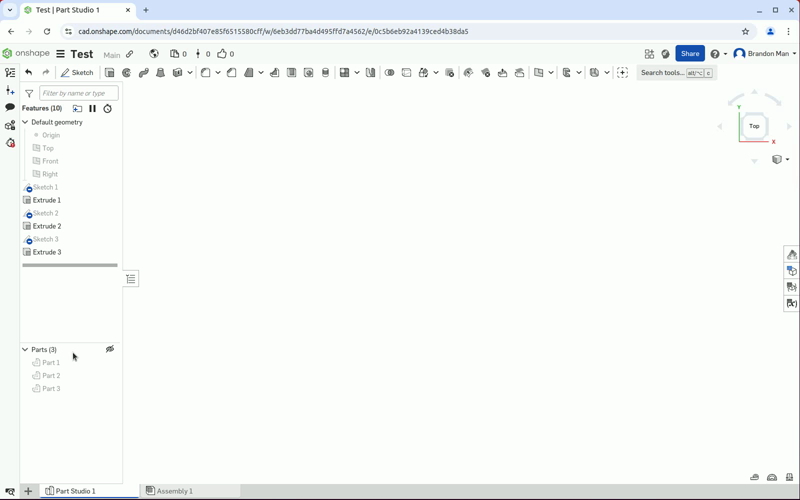
key(shift+y)
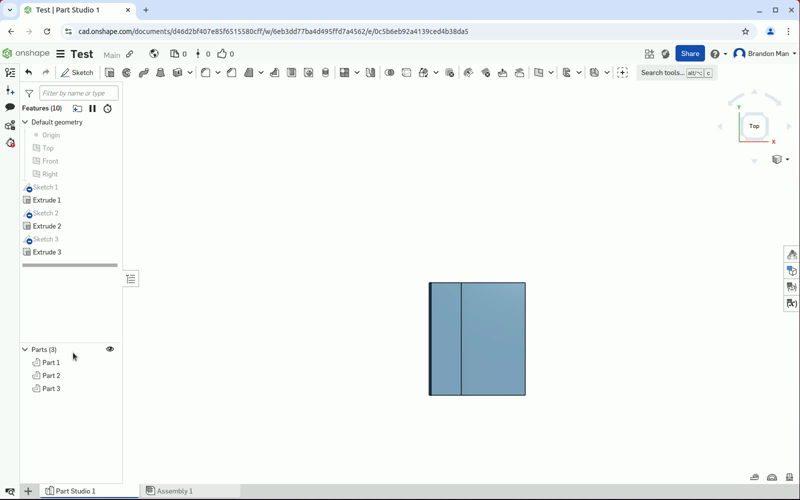
mouse_move(541, 75)
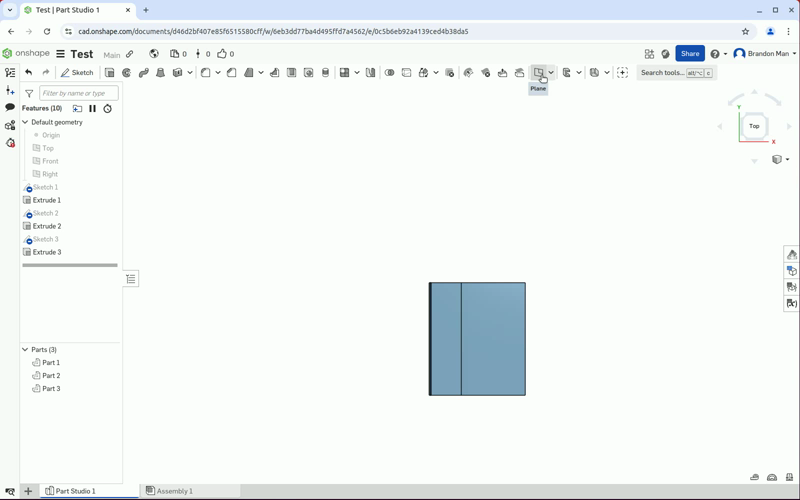
click(541, 75)
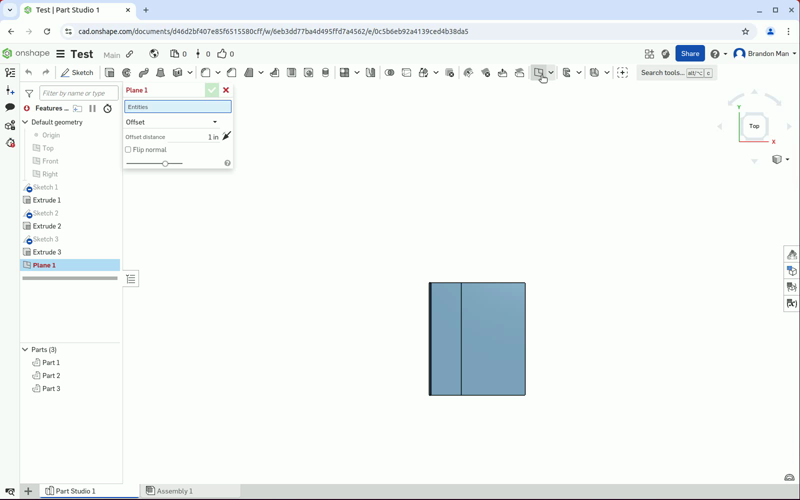
mouse_move(73, 150)
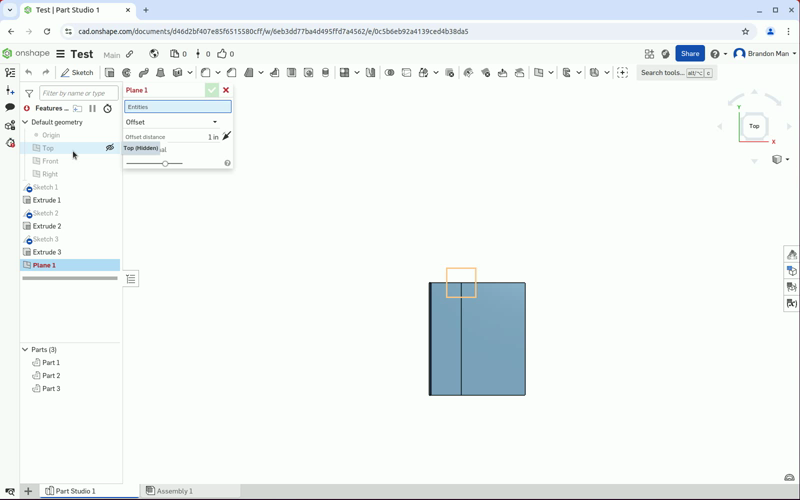
click(73, 150)
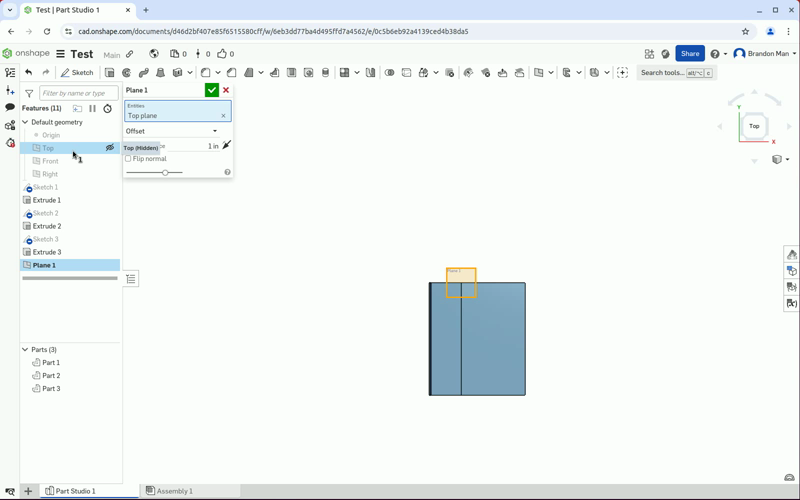
key(tab, 2)
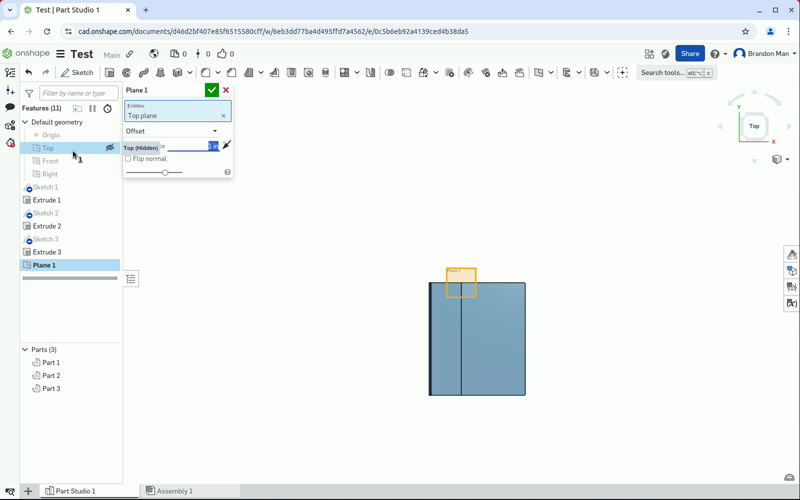
text(6.501)
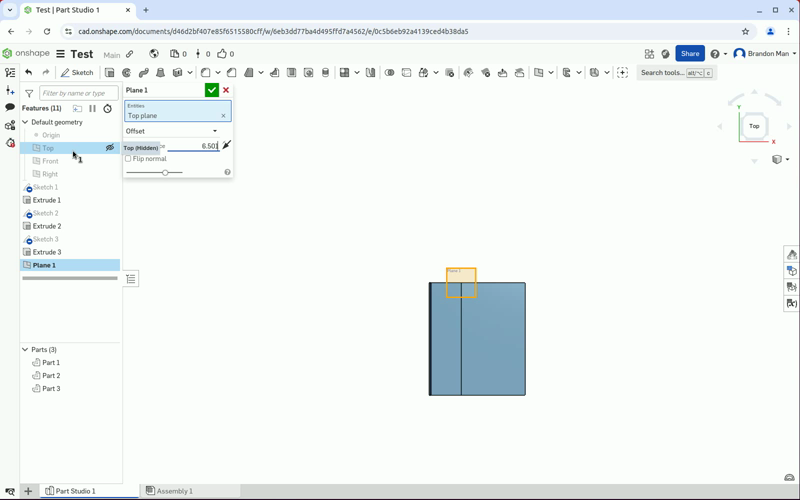
key(enter, 2)
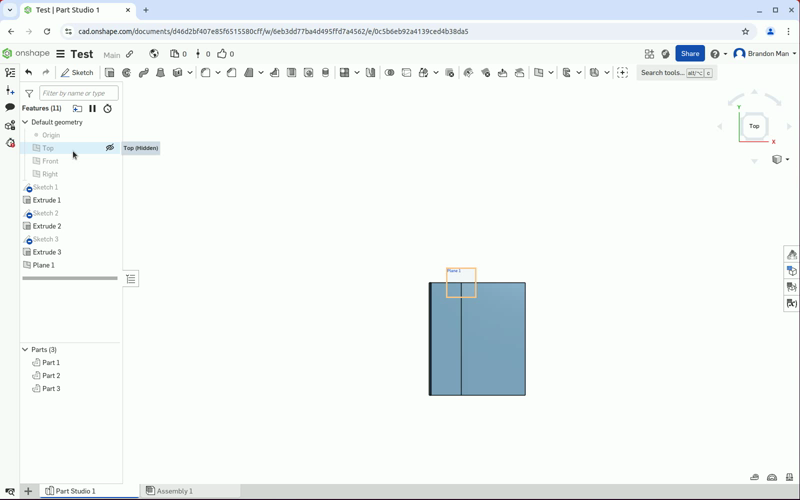
key(shift+s)
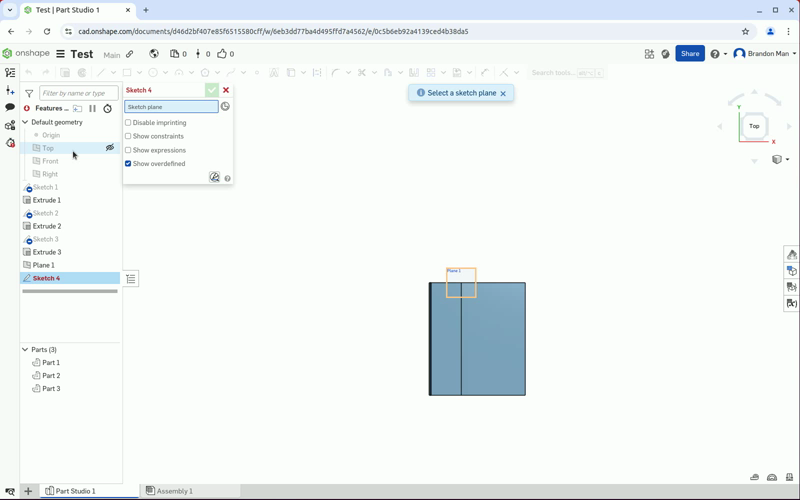
mouse_move(73, 267)
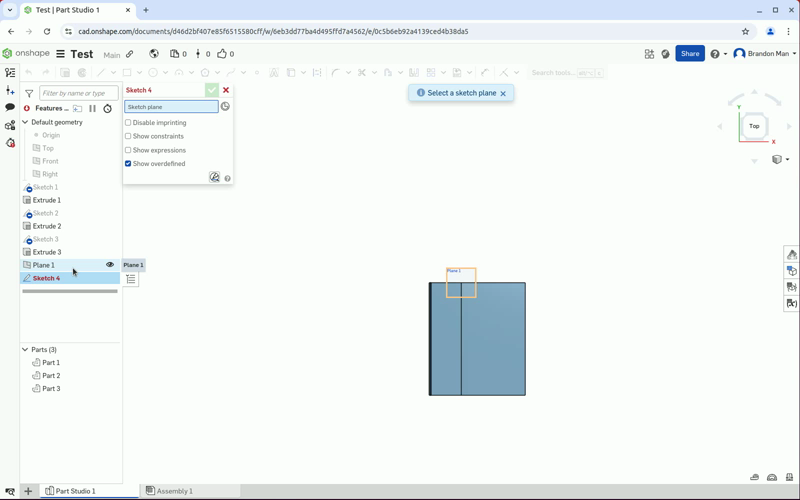
click(73, 267)
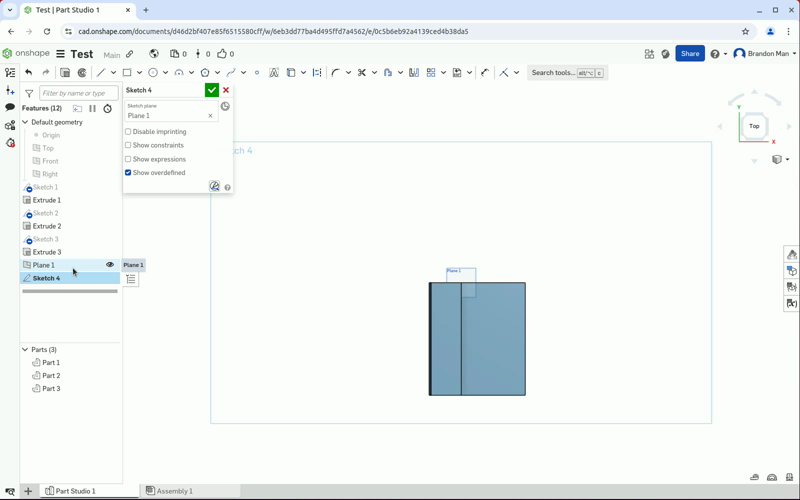
mouse_move(73, 352)
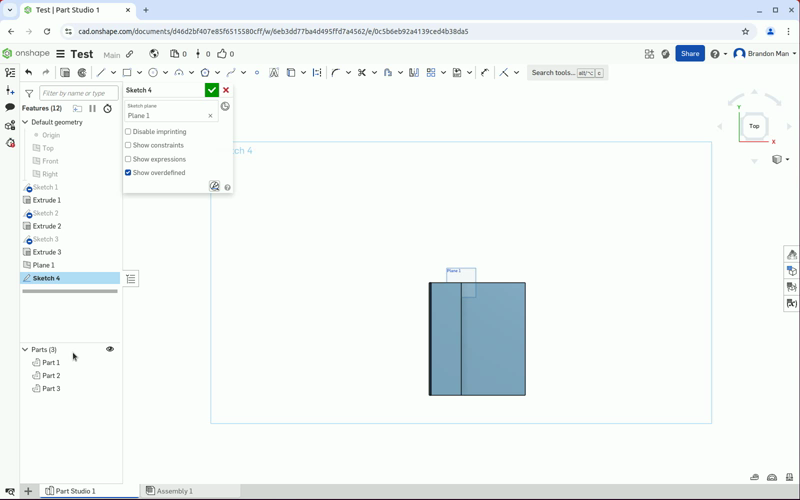
key(y)
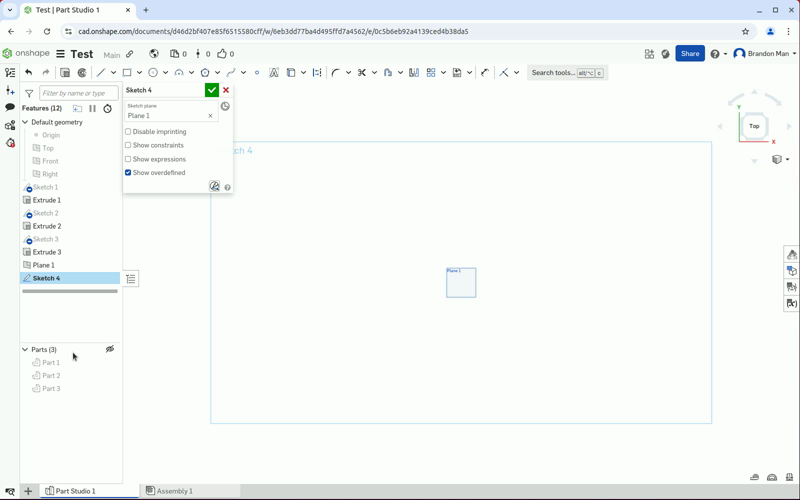
key(l)
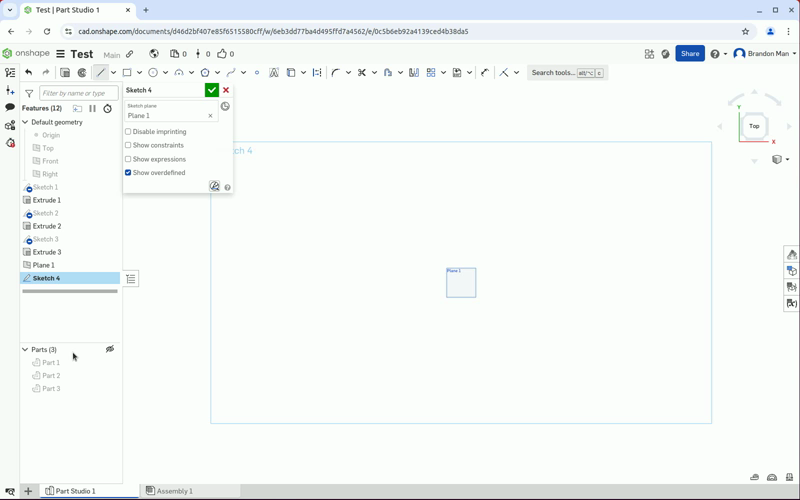
key_down(shift)
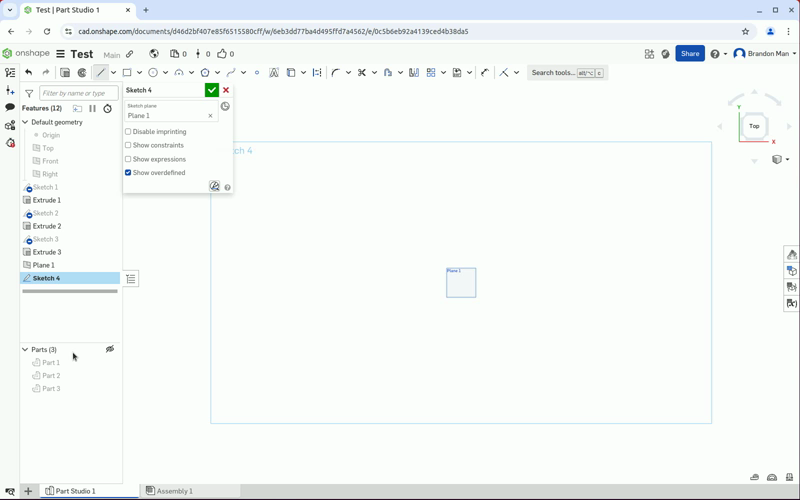
mouse_move(431, 394)
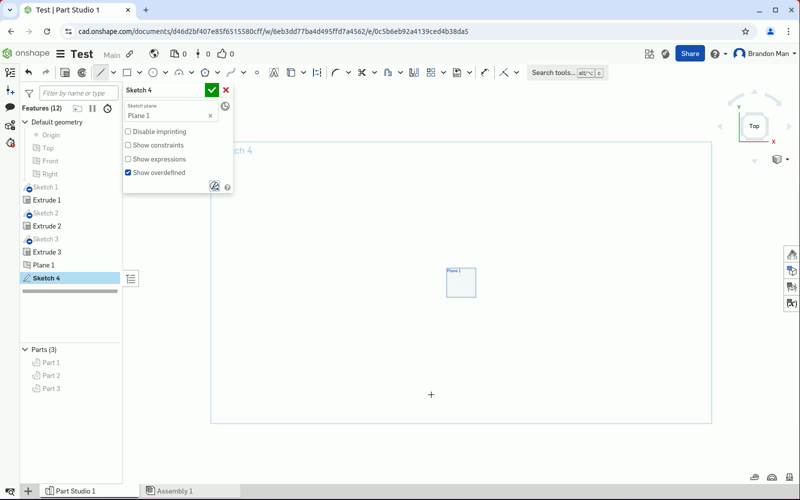
click(431, 394)
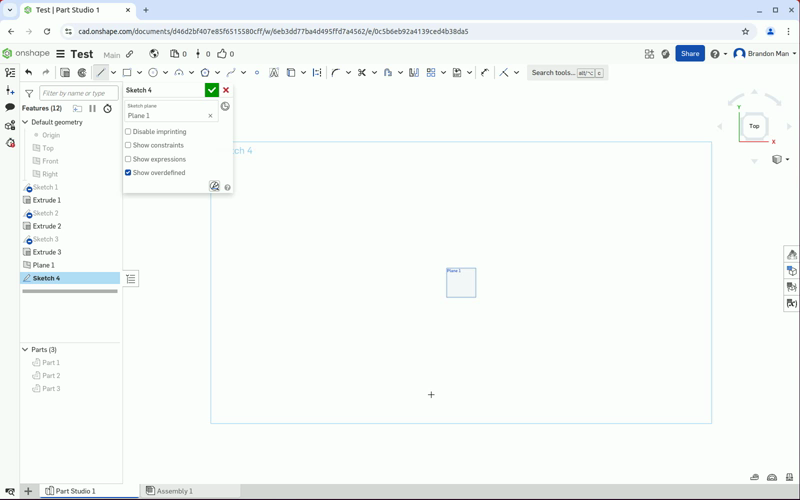
key_up(shift)
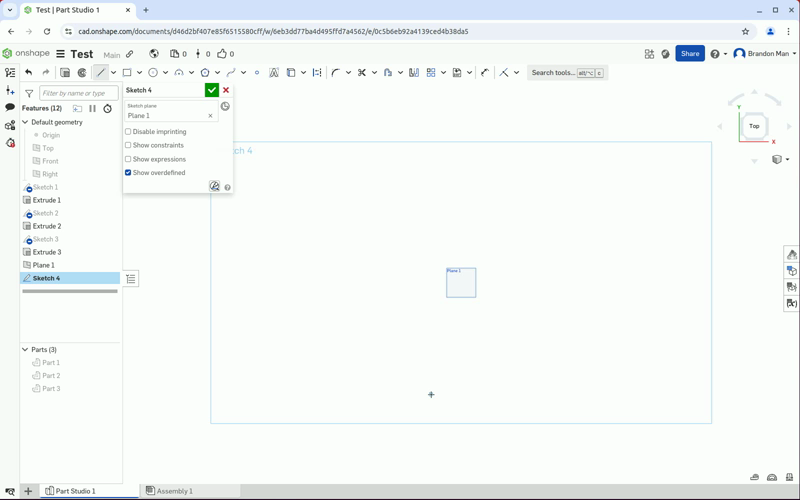
key_down(shift)
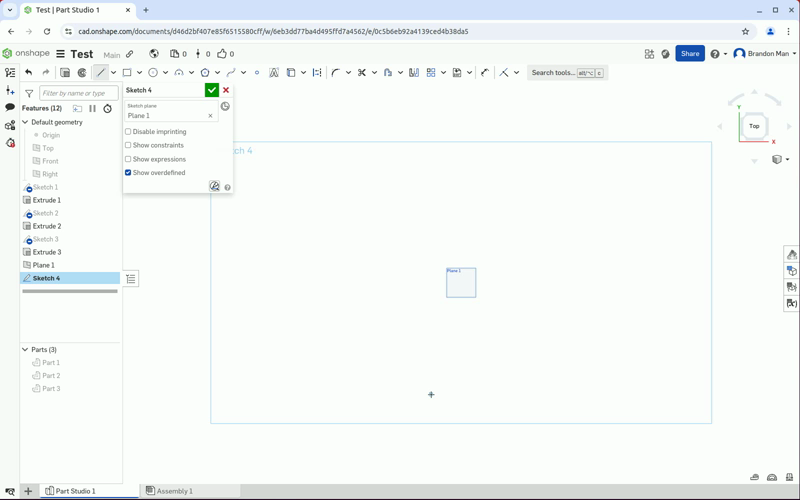
mouse_move(461, 394)
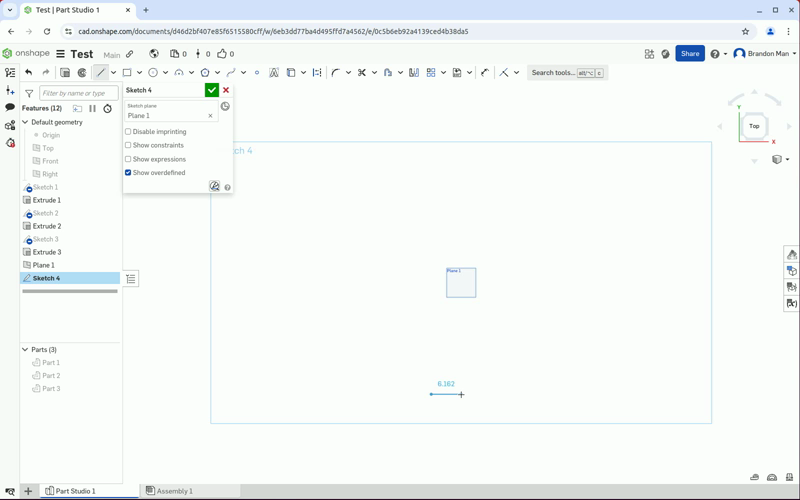
mouse_move(458, 394)
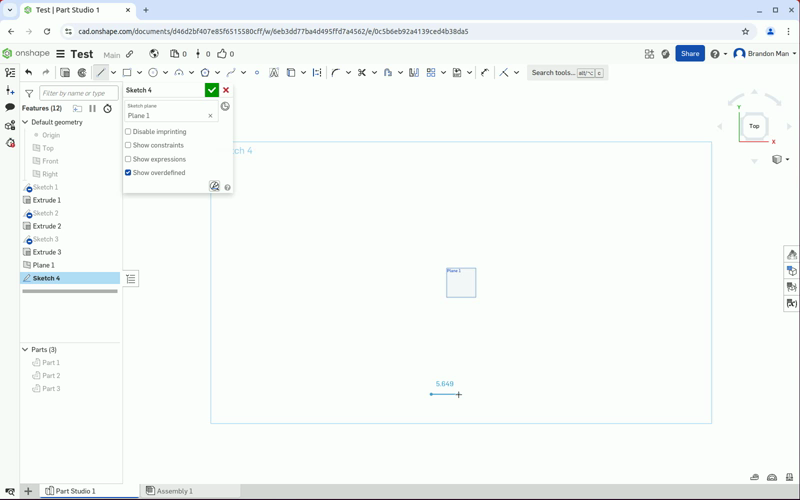
click(458, 394)
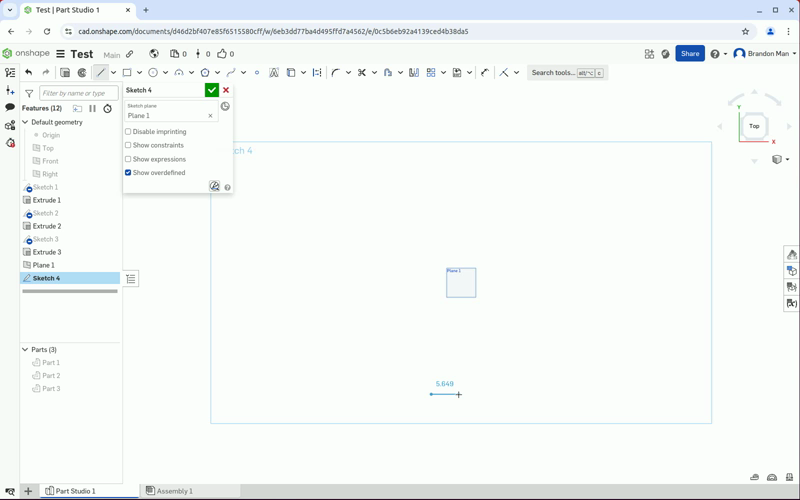
key_up(shift)
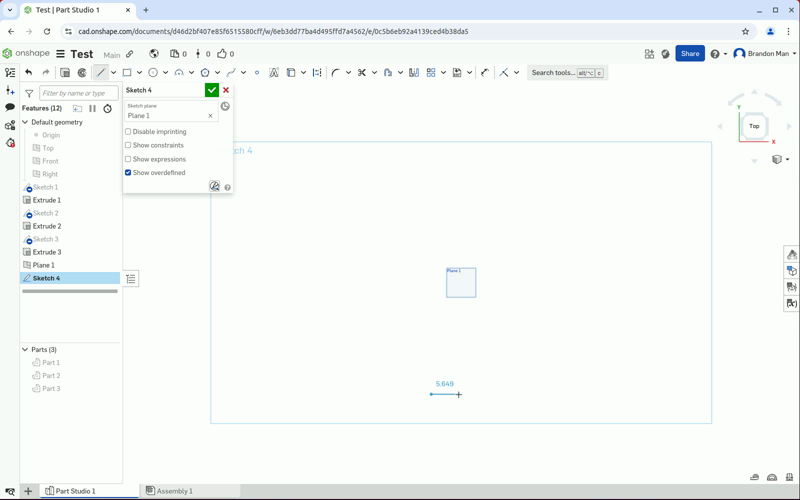
key_down(shift)
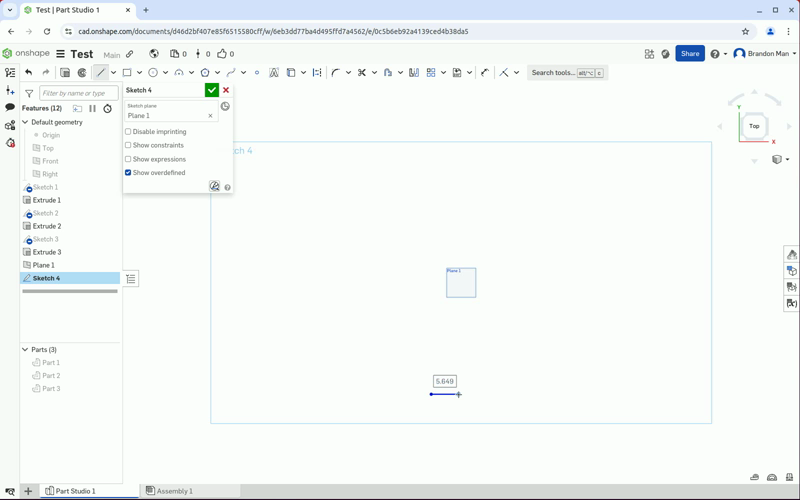
mouse_move(458, 285)
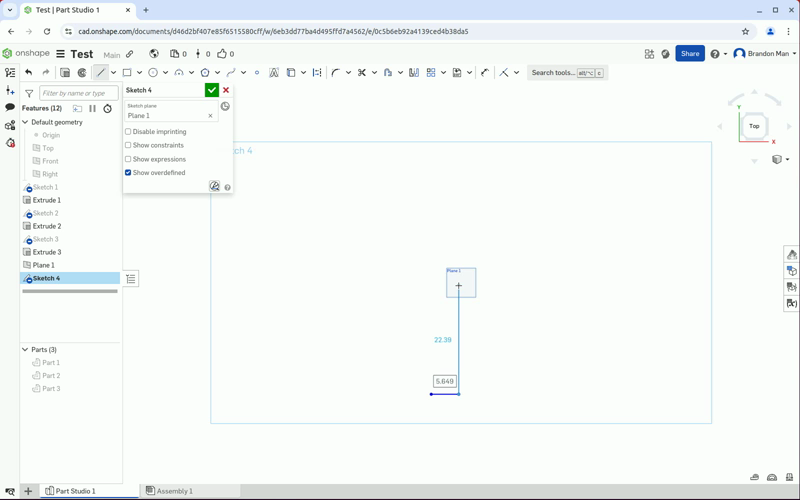
click(458, 285)
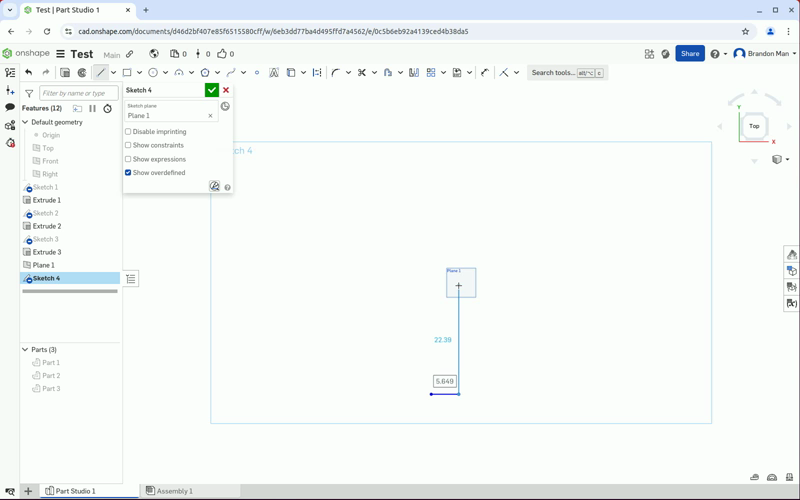
key_up(shift)
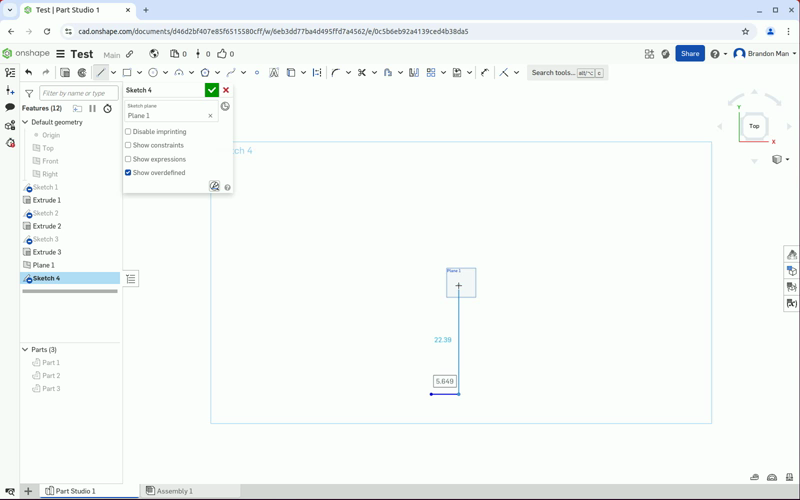
key_down(shift)
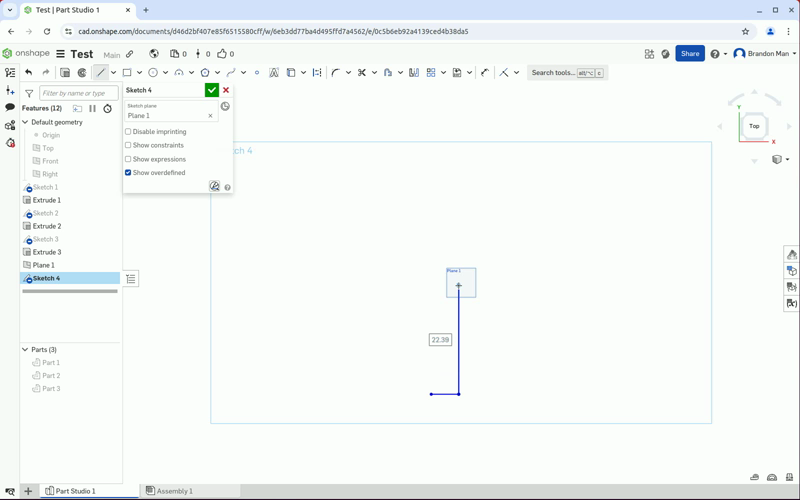
mouse_move(489, 285)
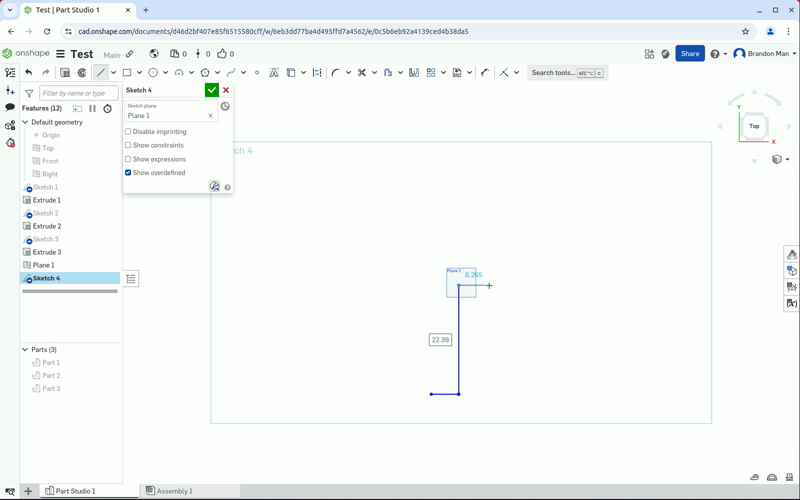
mouse_move(431, 285)
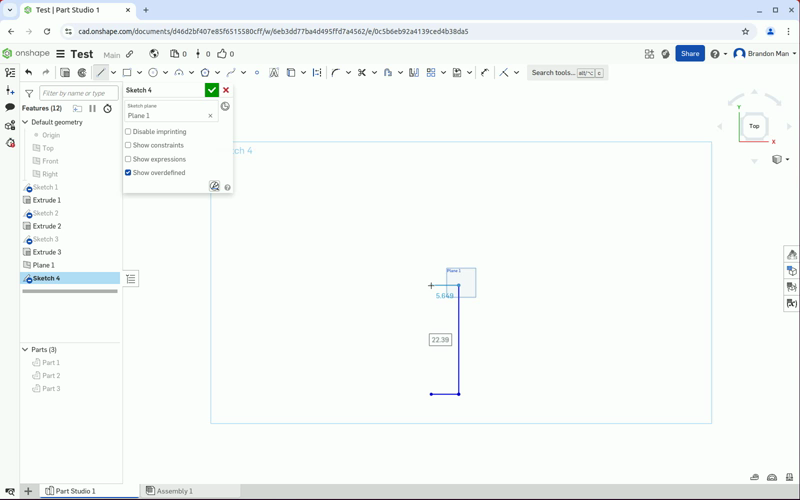
click(431, 285)
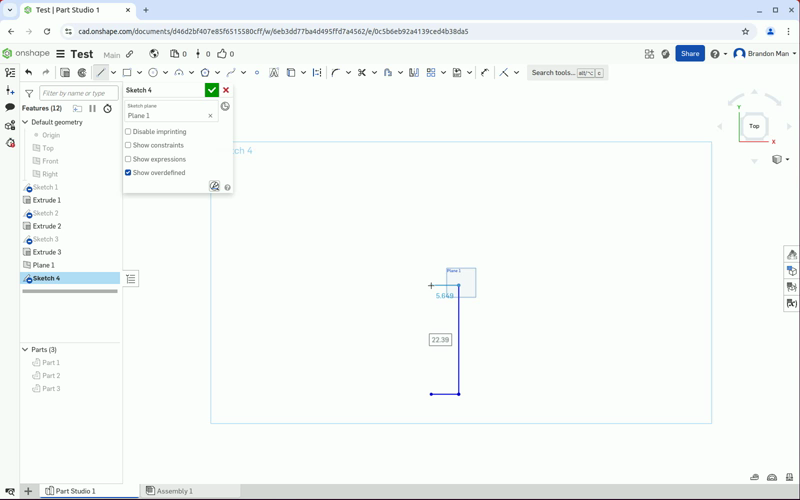
key_up(shift)
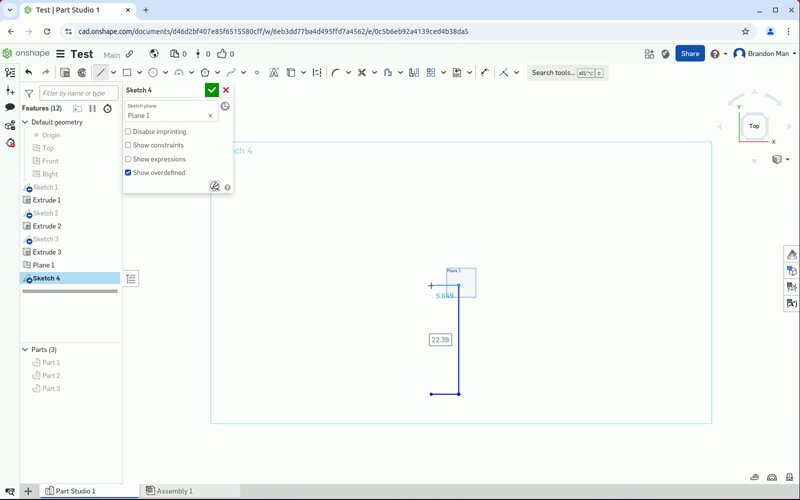
key_down(shift)
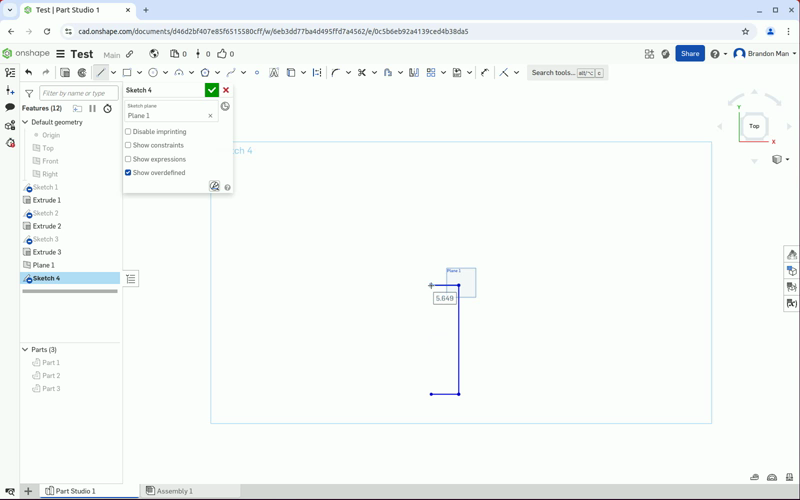
mouse_move(431, 394)
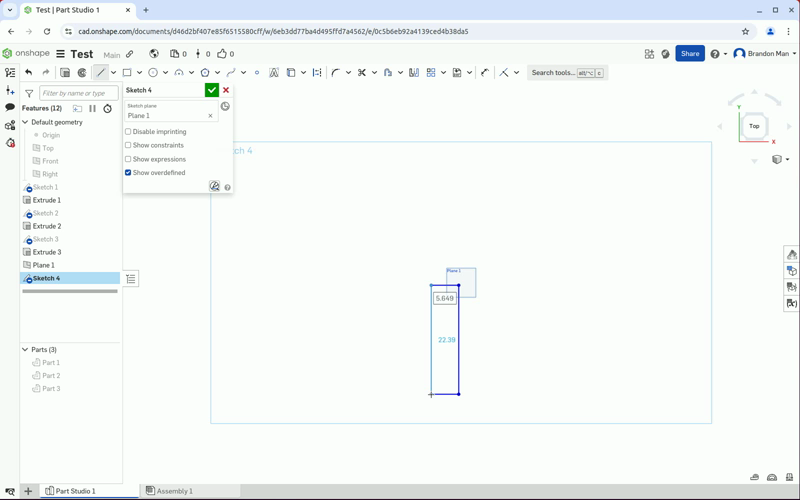
key_up(shift)
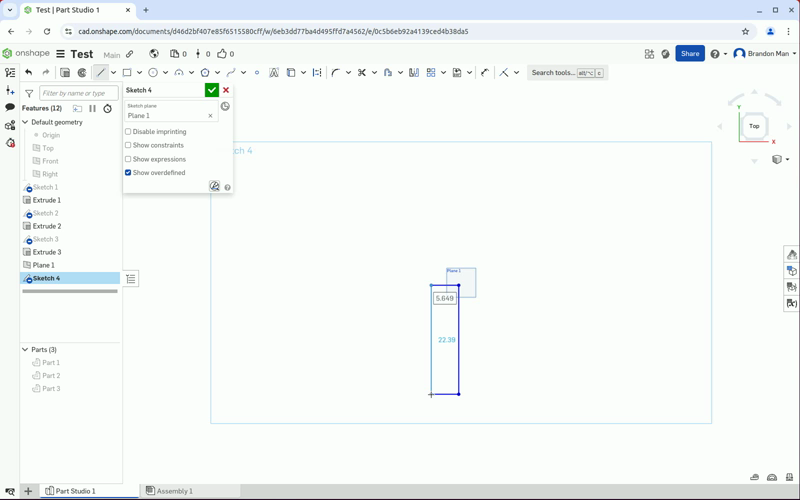
click(431, 394)
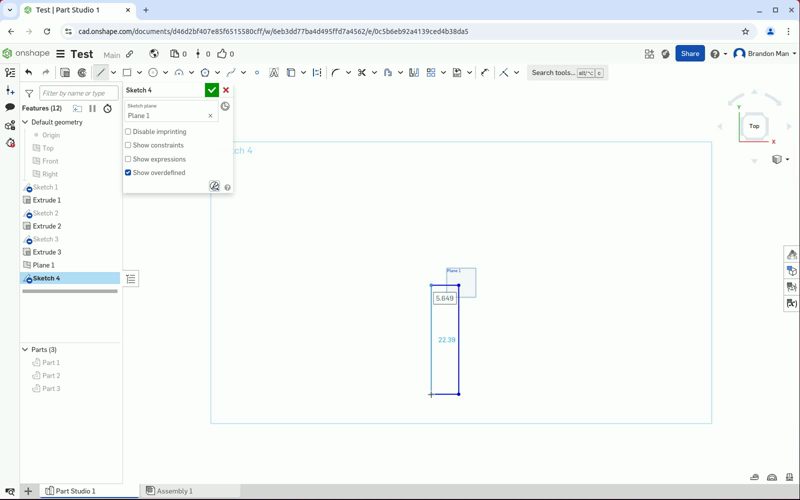
key(esc)
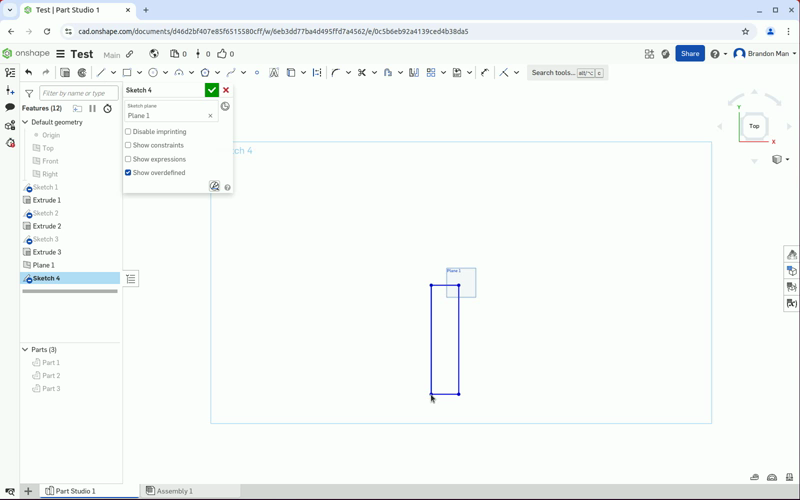
mouse_move(446, 330)
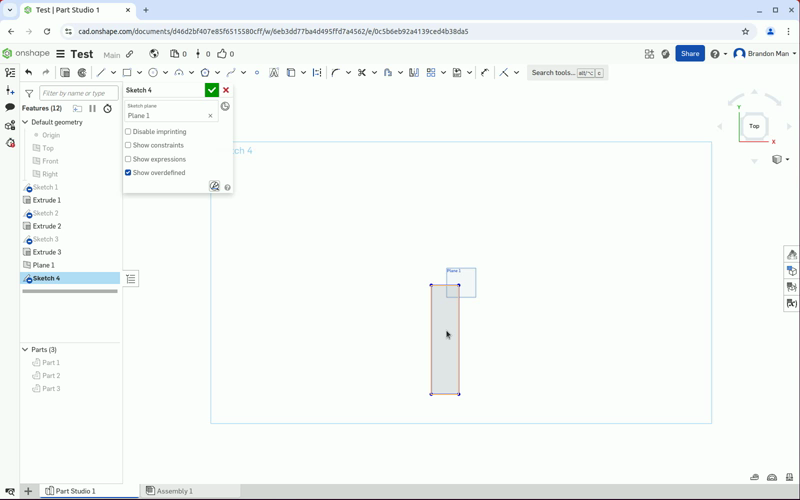
click(446, 330)
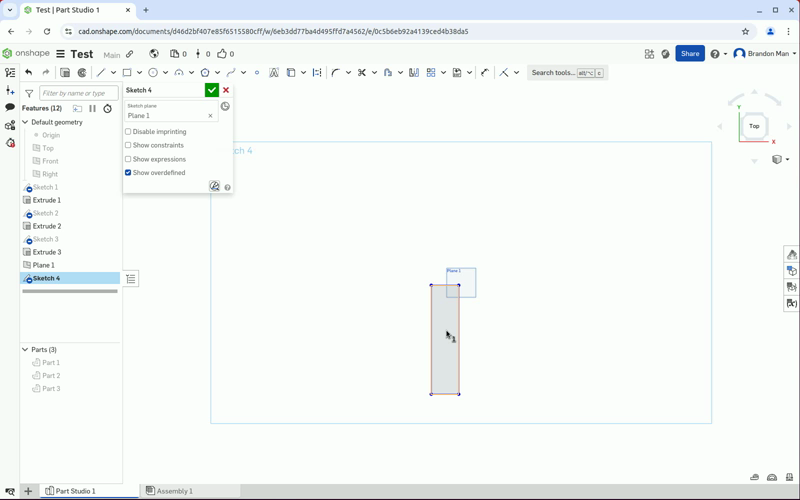
mouse_move(73, 352)
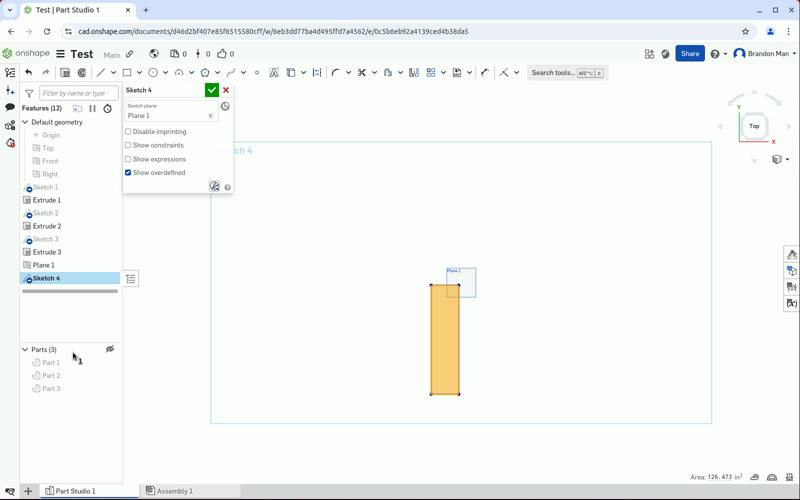
key(shift+y)
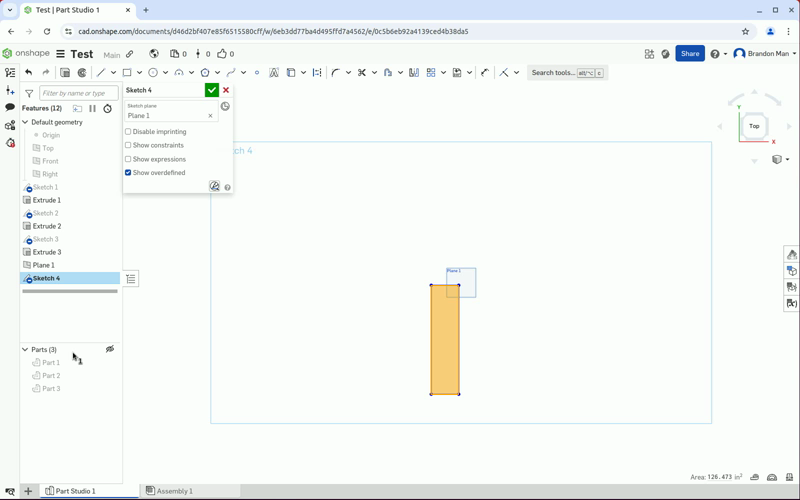
key(shift+e)
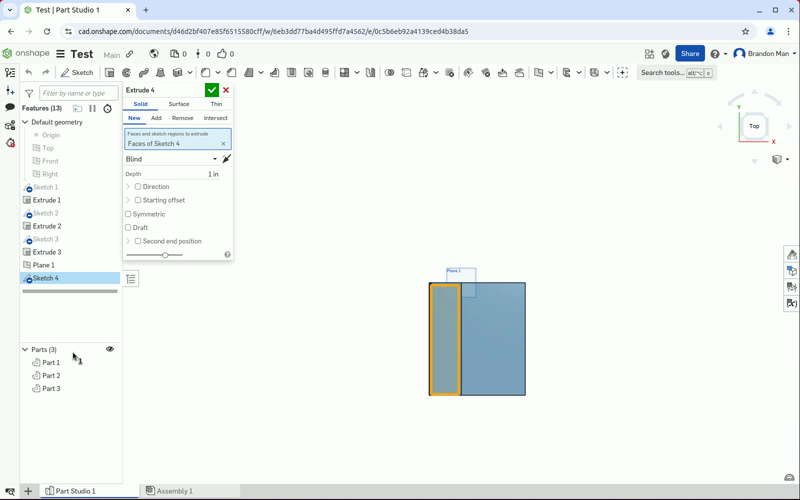
mouse_move(143, 106)
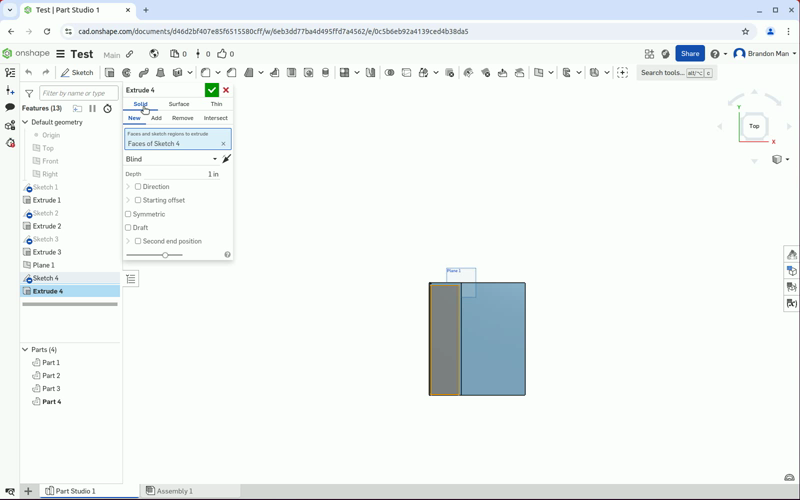
click(143, 106)
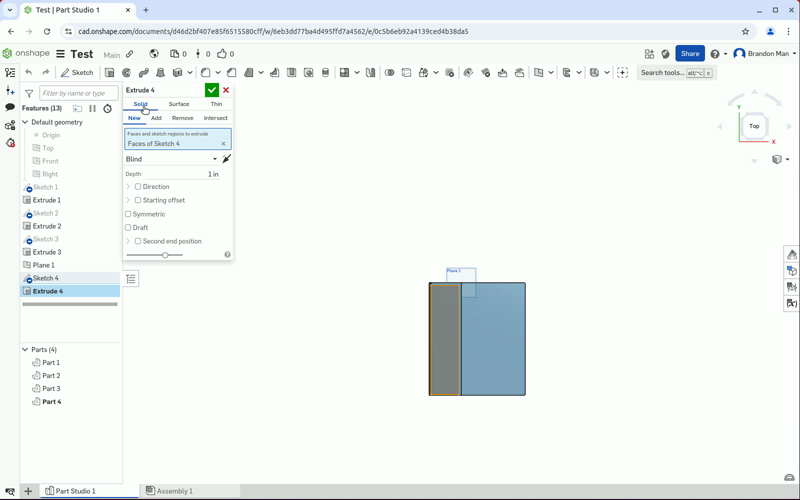
mouse_move(186, 120)
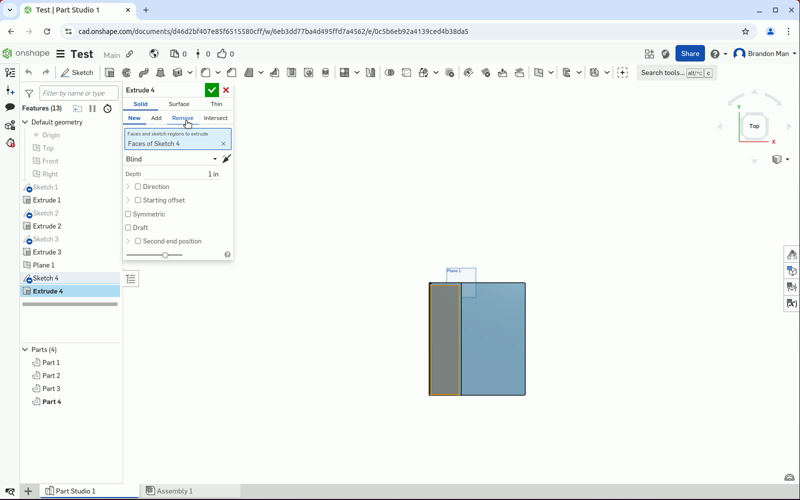
click(186, 120)
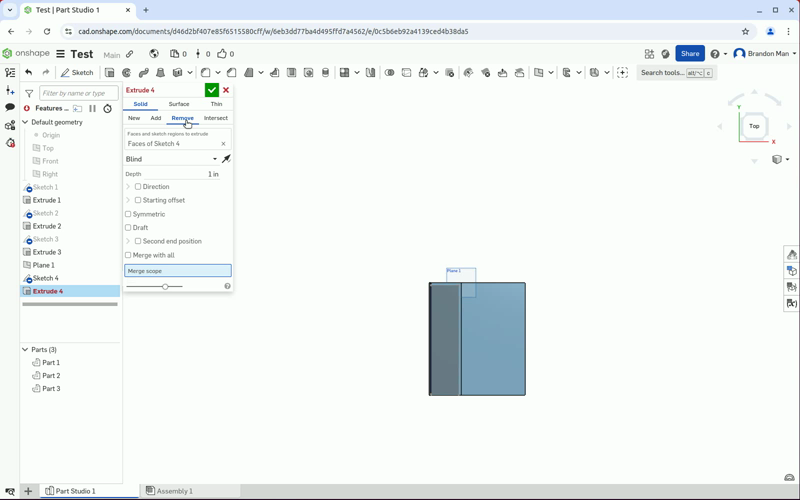
key(tab, 4)
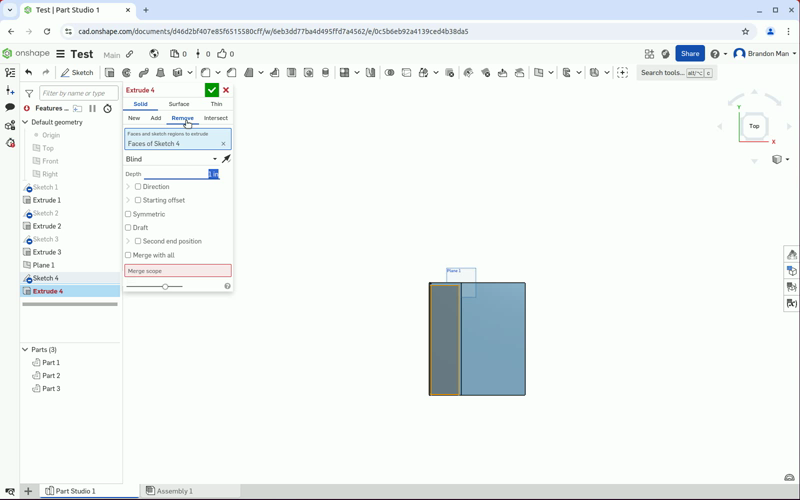
text(0.241)
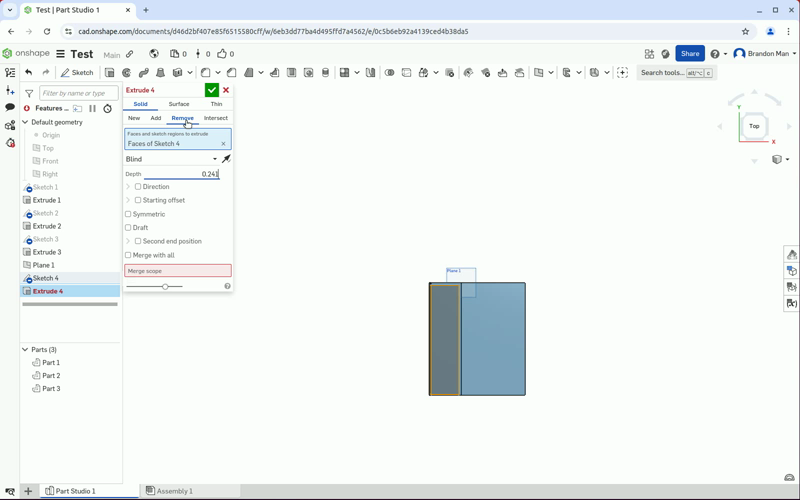
key(tab, 6)
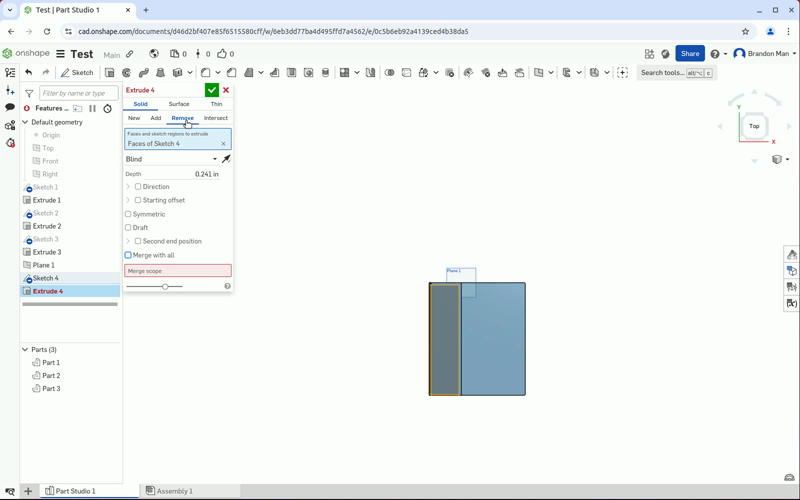
key(space)
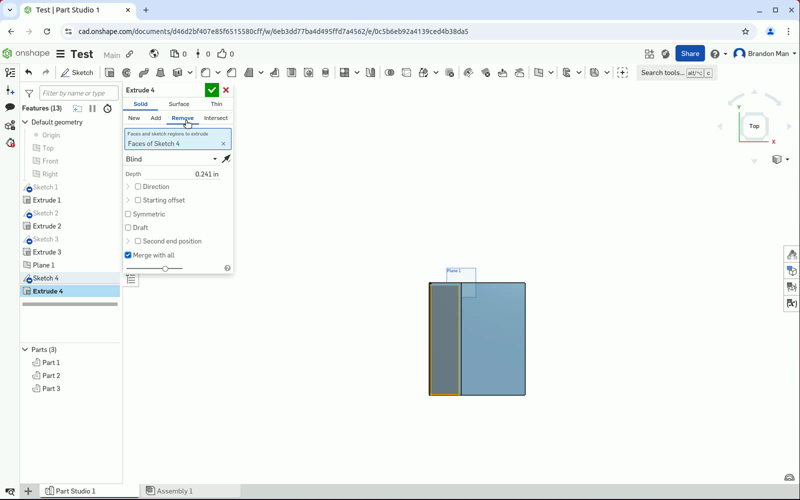
key(enter)
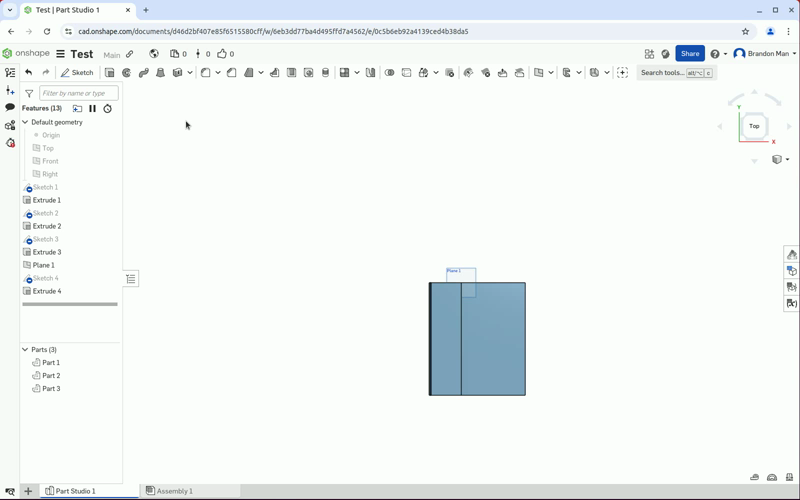
key(shift+h)
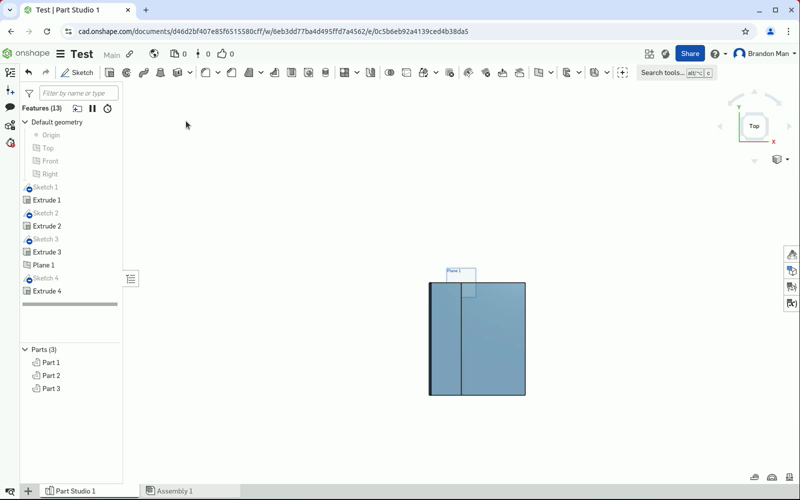
key(shift+h)
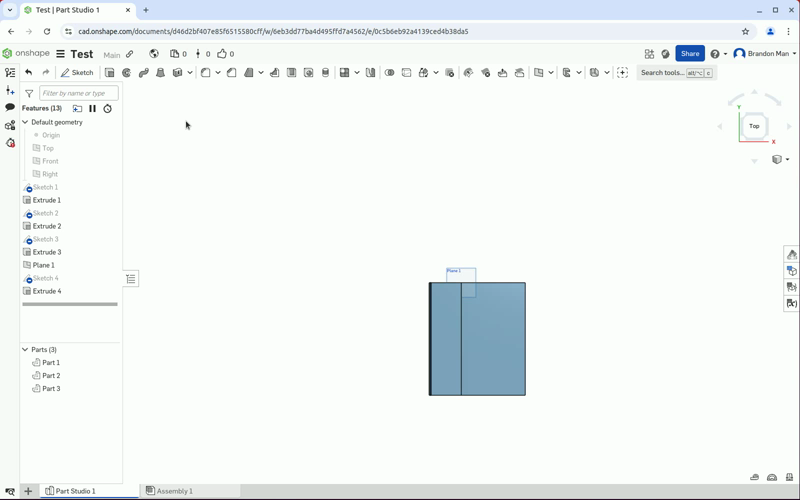
mouse_move(73, 189)
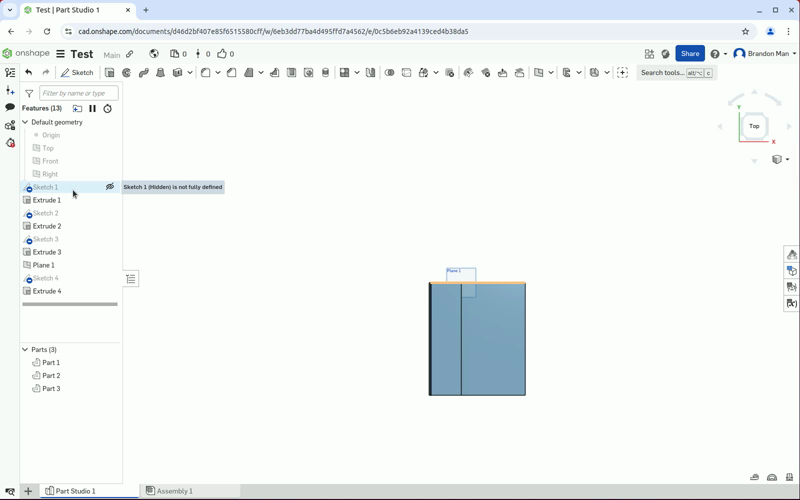
click(73, 189)
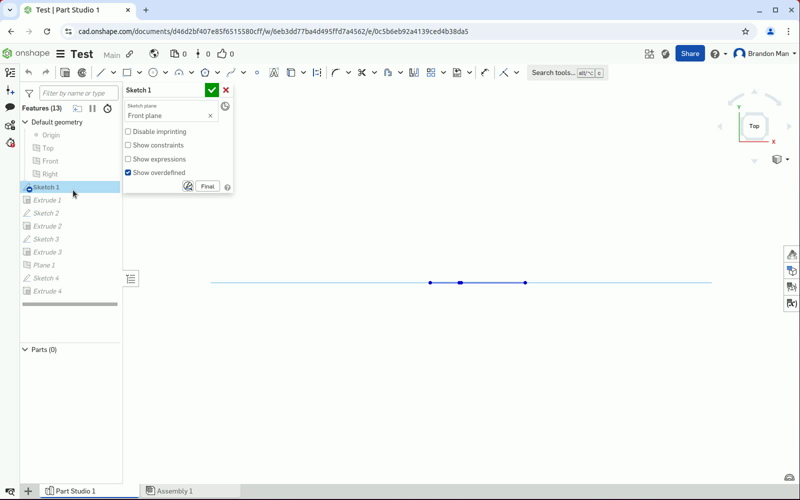
mouse_move(229, 92)
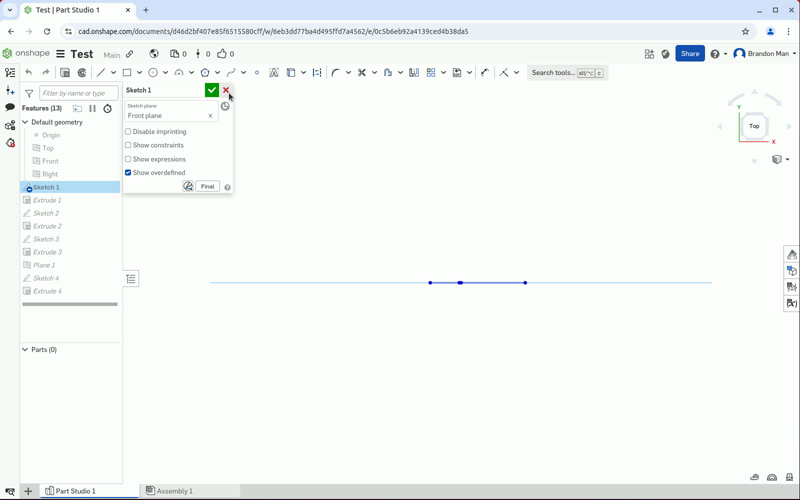
click(229, 92)
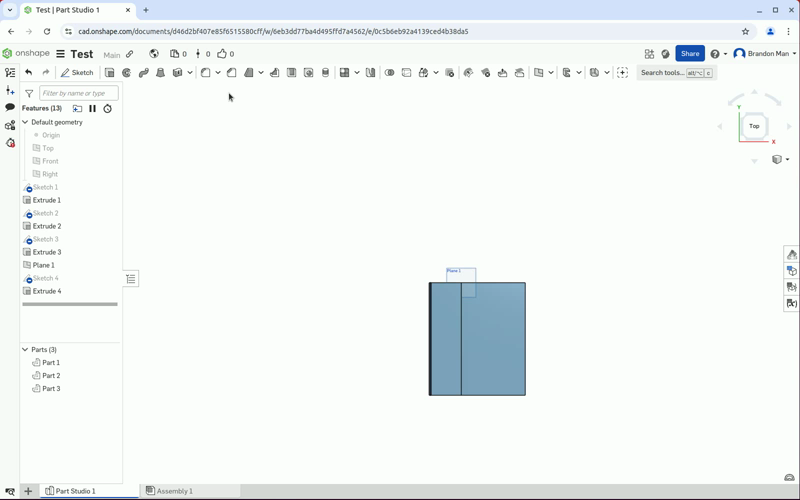
mouse_move(73, 352)
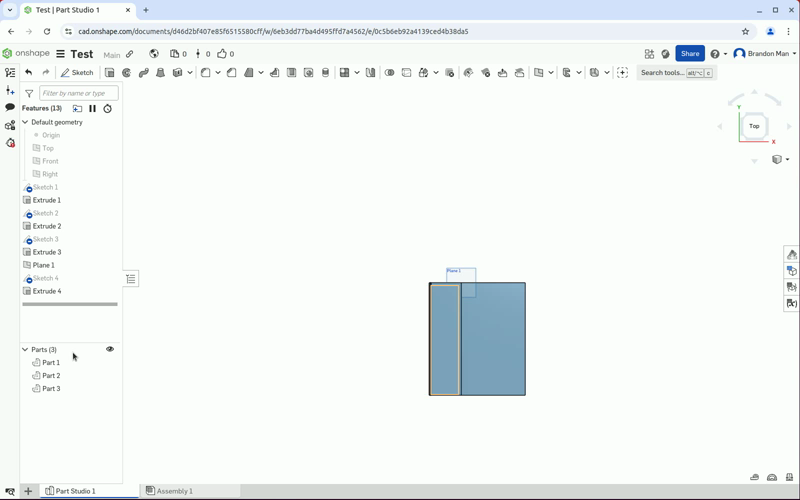
key(y)
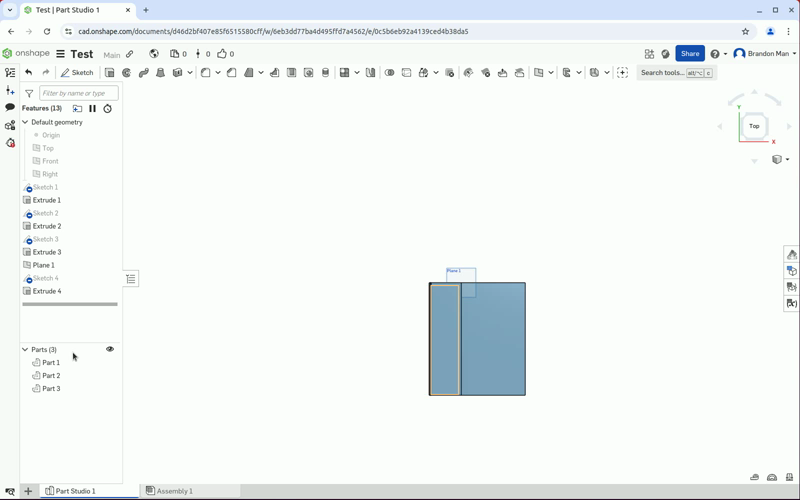
key(shift+p)
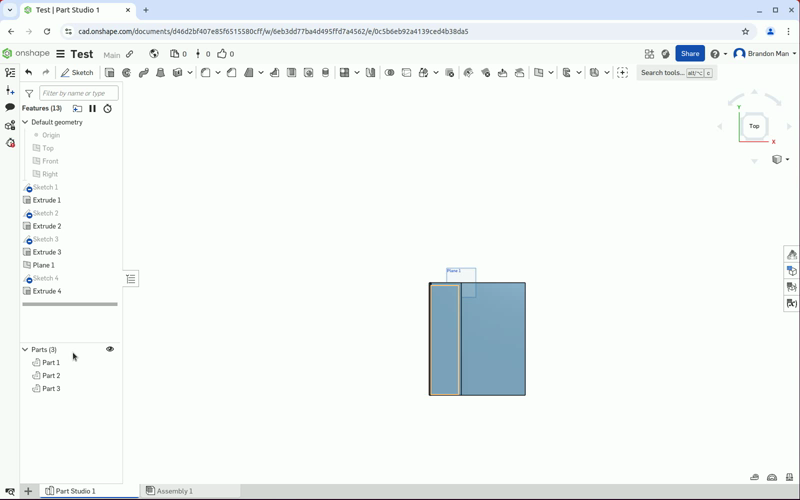
key(space)
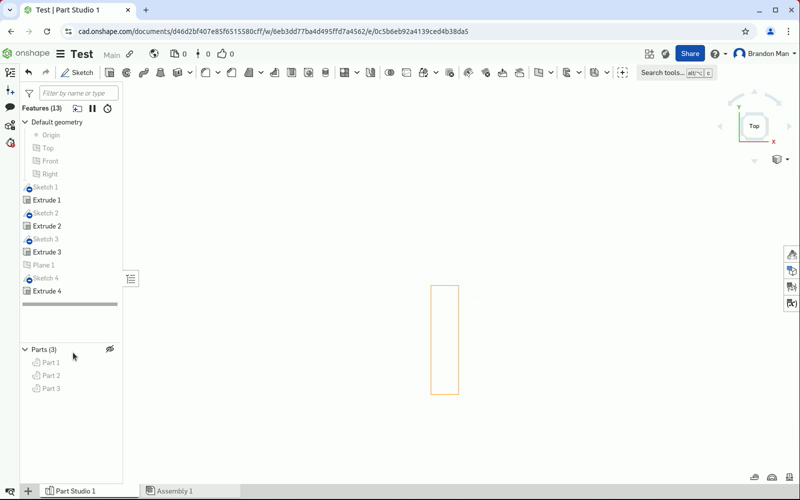
key_down(shift)
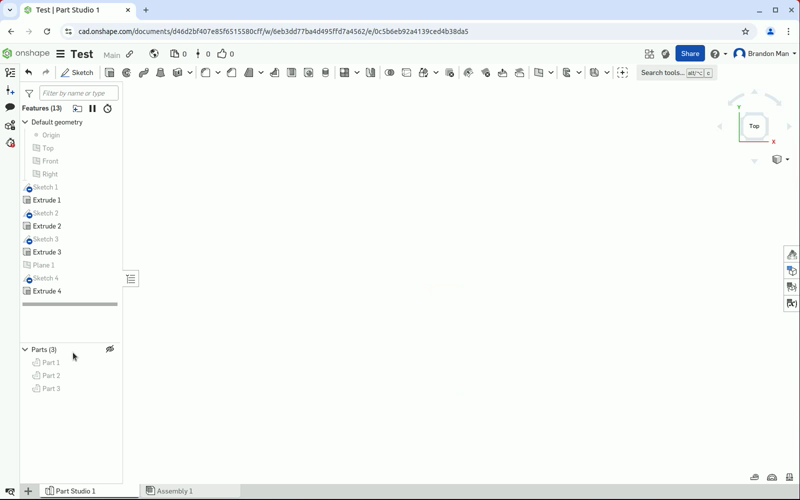
key(up)
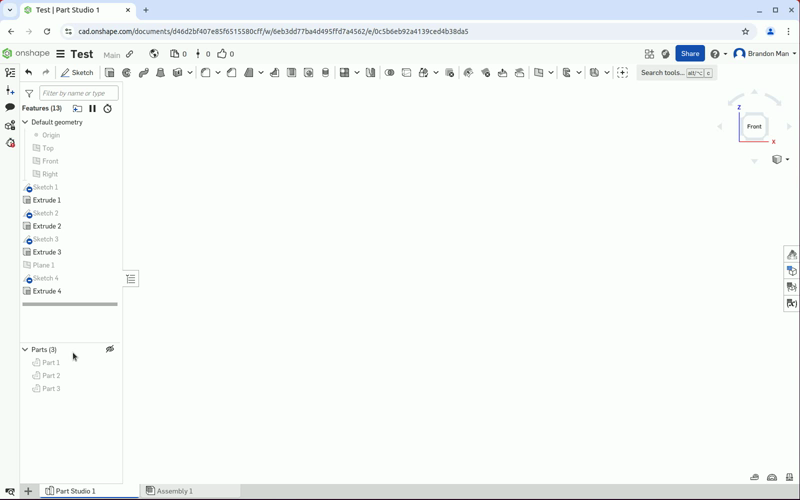
key_up(shift)
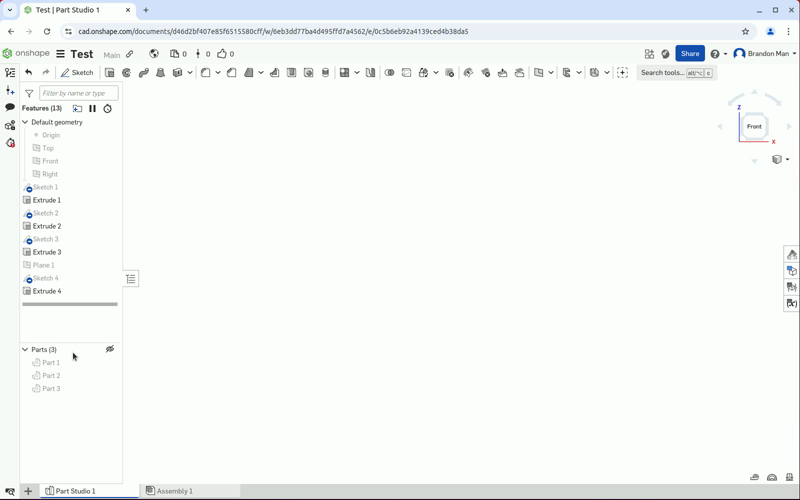
key(space)
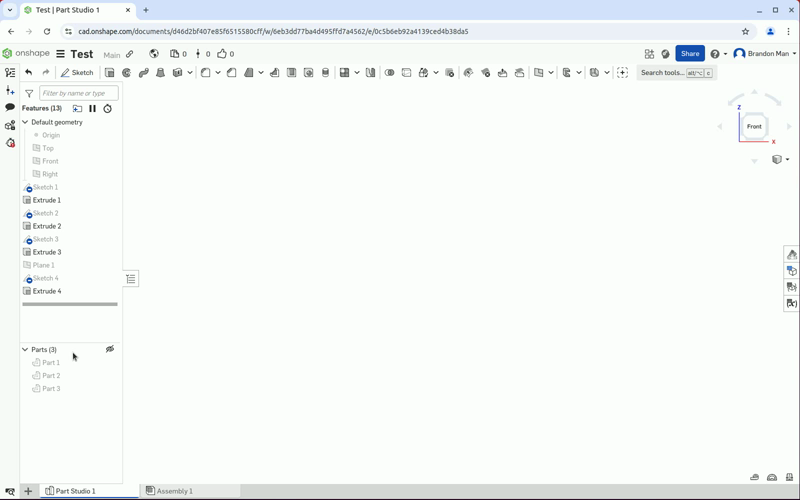
key_down(shift)
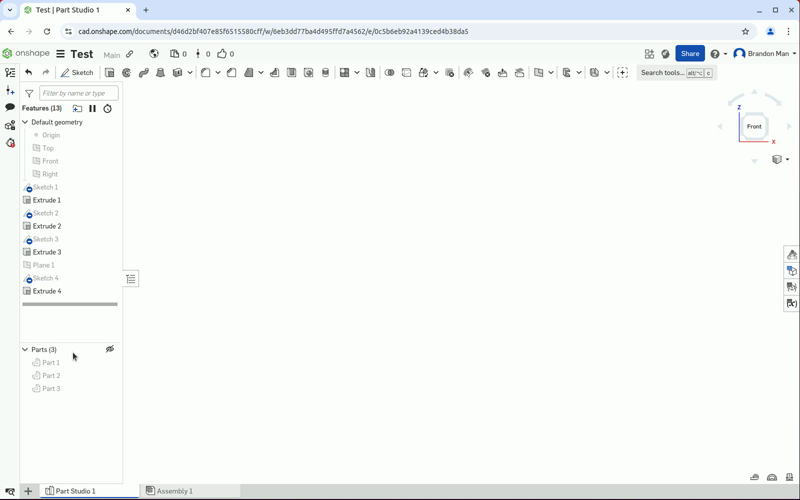
key(left)
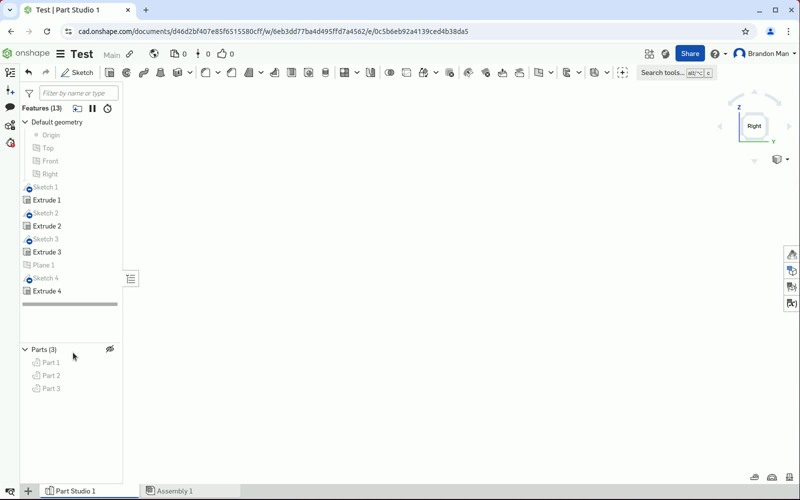
key_up(shift)
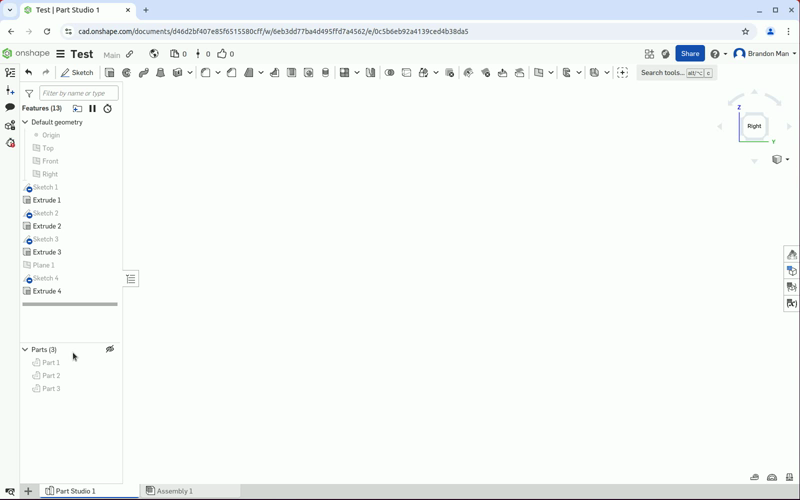
mouse_move(73, 352)
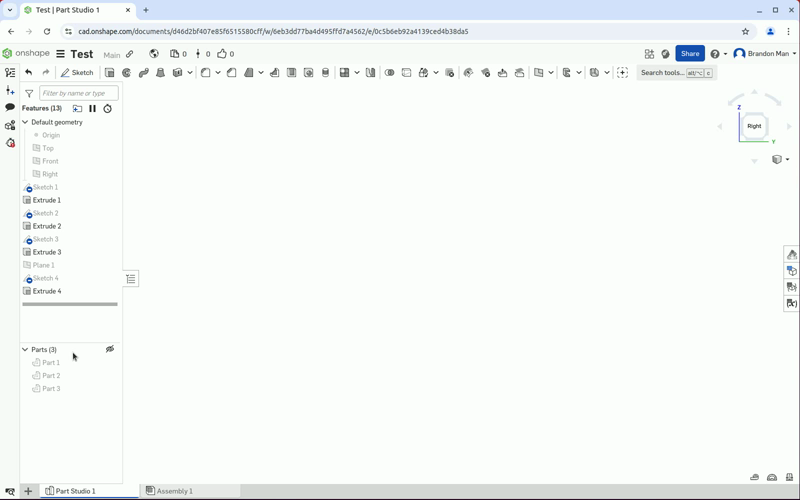
key(shift+y)
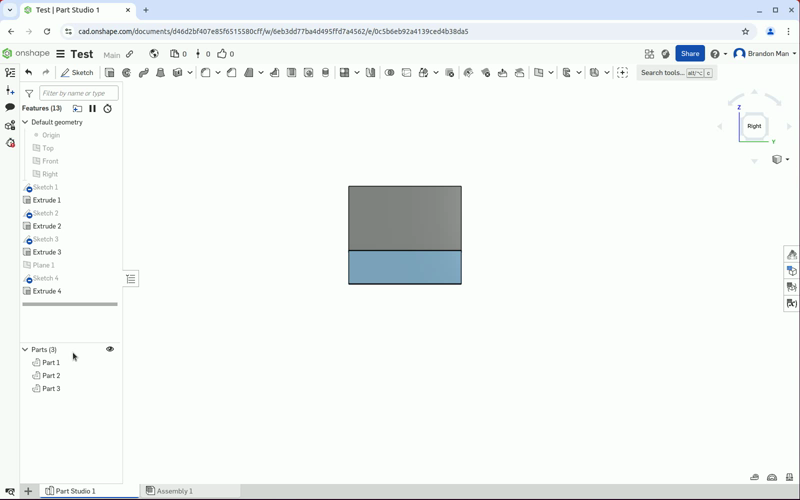
mouse_move(541, 75)
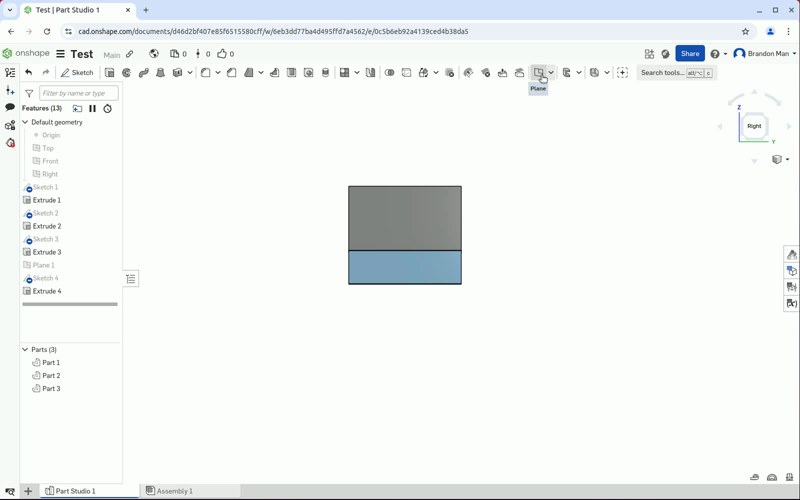
click(541, 75)
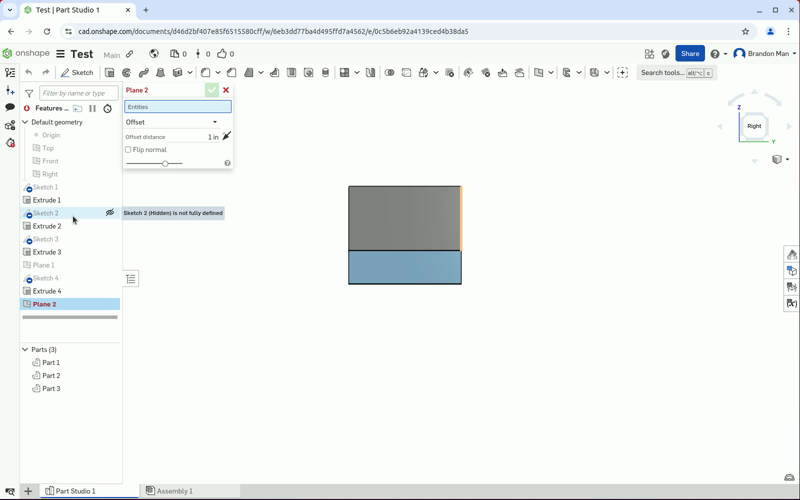
scroll(3)
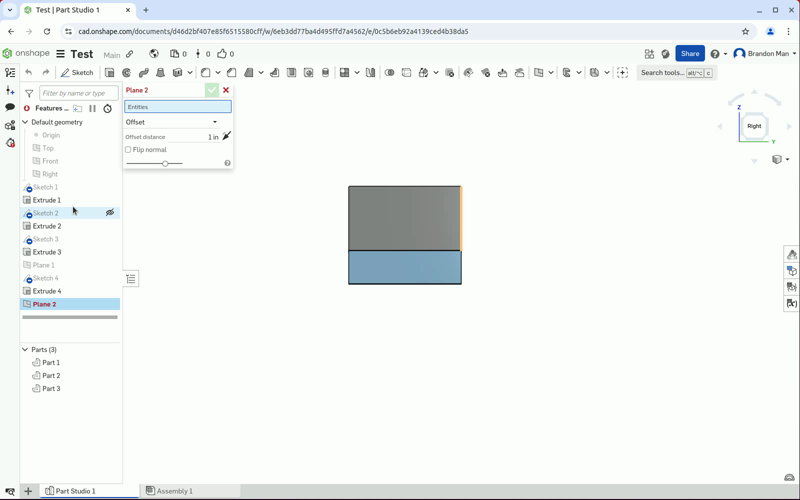
mouse_move(73, 176)
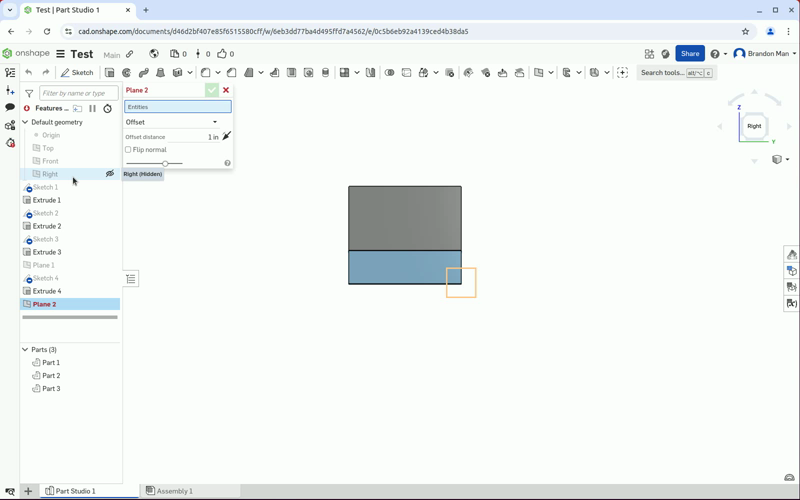
click(73, 176)
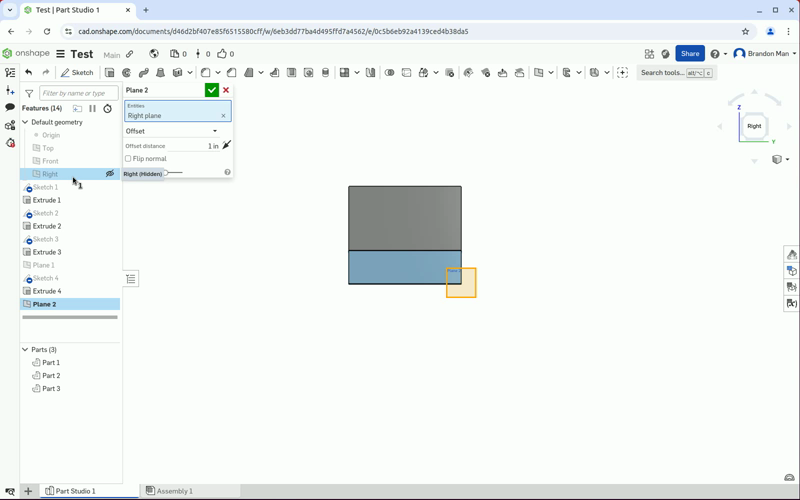
key(tab, 2)
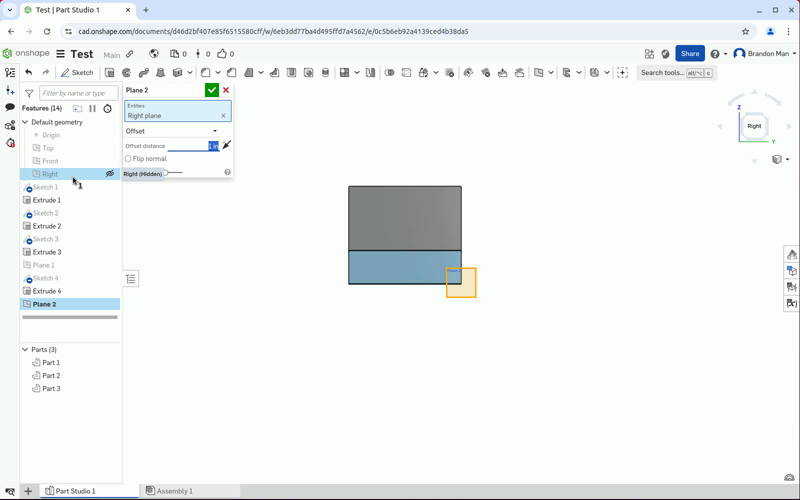
text(6.255)
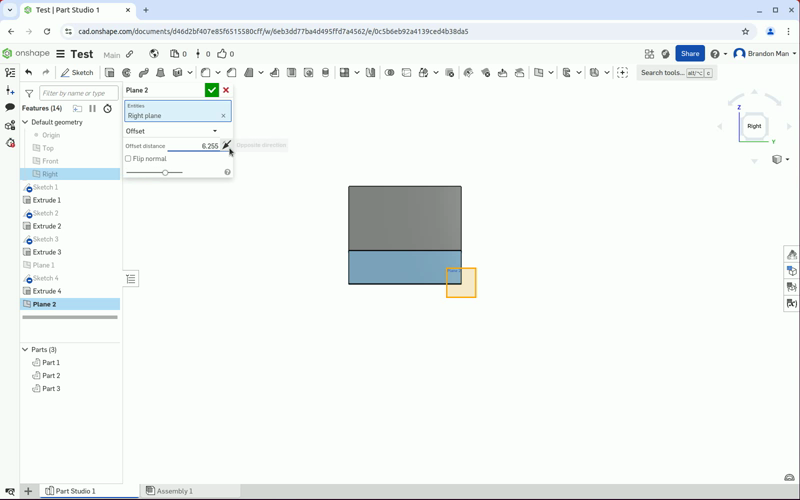
mouse_move(229, 147)
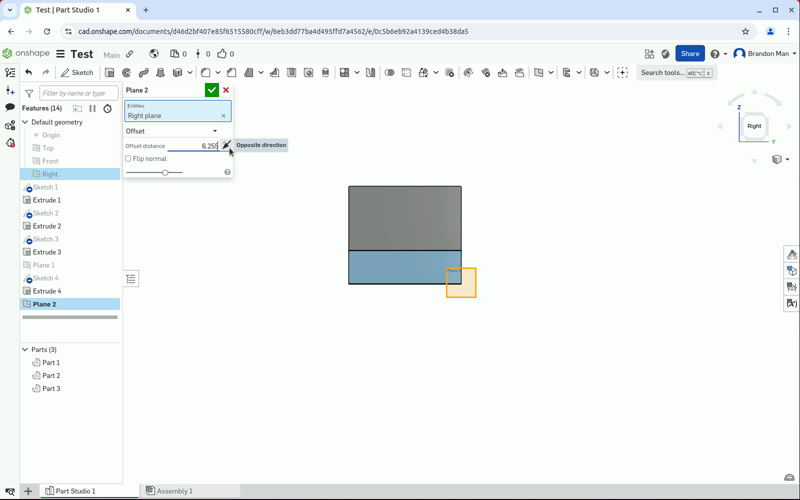
click(229, 147)
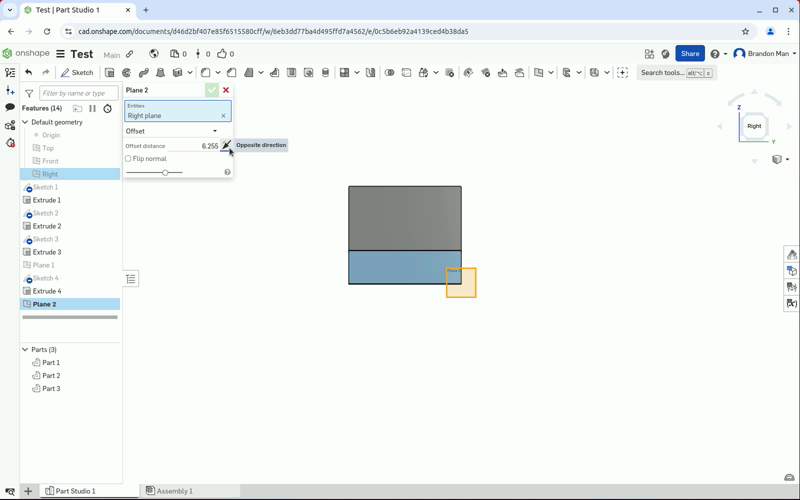
key(enter, 2)
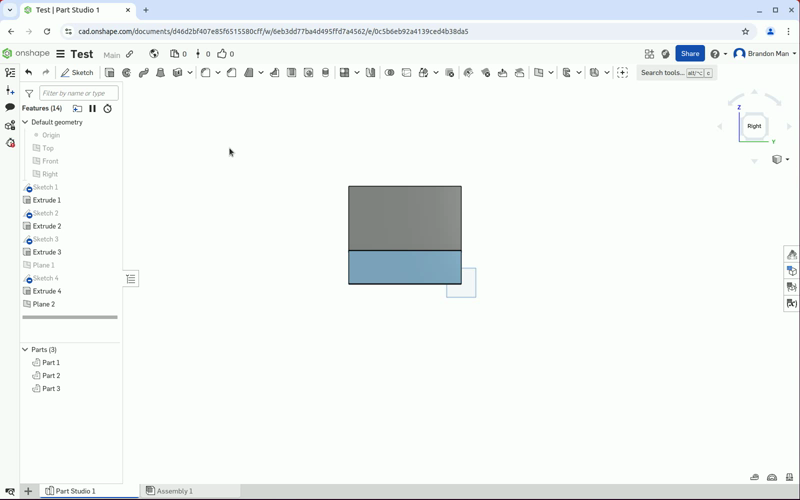
key(shift+s)
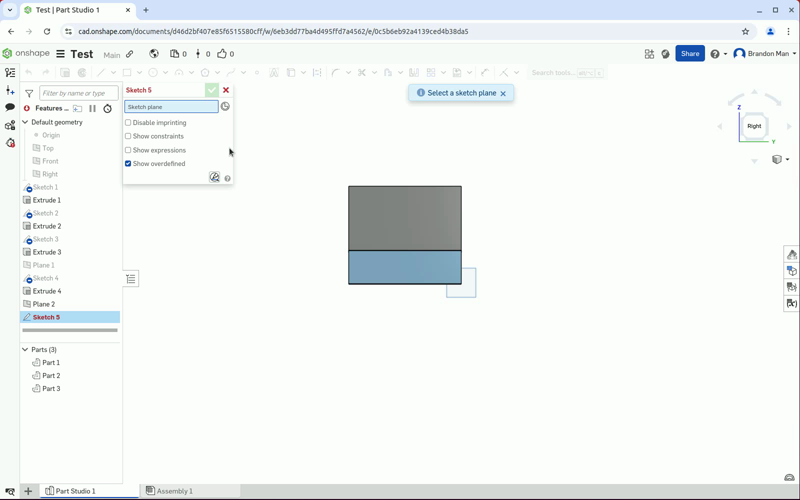
mouse_move(73, 306)
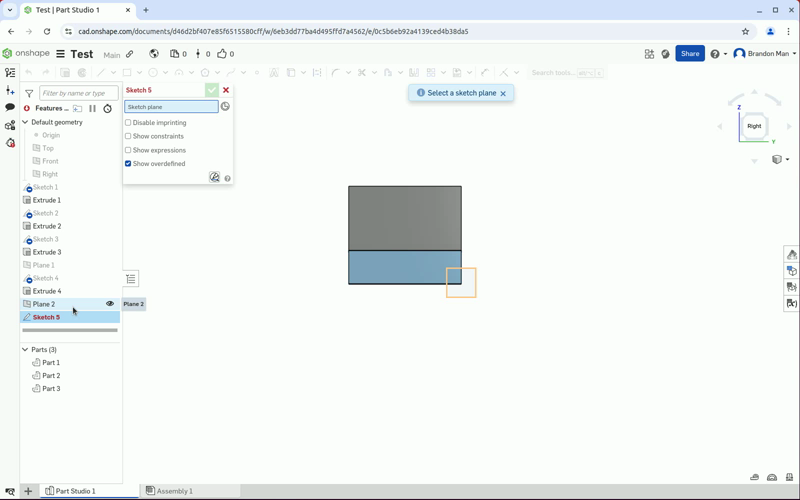
click(73, 306)
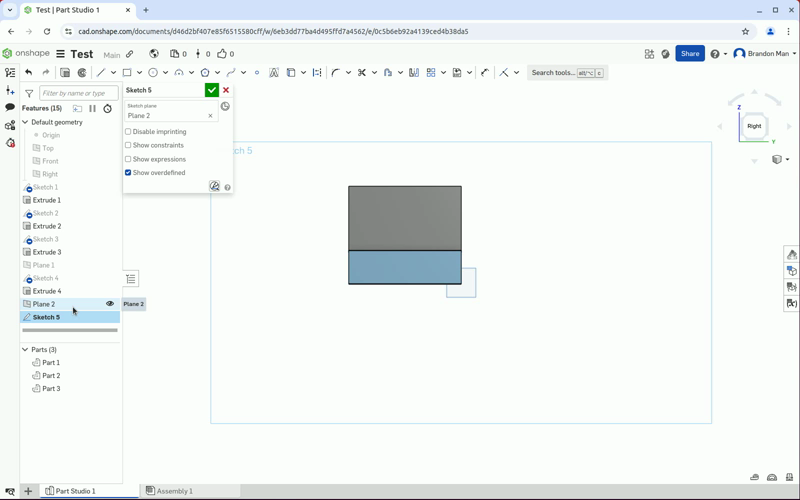
mouse_move(73, 352)
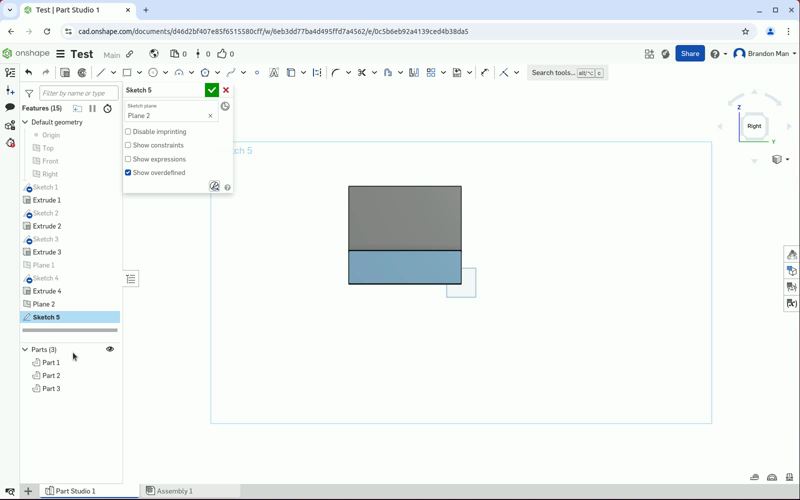
key(y)
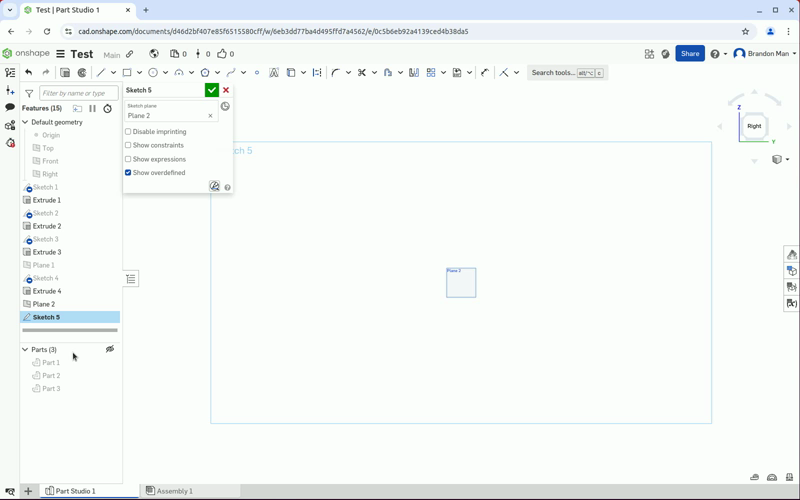
key(l)
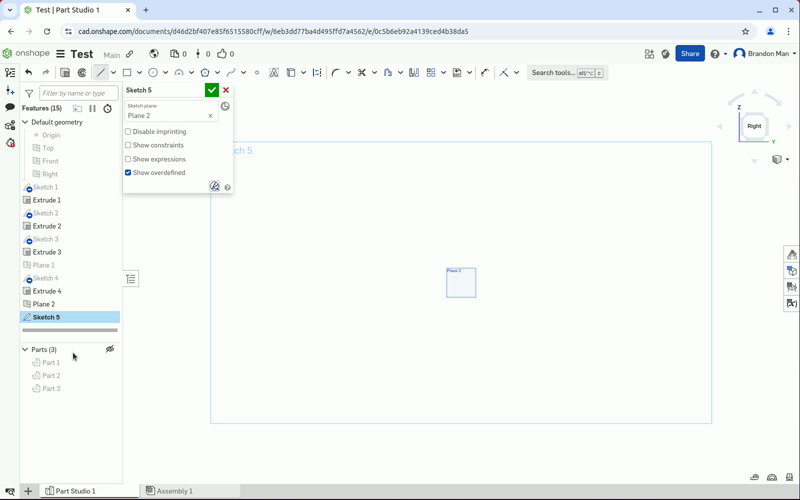
key_down(shift)
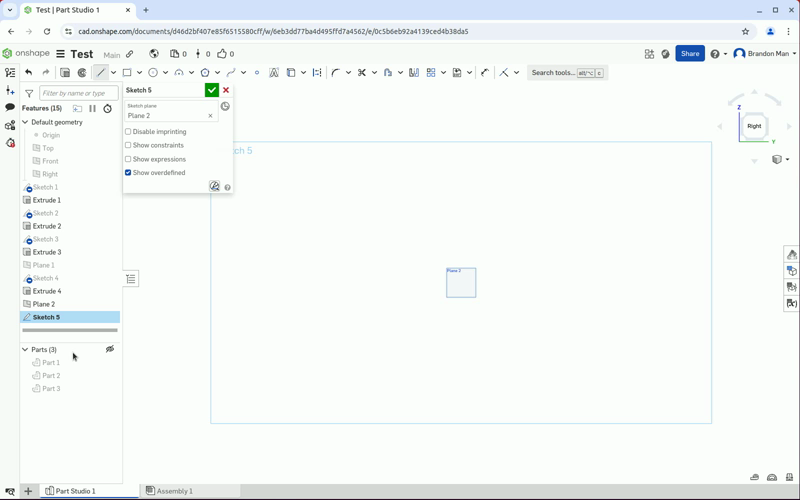
mouse_move(349, 249)
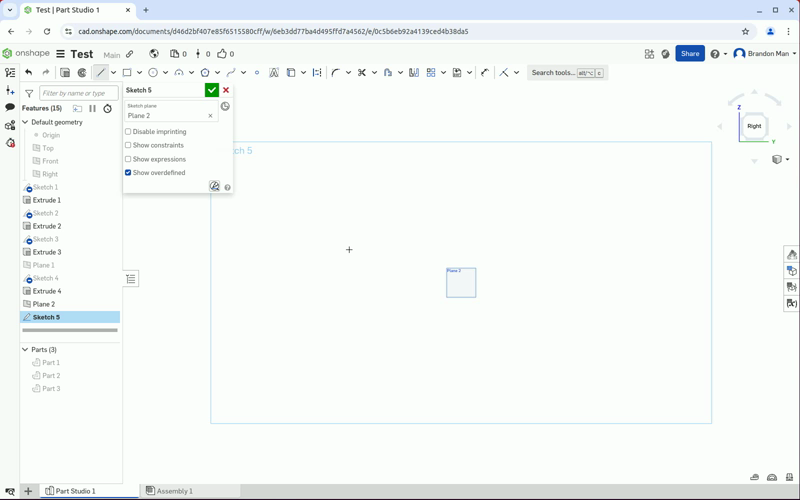
click(349, 249)
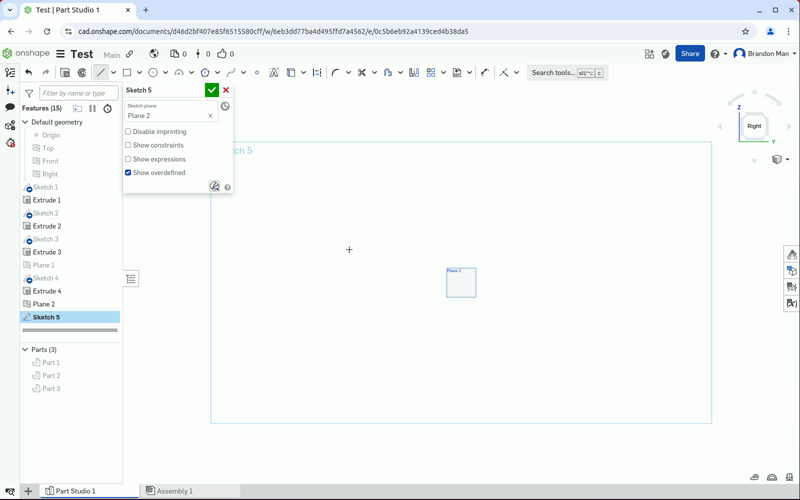
key_up(shift)
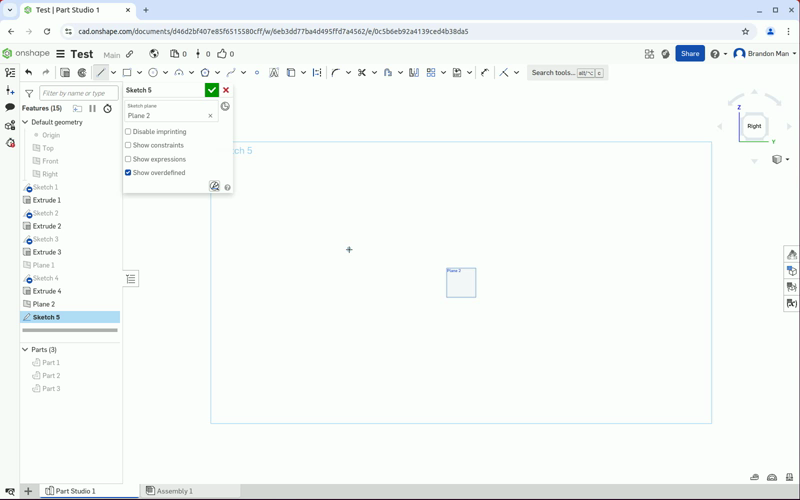
key_down(shift)
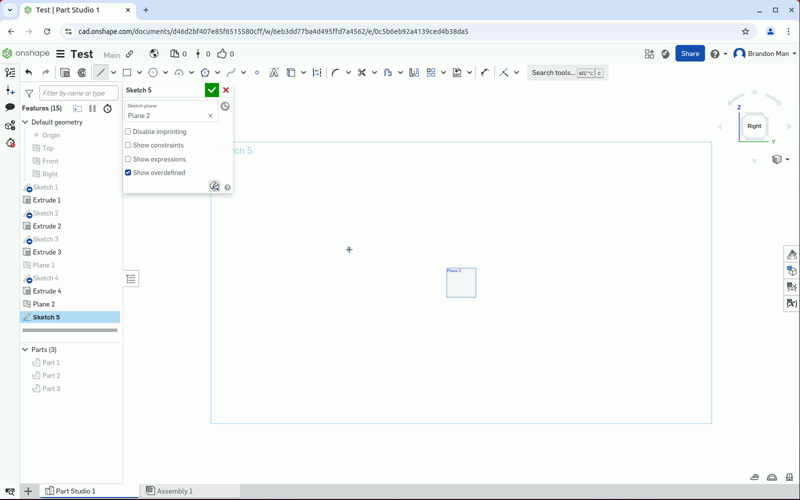
mouse_move(458, 249)
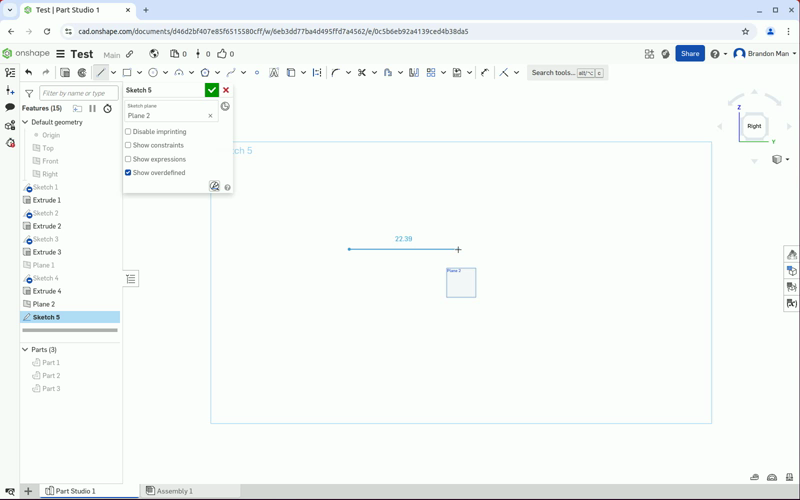
click(458, 249)
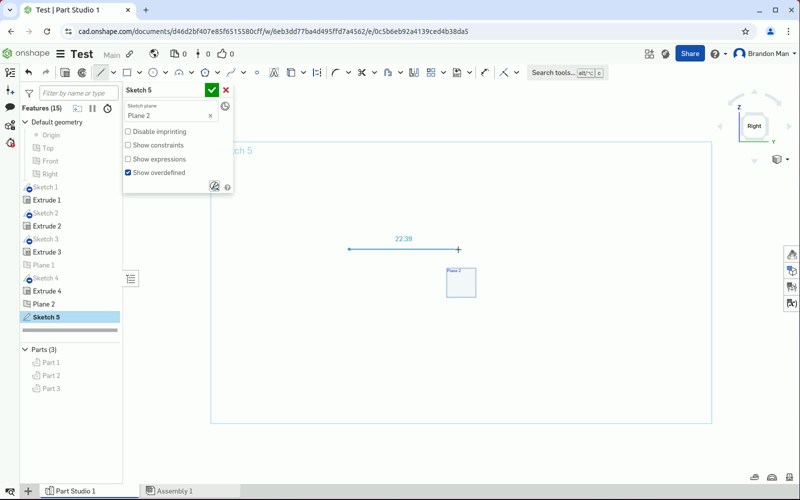
key_up(shift)
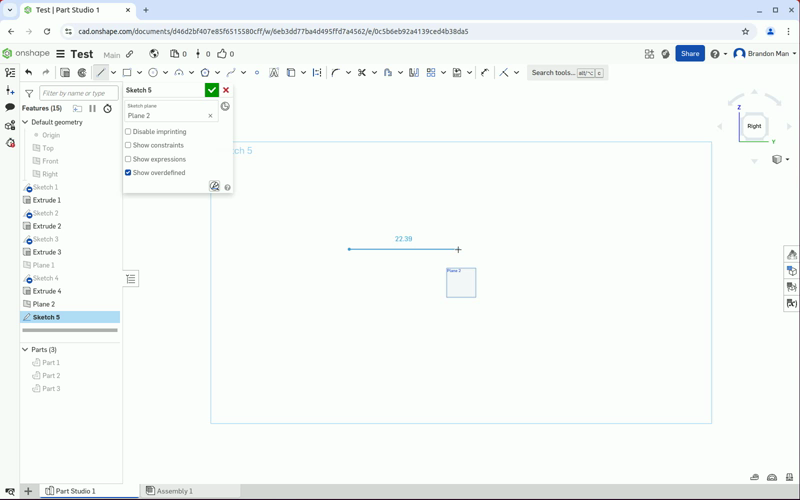
key_down(shift)
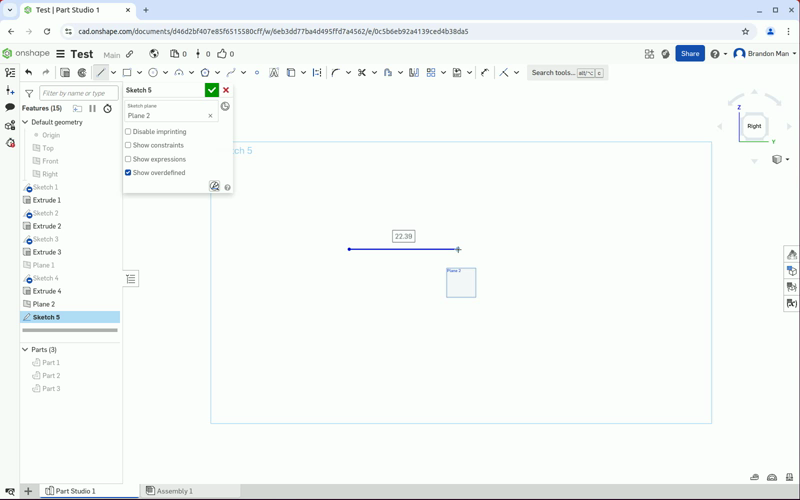
mouse_move(458, 188)
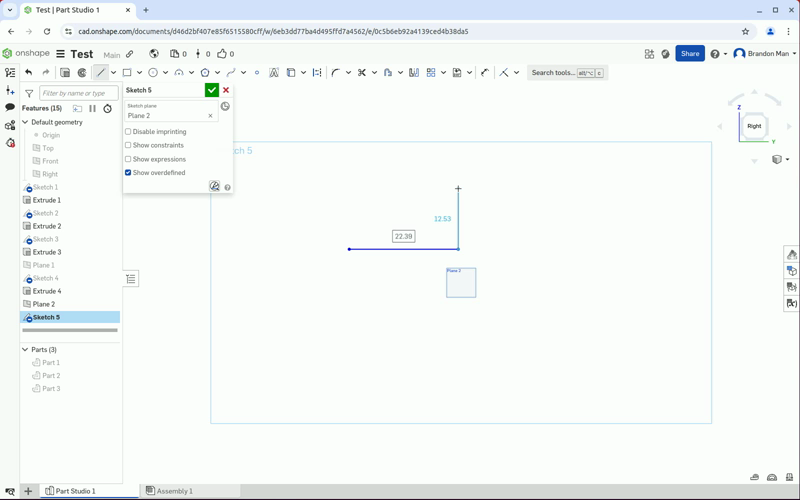
click(458, 188)
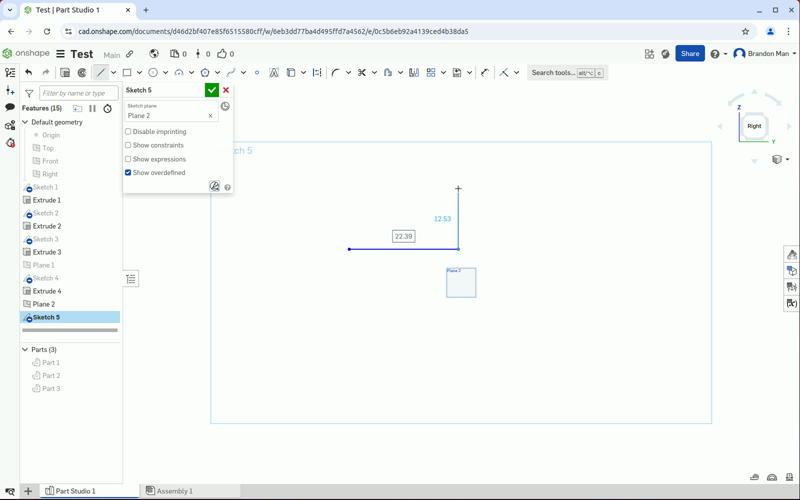
key_up(shift)
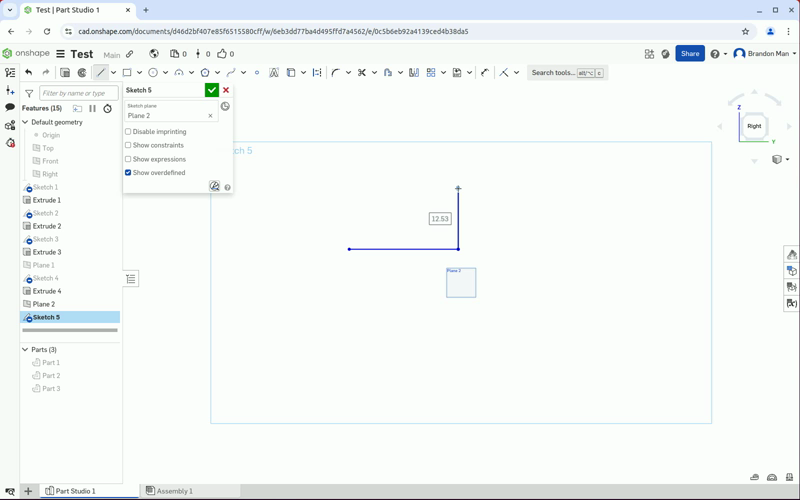
key_down(shift)
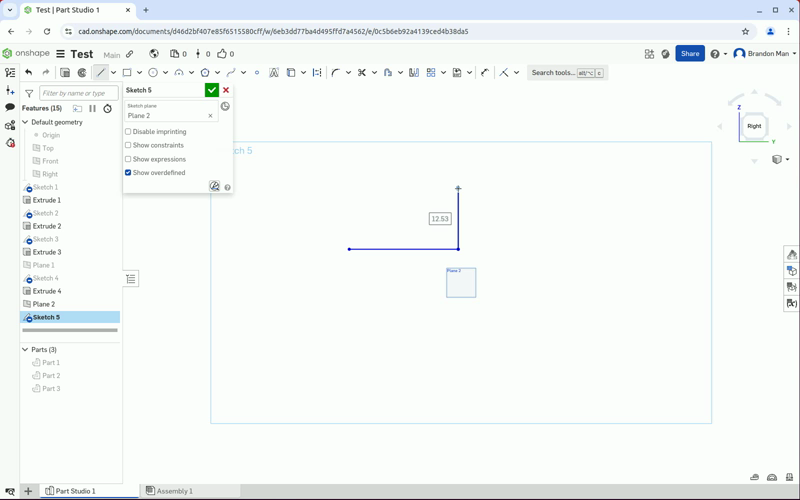
mouse_move(349, 188)
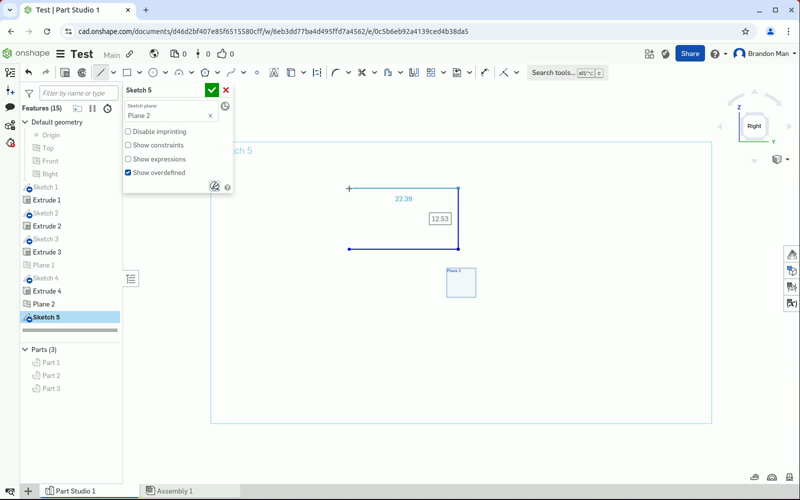
click(349, 188)
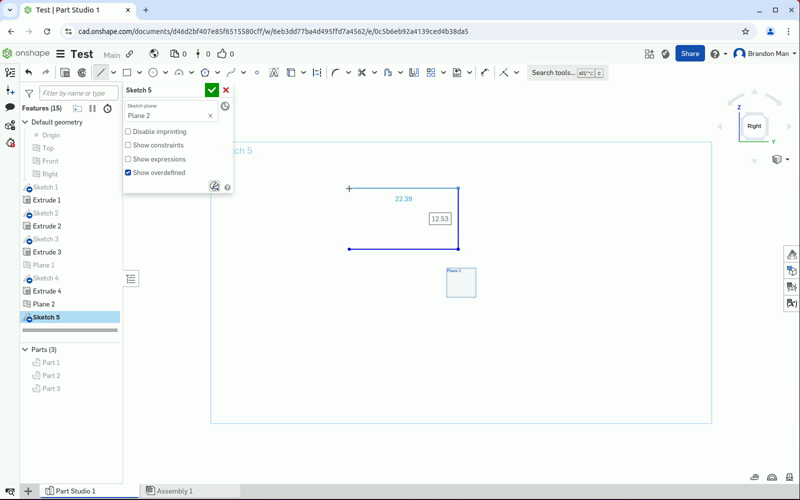
key_up(shift)
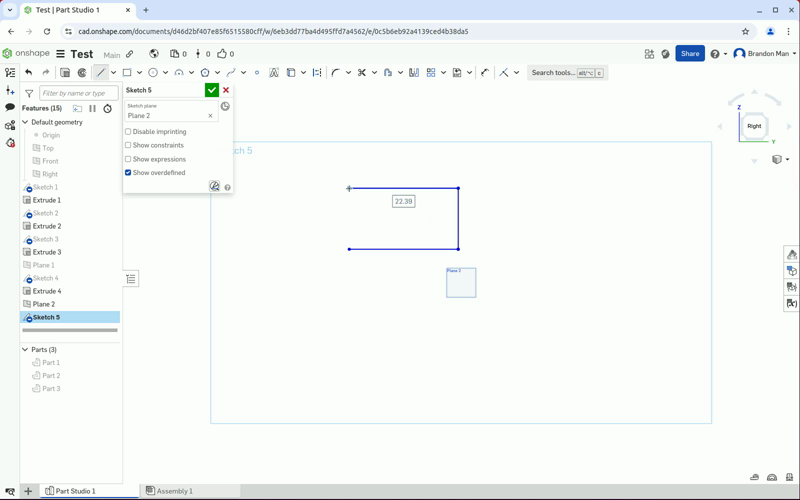
key_down(shift)
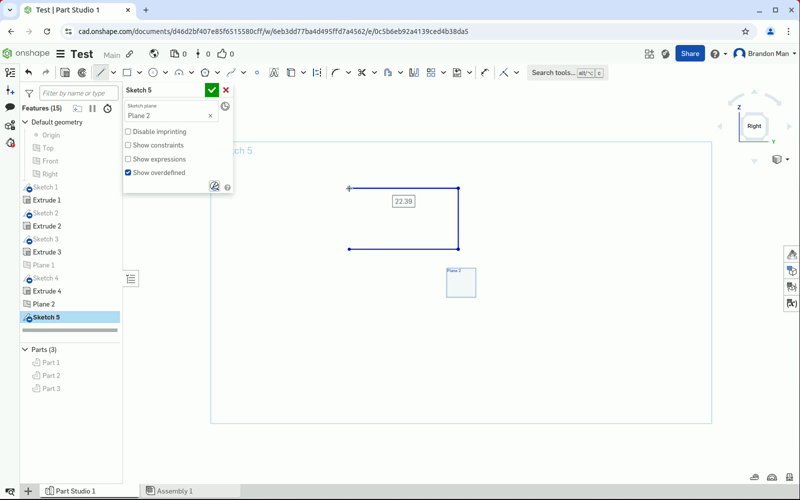
mouse_move(349, 249)
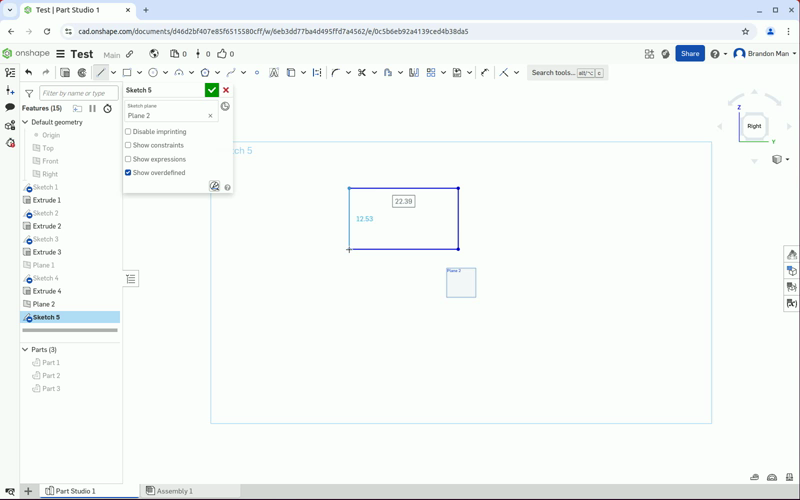
key_up(shift)
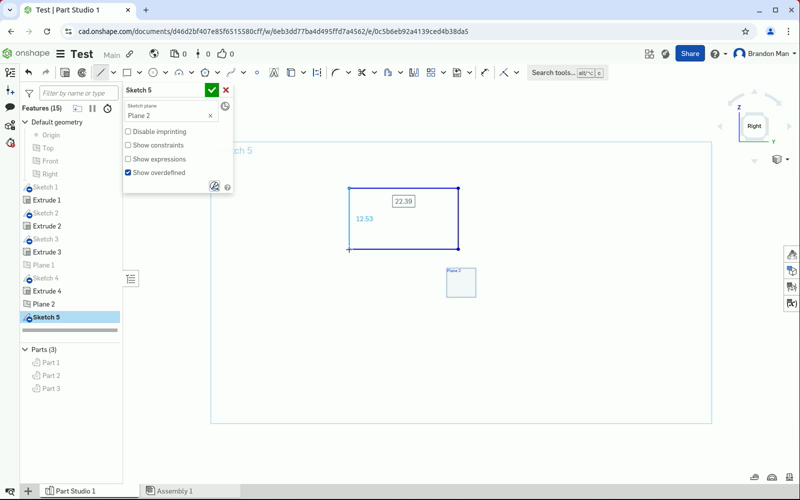
click(349, 249)
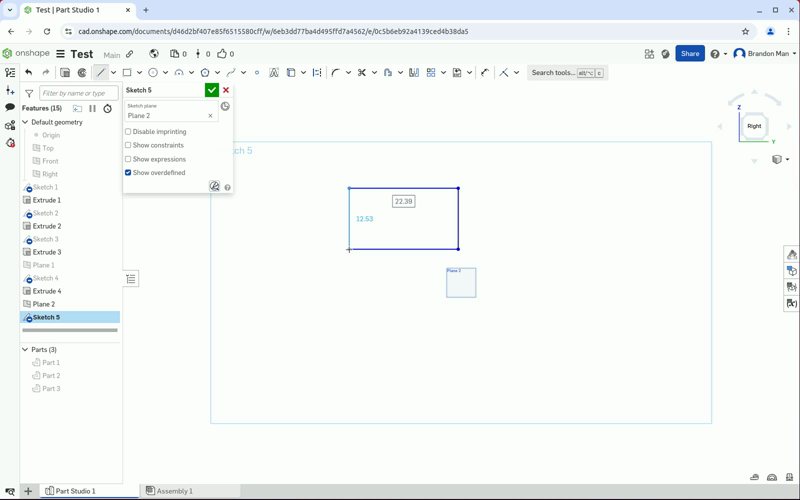
key(esc)
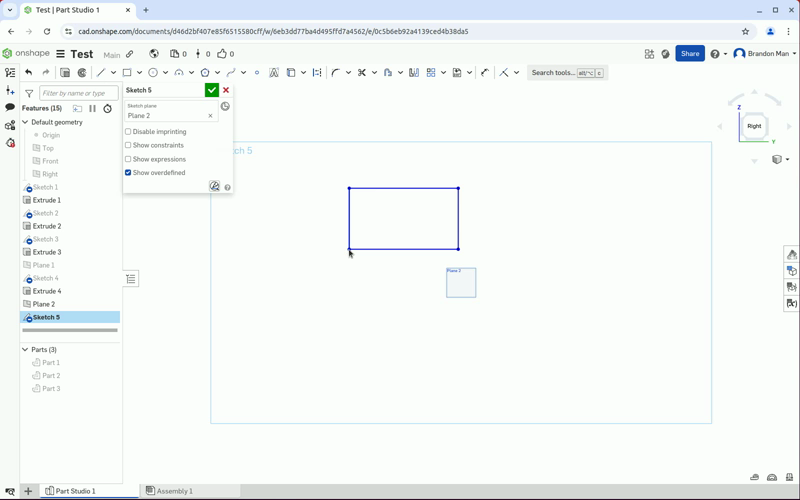
mouse_move(445, 224)
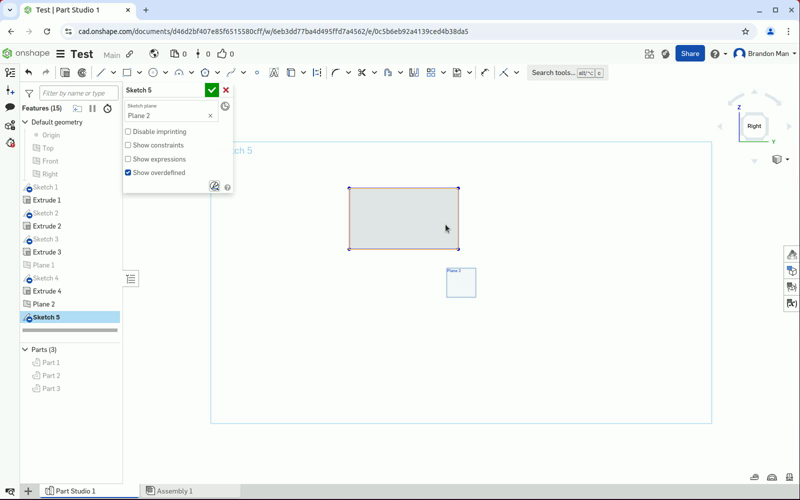
click(445, 224)
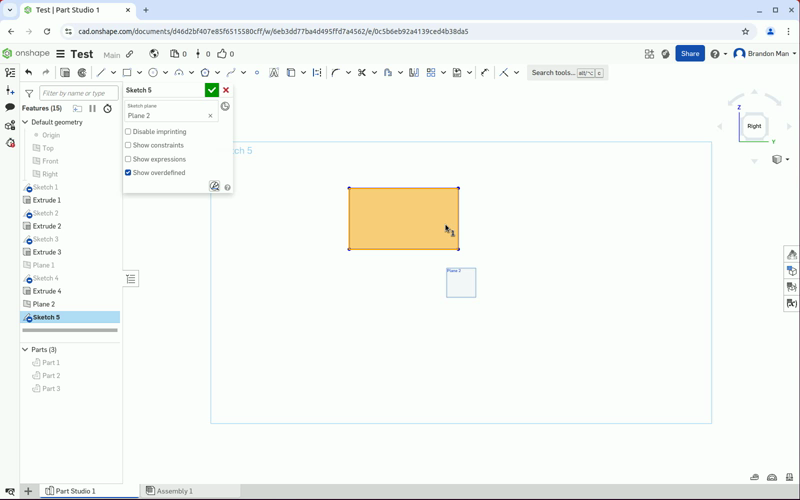
mouse_move(73, 352)
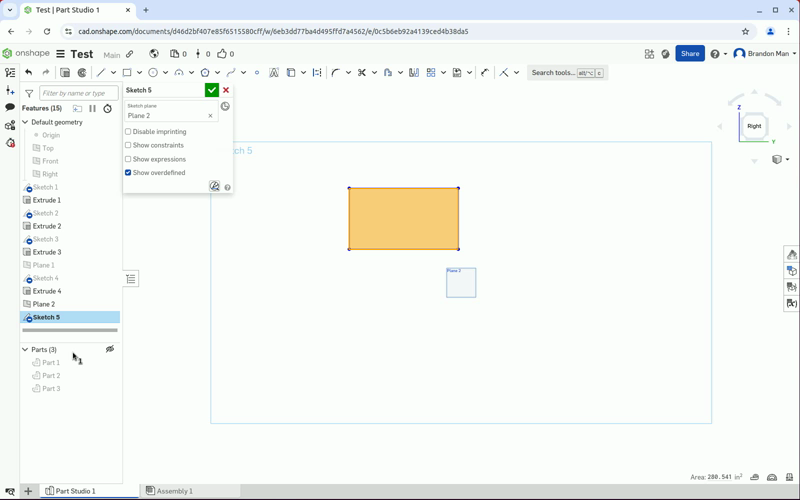
key(shift+y)
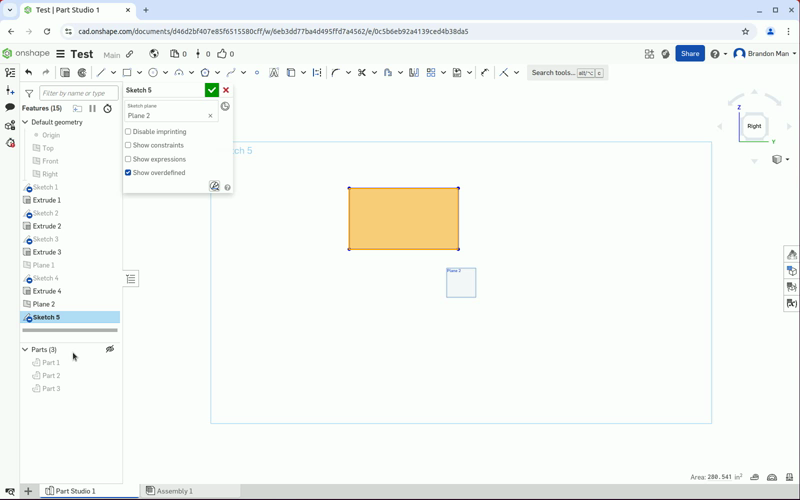
key(shift+e)
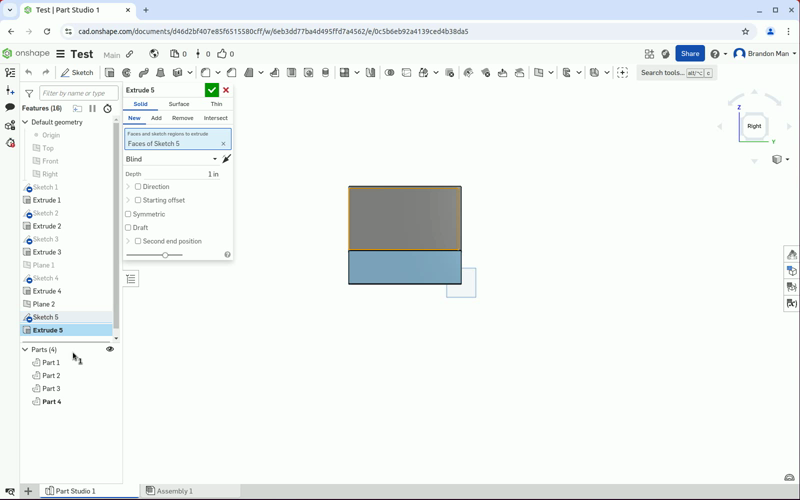
mouse_move(143, 106)
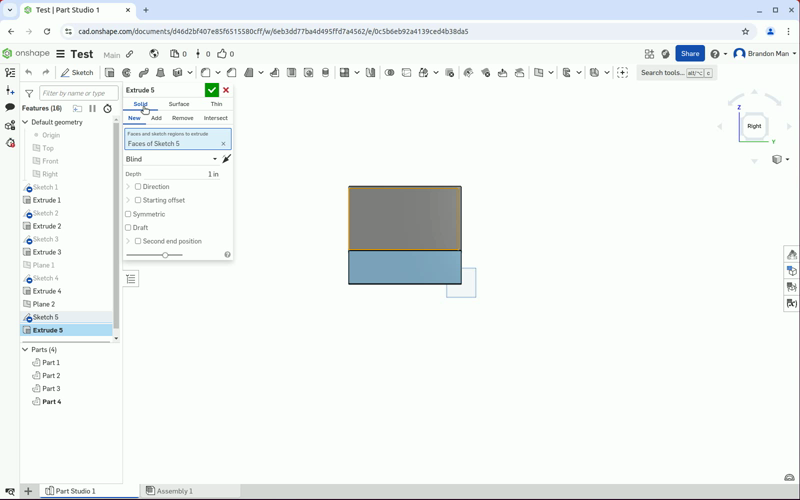
click(143, 106)
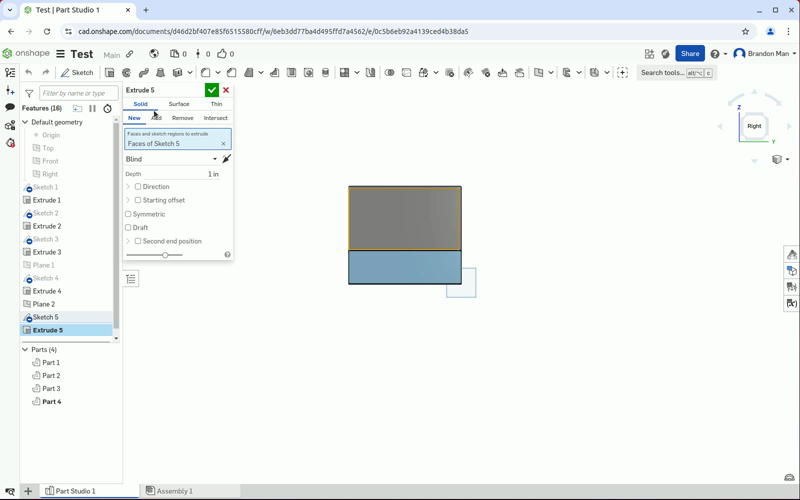
mouse_move(186, 120)
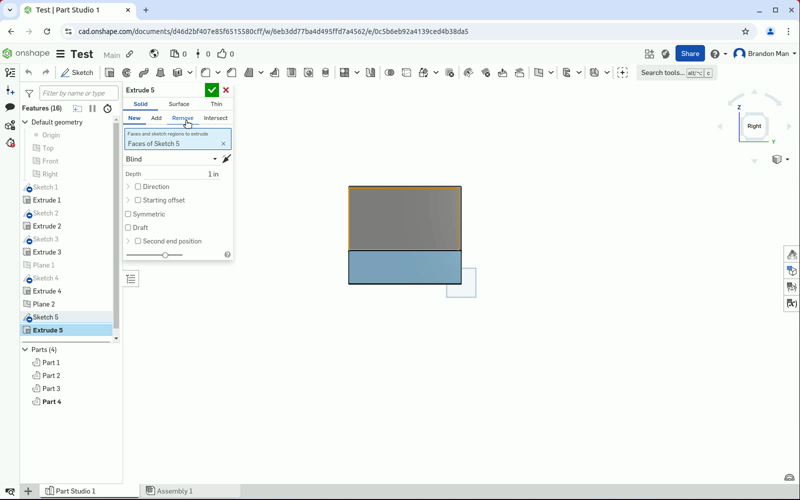
click(186, 120)
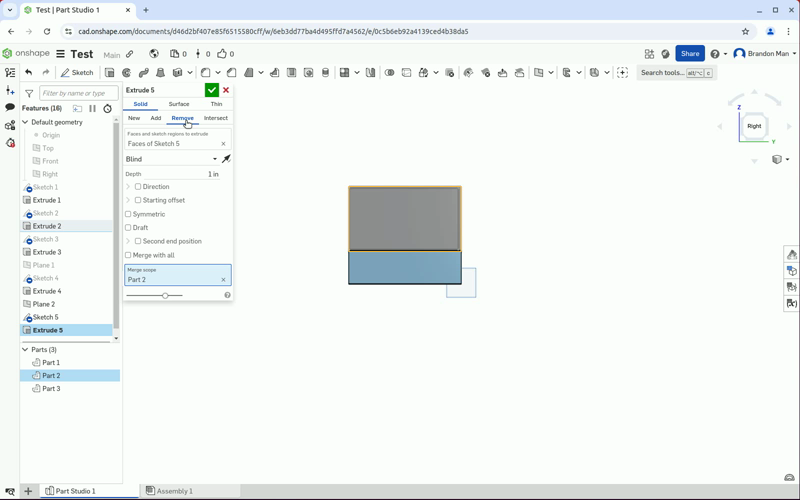
key(tab, 4)
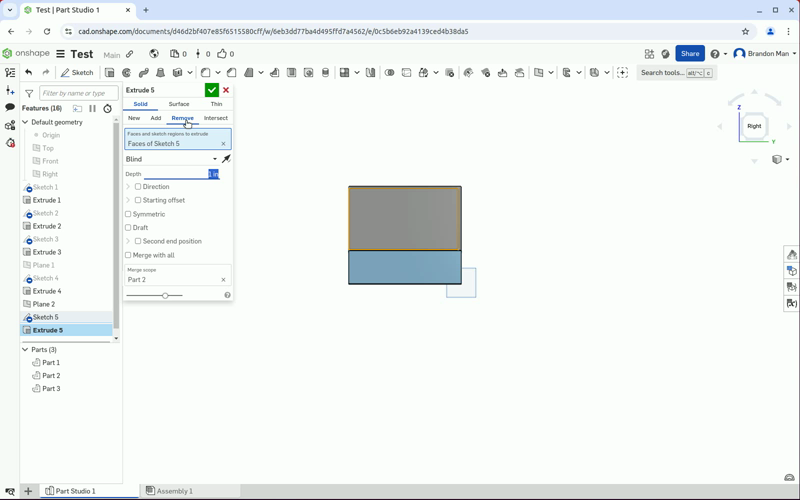
text(0.241)
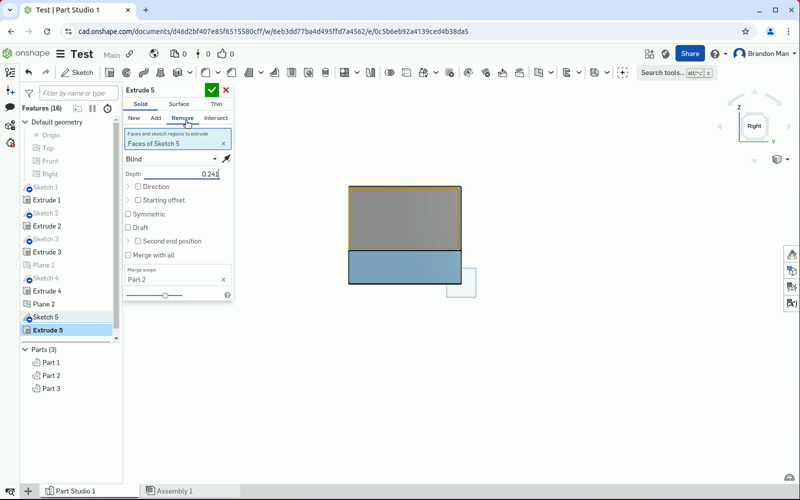
key(tab, 6)
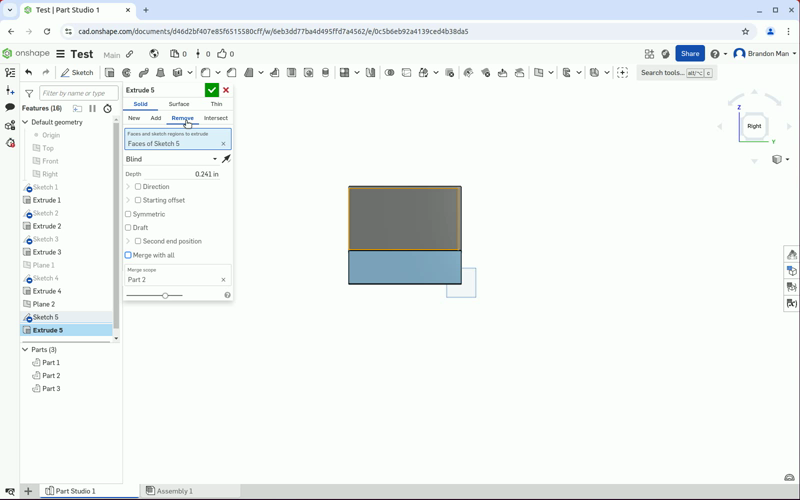
key(space)
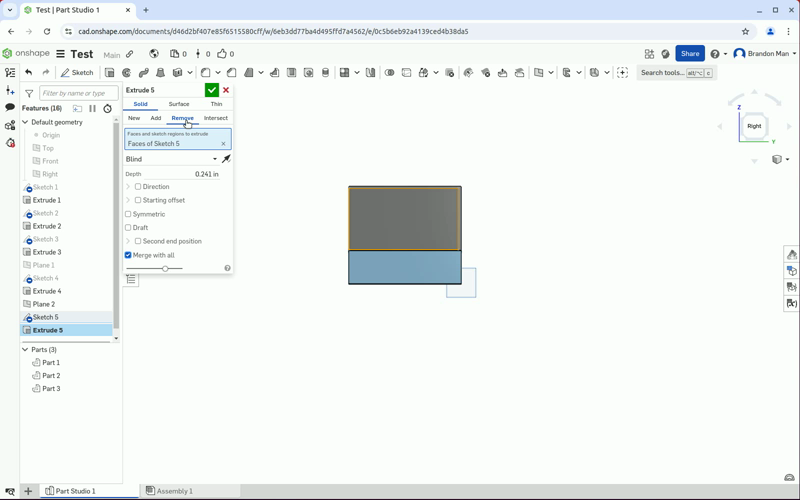
key(enter)
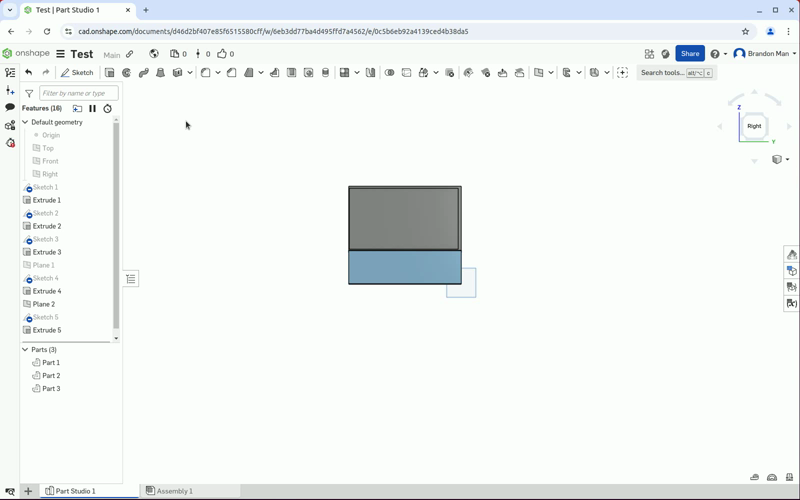
key(shift+h)
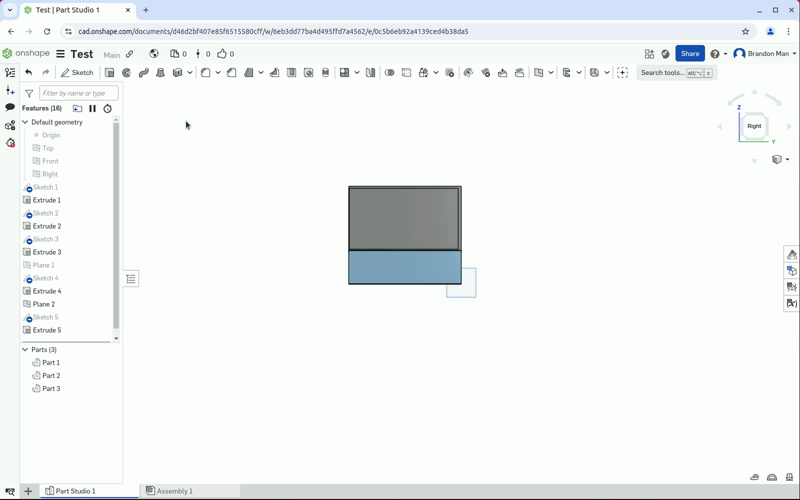
key(shift+h)
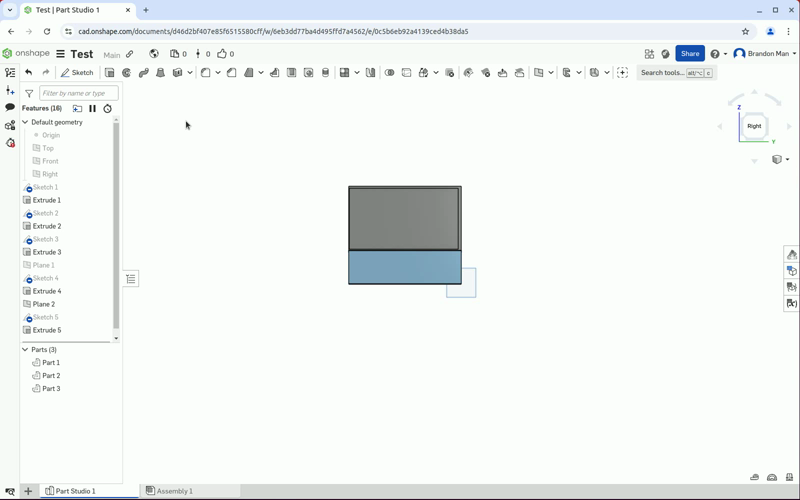
key(shift+7)
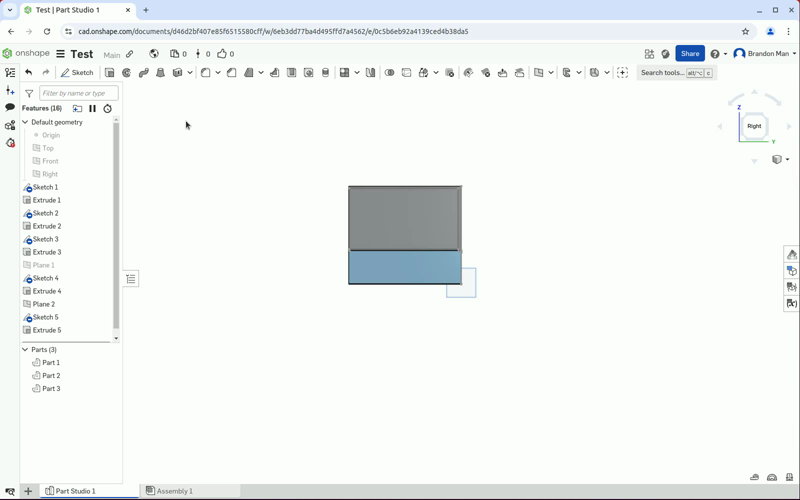
key(right, 2)
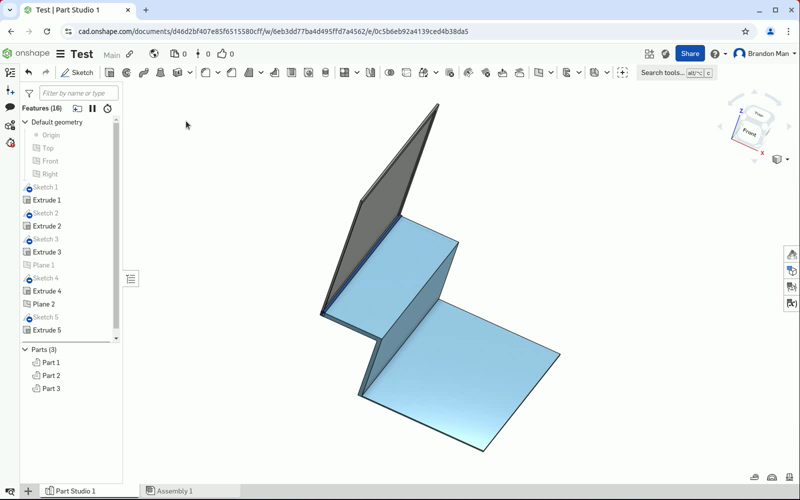
key(down, 2)
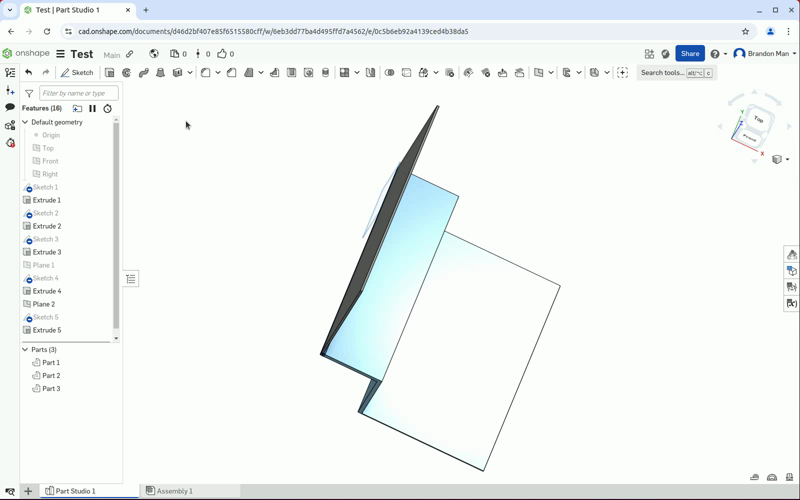
key(up, 2)
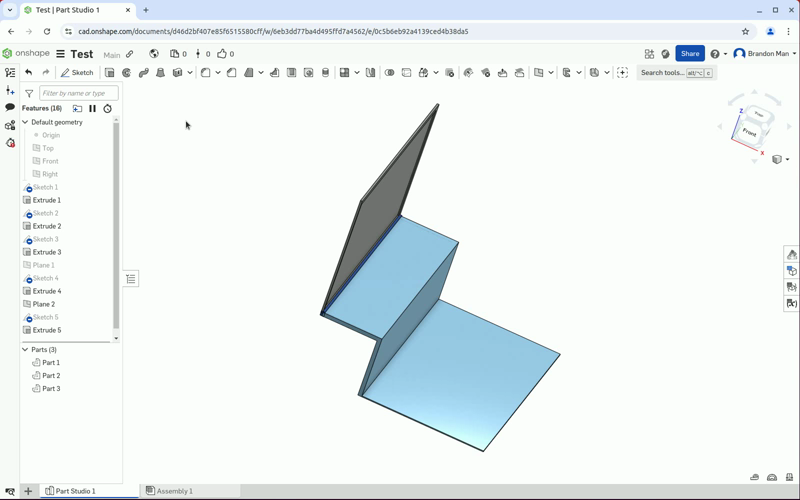
key(left, 2)
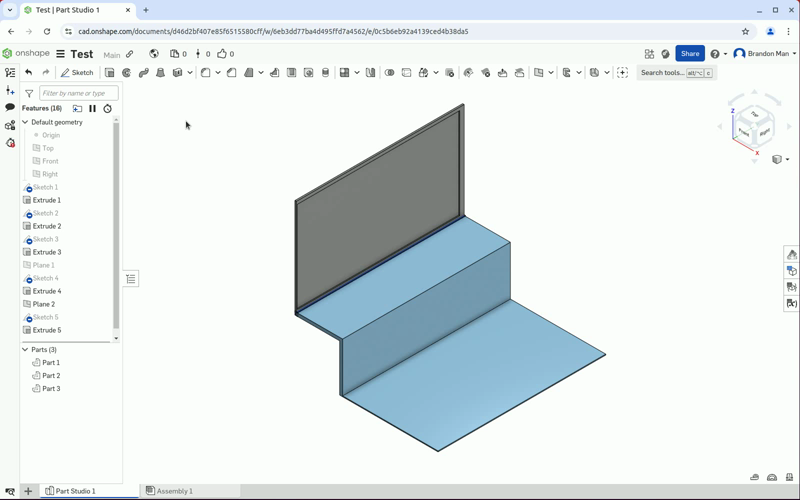
mouse_move(69, 189)
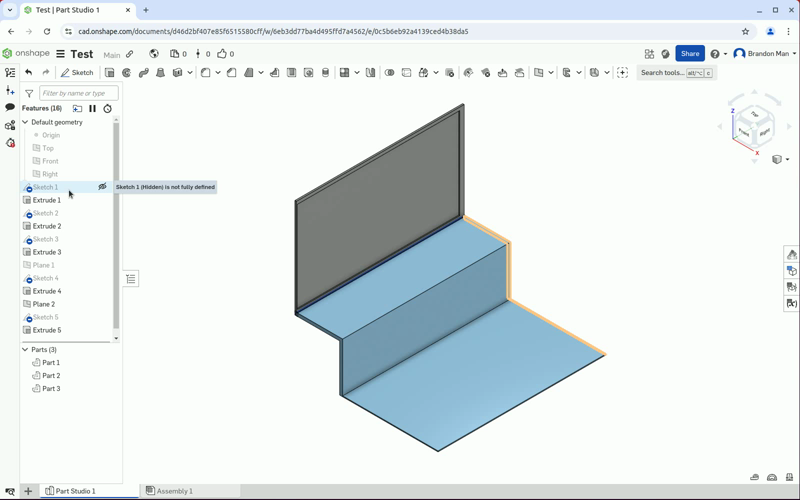
click(69, 189)